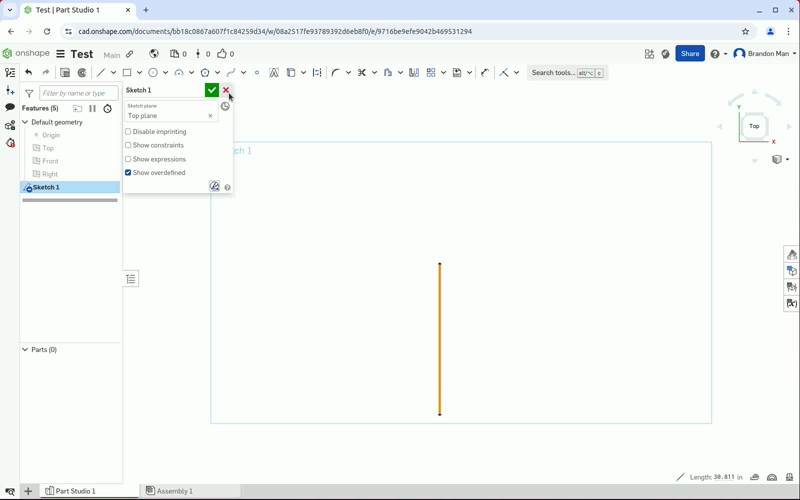
key(shift+h)
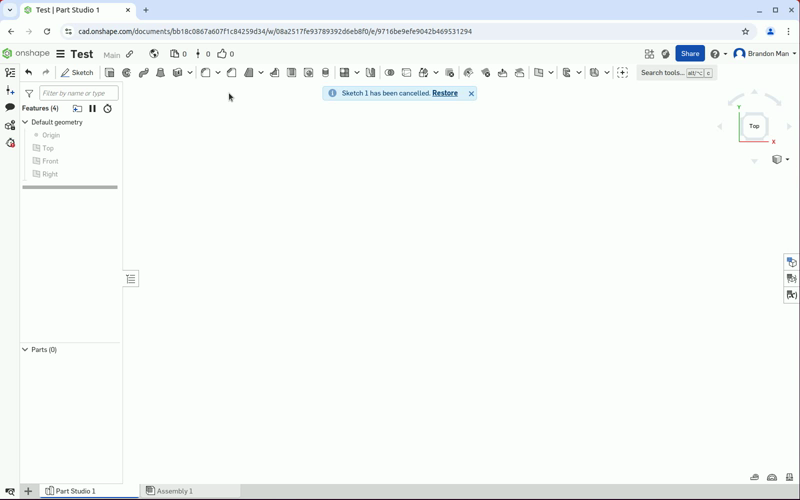
mouse_move(73, 352)
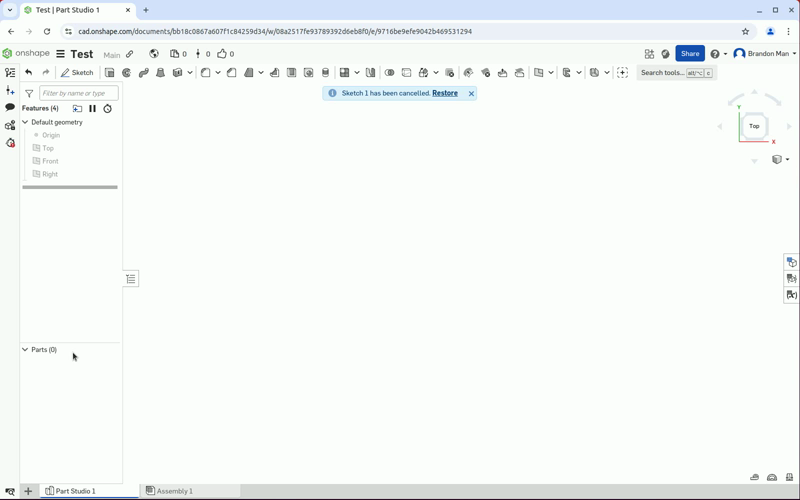
key(y)
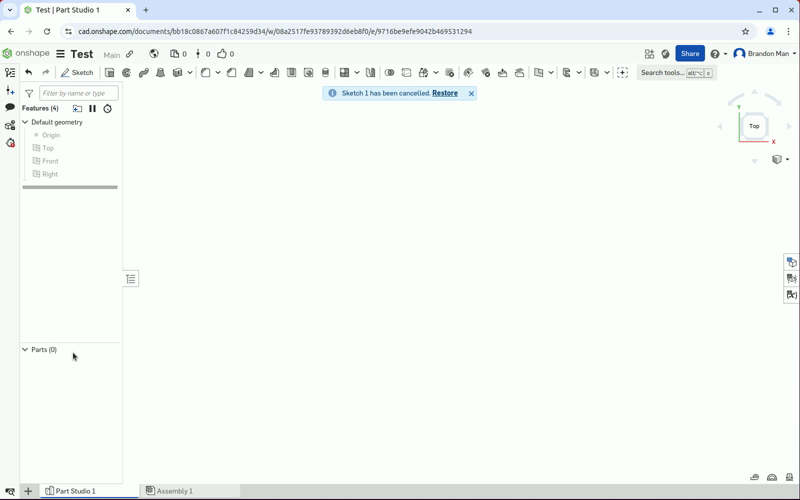
key(shift+p)
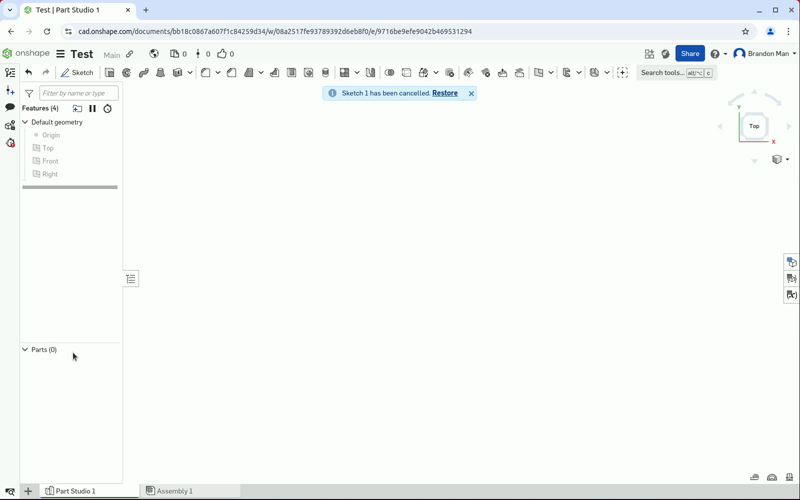
key(space)
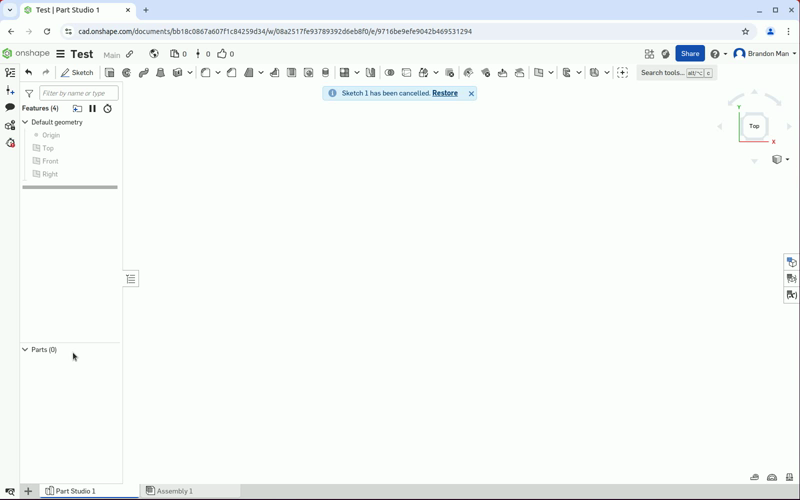
key_down(shift)
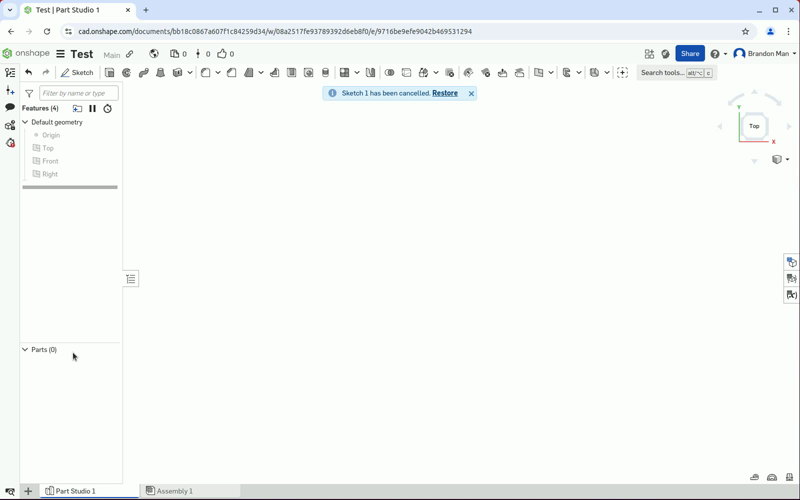
key(up)
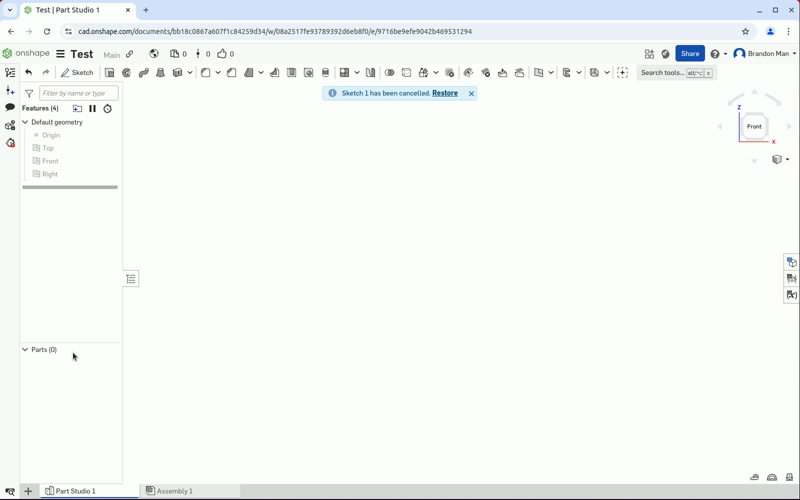
key_up(shift)
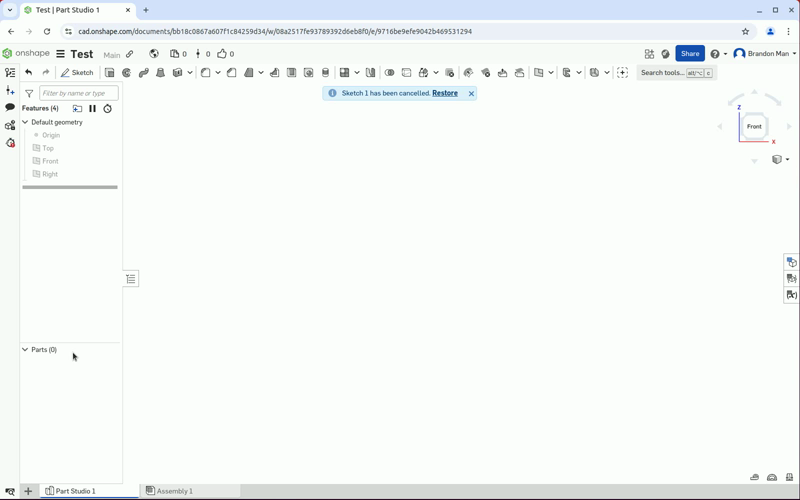
mouse_move(73, 352)
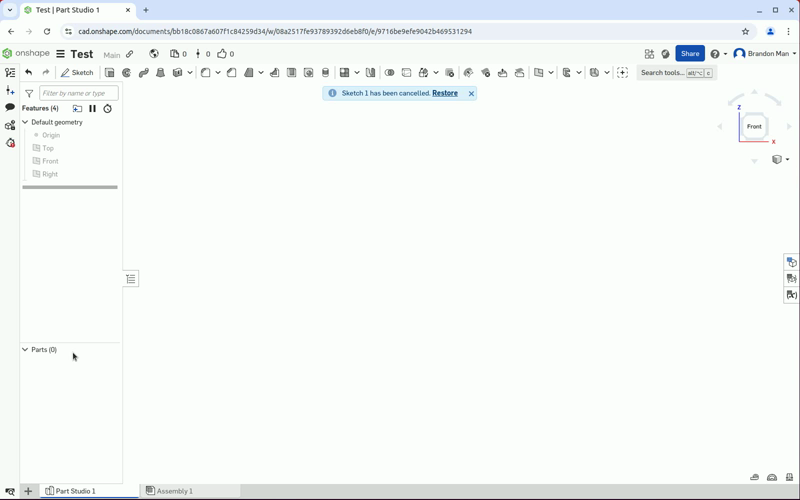
key(shift+y)
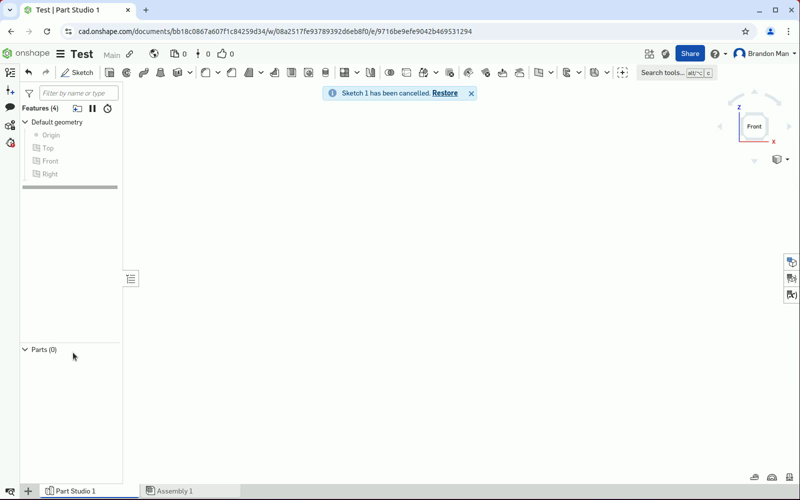
key(shift+s)
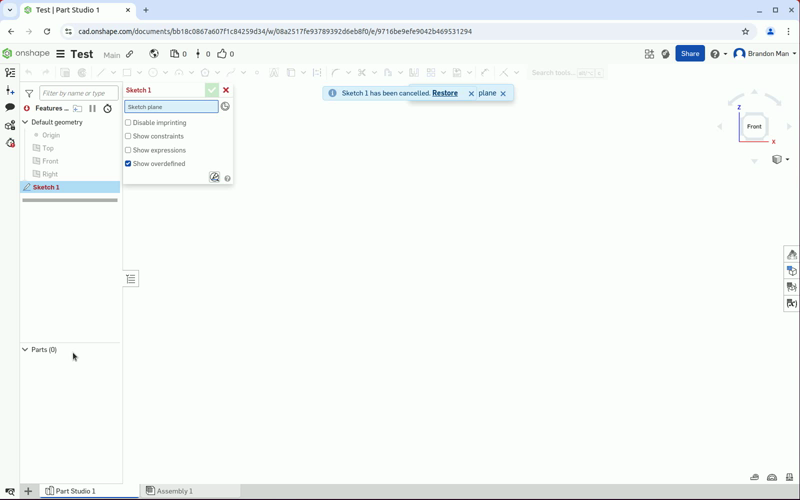
mouse_move(73, 163)
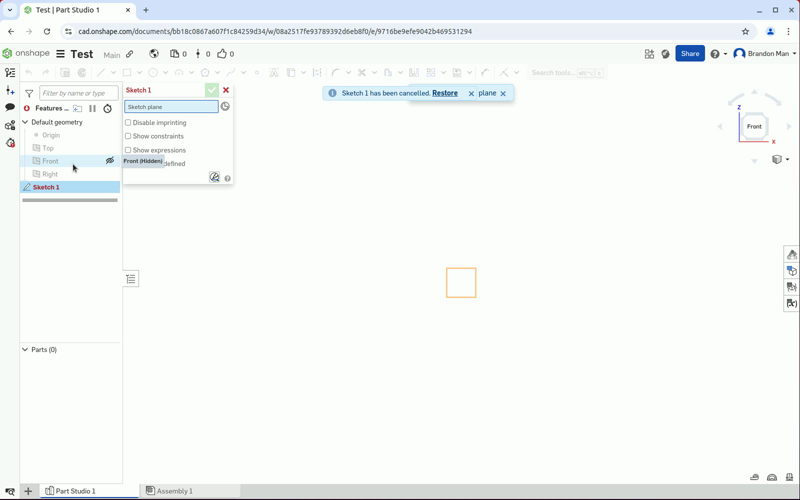
click(73, 163)
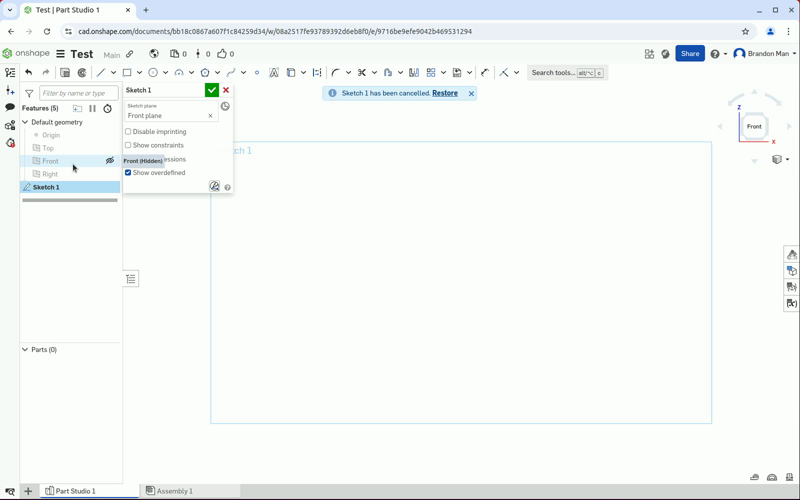
mouse_move(73, 352)
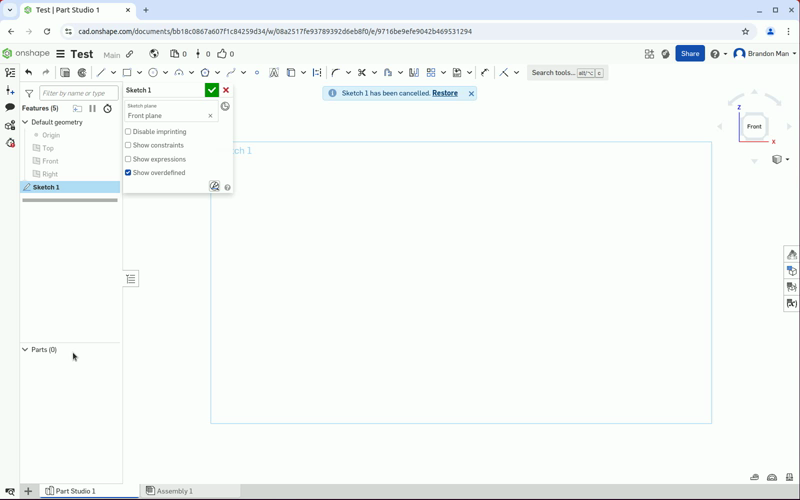
key(y)
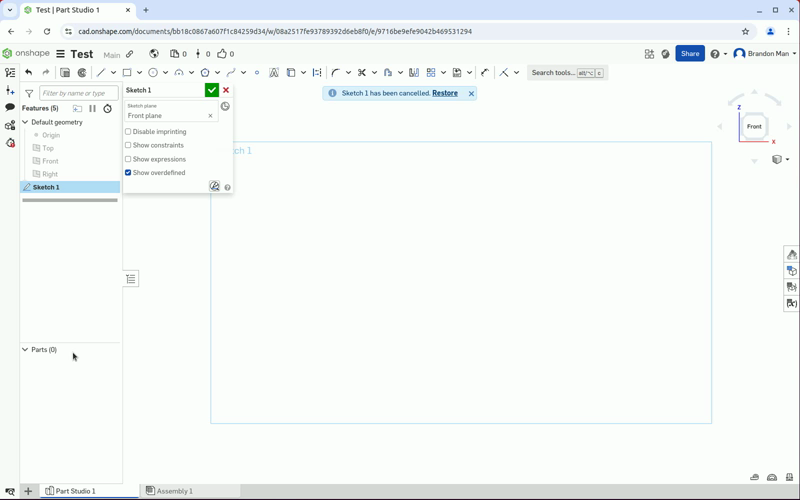
key(l)
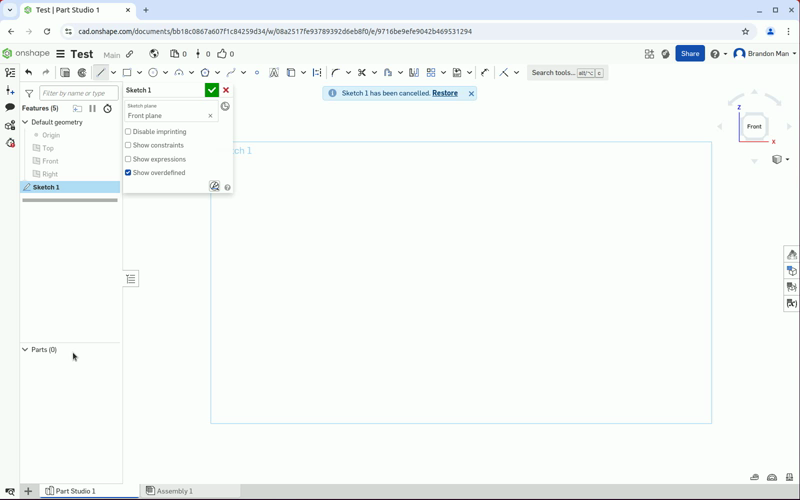
key_down(shift)
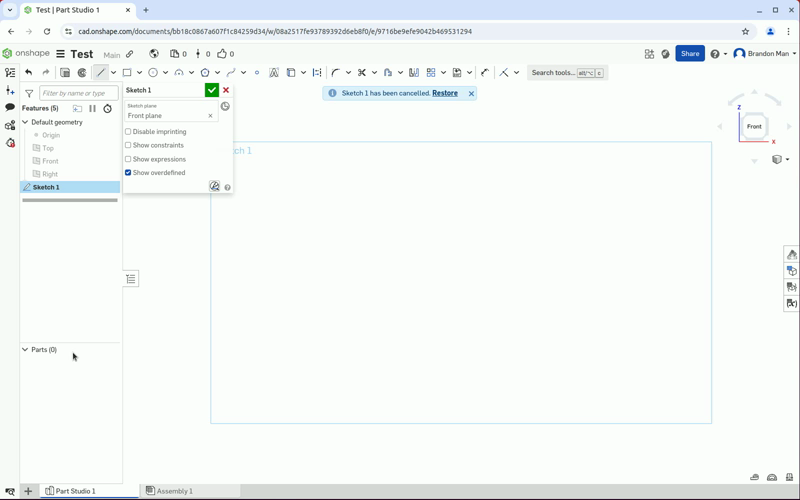
mouse_move(372, 232)
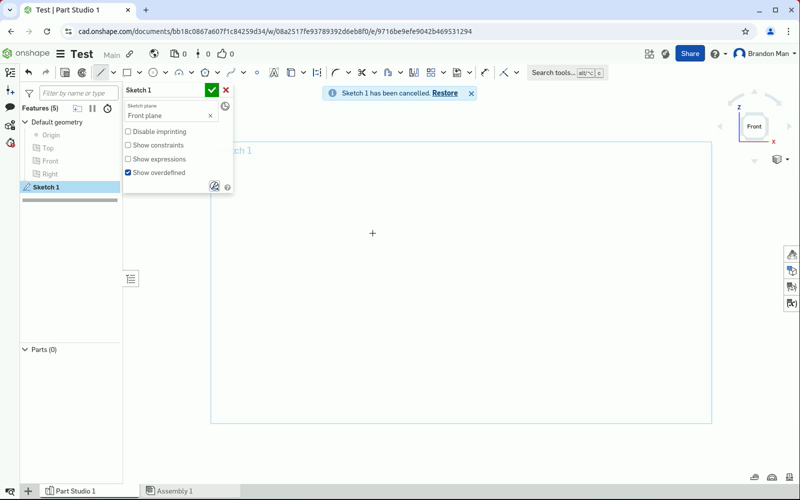
click(372, 232)
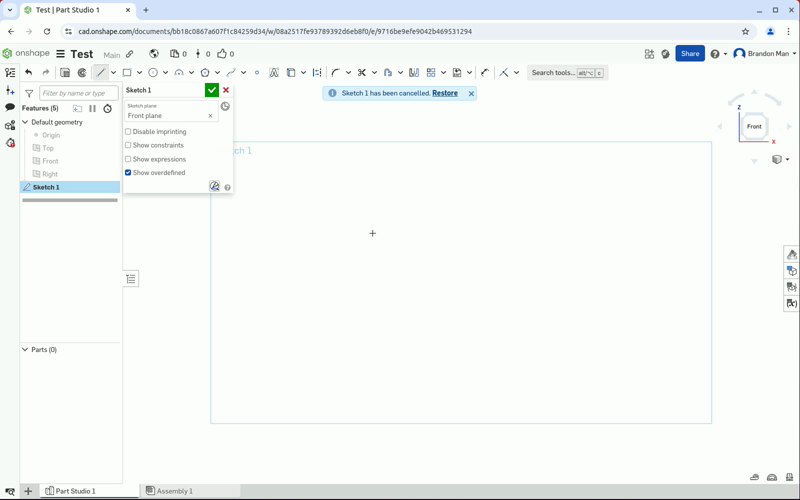
key_up(shift)
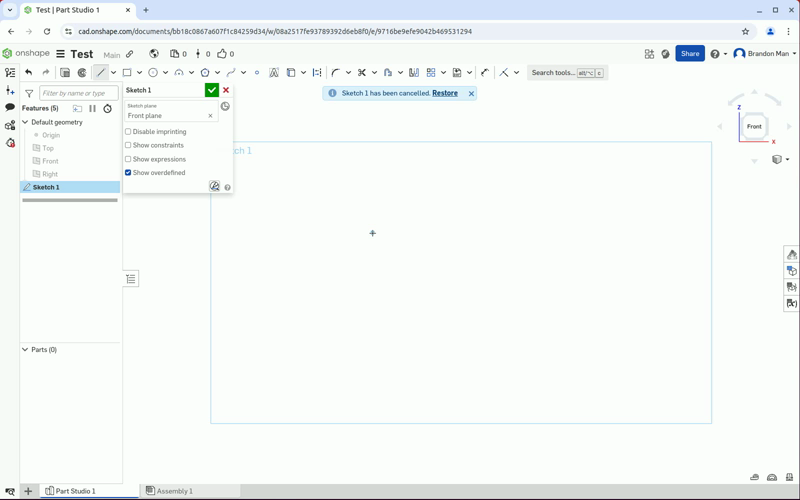
key_down(shift)
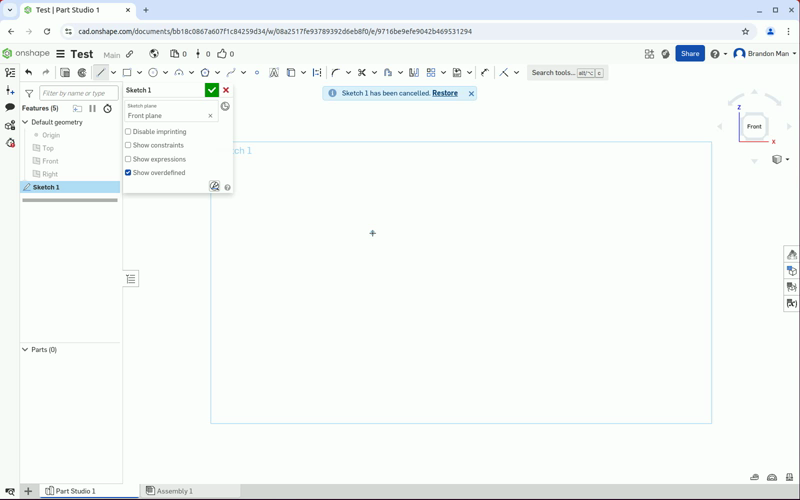
mouse_move(402, 232)
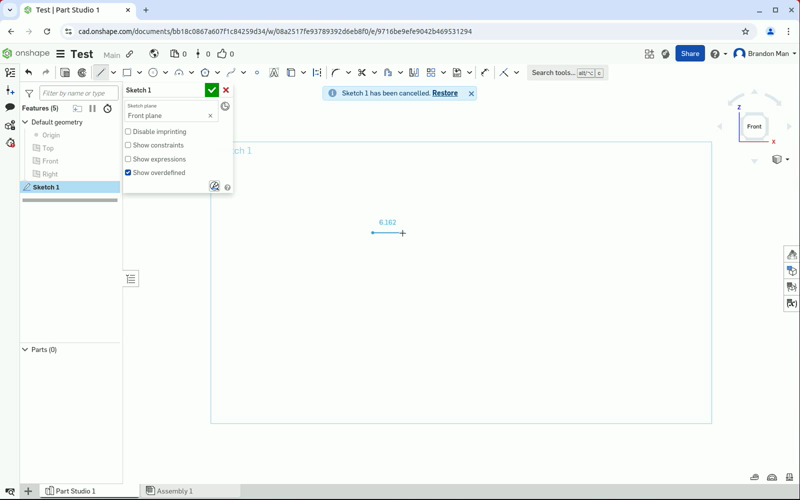
mouse_move(389, 232)
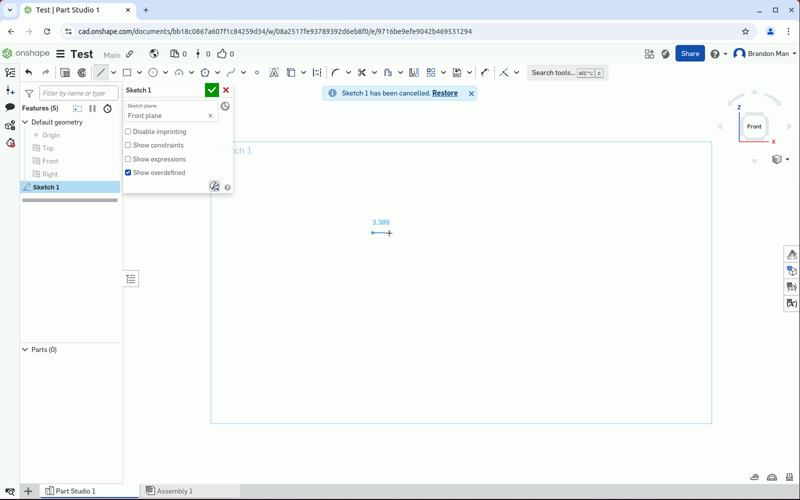
click(389, 232)
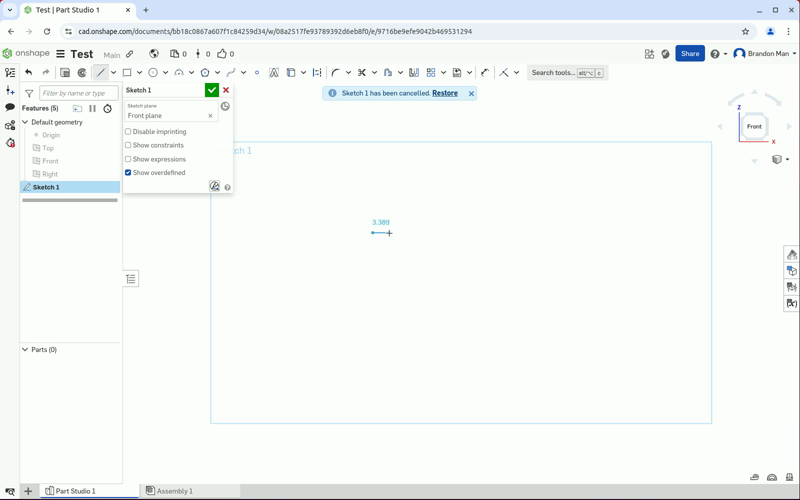
key_up(shift)
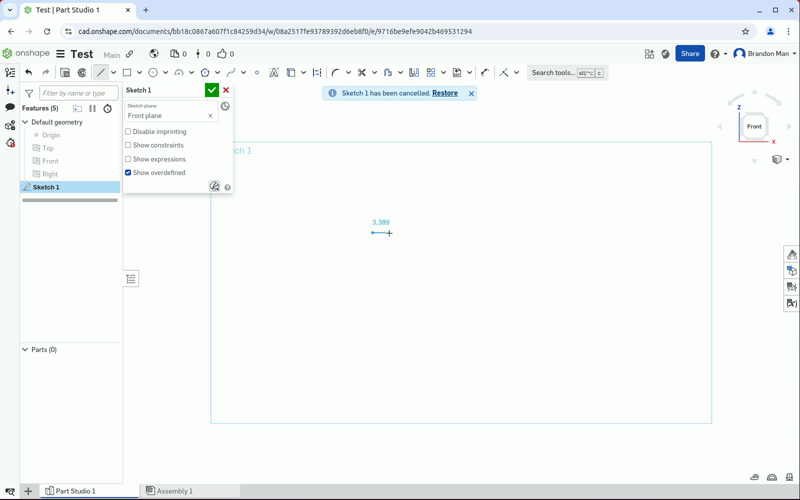
key(esc)
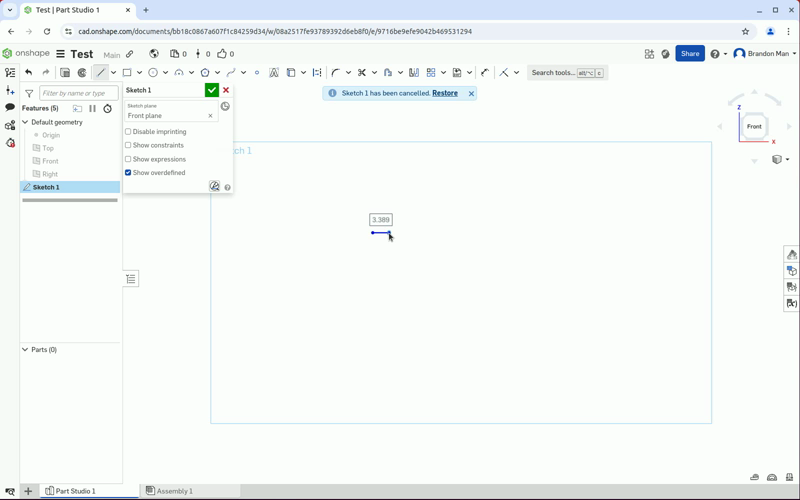
key(a)
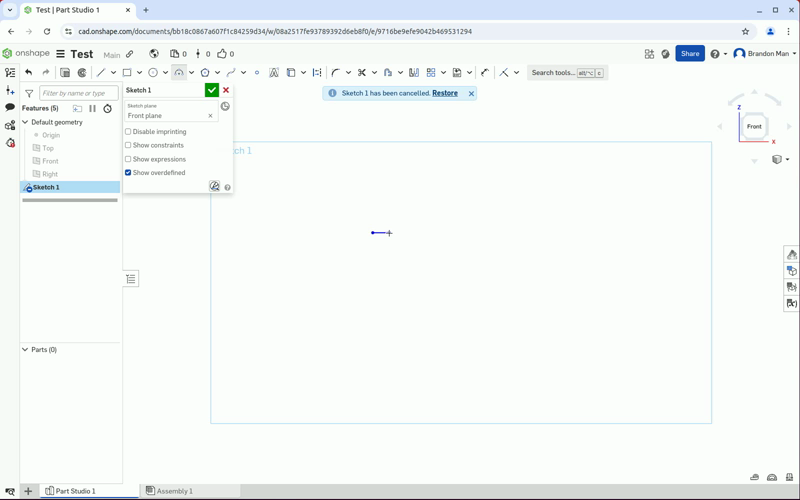
mouse_move(389, 232)
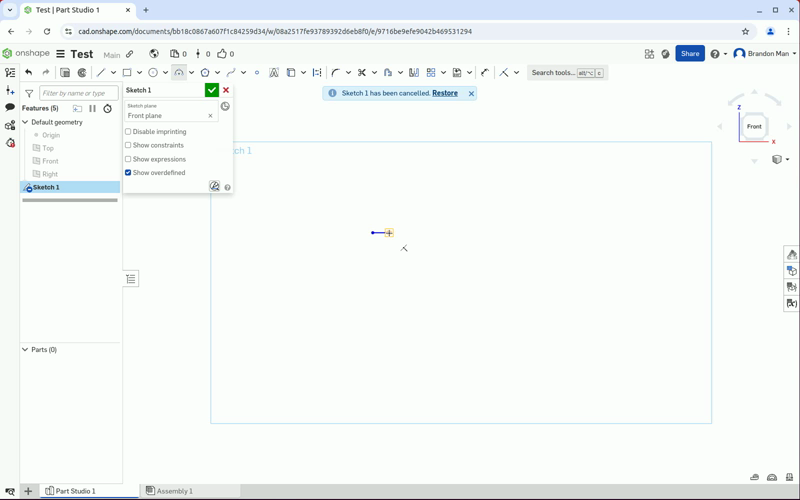
click(389, 232)
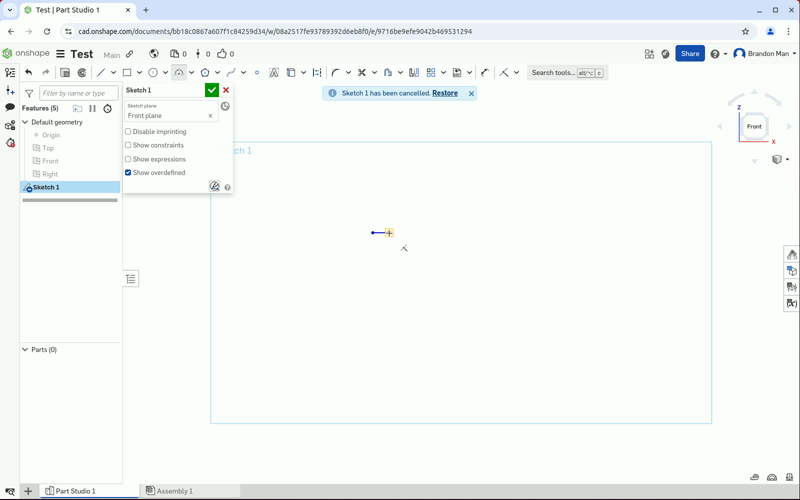
key_down(shift)
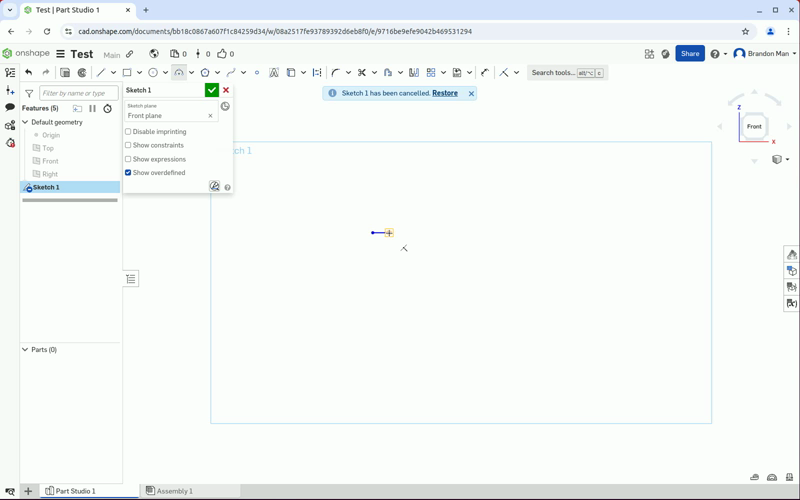
mouse_move(382, 216)
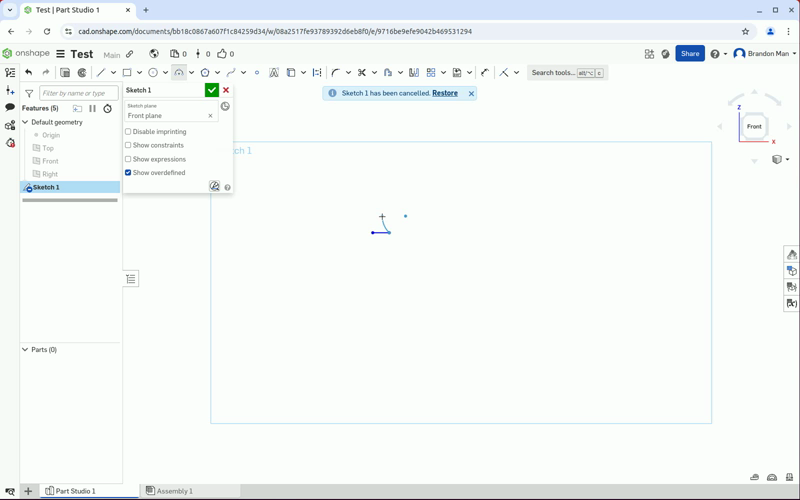
click(382, 216)
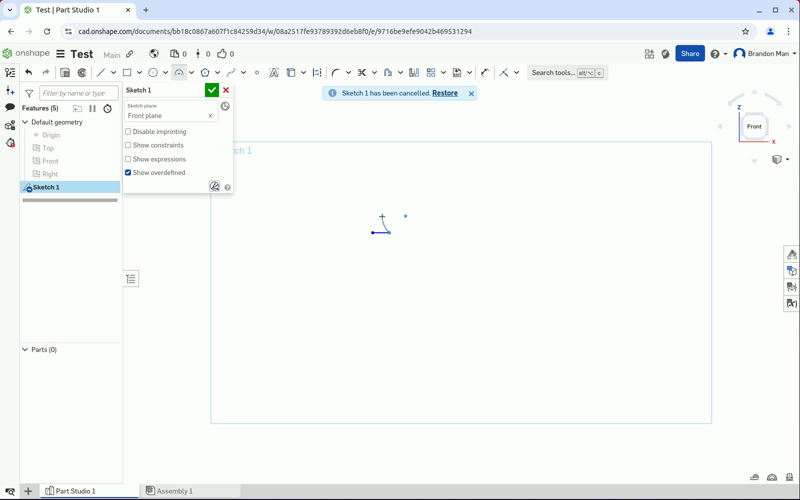
mouse_move(384, 224)
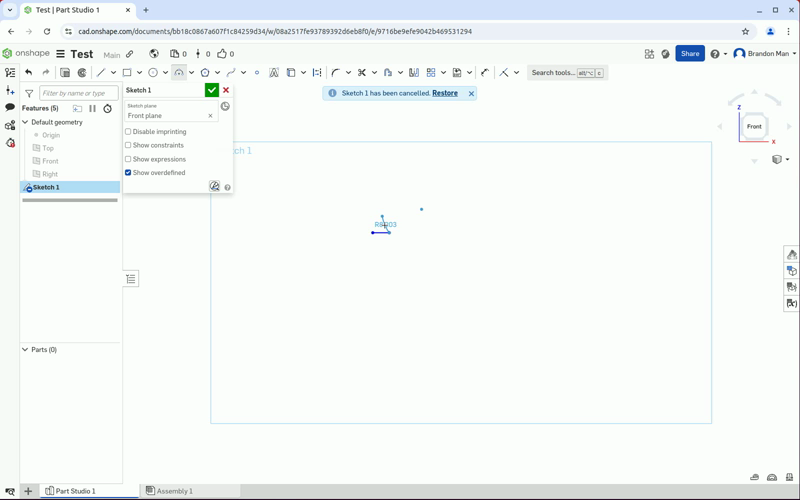
click(384, 224)
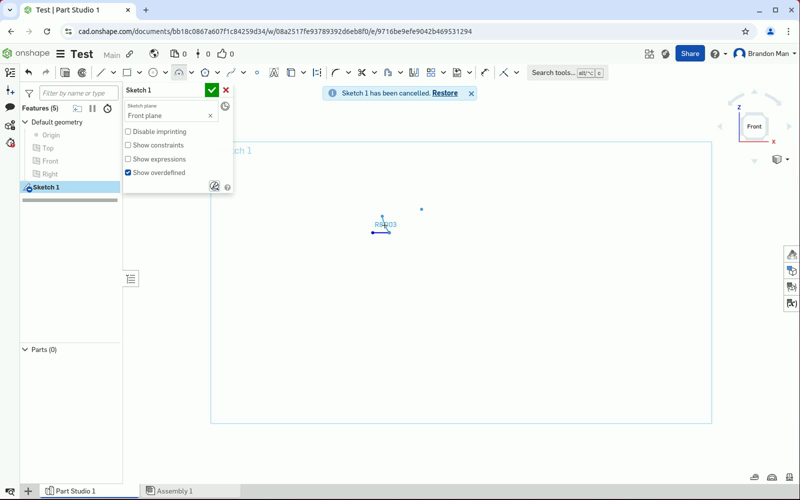
key_up(shift)
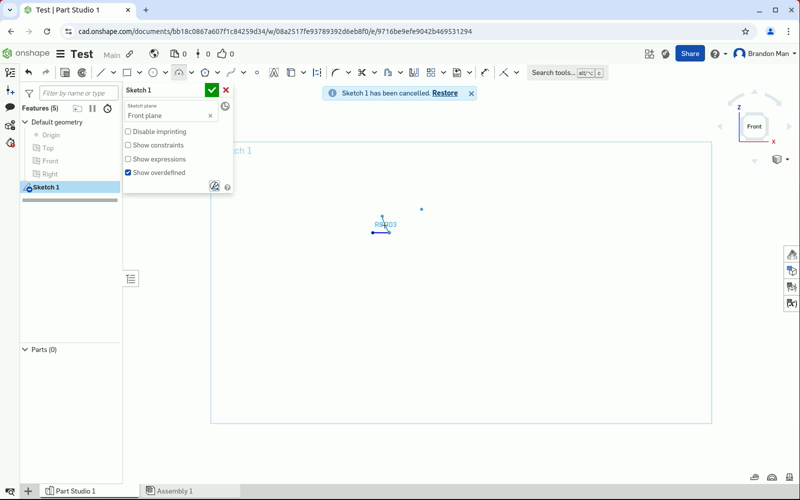
key(esc)
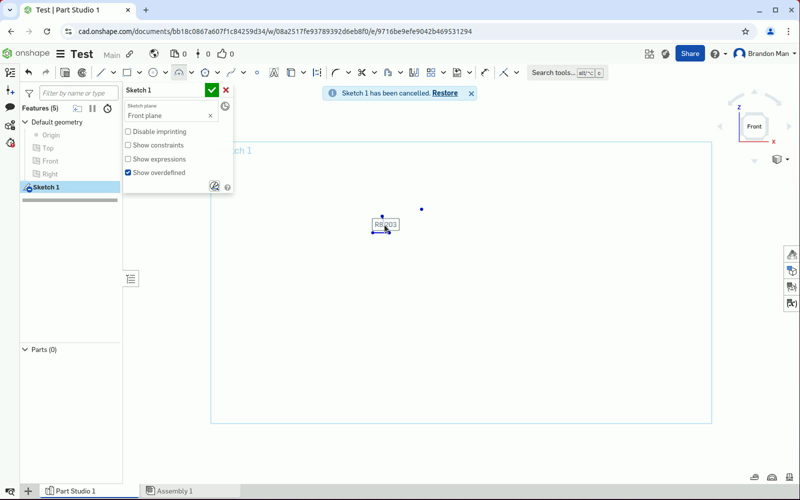
key(l)
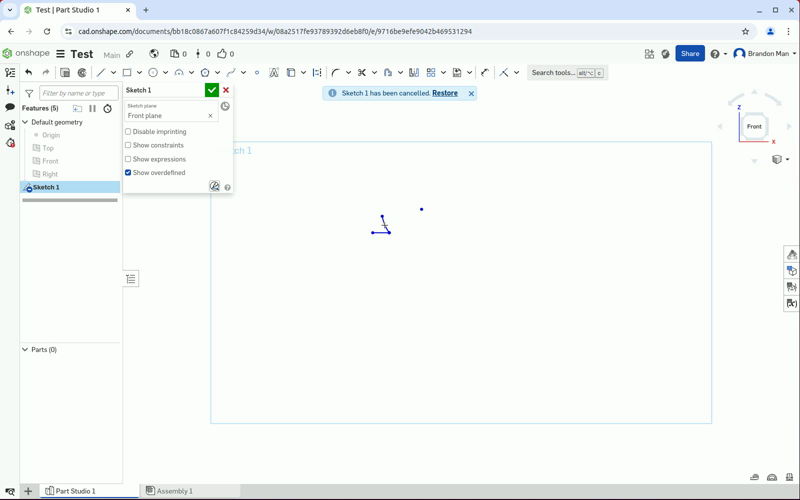
mouse_move(382, 216)
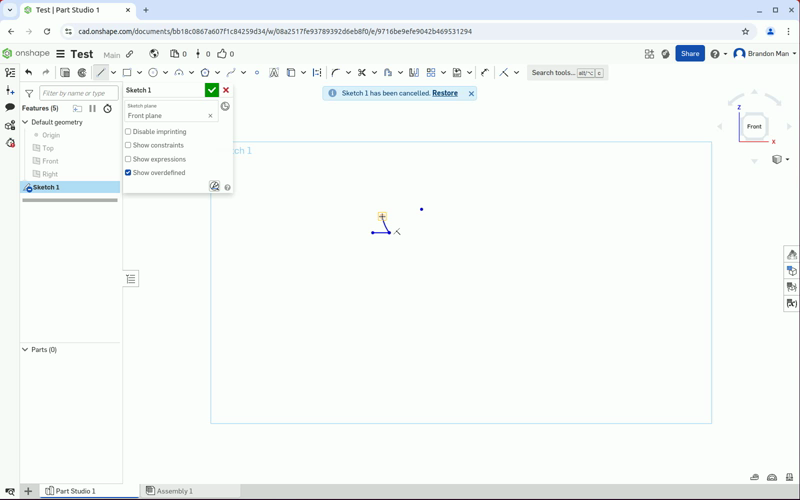
click(382, 216)
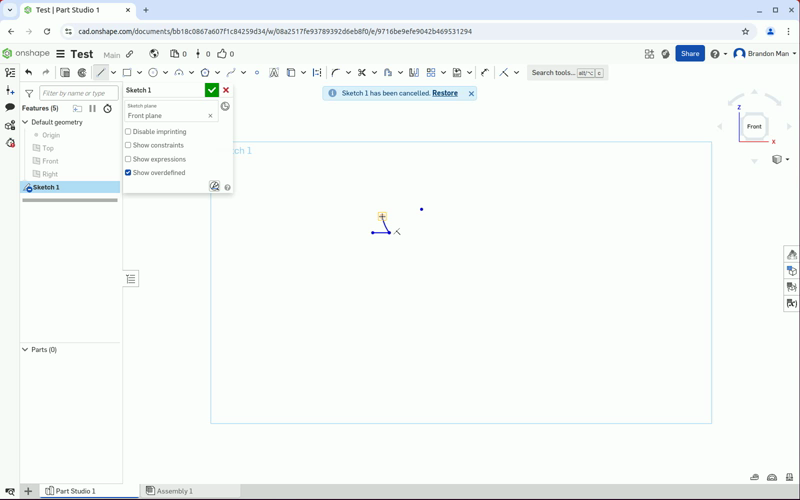
mouse_move(412, 216)
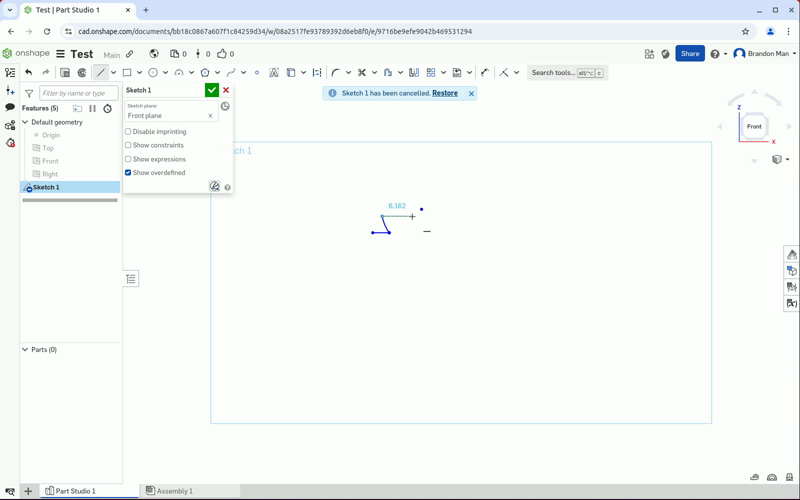
key_down(shift)
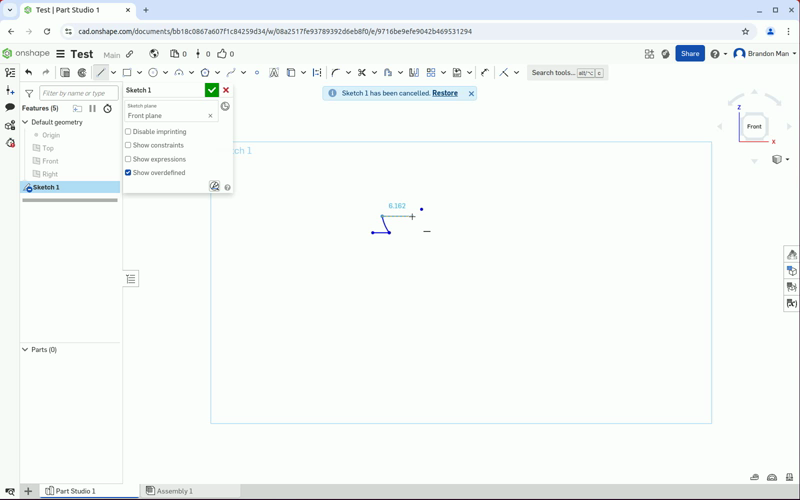
mouse_move(372, 232)
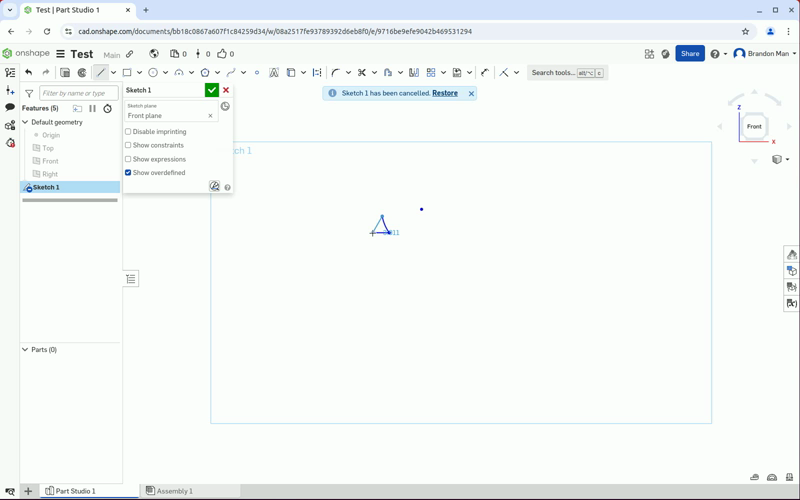
key_up(shift)
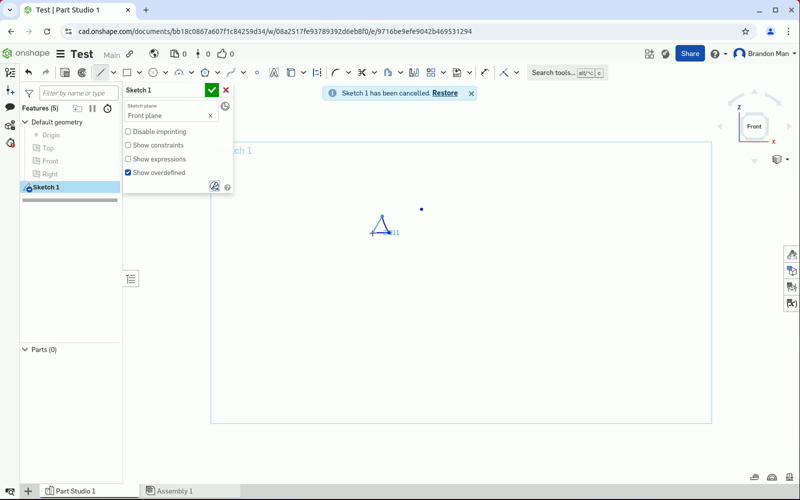
click(372, 232)
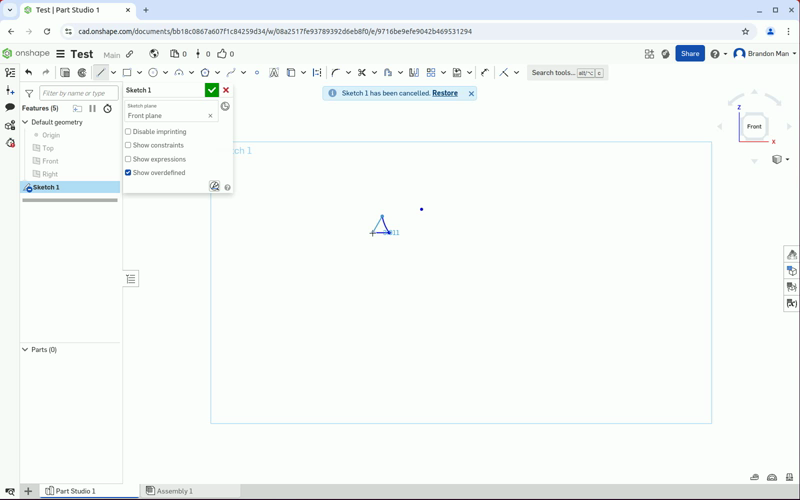
key(esc)
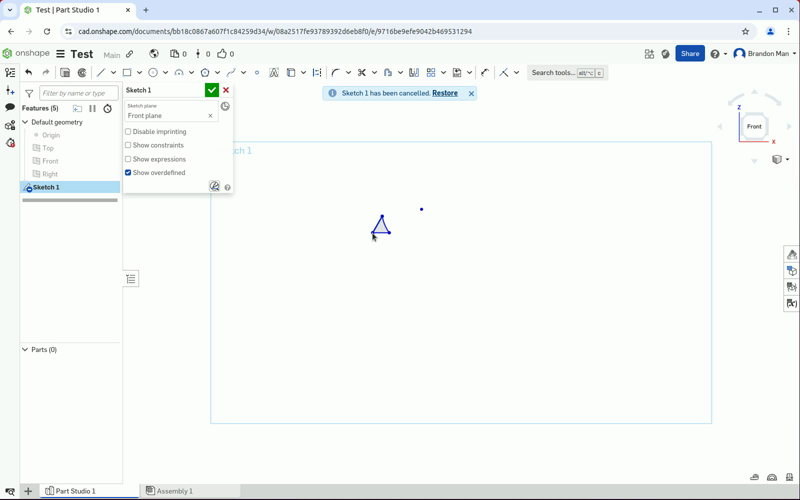
mouse_move(384, 231)
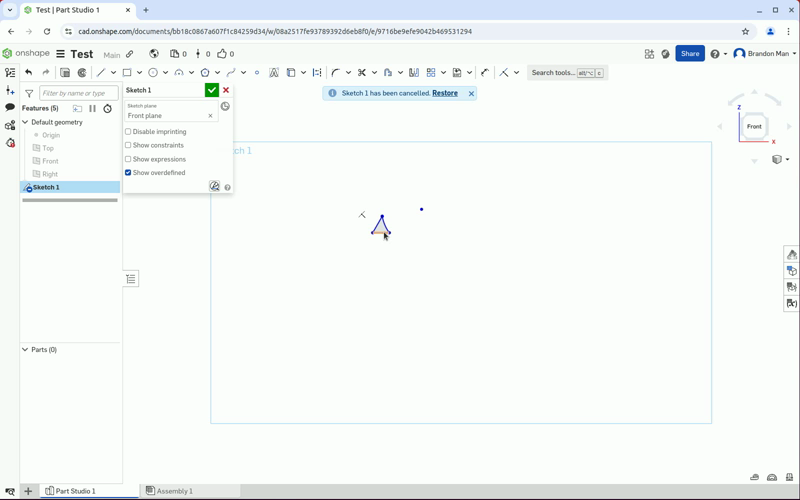
scroll(6)
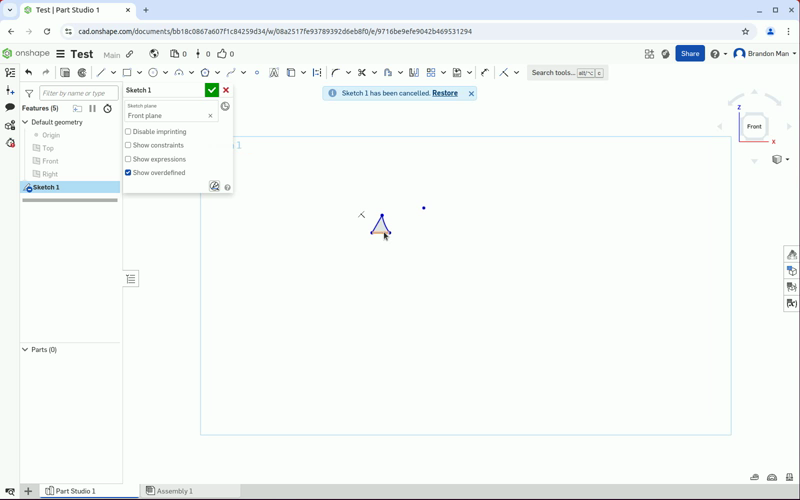
scroll(6)
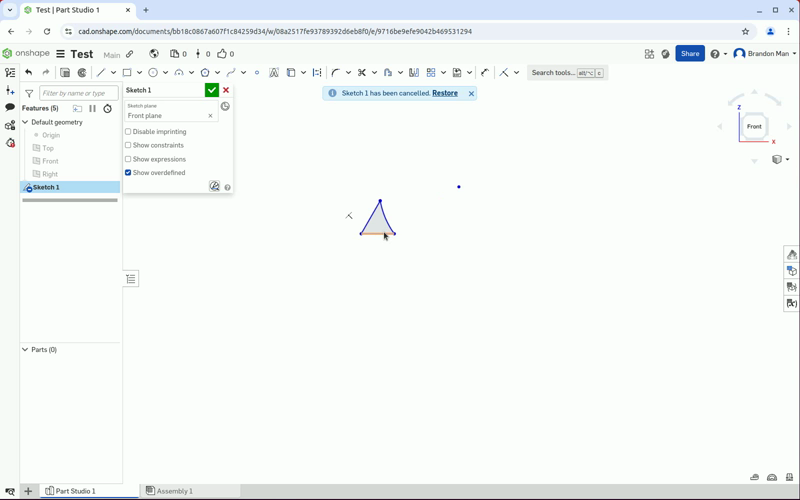
scroll(6)
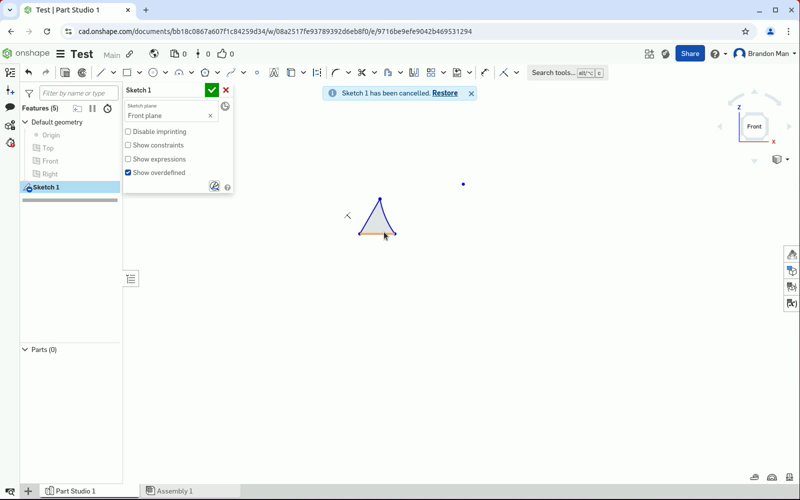
scroll(6)
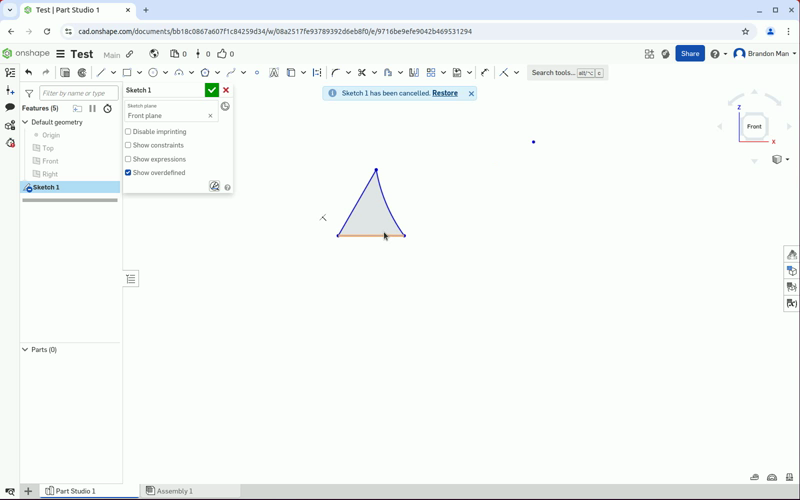
scroll(6)
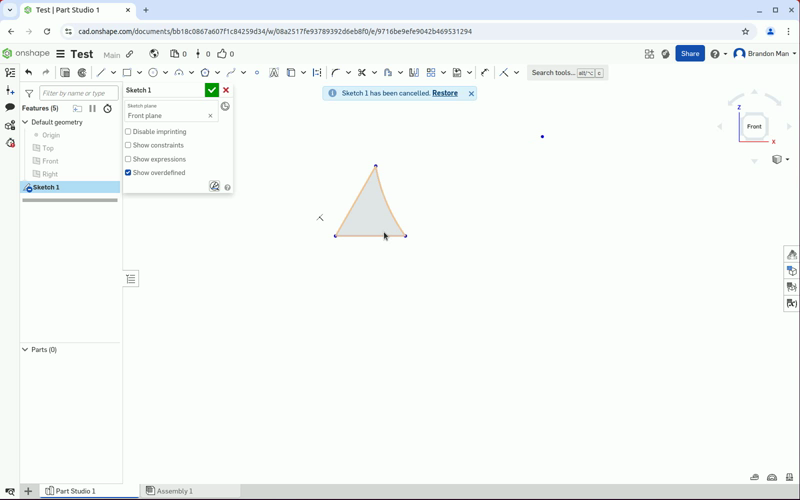
scroll(6)
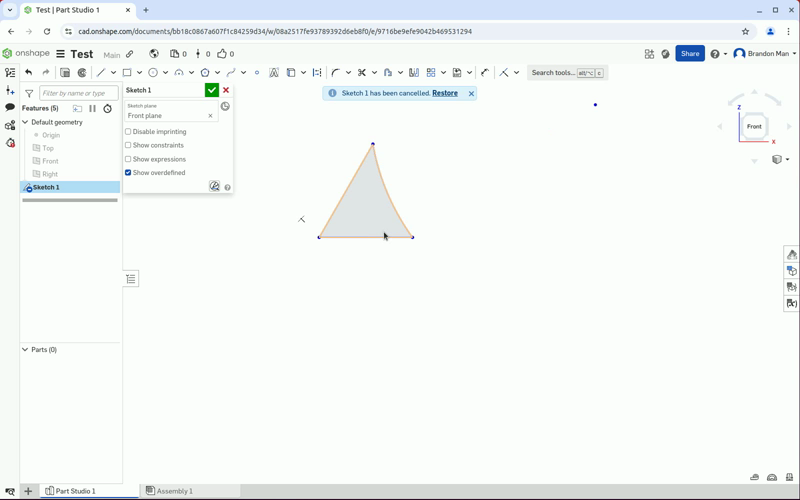
scroll(6)
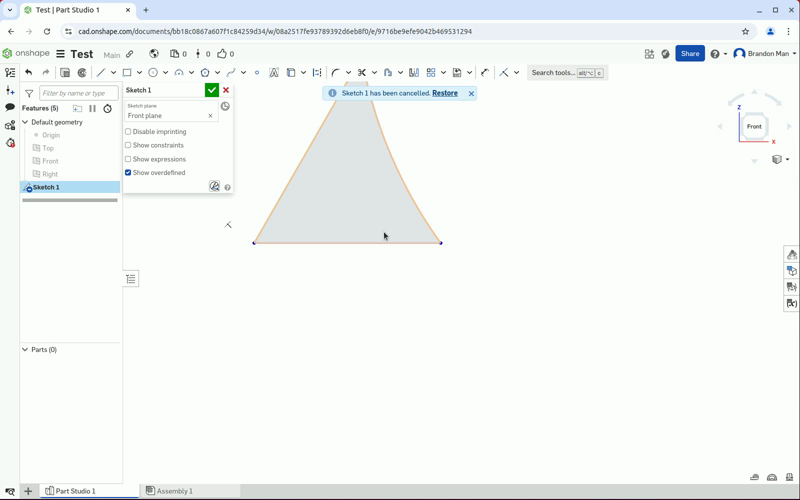
click(384, 231)
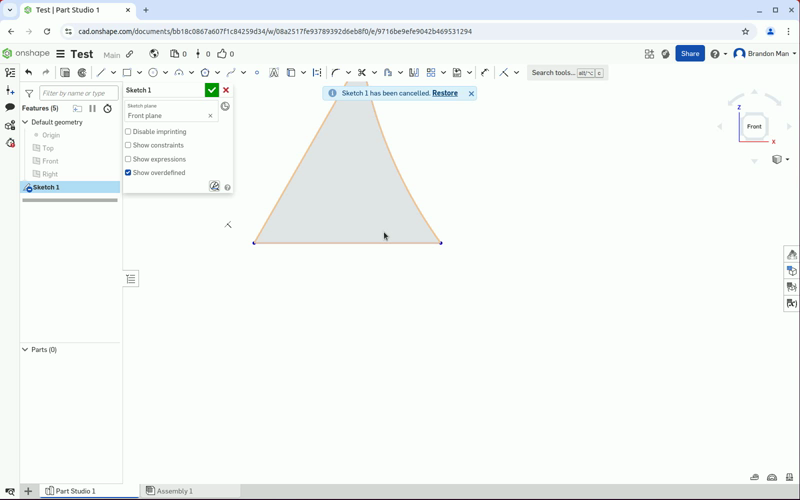
scroll(-6)
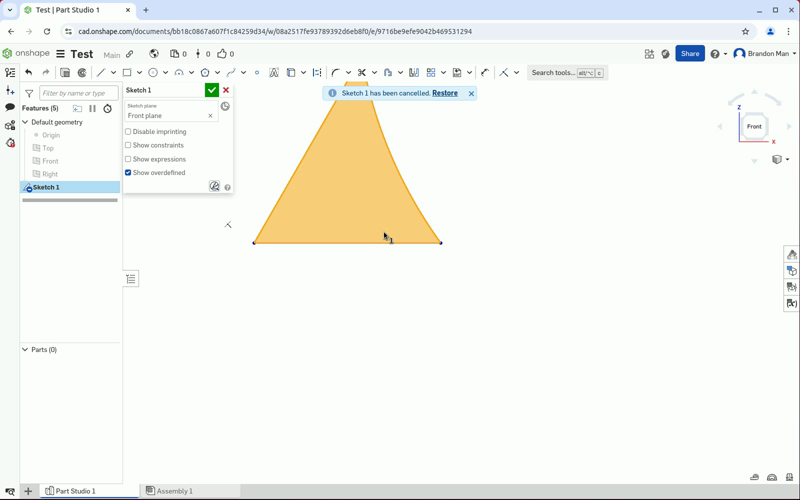
scroll(-6)
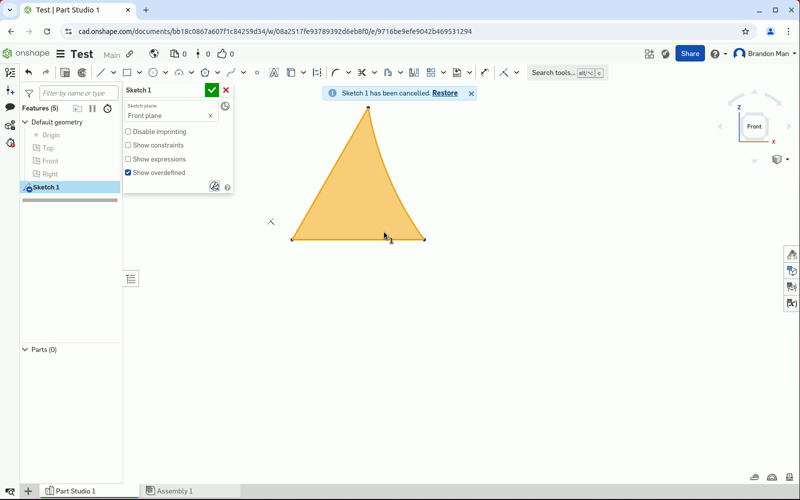
scroll(-6)
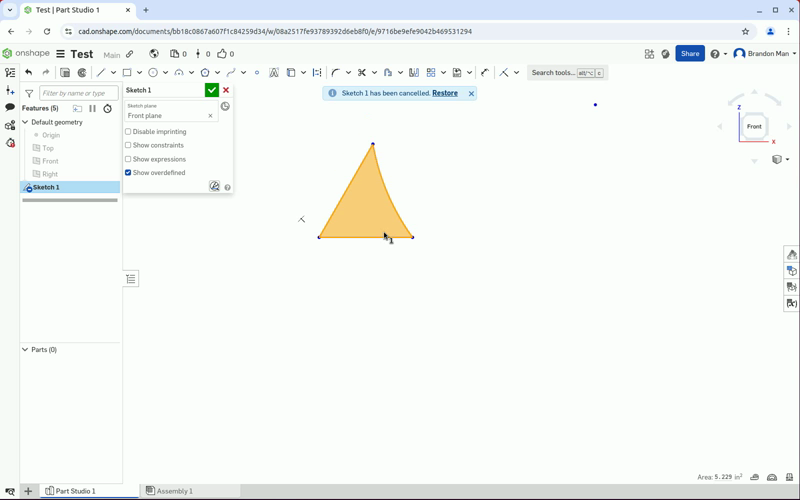
scroll(-6)
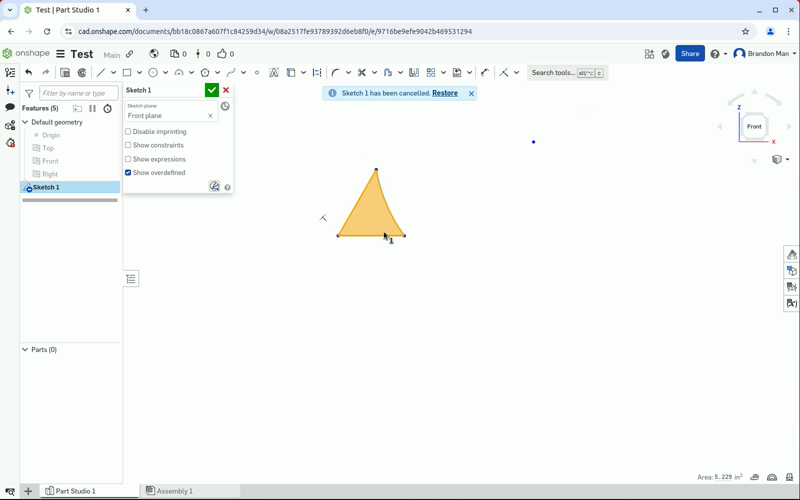
scroll(-6)
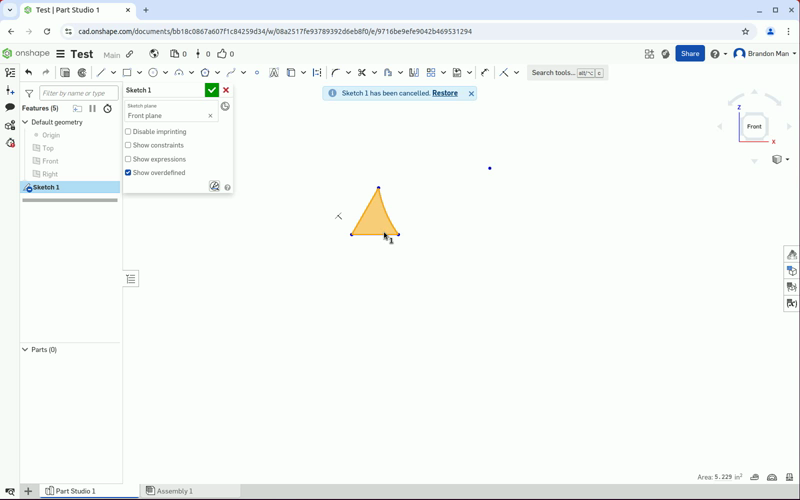
scroll(-6)
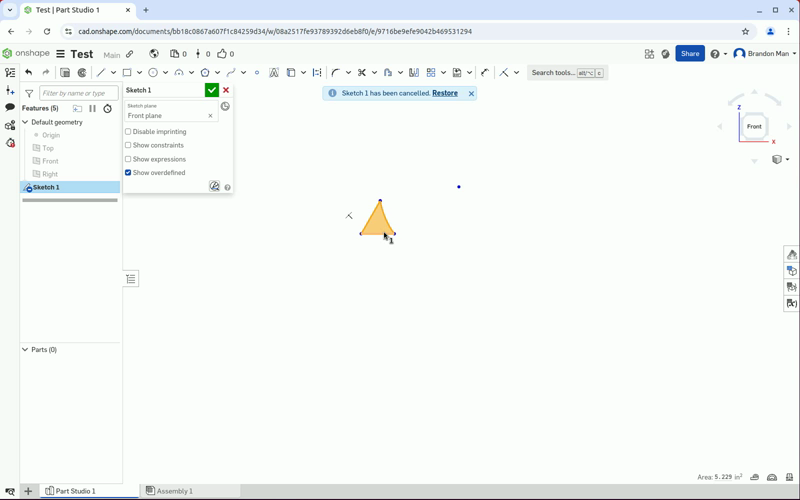
scroll(-6)
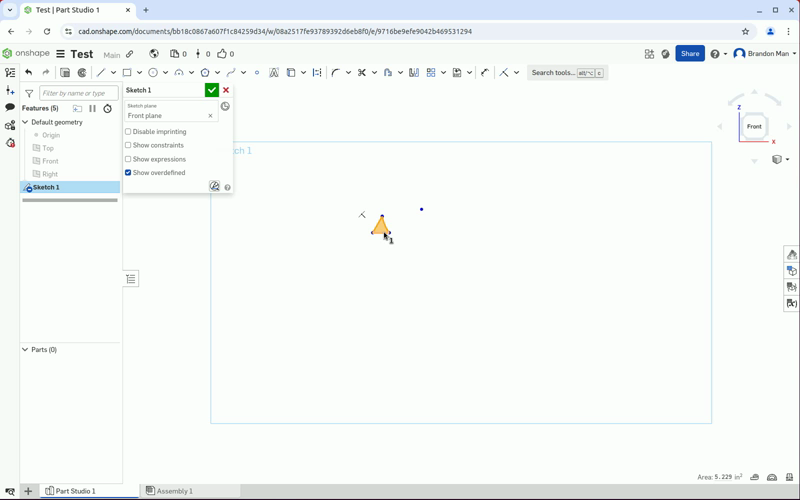
mouse_move(73, 352)
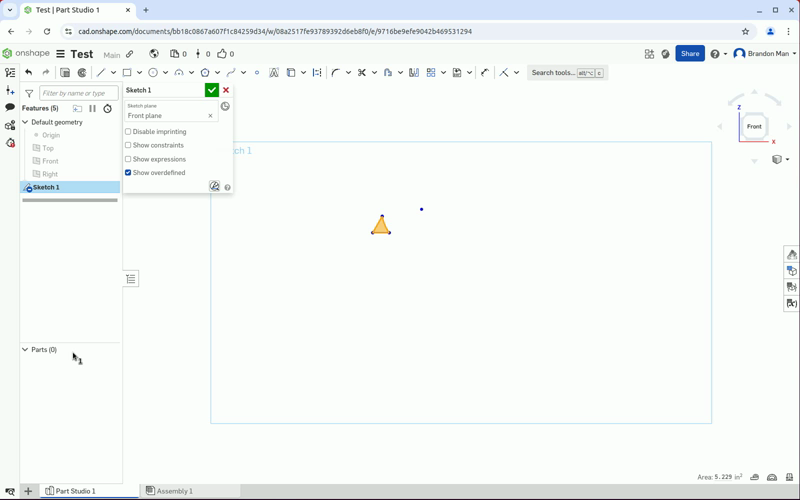
key(shift+y)
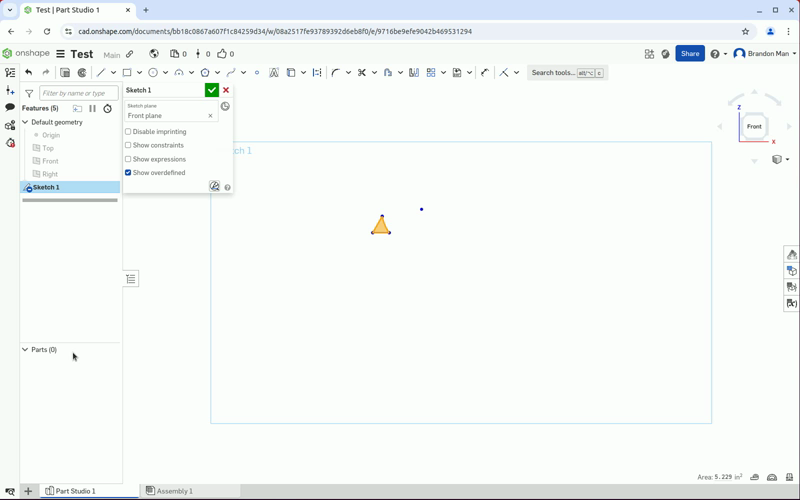
key(shift+e)
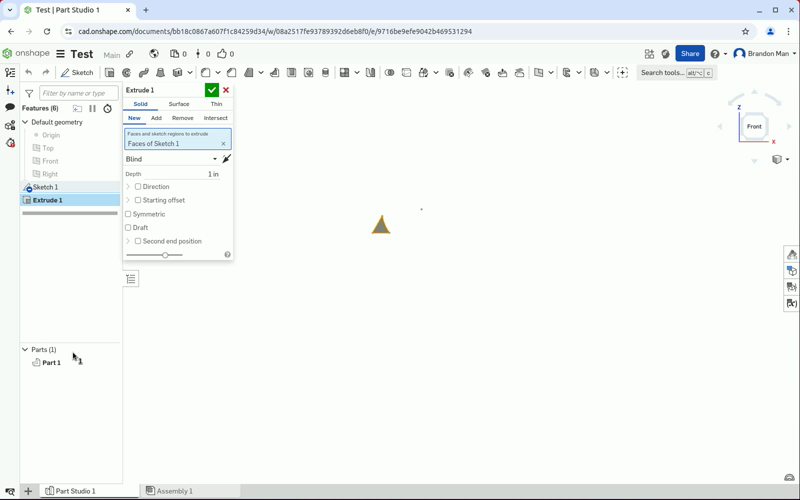
mouse_move(143, 106)
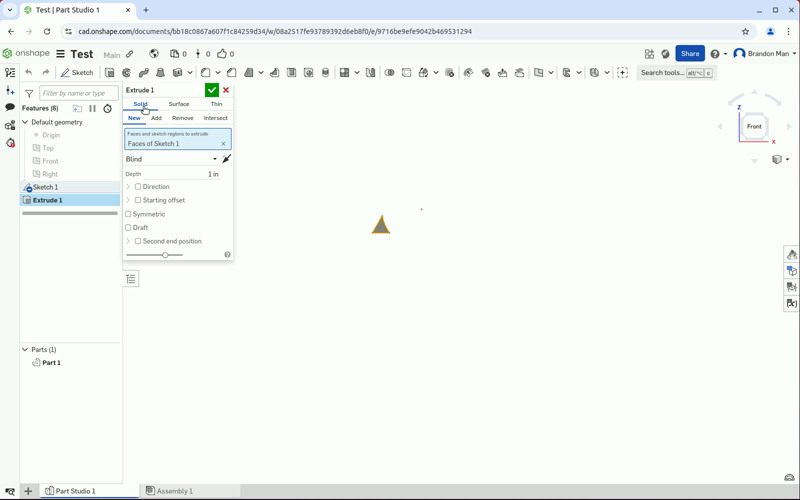
click(143, 106)
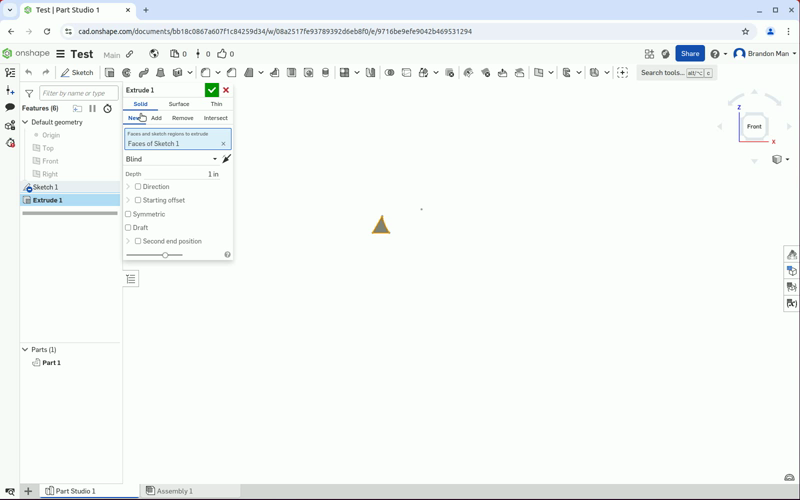
mouse_move(137, 120)
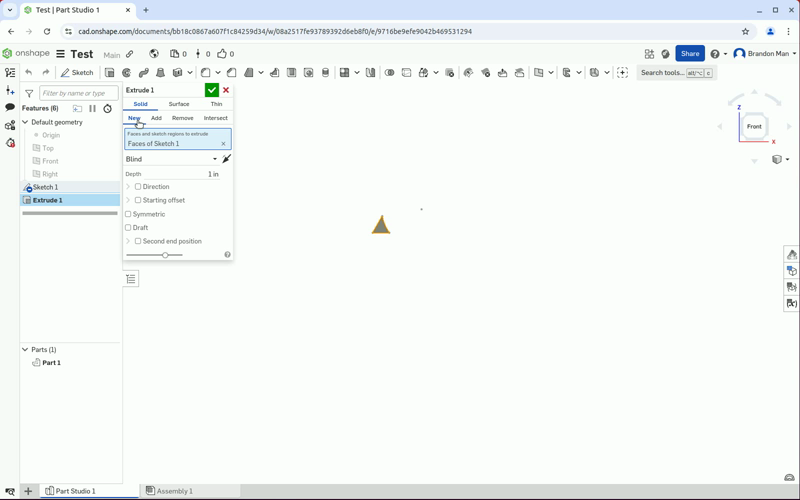
click(137, 120)
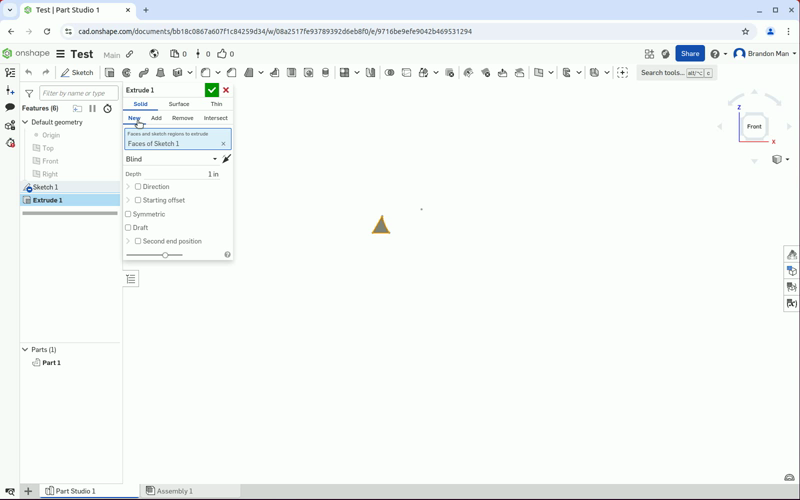
key(tab, 4)
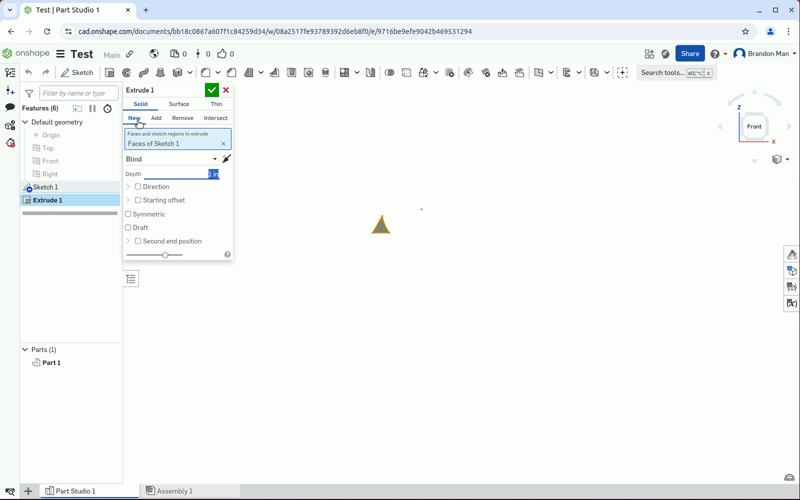
text(23.108)
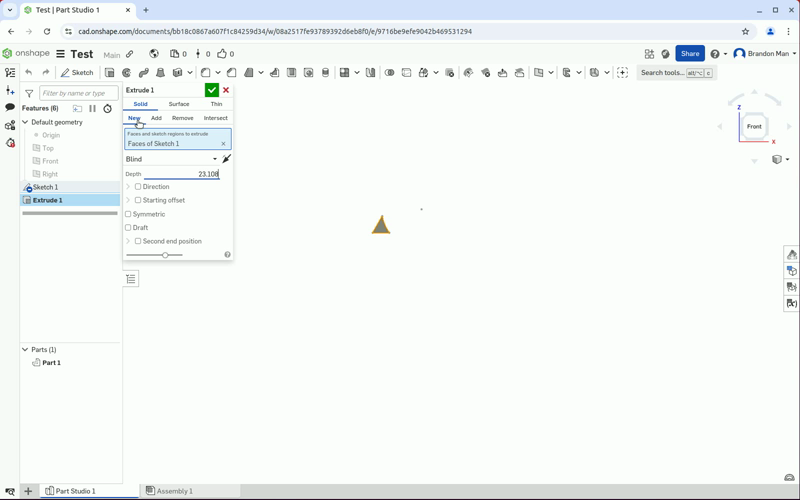
key(enter)
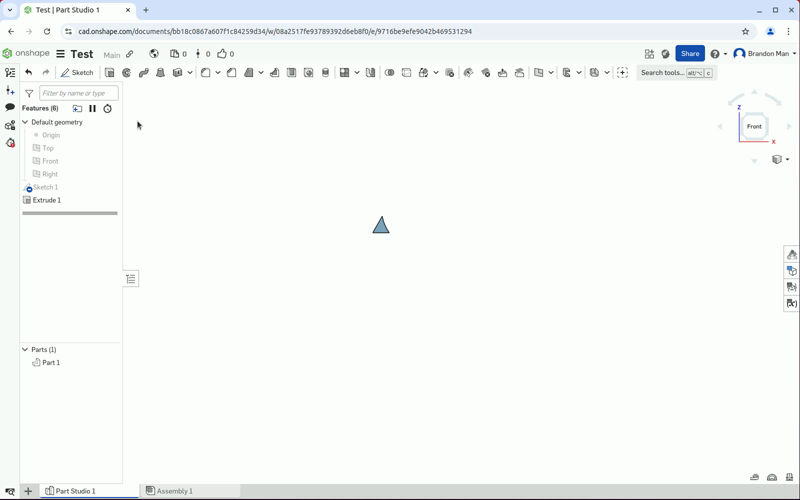
key(shift+h)
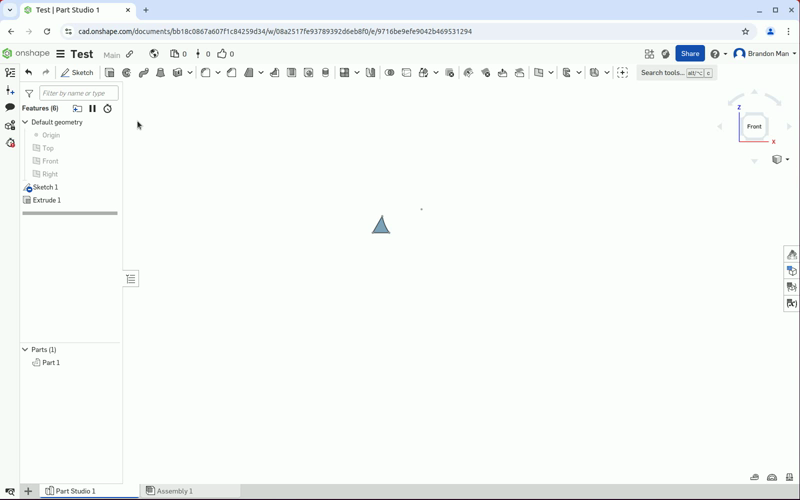
key(shift+h)
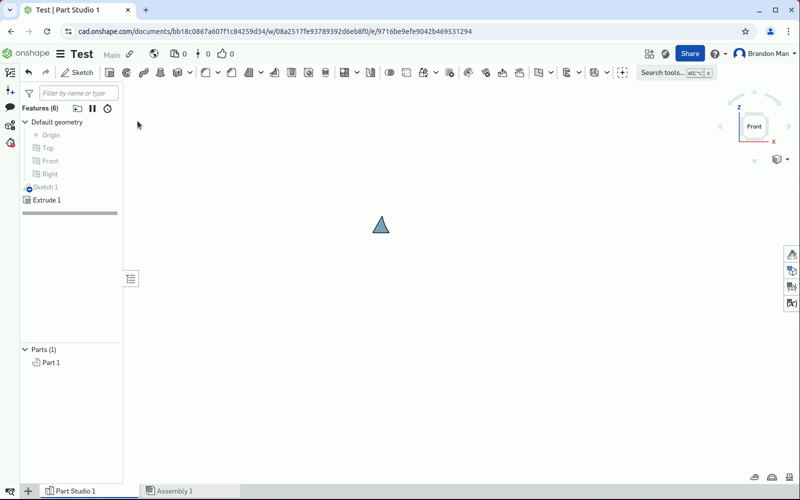
mouse_move(73, 189)
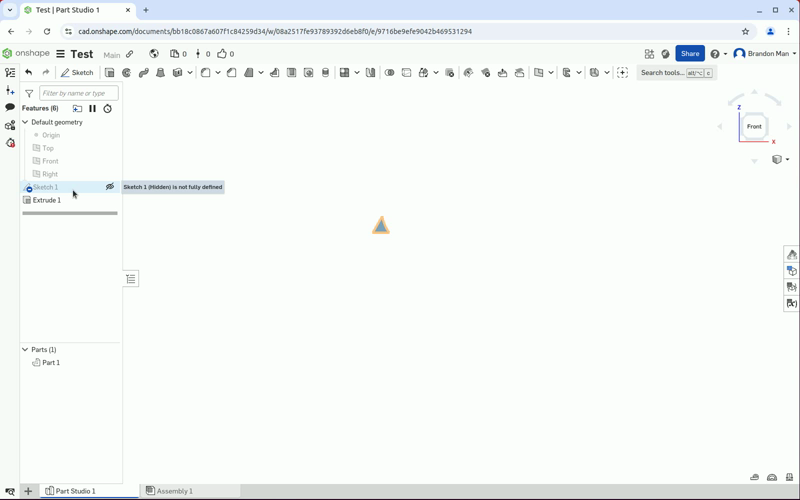
click(73, 189)
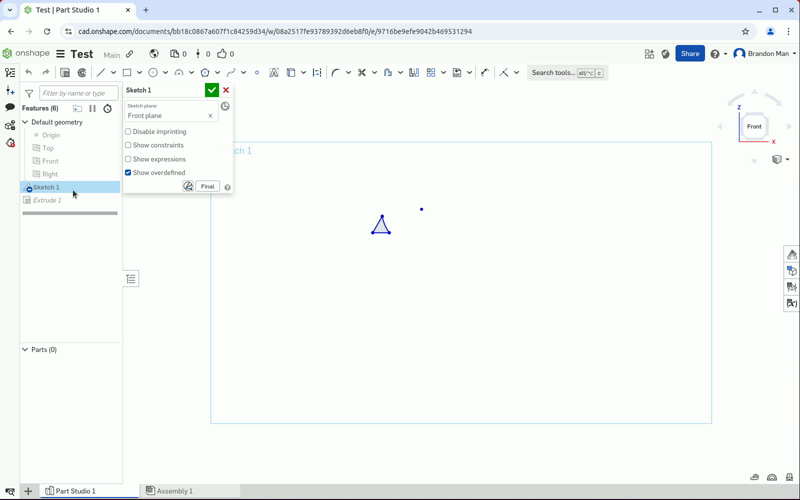
mouse_move(229, 92)
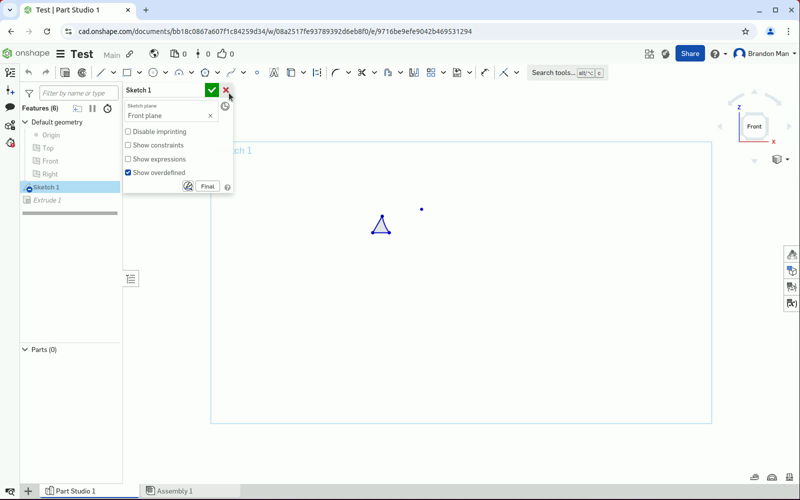
click(229, 92)
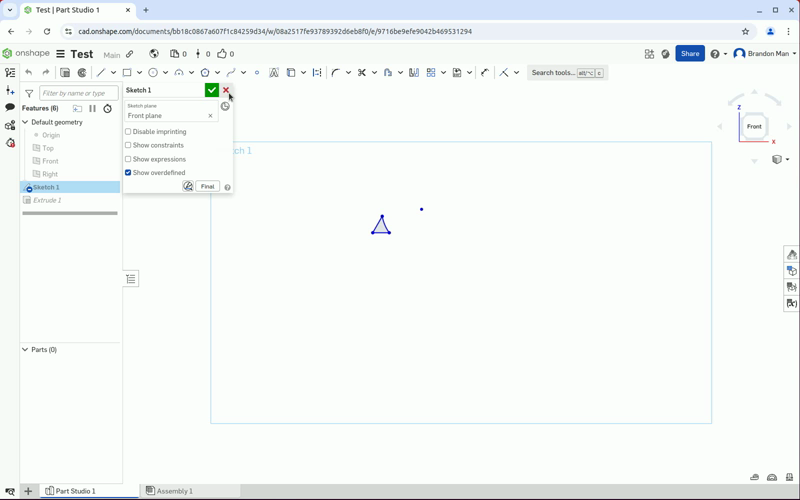
key(shift+s)
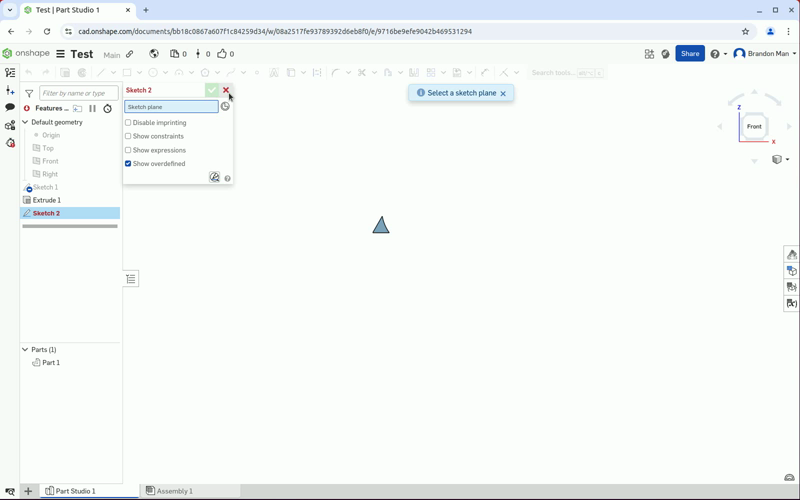
mouse_move(73, 163)
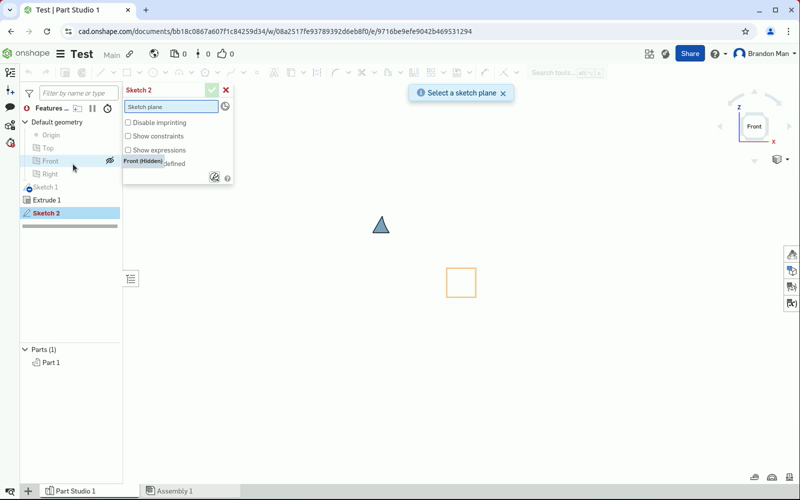
click(73, 163)
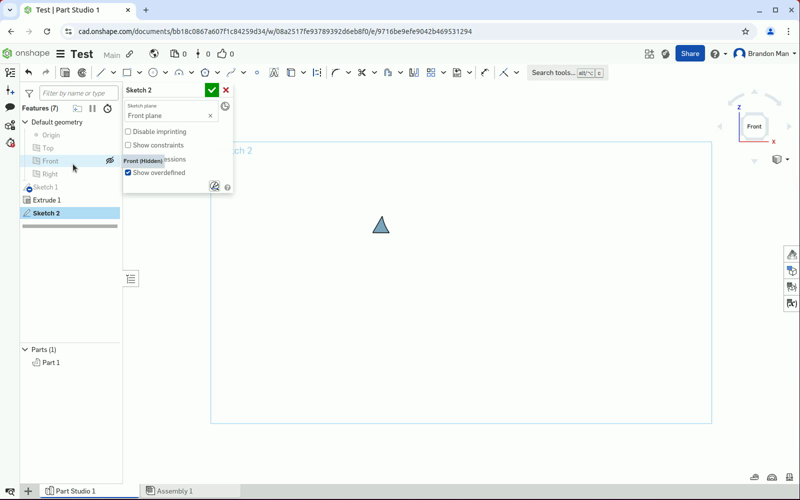
mouse_move(73, 352)
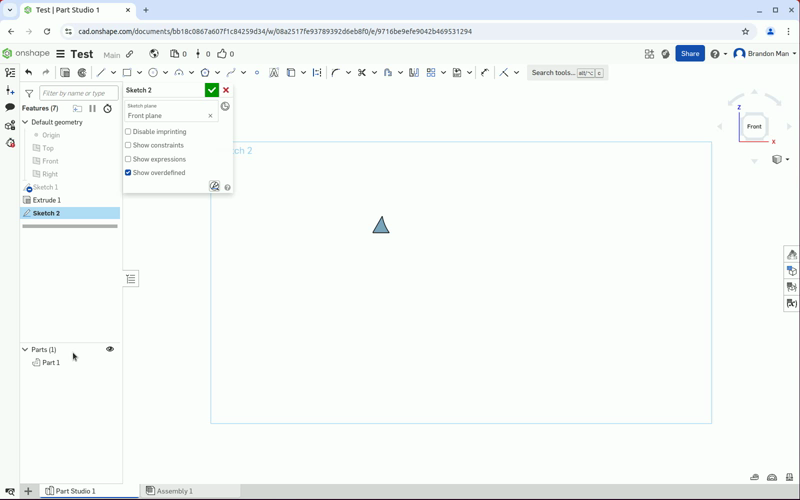
key(y)
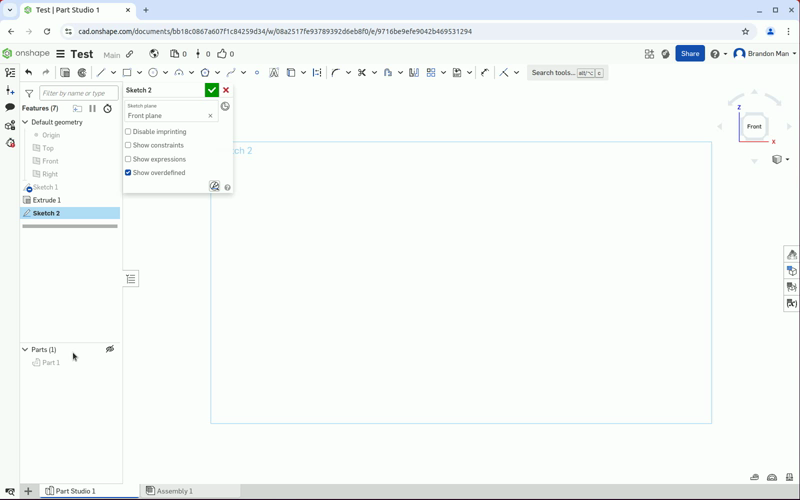
key(a)
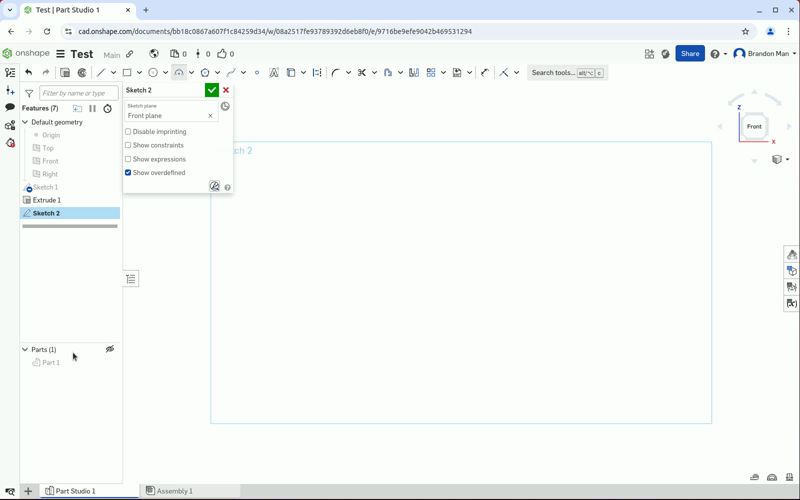
key_down(shift)
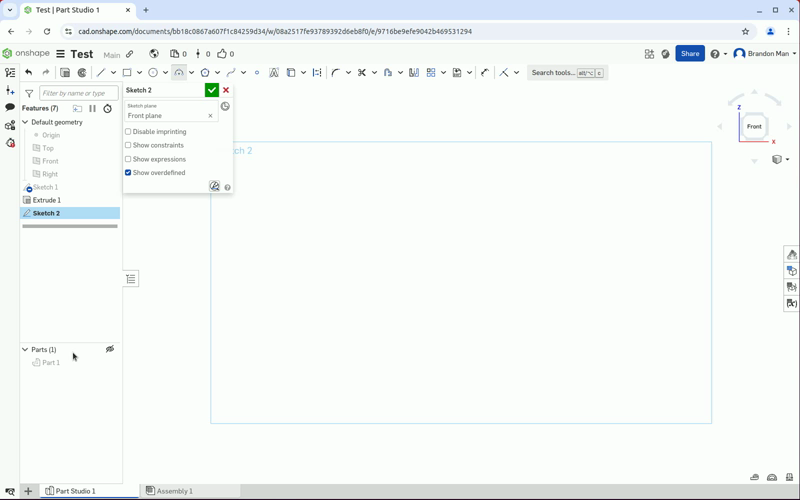
mouse_move(380, 217)
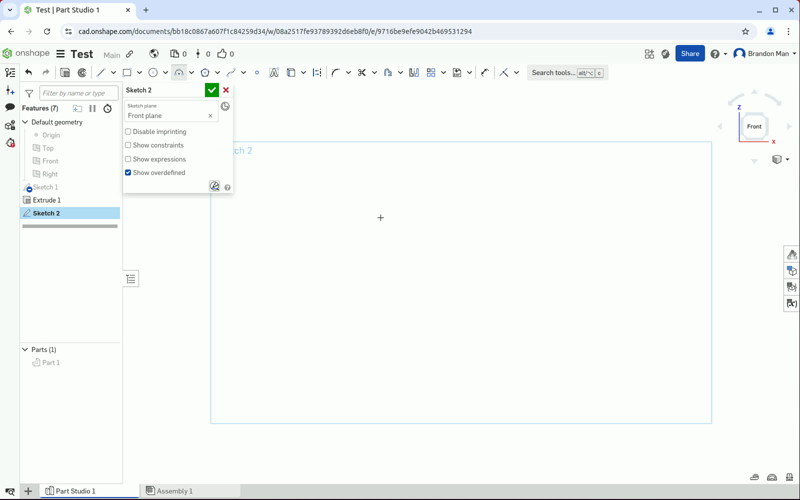
click(380, 217)
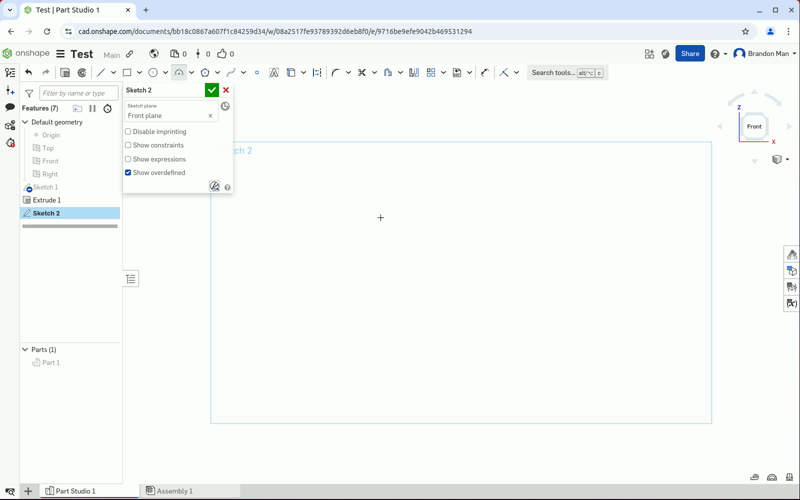
key_up(shift)
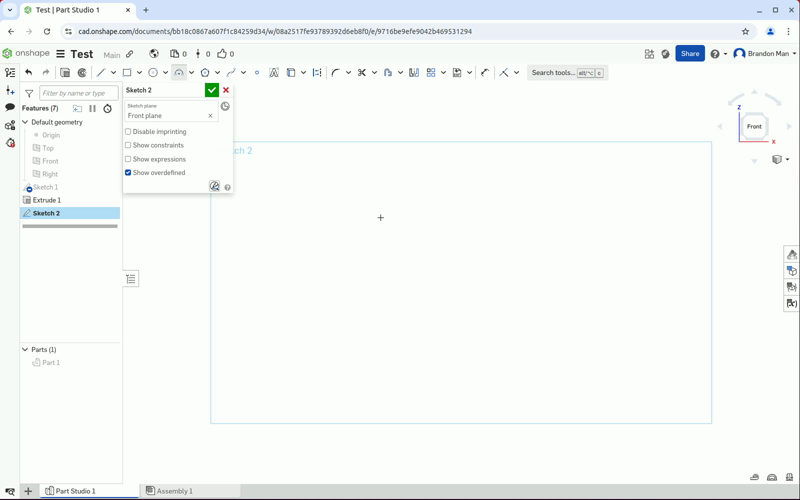
key_down(shift)
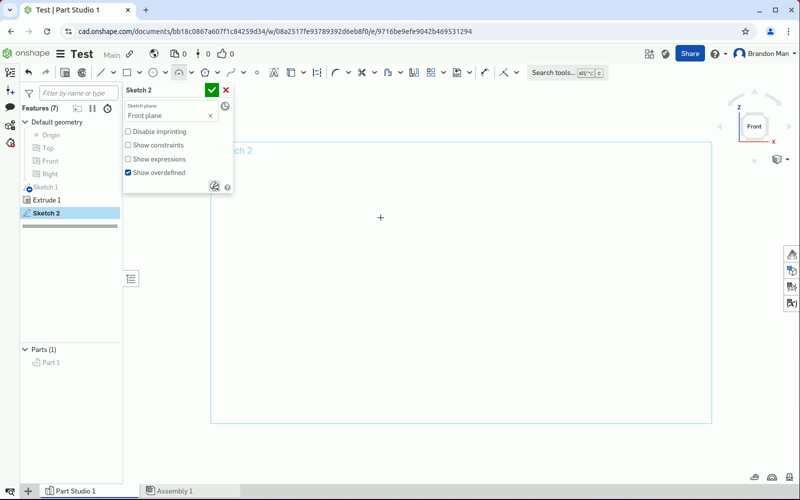
mouse_move(387, 233)
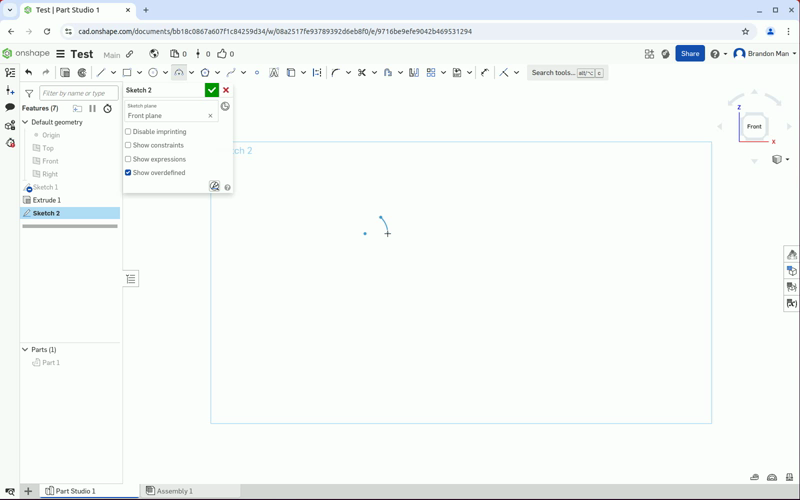
click(387, 233)
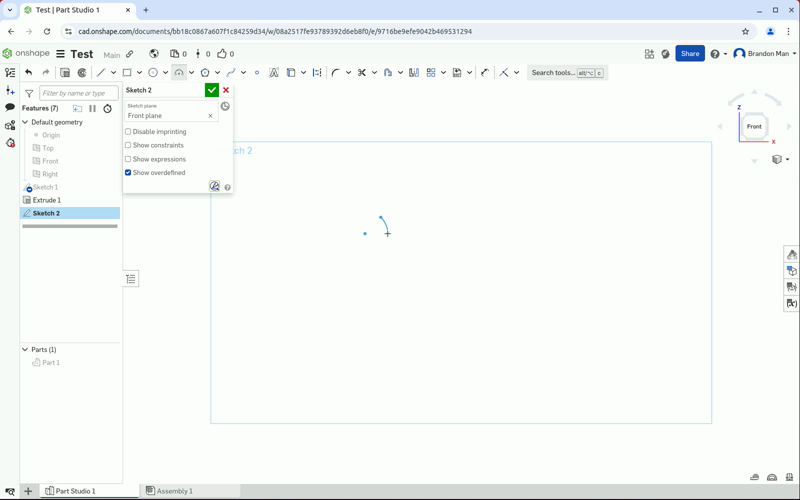
mouse_move(383, 225)
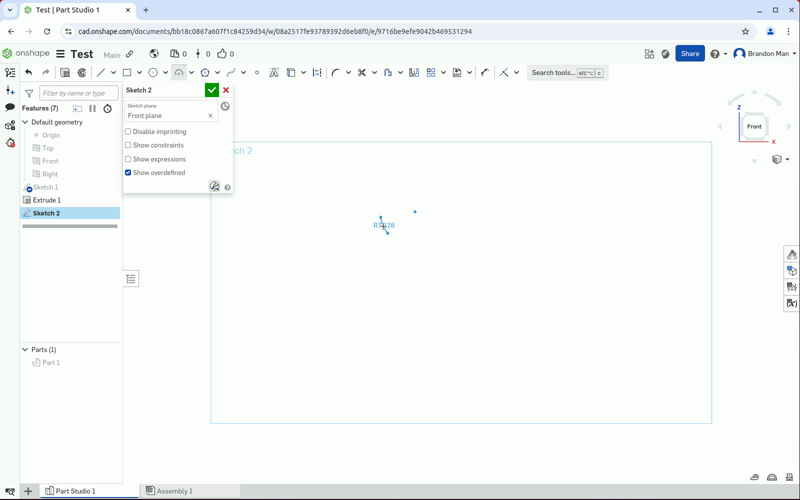
click(383, 225)
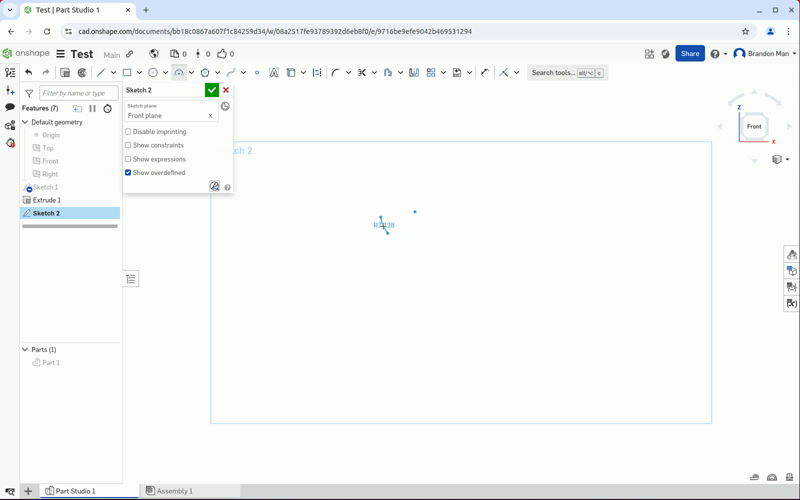
key_up(shift)
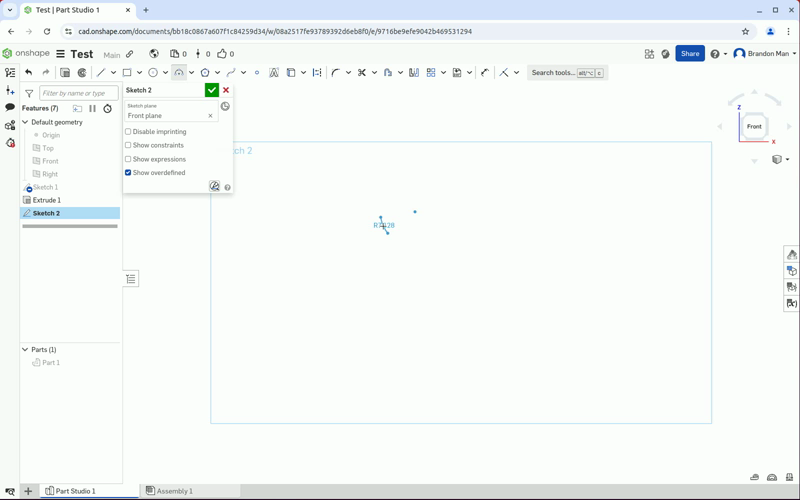
key(esc)
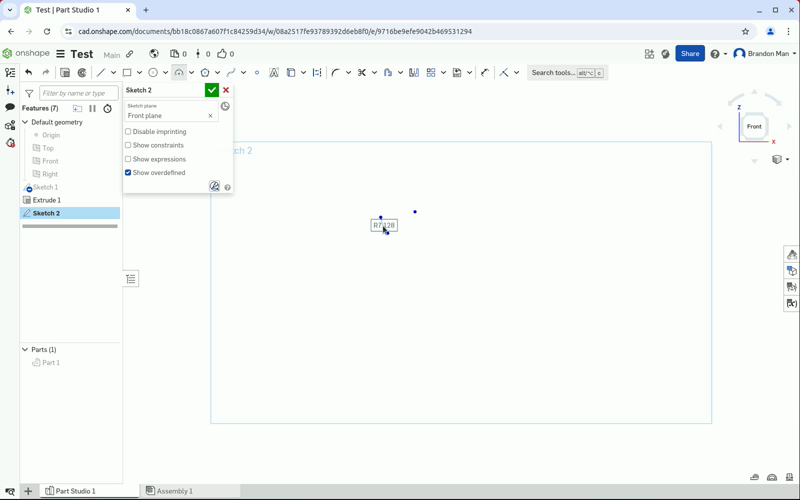
key(l)
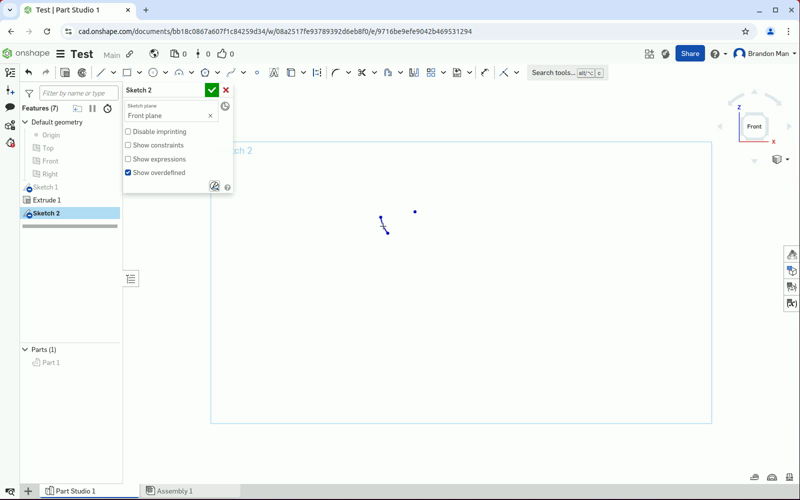
mouse_move(387, 233)
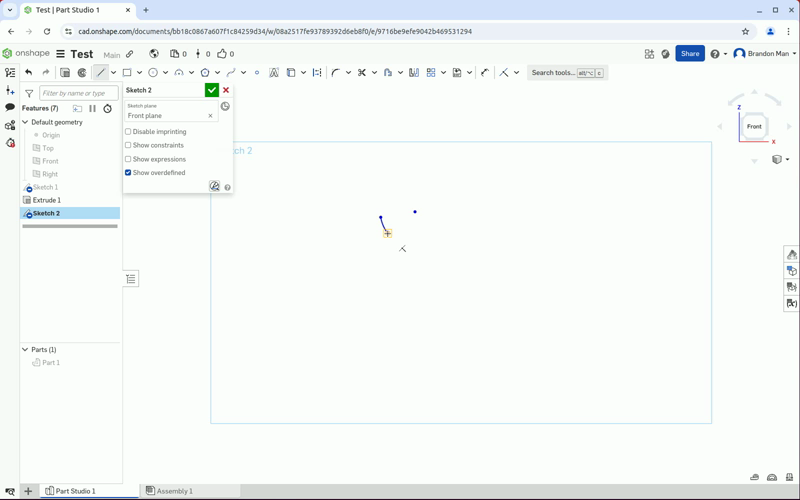
click(387, 233)
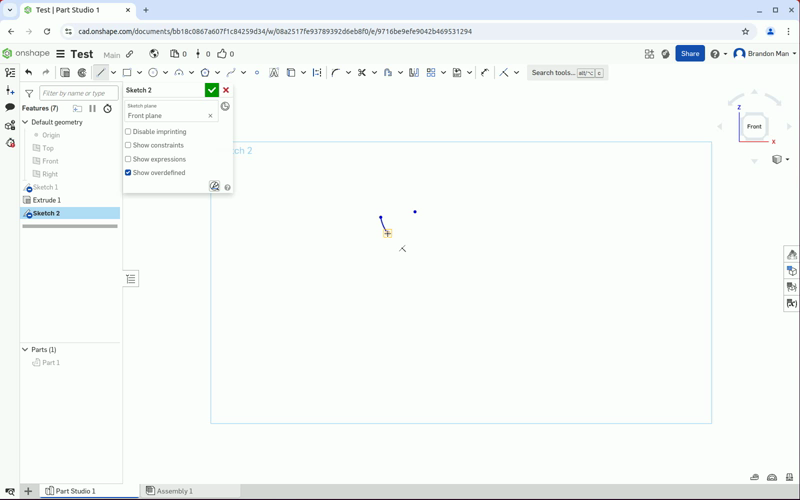
key_down(shift)
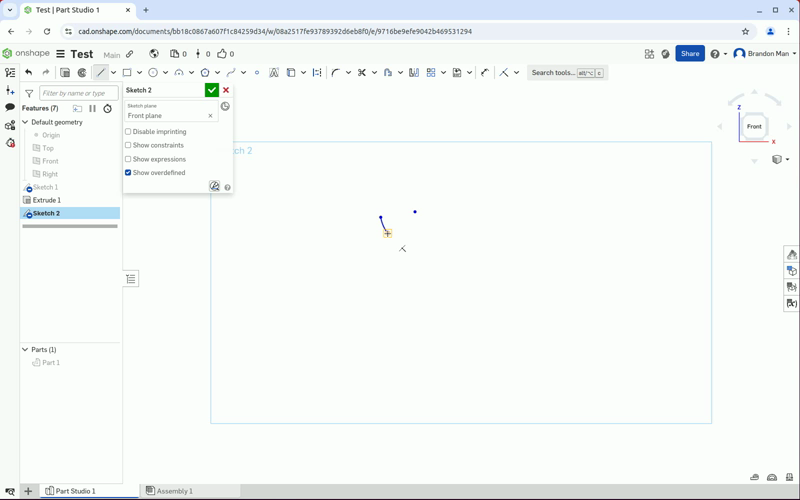
mouse_move(417, 233)
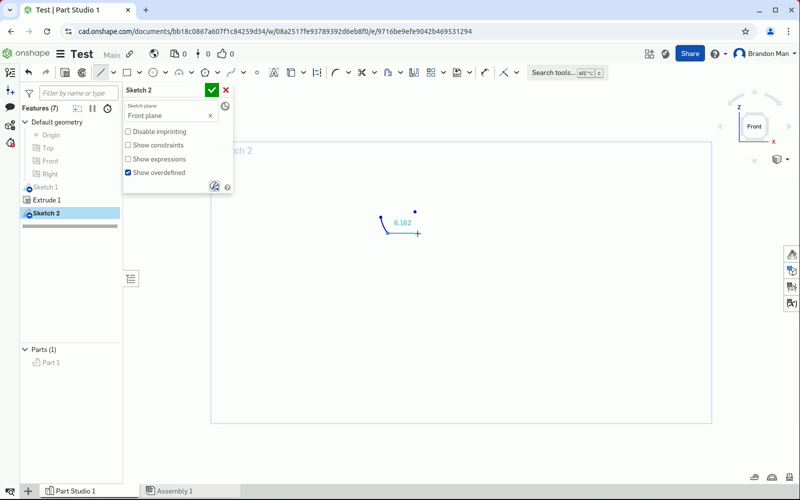
mouse_move(399, 233)
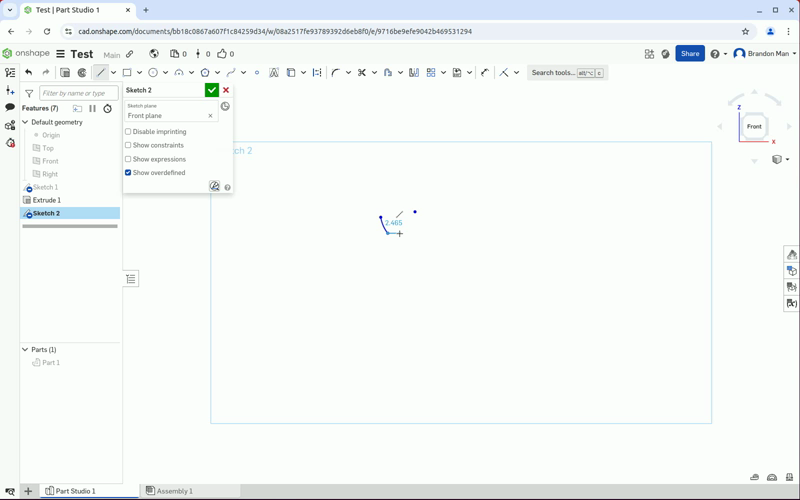
click(399, 233)
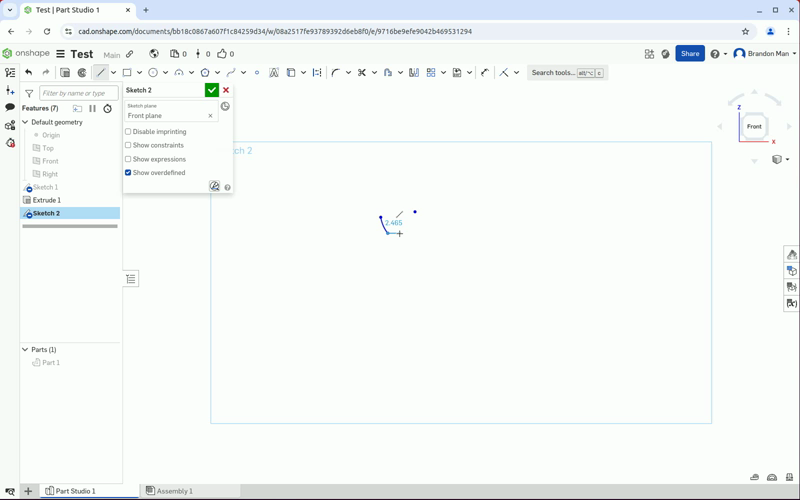
key_up(shift)
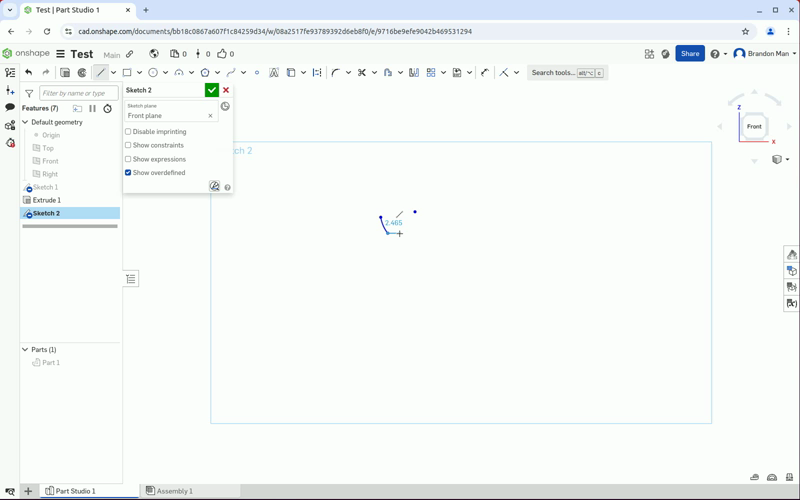
key(esc)
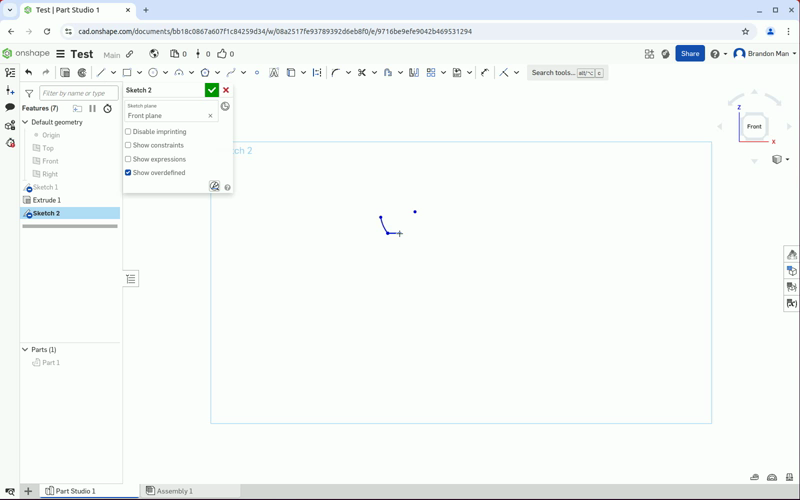
key(a)
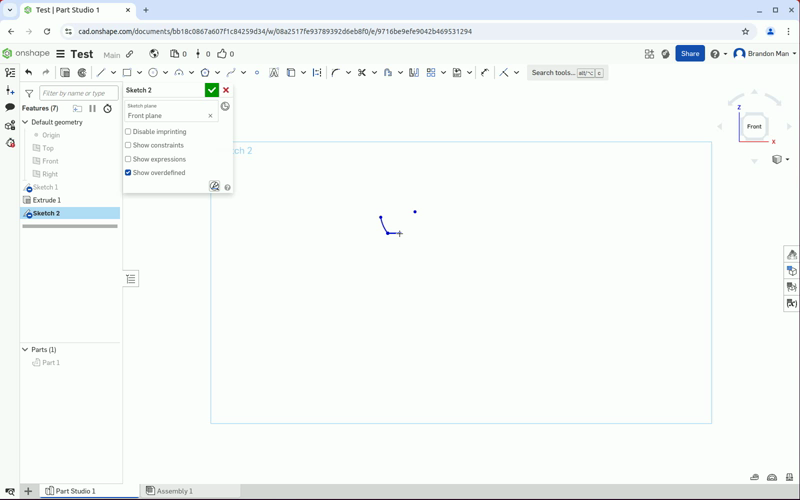
mouse_move(399, 233)
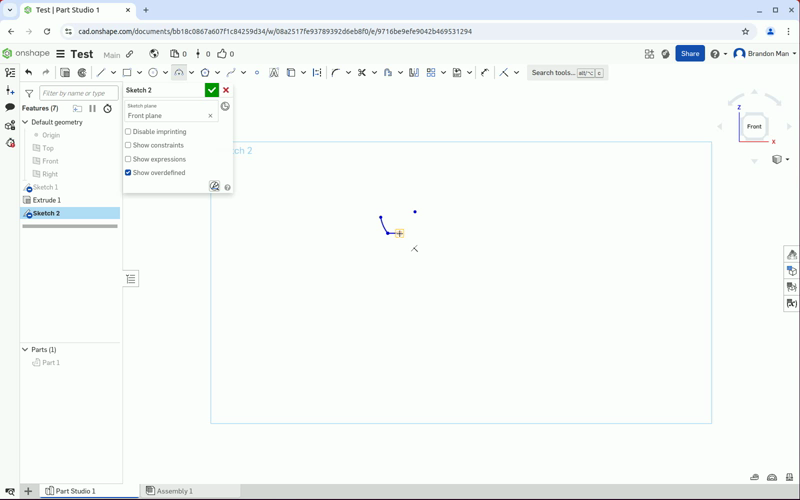
click(399, 233)
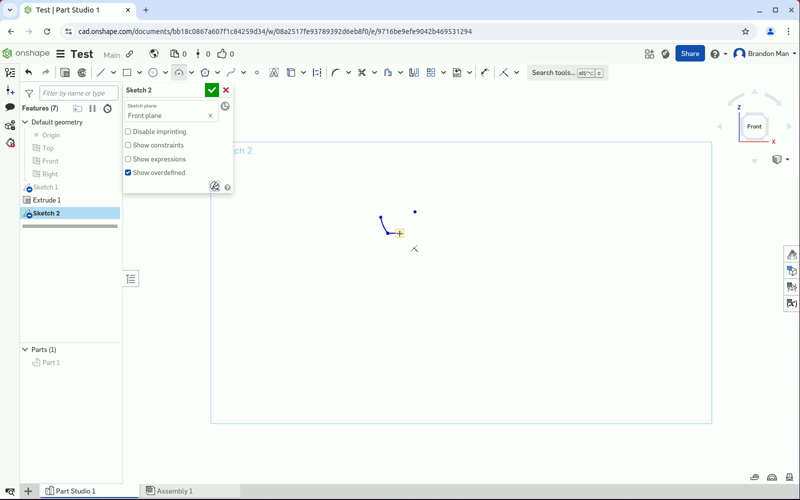
key_down(shift)
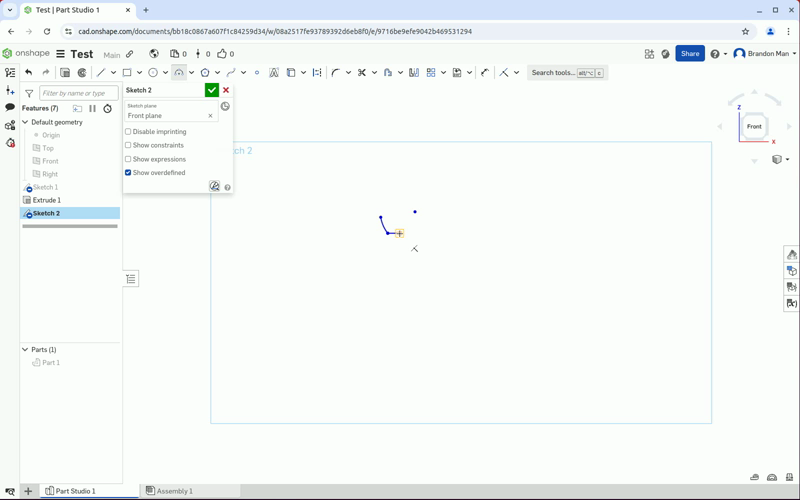
mouse_move(389, 211)
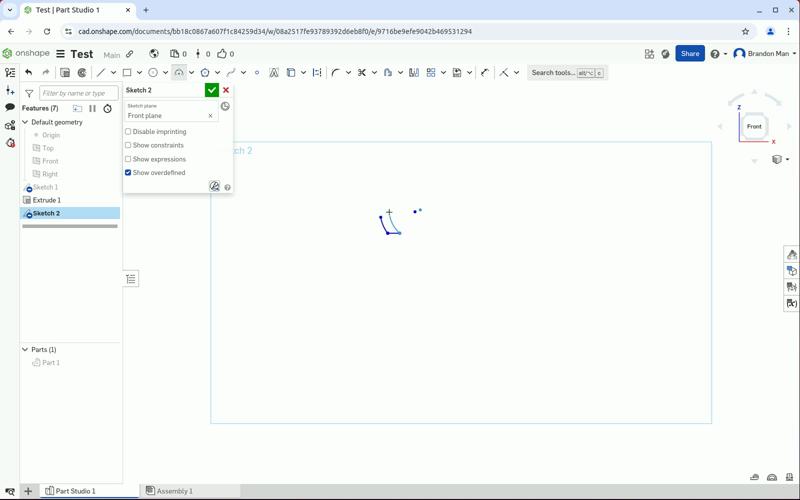
click(389, 211)
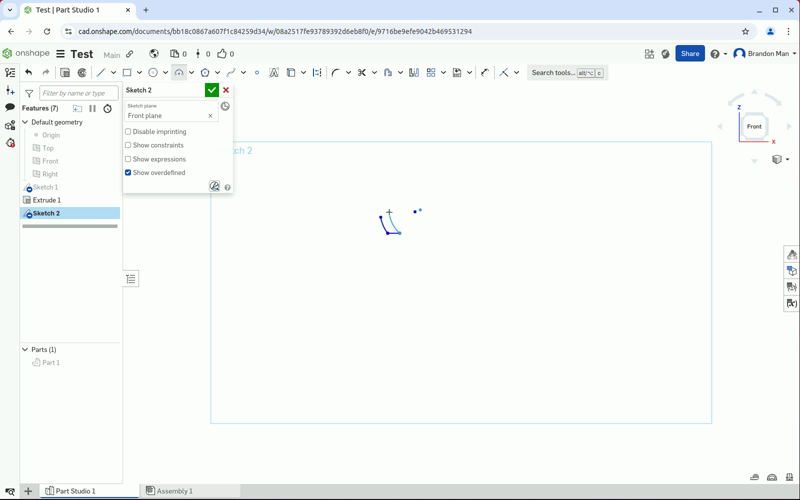
mouse_move(392, 223)
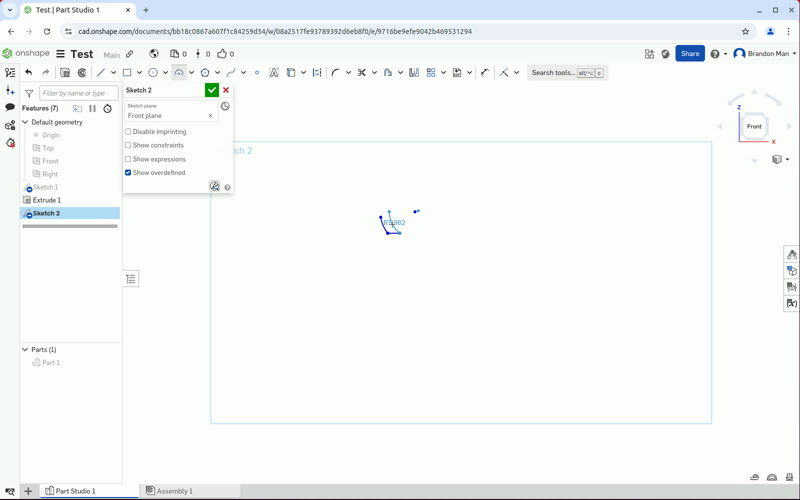
click(392, 223)
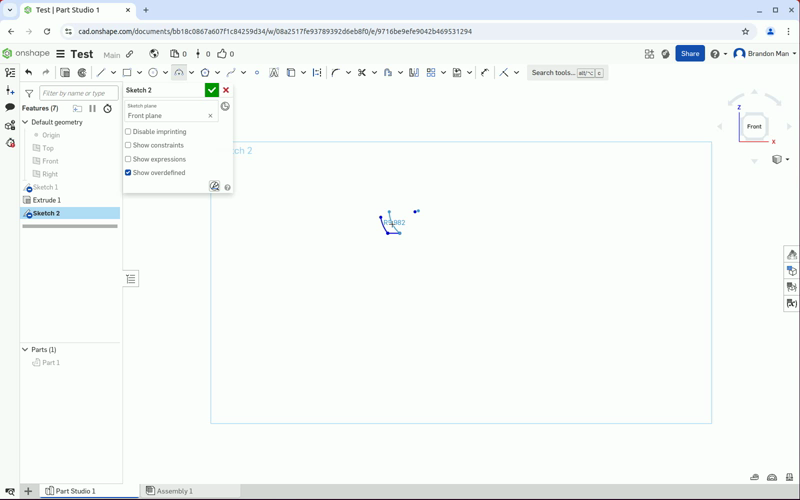
key_up(shift)
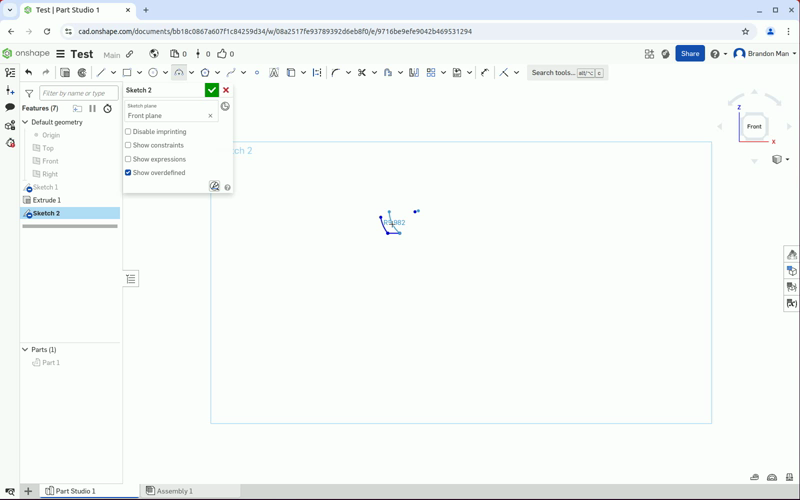
key(esc)
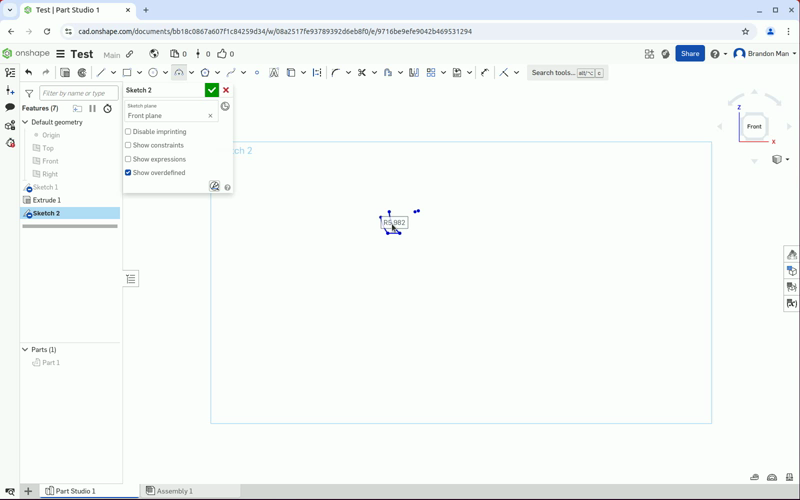
key(l)
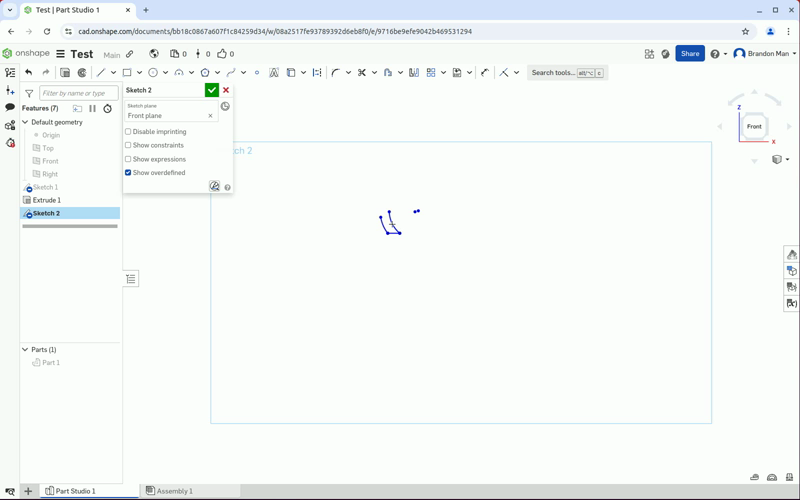
mouse_move(389, 211)
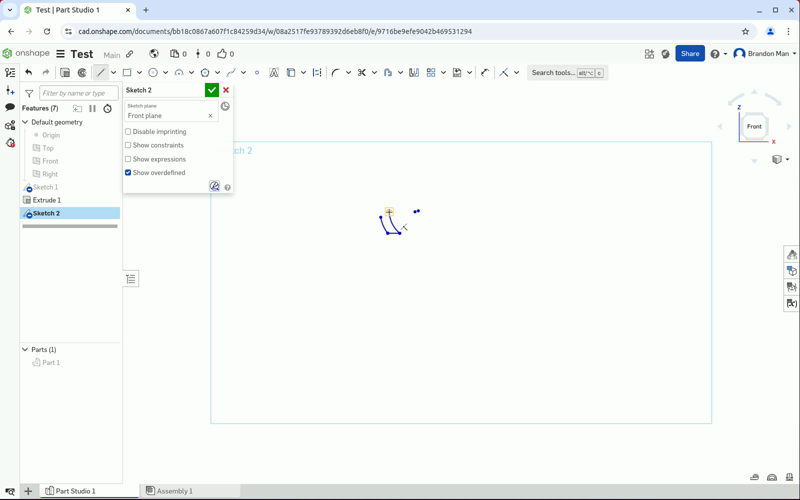
click(389, 211)
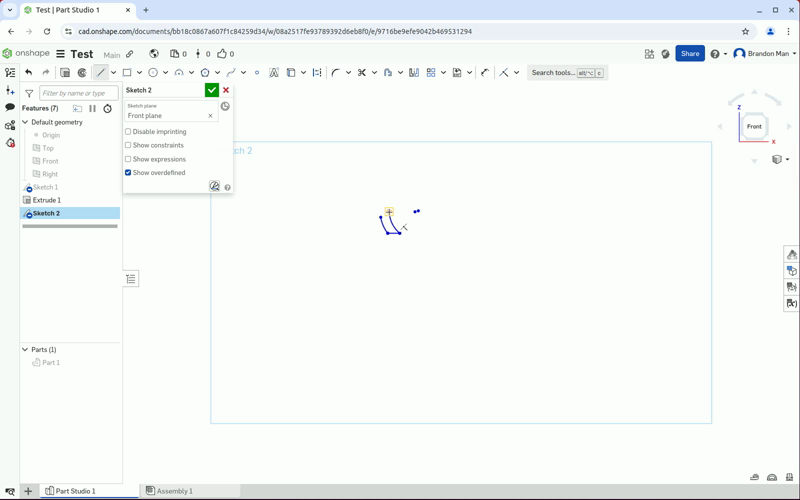
key_down(shift)
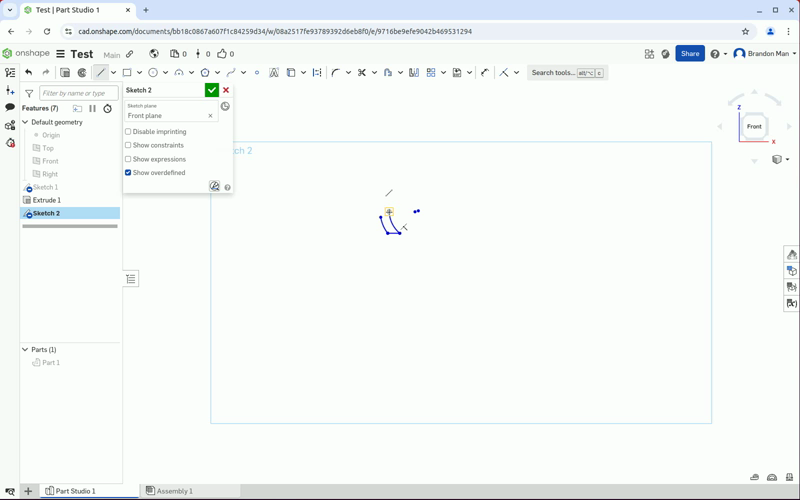
mouse_move(419, 211)
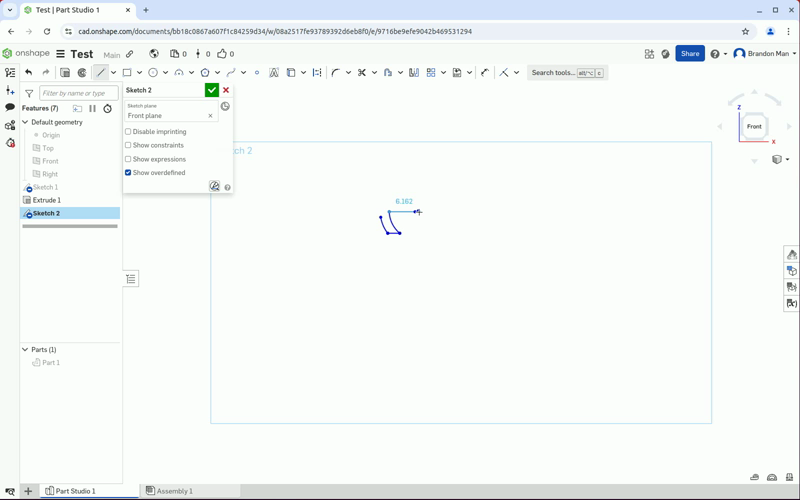
mouse_move(389, 202)
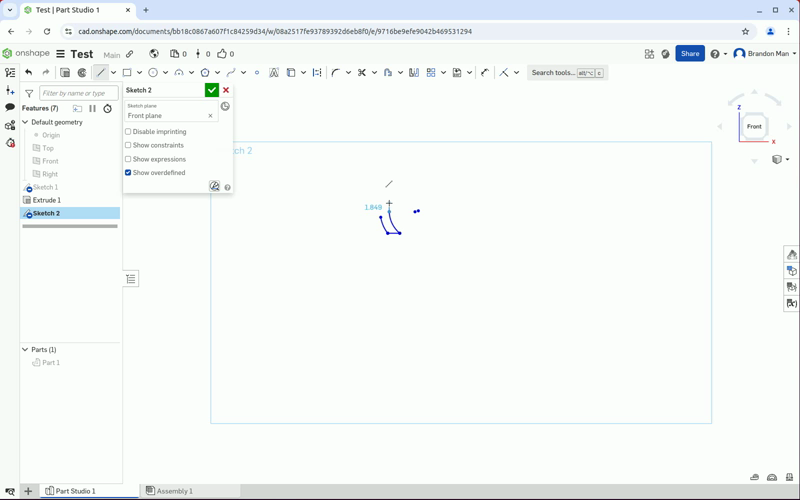
click(389, 202)
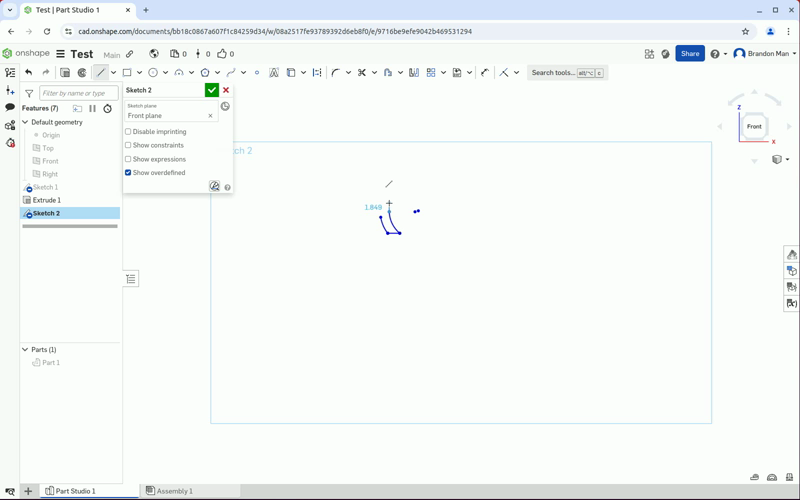
key_up(shift)
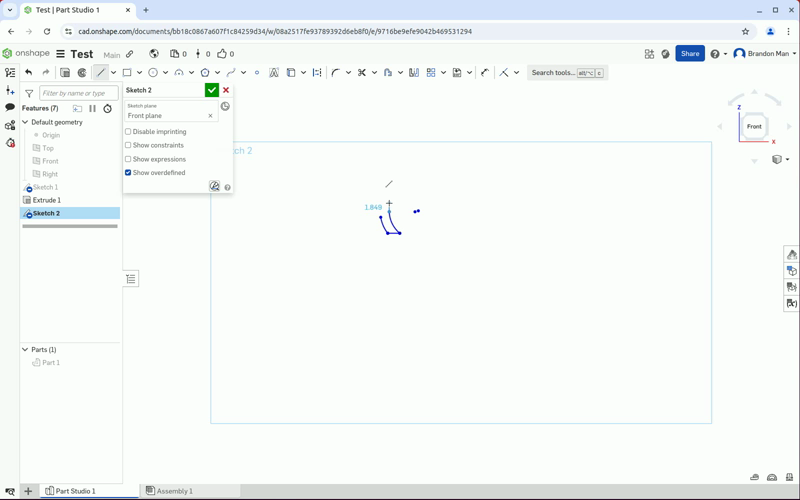
mouse_move(419, 202)
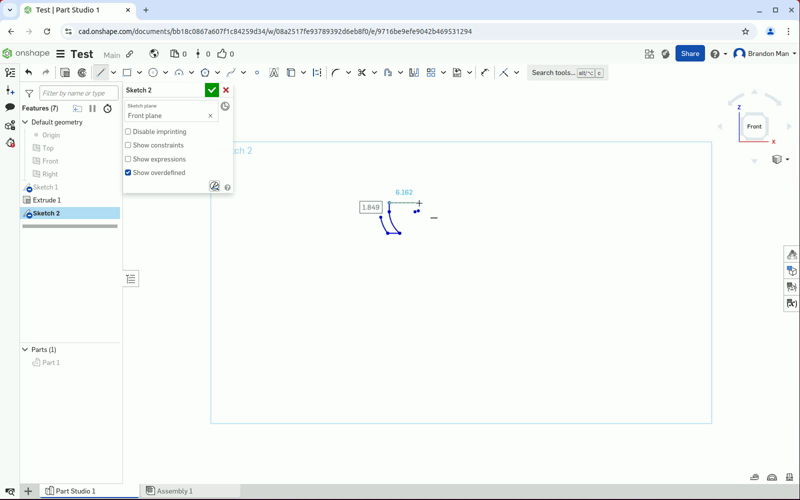
key_down(shift)
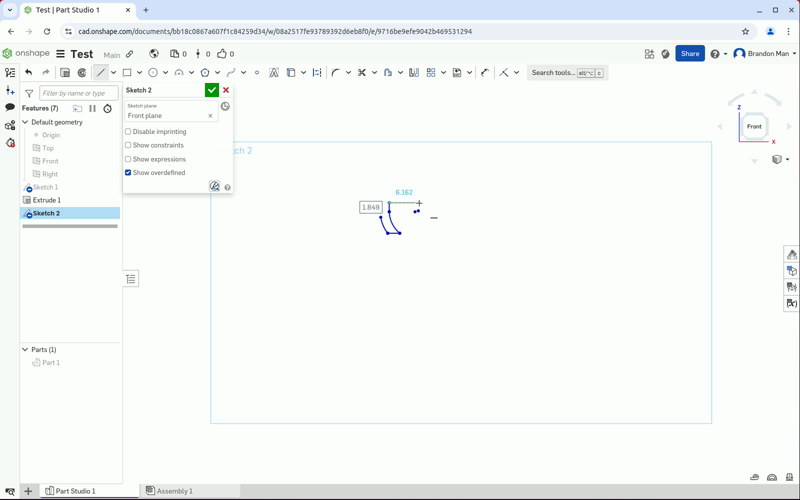
mouse_move(380, 217)
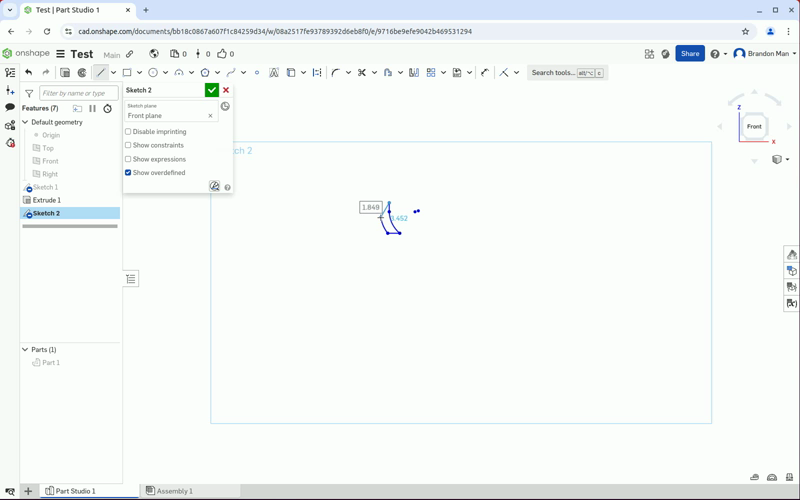
key_up(shift)
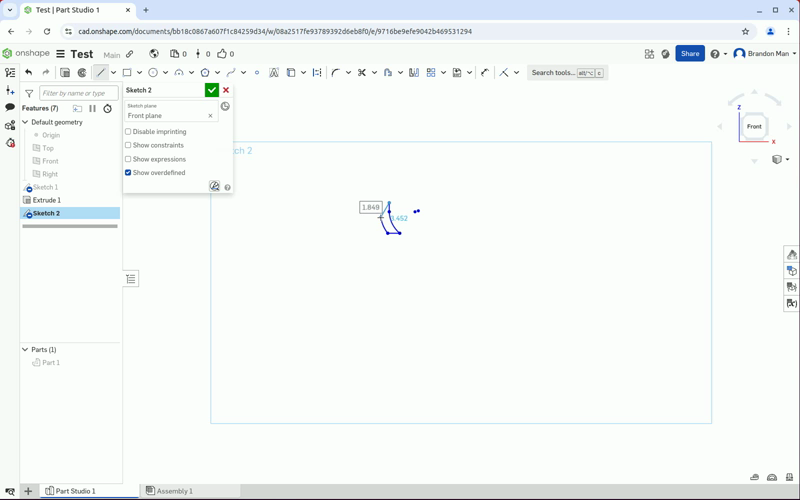
click(380, 217)
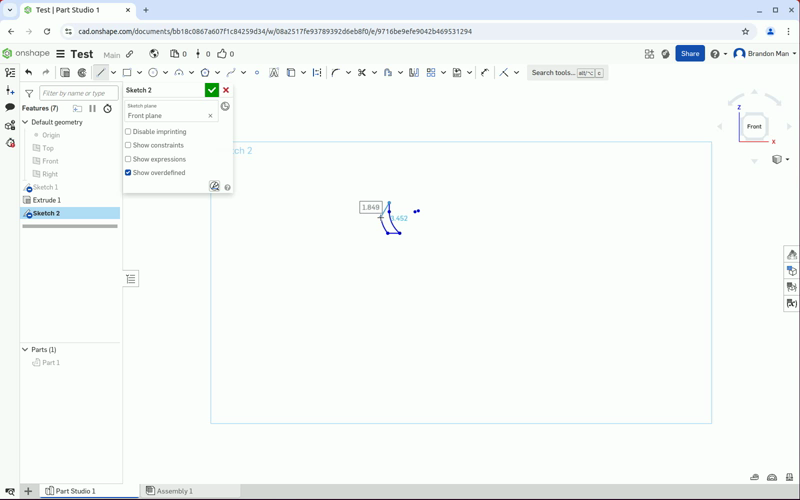
key(esc)
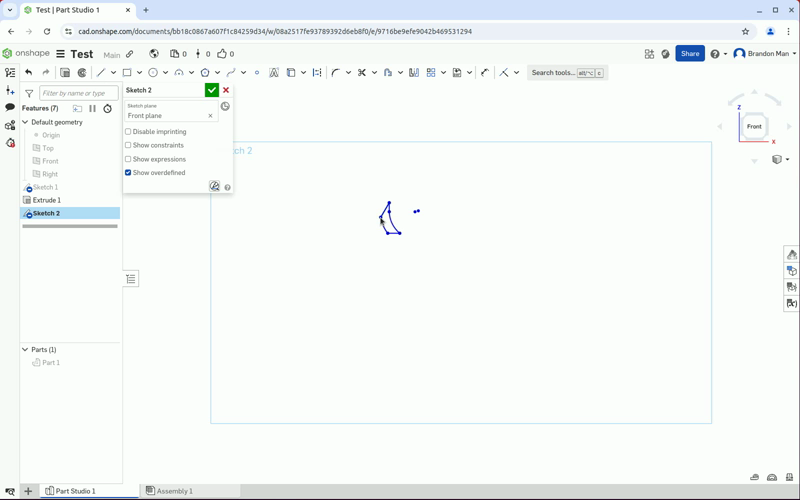
mouse_move(385, 228)
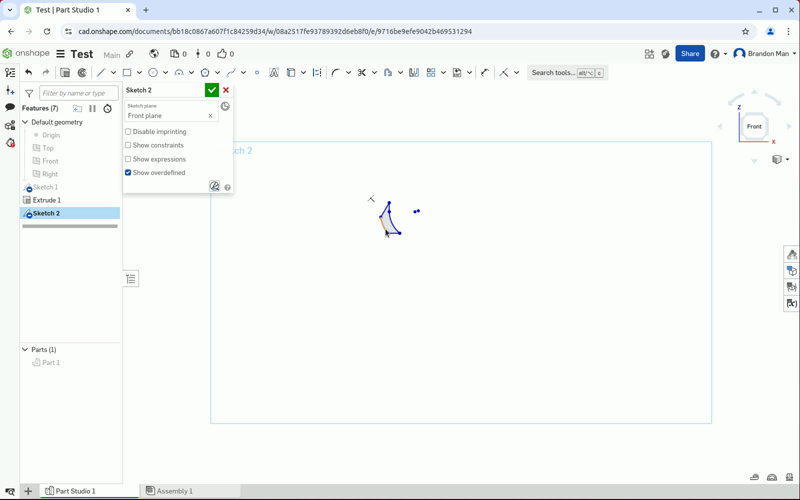
scroll(6)
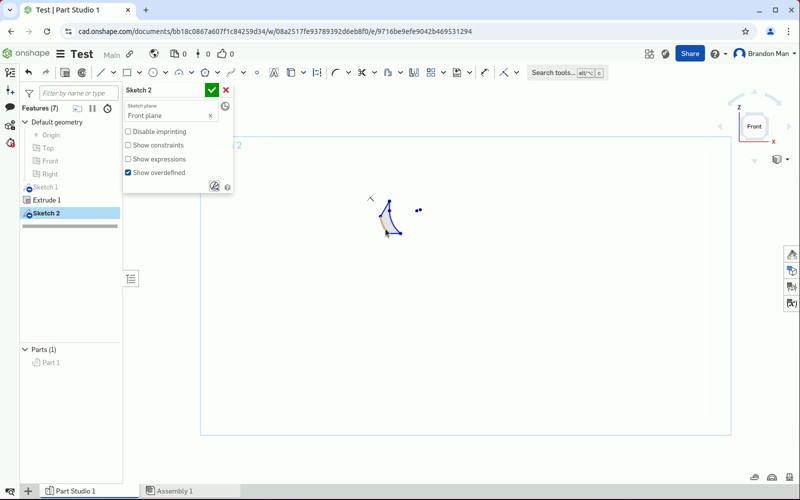
scroll(6)
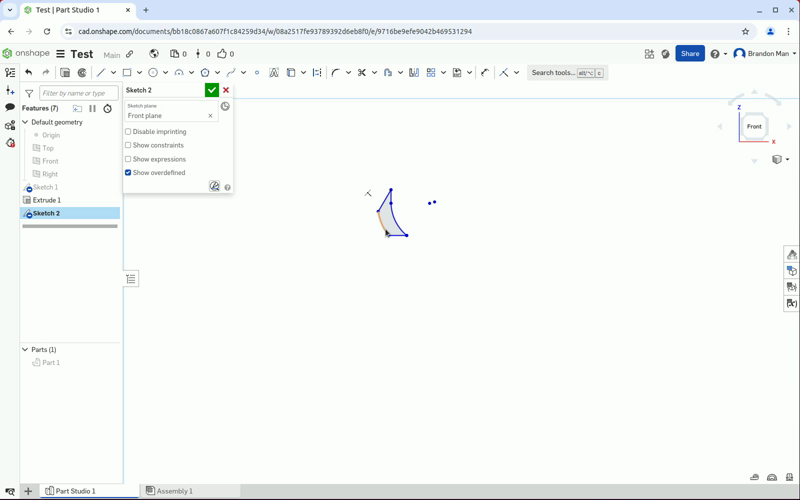
scroll(6)
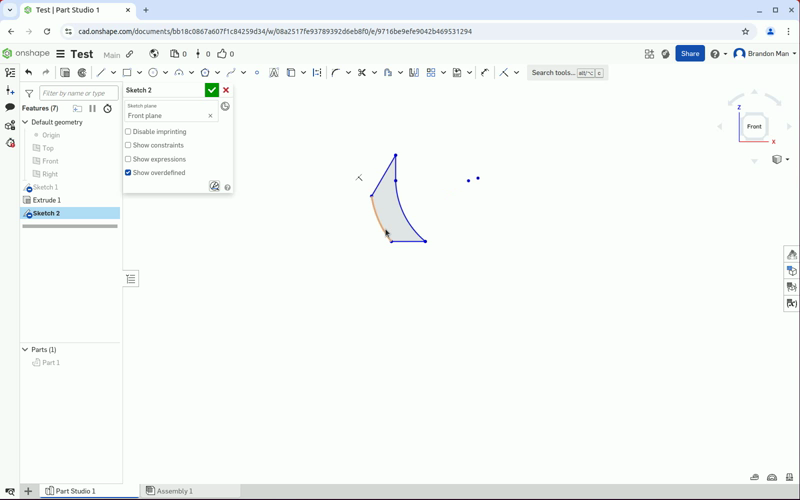
scroll(6)
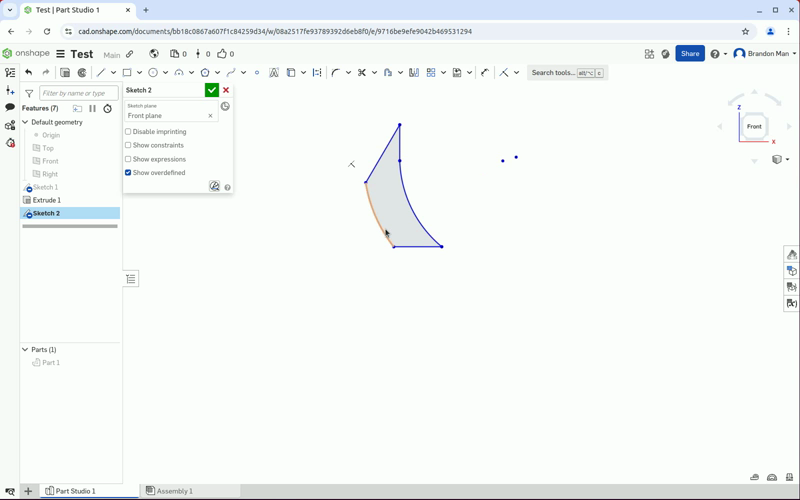
scroll(6)
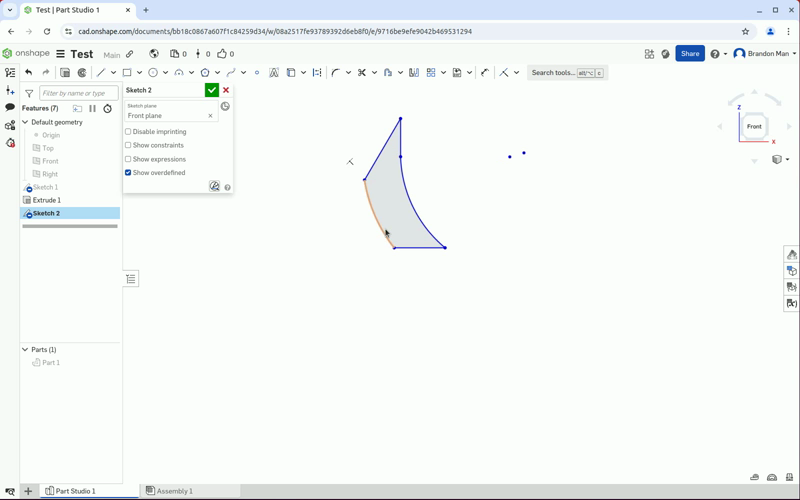
scroll(6)
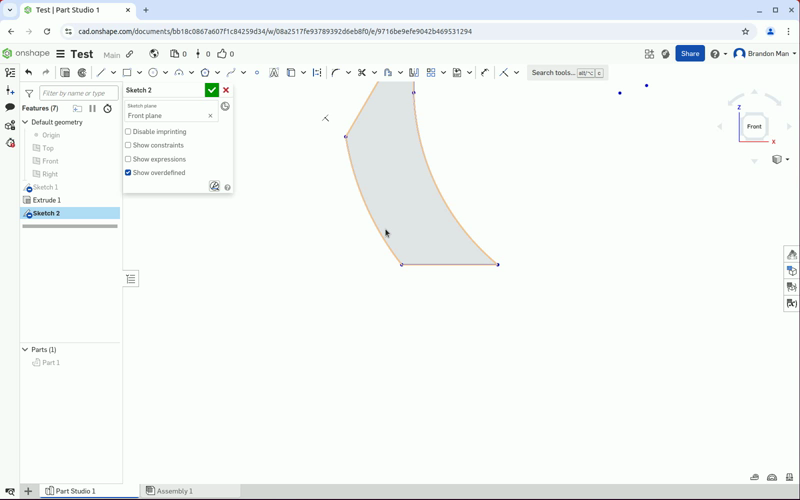
scroll(6)
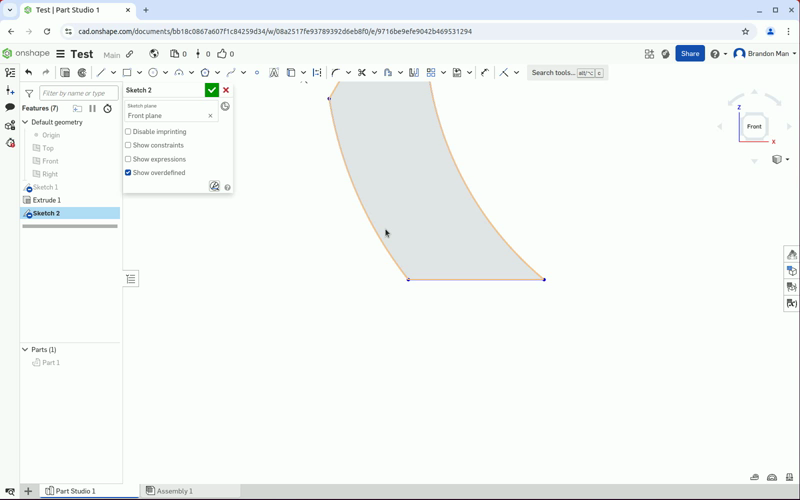
click(385, 228)
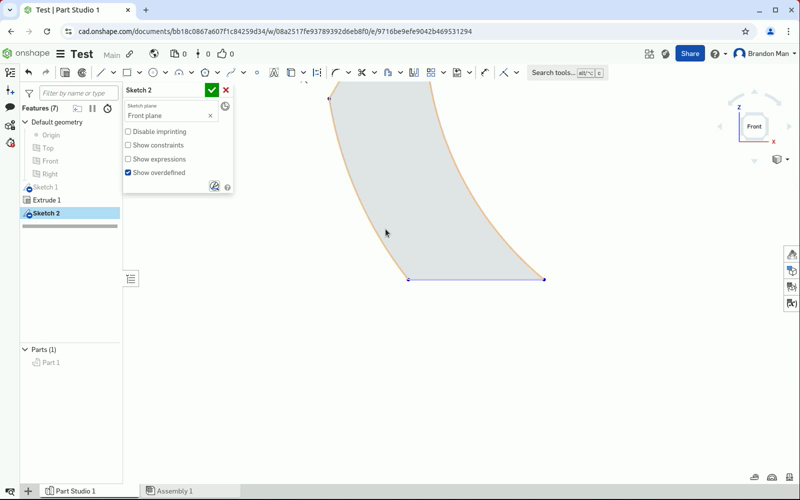
scroll(-6)
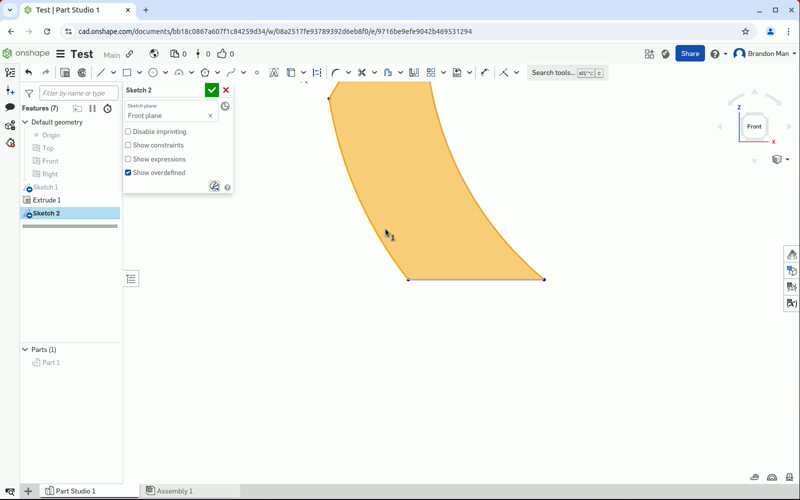
scroll(-6)
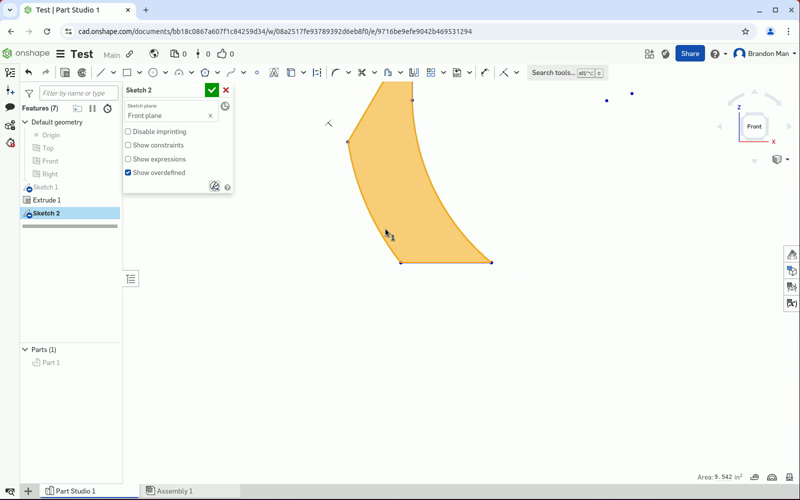
scroll(-6)
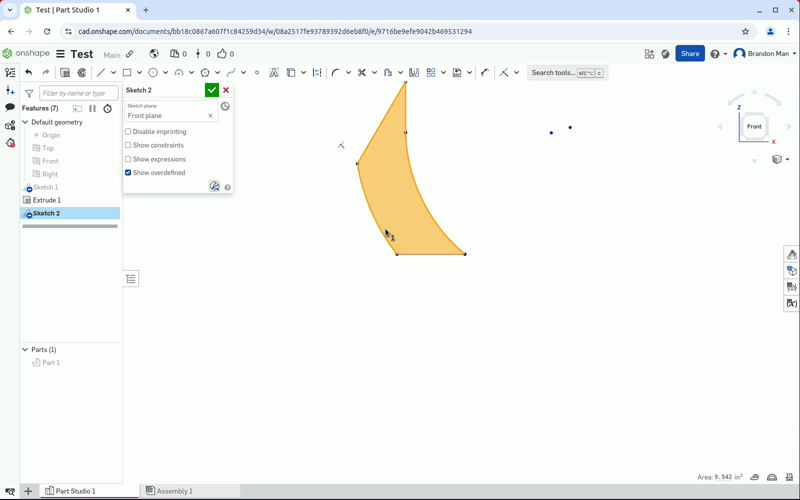
scroll(-6)
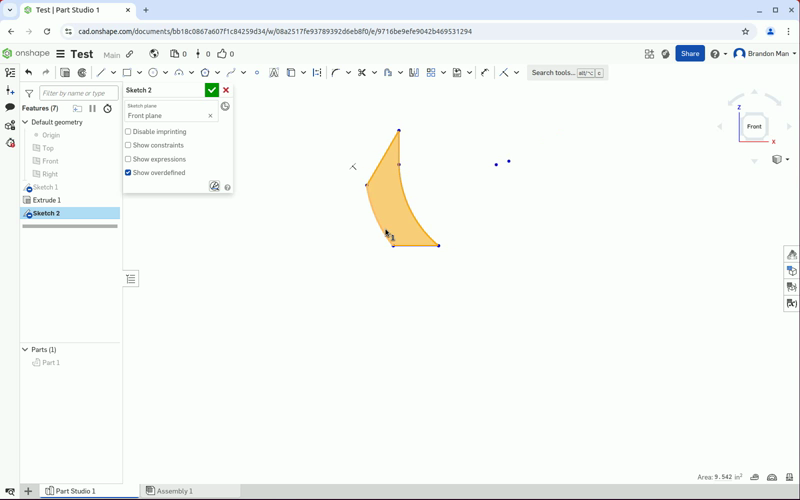
scroll(-6)
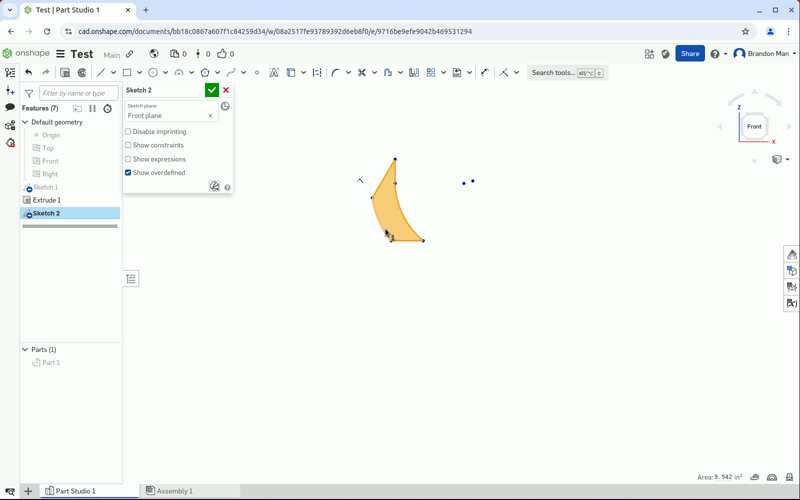
scroll(-6)
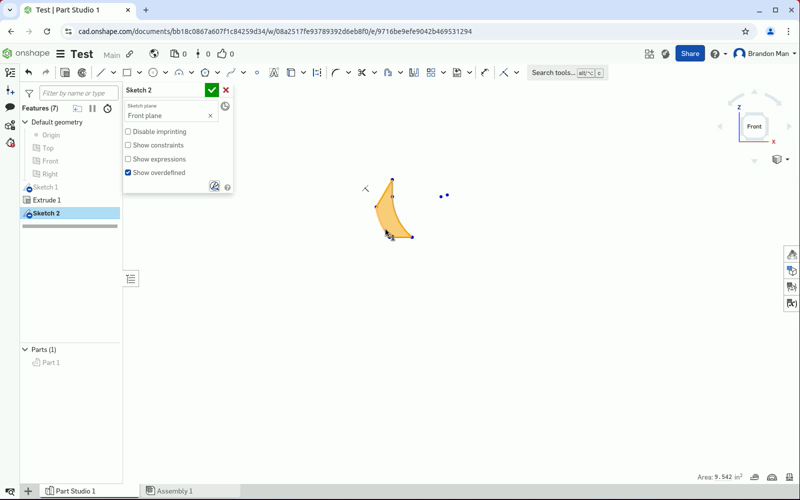
scroll(-6)
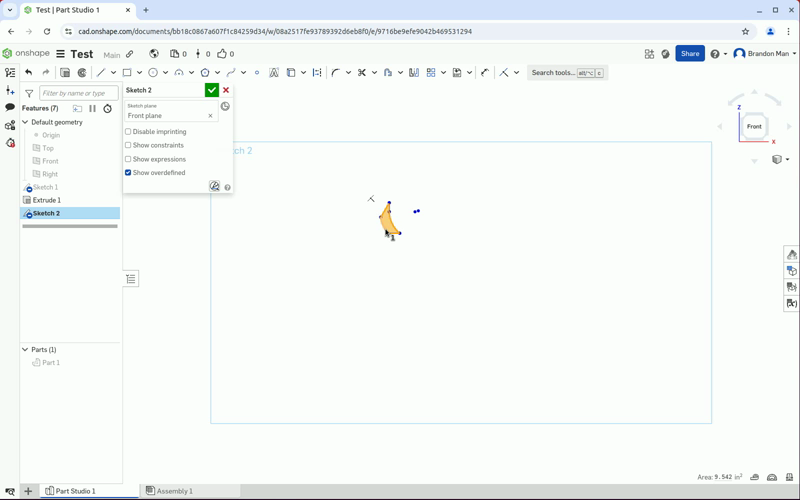
mouse_move(73, 352)
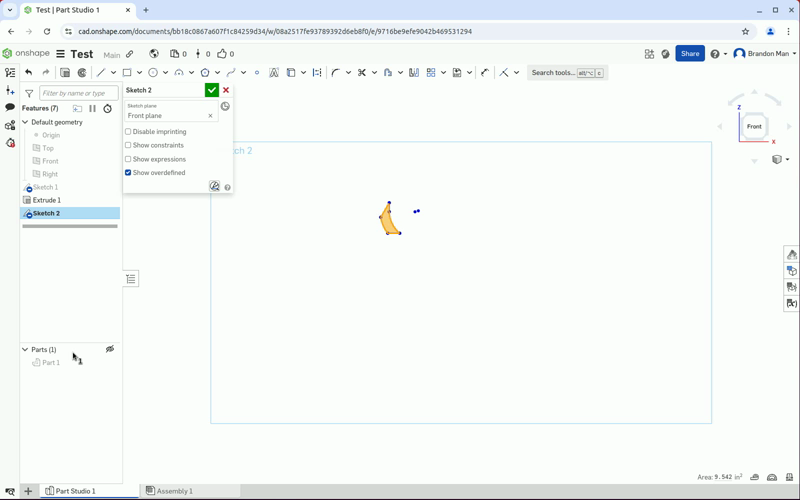
key(shift+y)
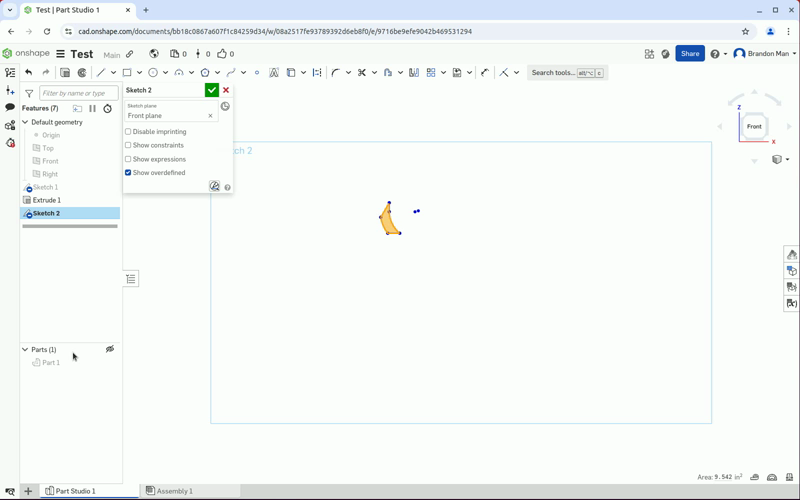
key(shift+e)
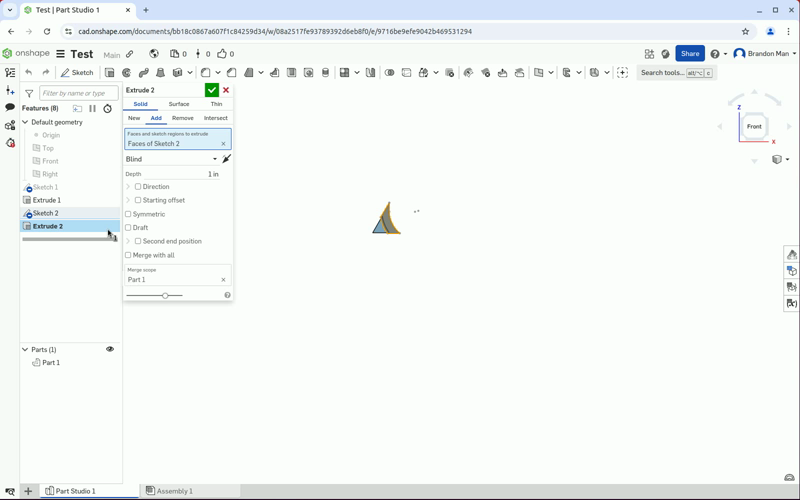
mouse_move(143, 106)
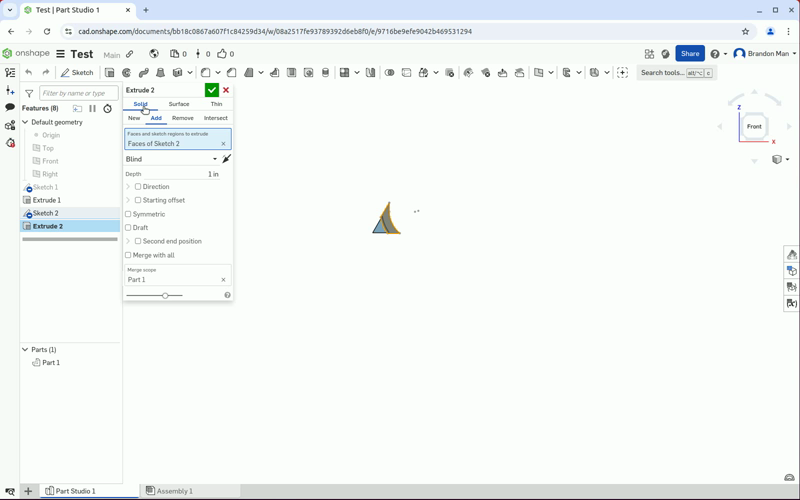
click(143, 106)
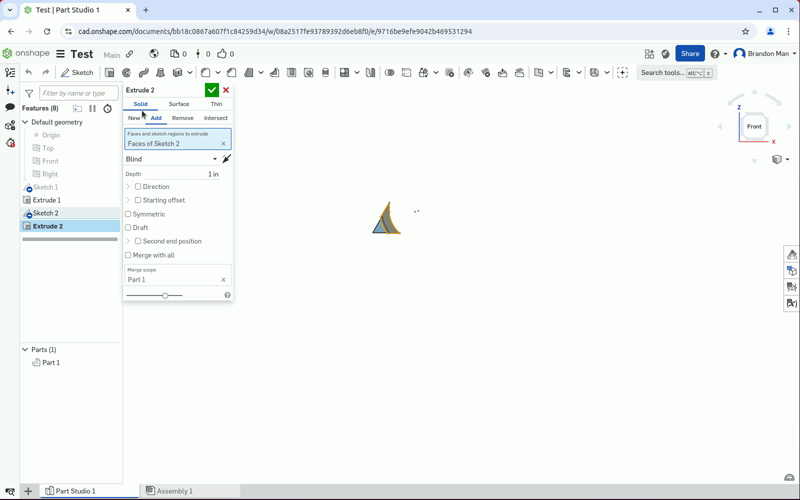
mouse_move(137, 120)
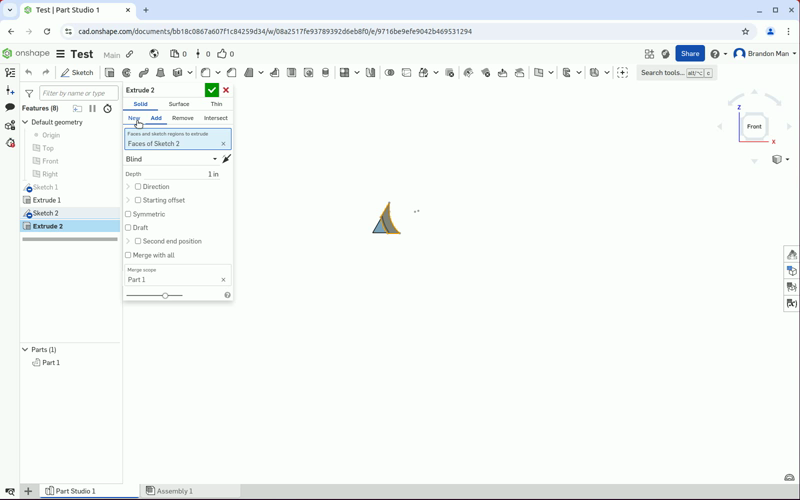
click(137, 120)
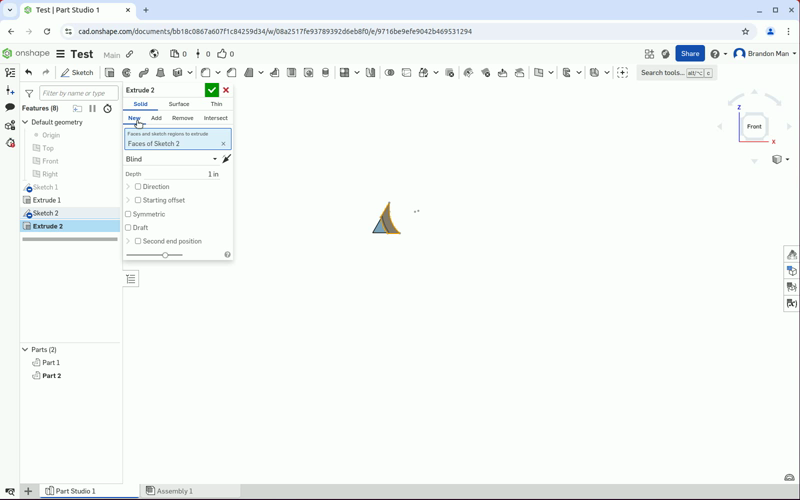
key(tab, 4)
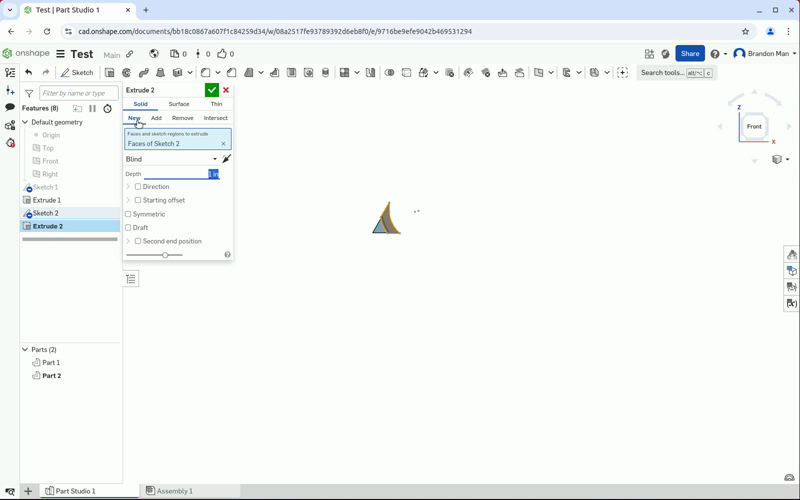
text(23.108)
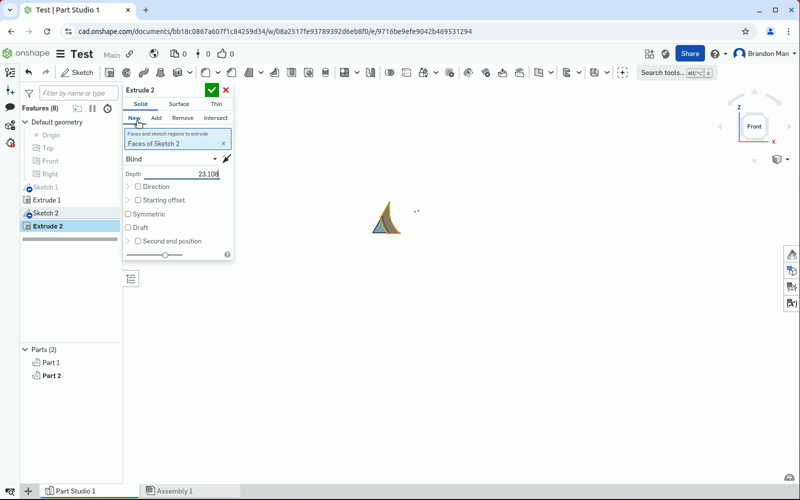
key(enter)
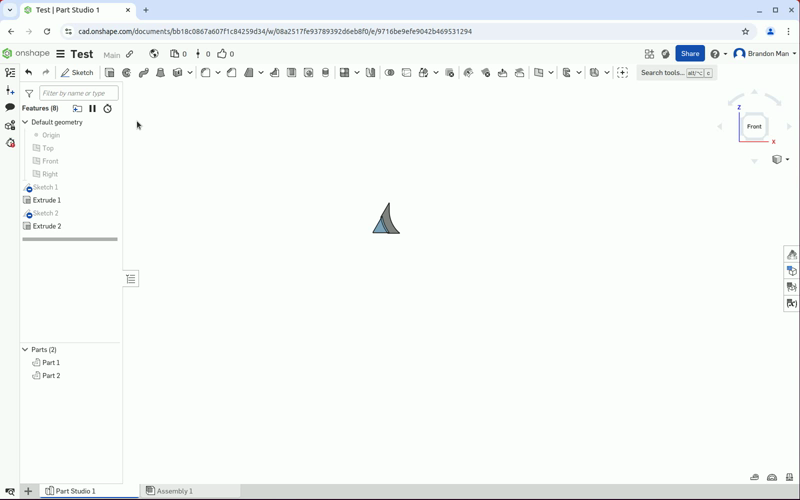
key(shift+h)
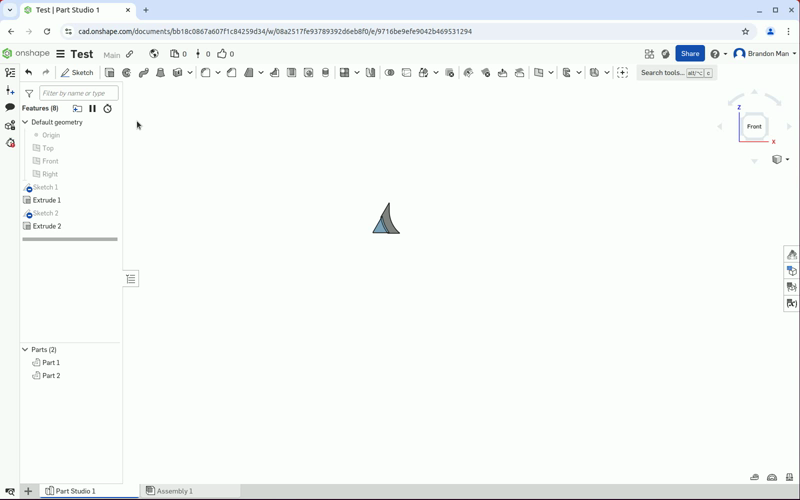
key(shift+h)
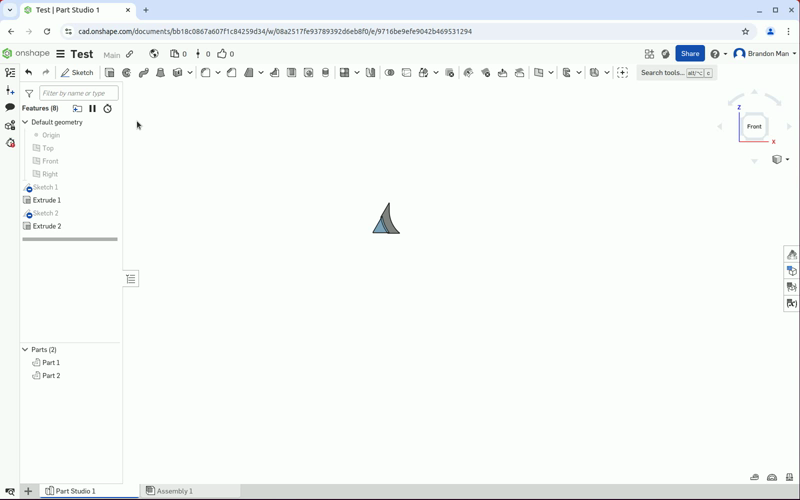
mouse_move(73, 189)
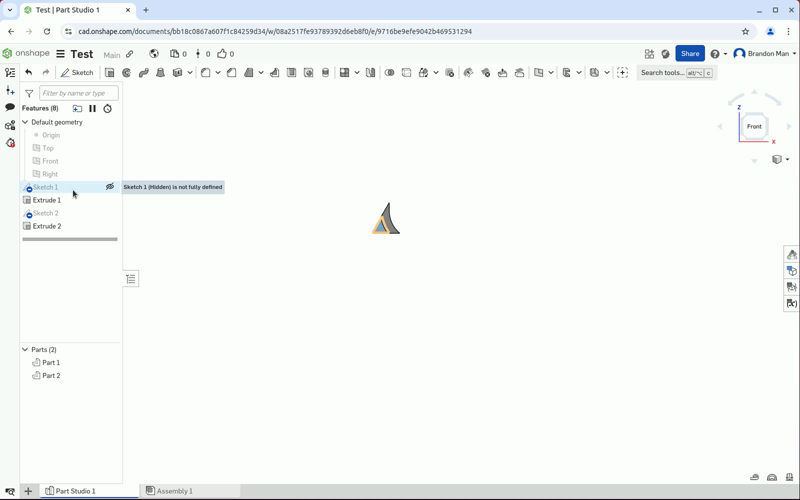
click(73, 189)
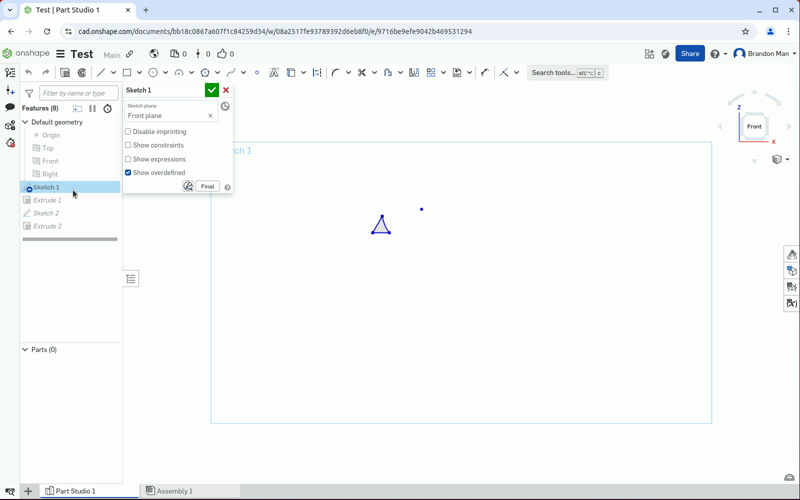
mouse_move(229, 92)
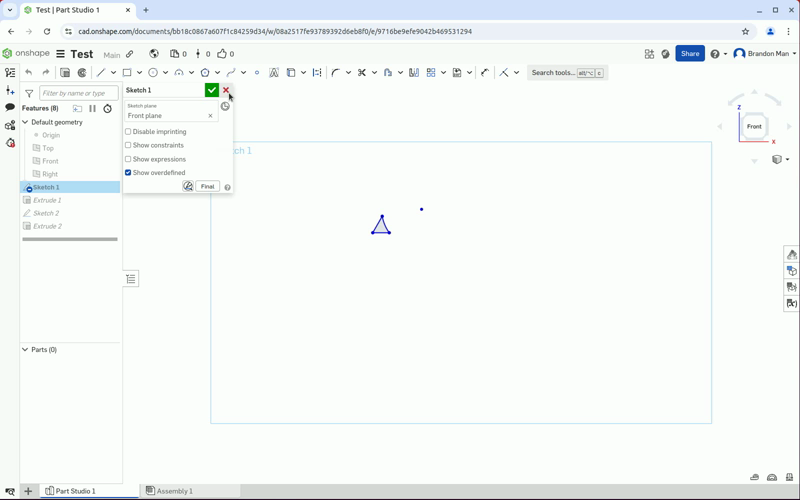
click(229, 92)
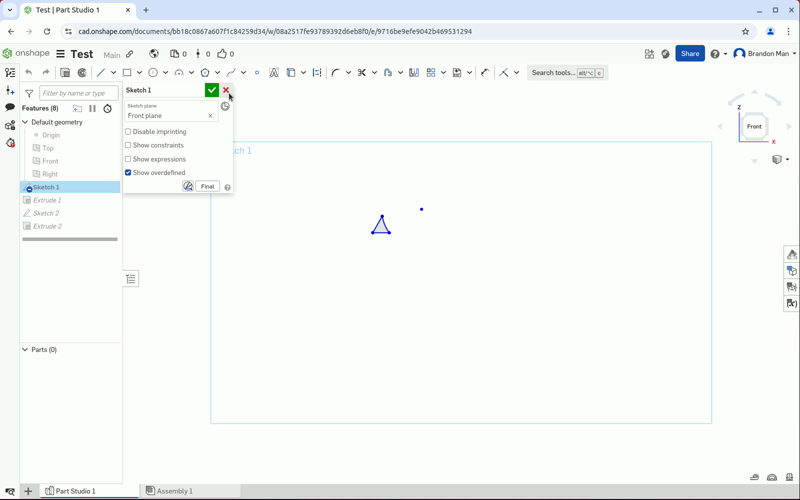
key(shift+s)
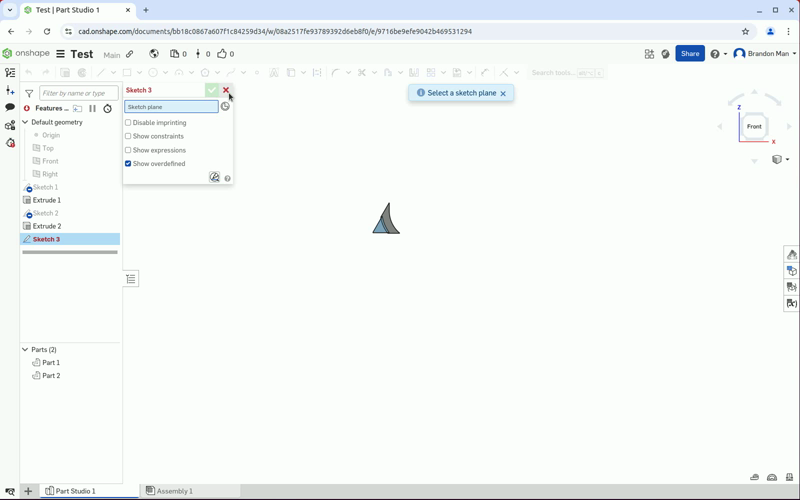
mouse_move(73, 163)
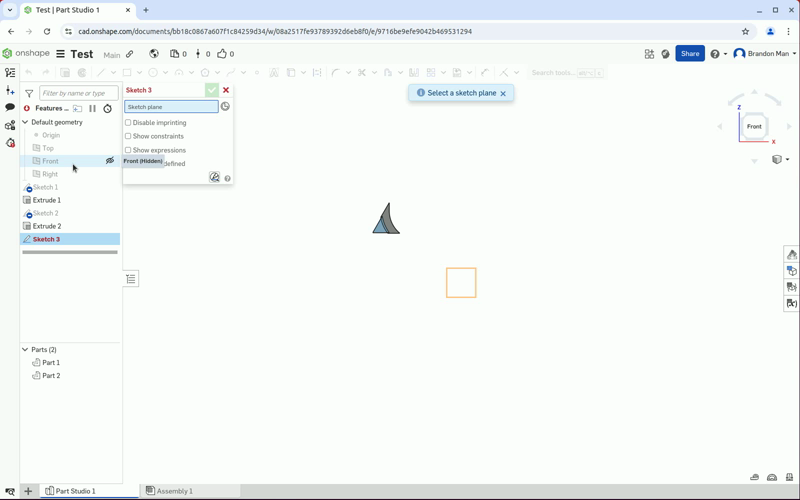
click(73, 163)
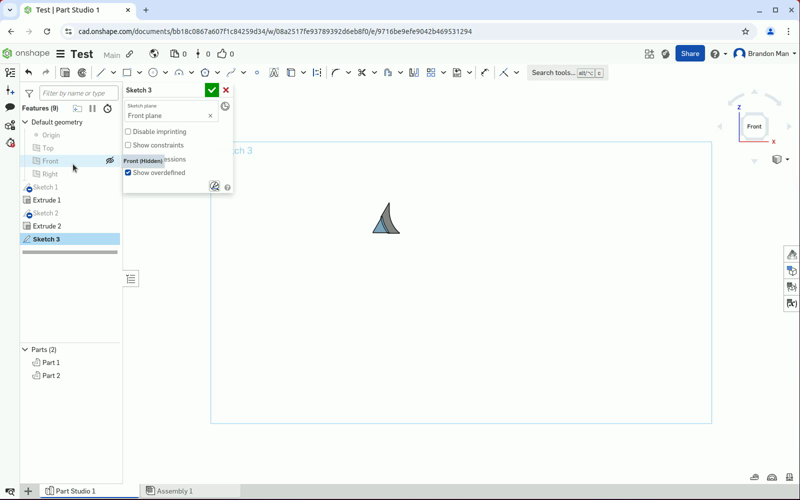
mouse_move(73, 352)
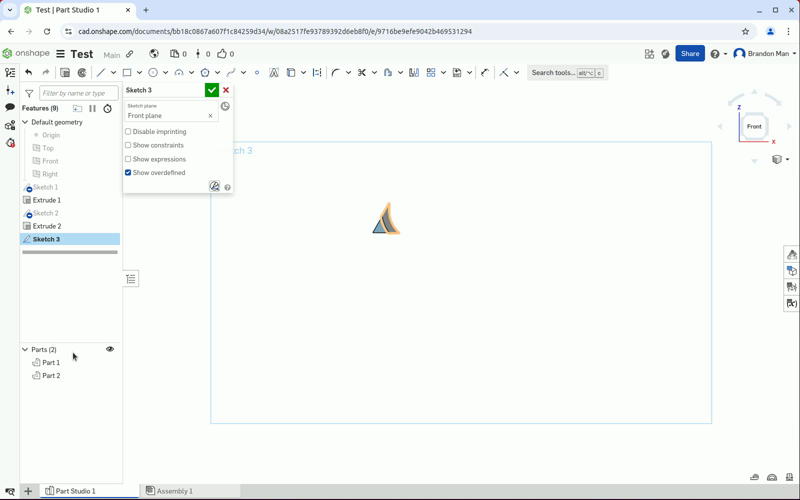
key(y)
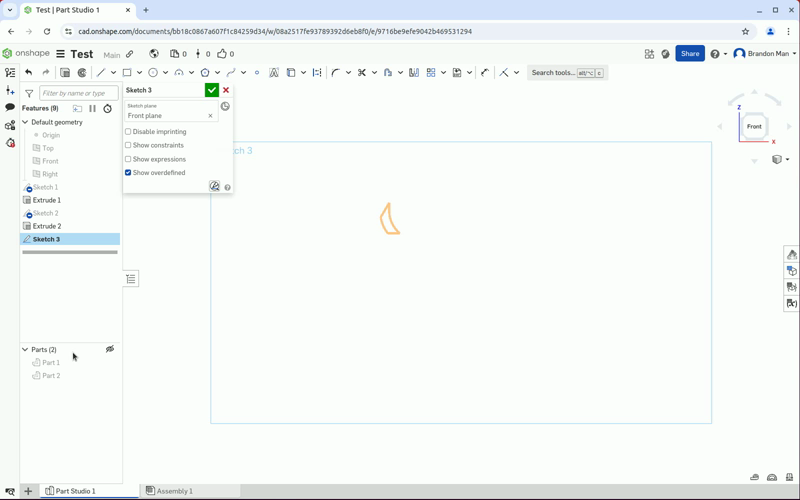
key(l)
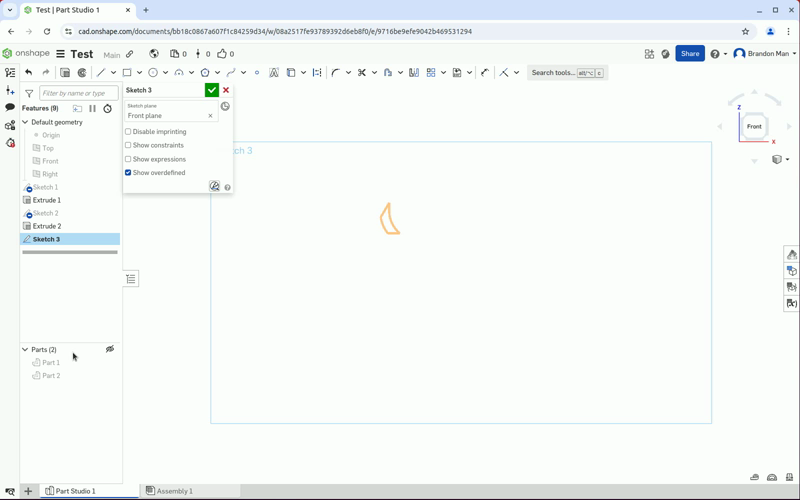
key_down(shift)
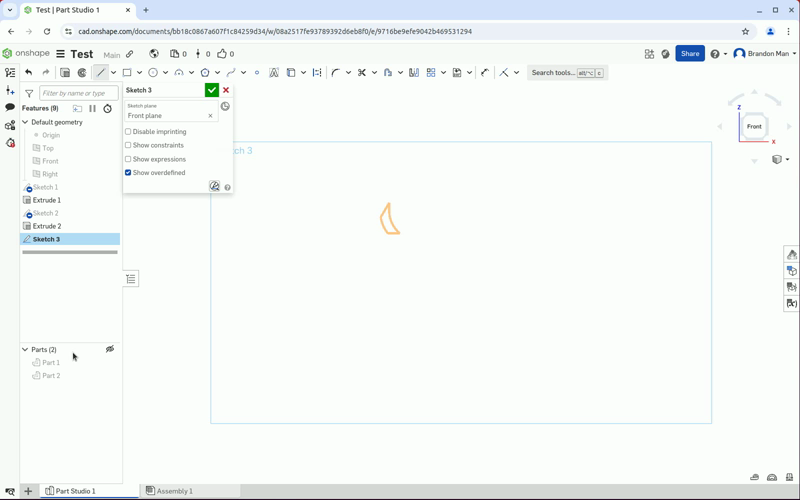
mouse_move(380, 217)
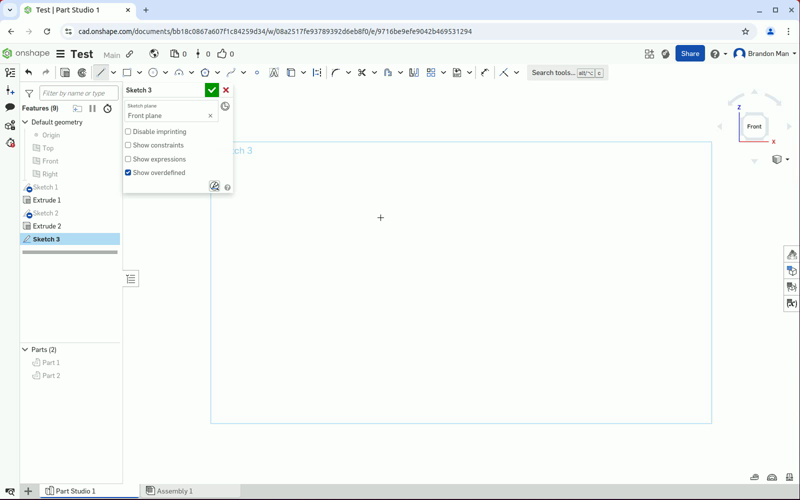
click(380, 217)
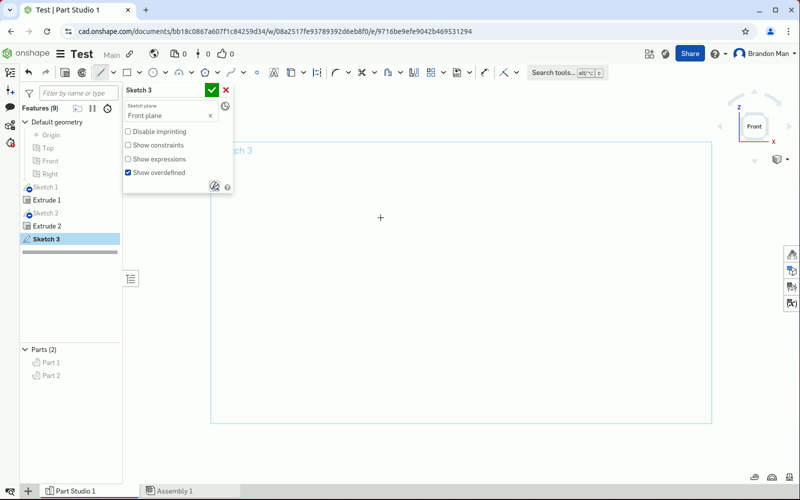
key_up(shift)
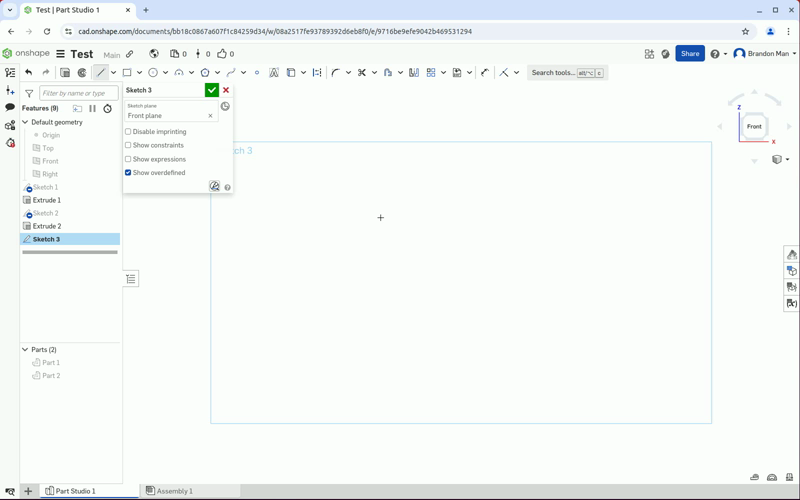
key_down(shift)
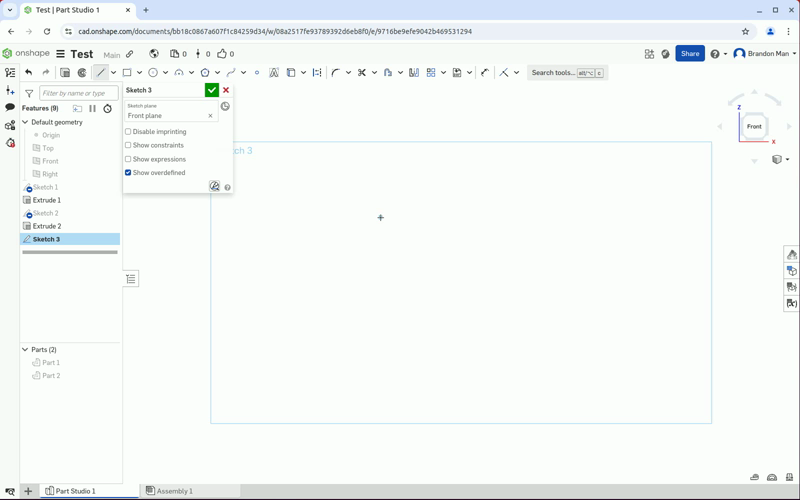
mouse_move(410, 217)
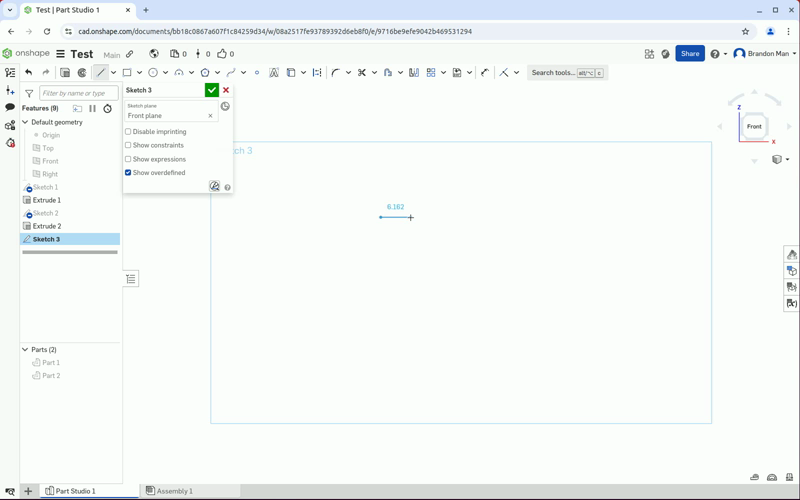
mouse_move(389, 202)
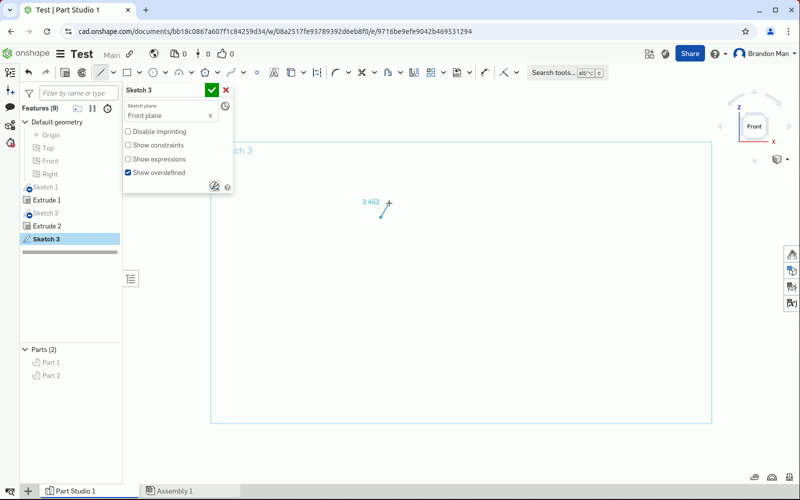
click(389, 202)
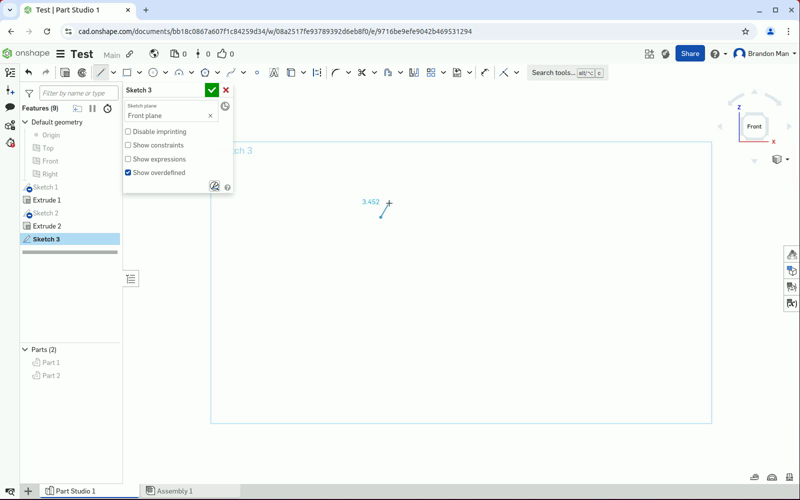
key_up(shift)
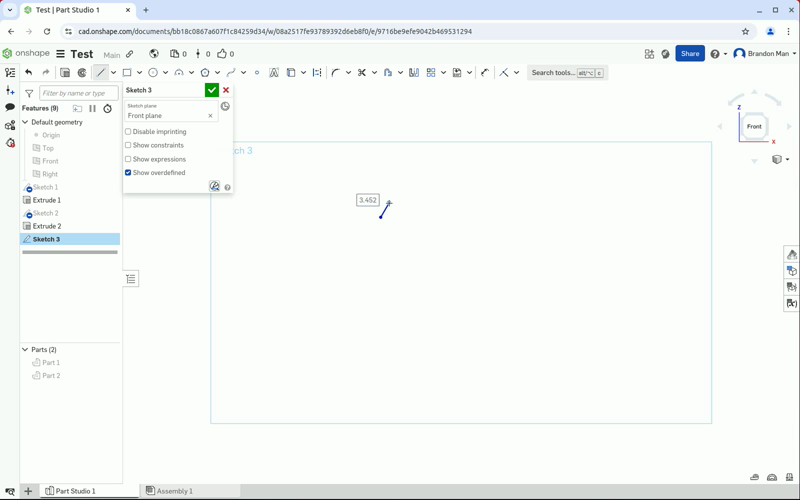
key_down(shift)
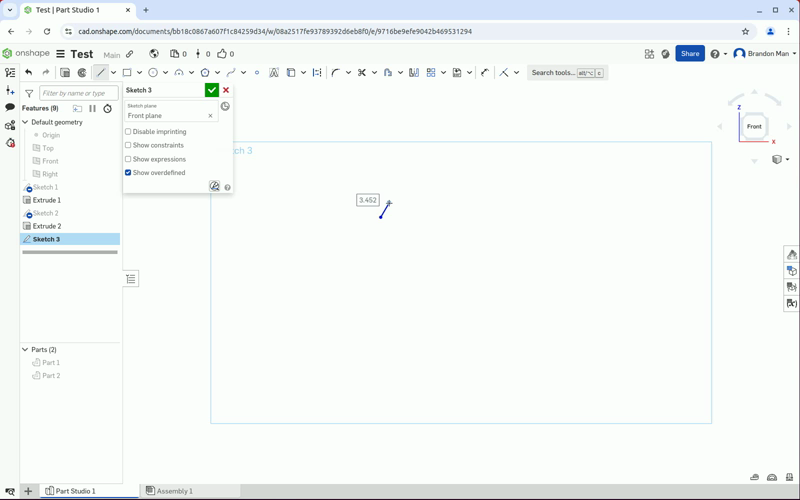
mouse_move(419, 202)
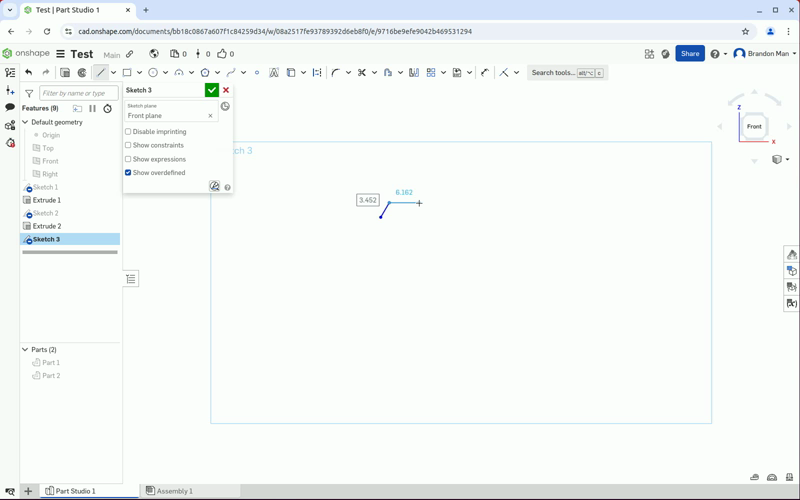
mouse_move(389, 188)
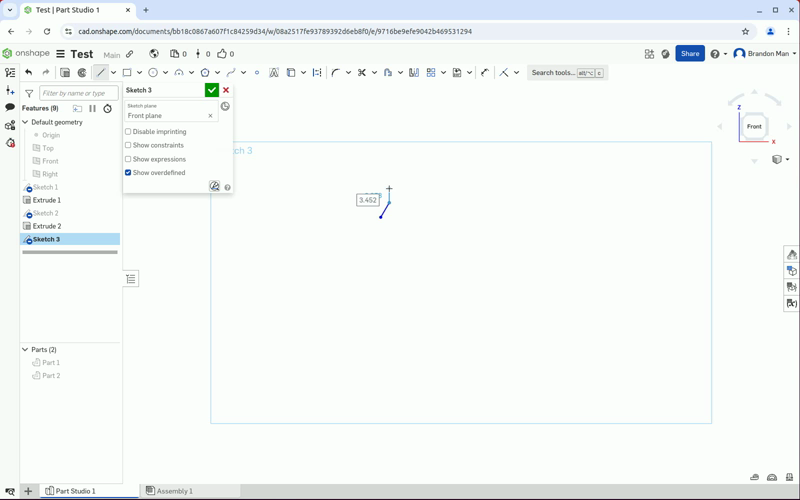
click(389, 188)
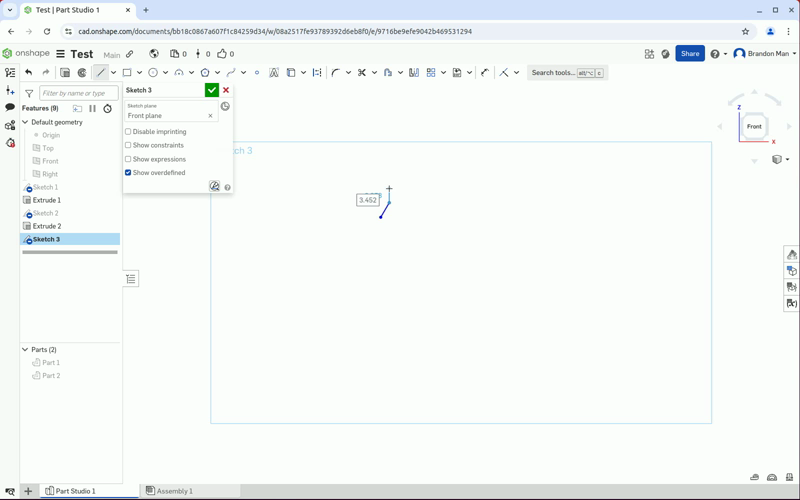
key_up(shift)
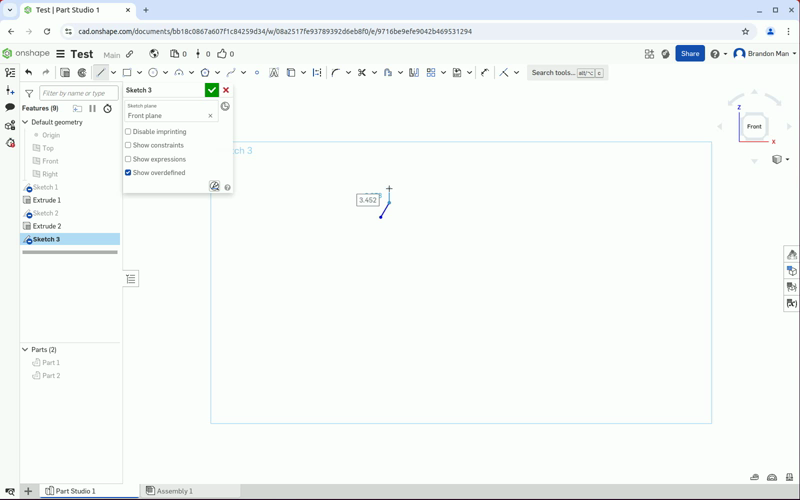
key(esc)
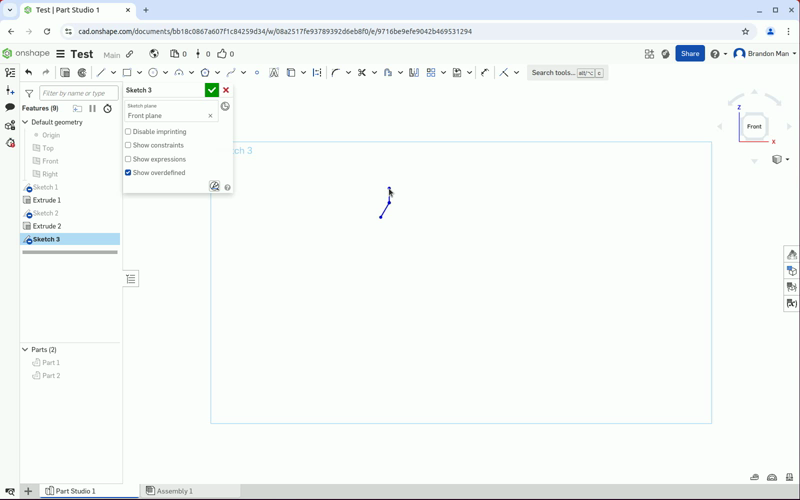
key(a)
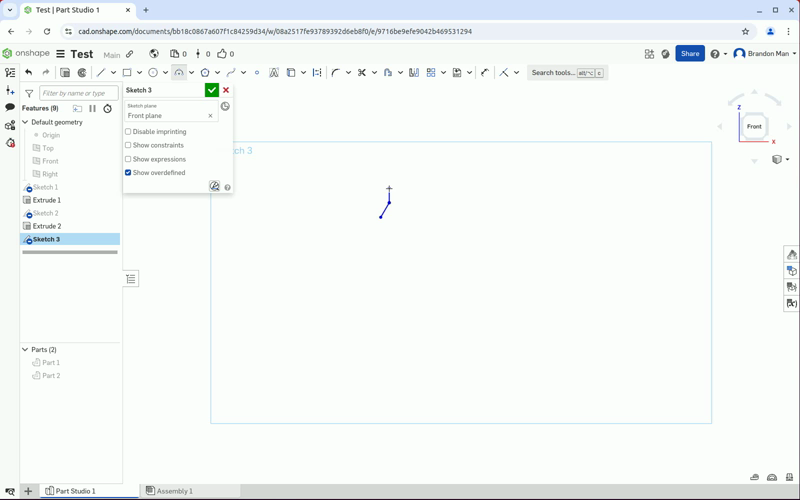
mouse_move(389, 188)
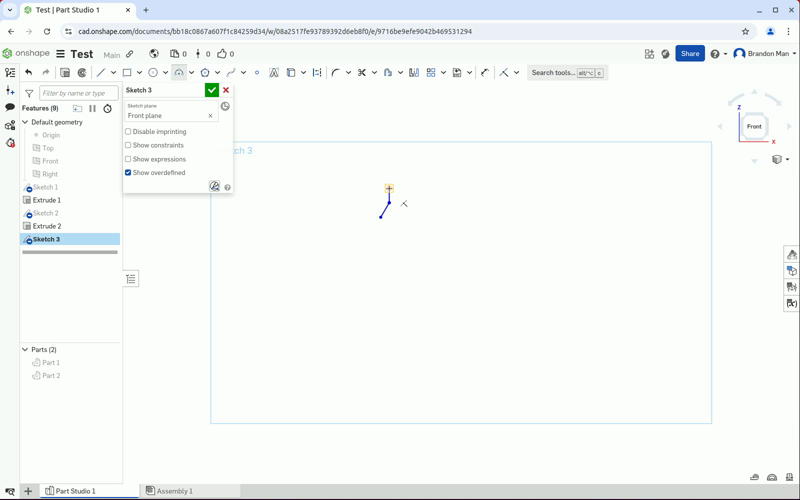
click(389, 188)
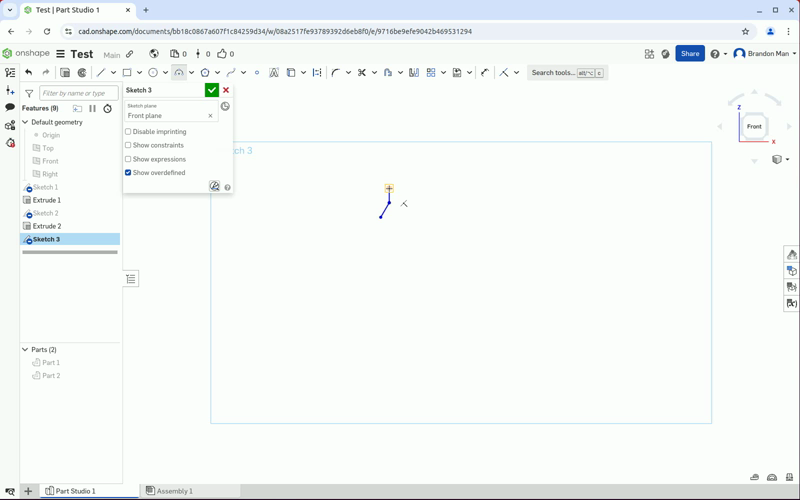
mouse_move(380, 217)
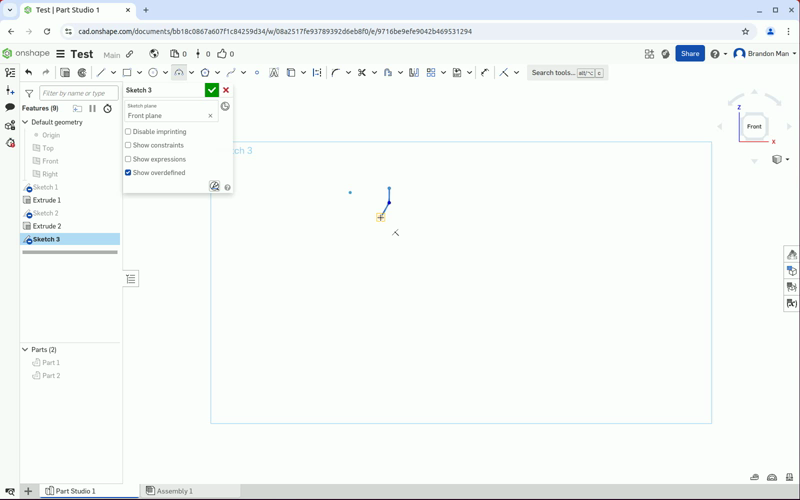
click(380, 217)
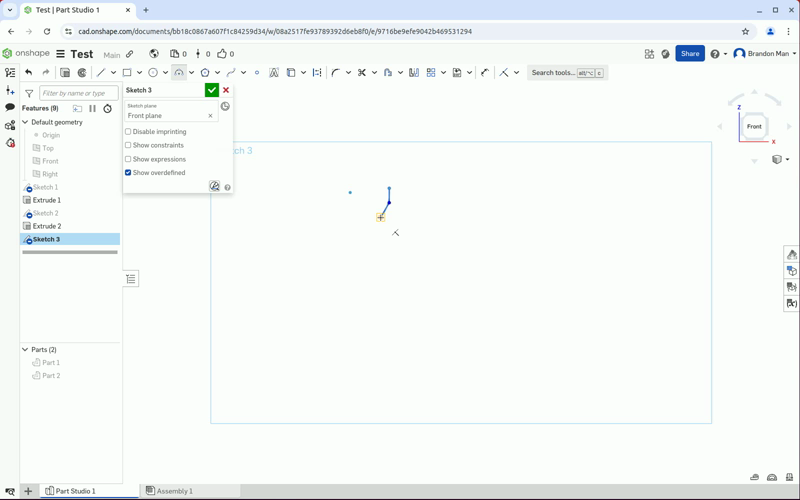
key_down(shift)
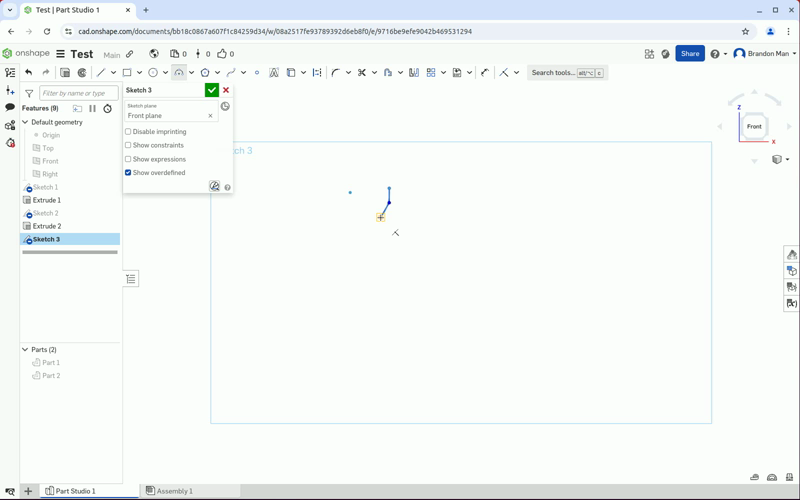
mouse_move(382, 201)
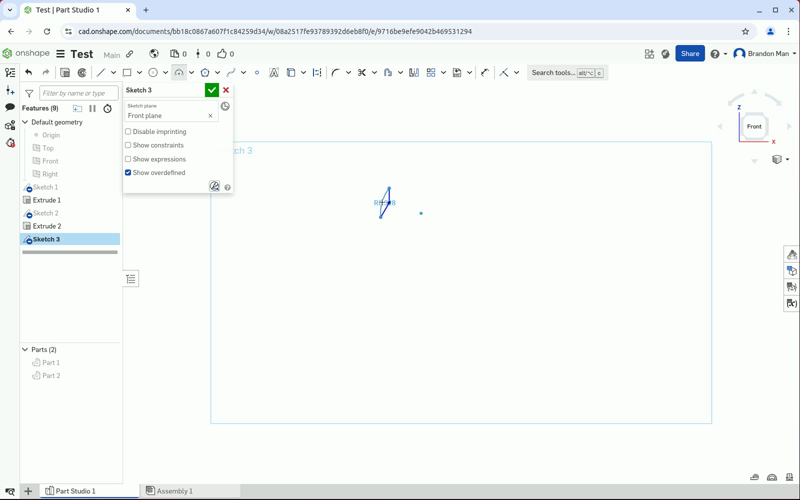
click(382, 201)
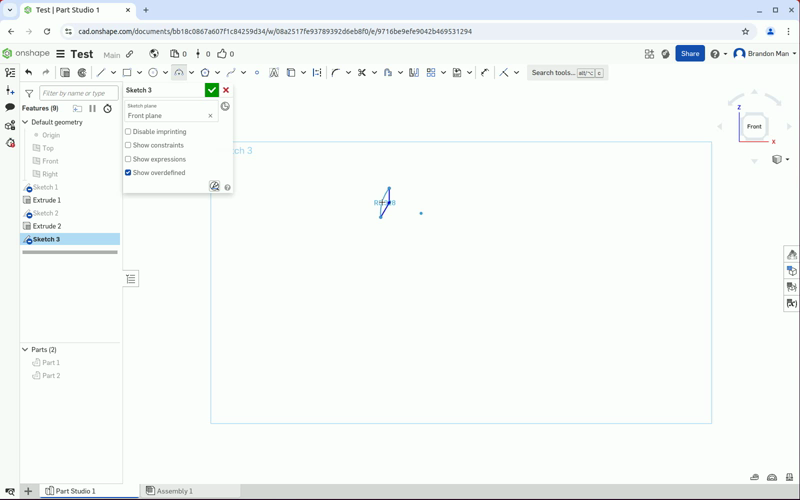
key_up(shift)
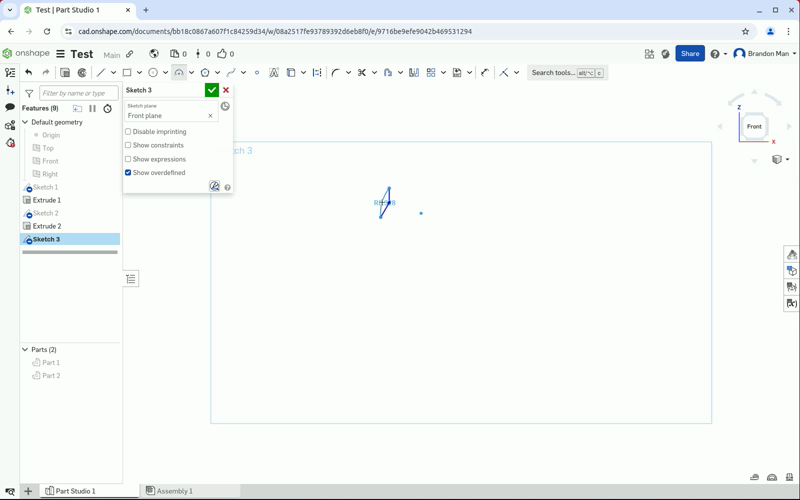
key(esc)
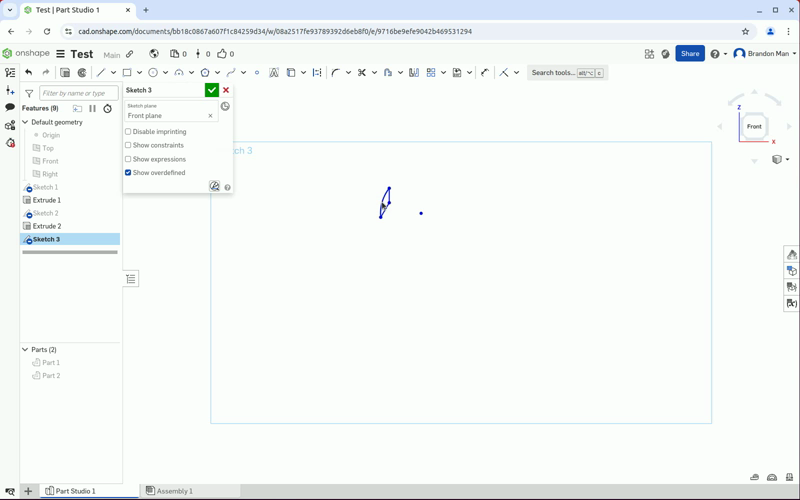
mouse_move(382, 204)
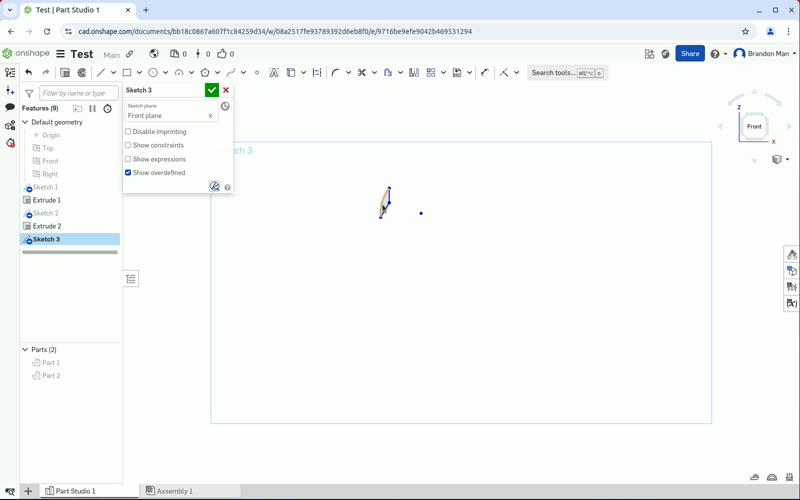
scroll(6)
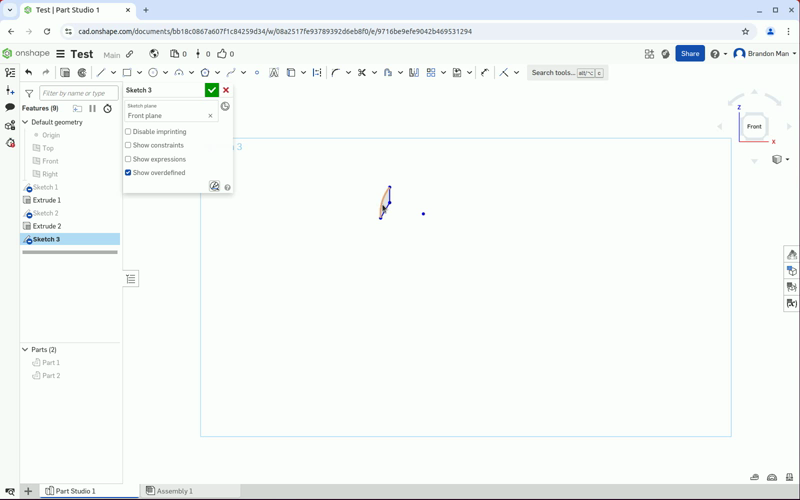
scroll(6)
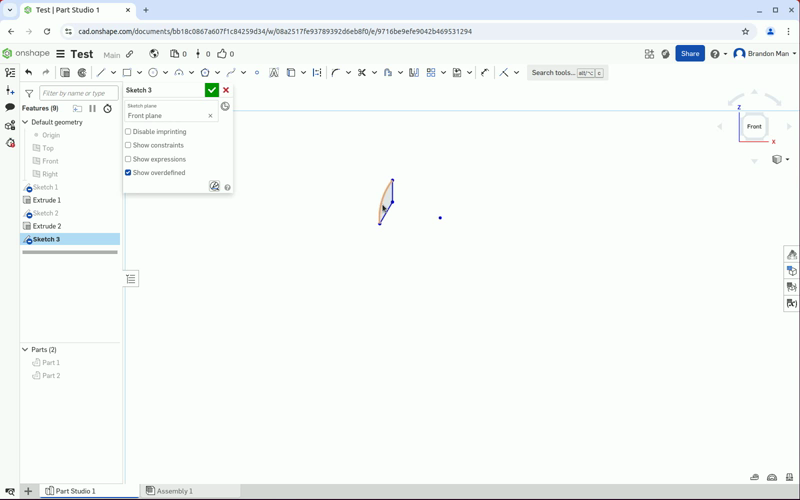
scroll(6)
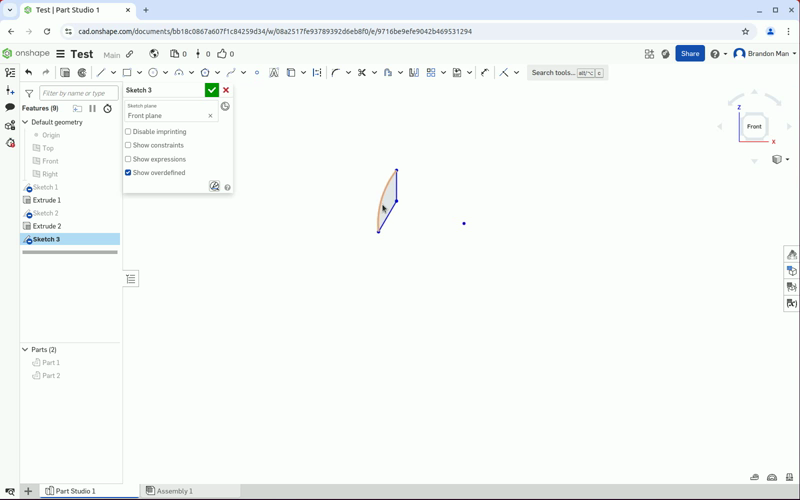
scroll(6)
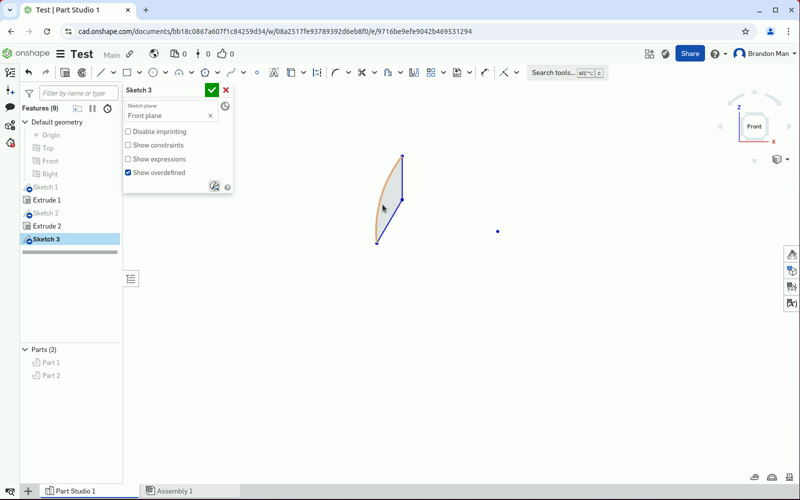
scroll(6)
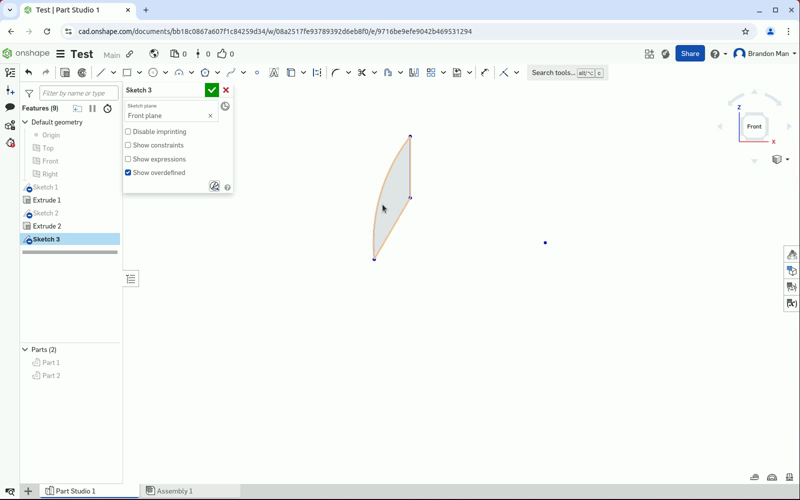
scroll(6)
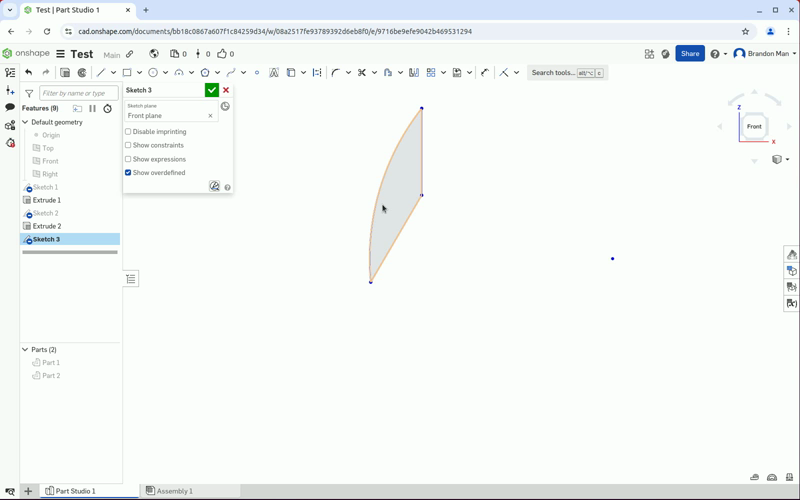
scroll(6)
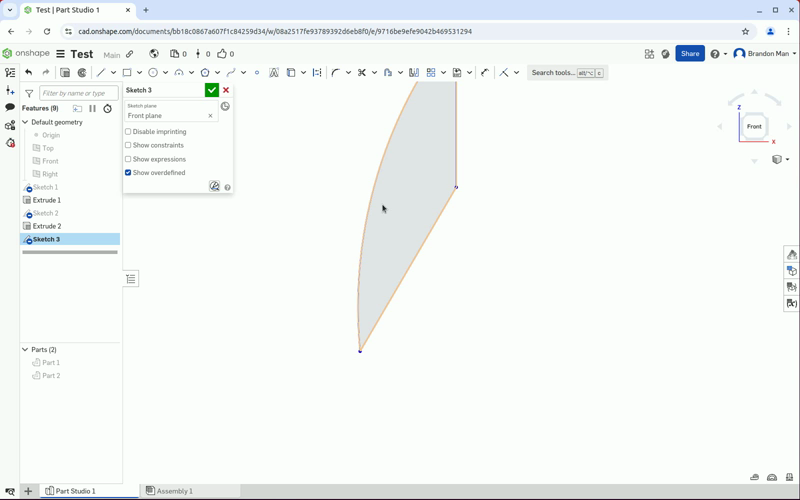
click(382, 204)
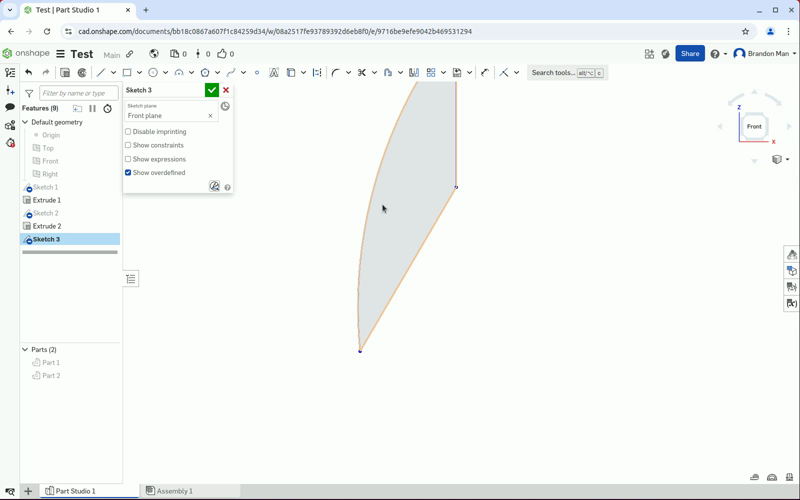
scroll(-6)
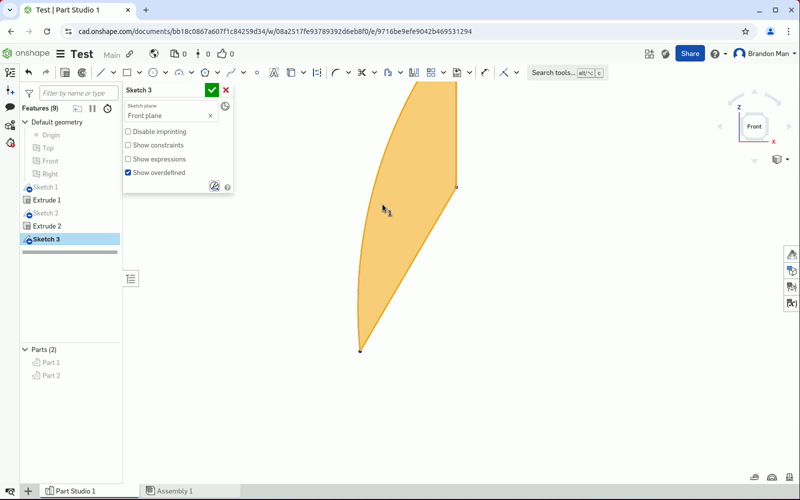
scroll(-6)
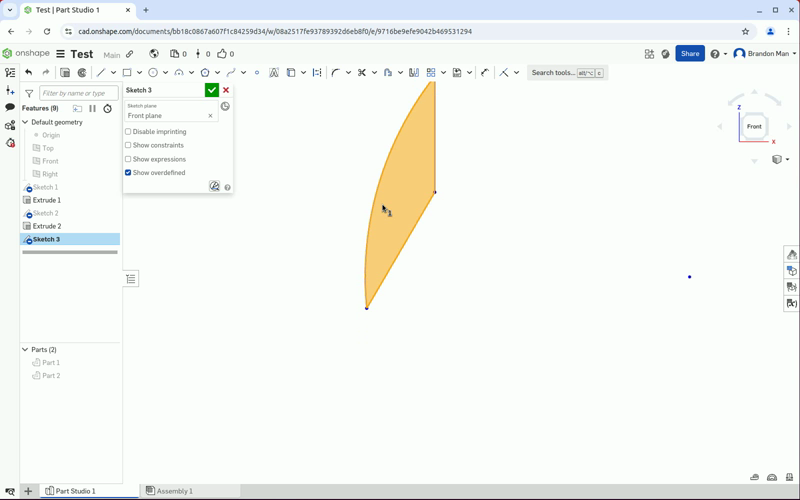
scroll(-6)
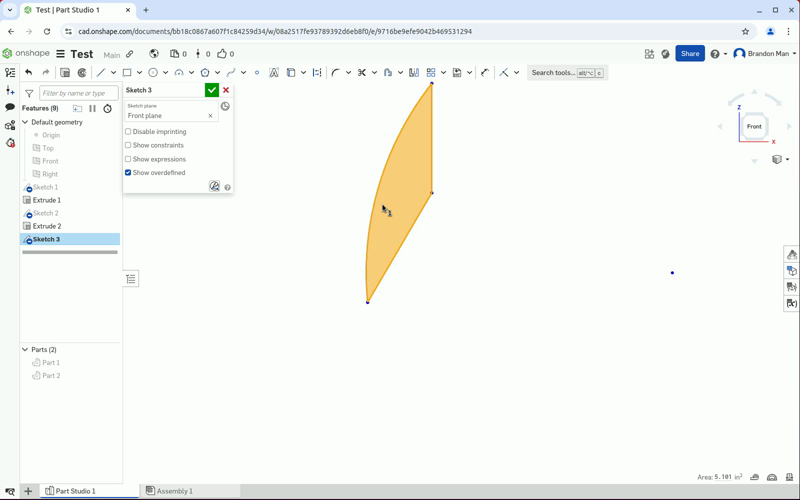
scroll(-6)
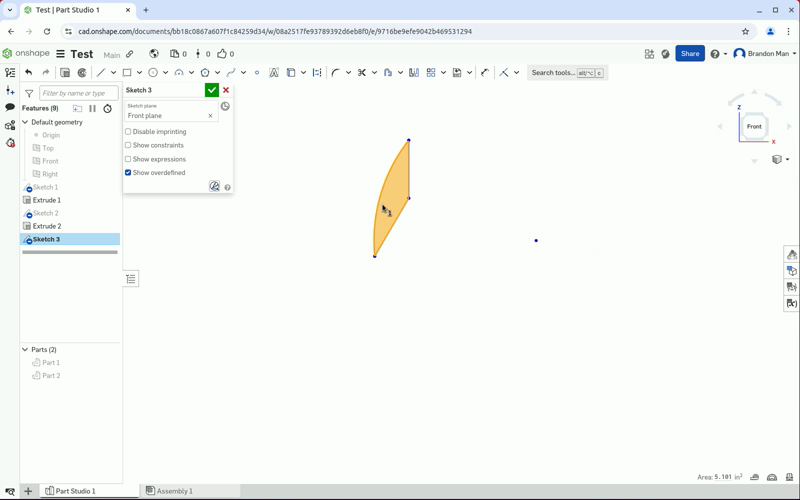
scroll(-6)
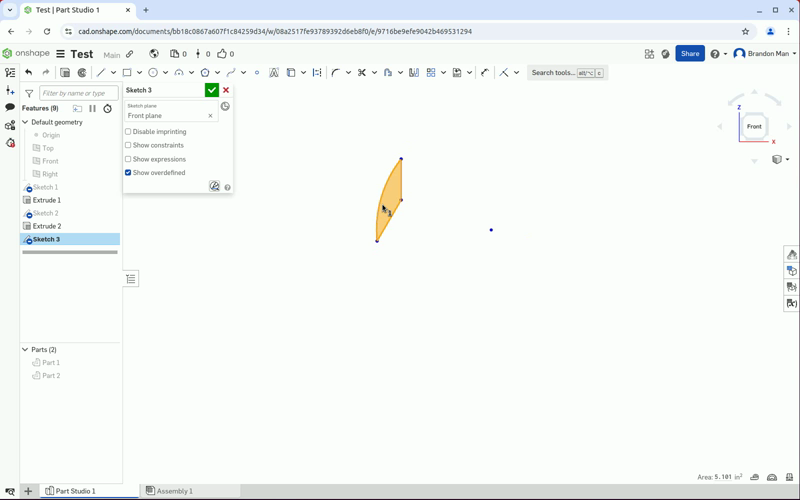
scroll(-6)
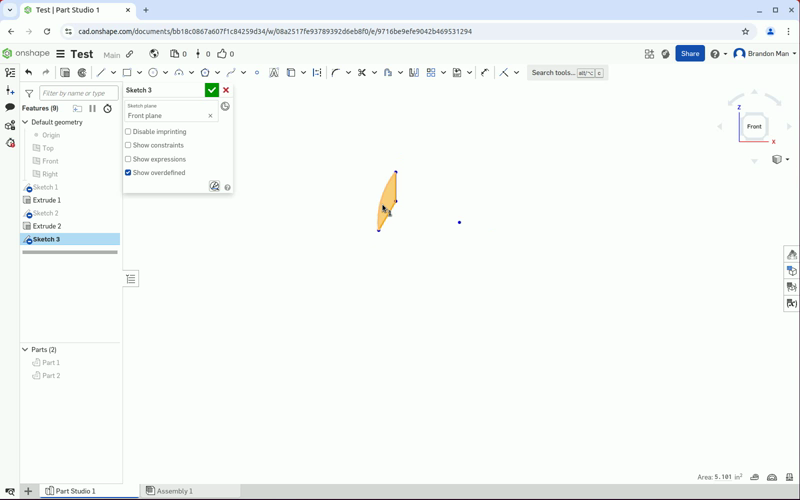
scroll(-6)
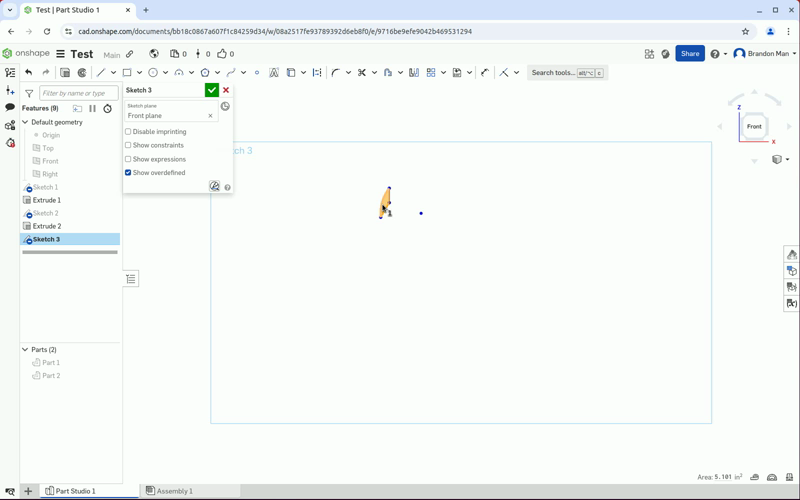
mouse_move(73, 352)
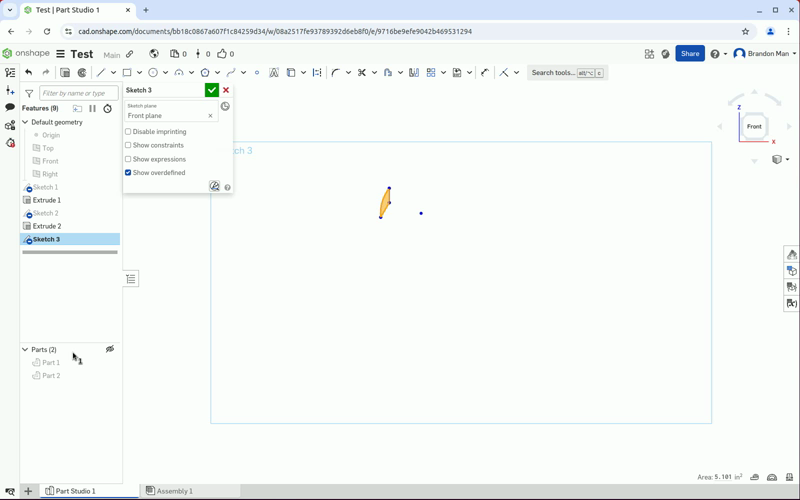
key(shift+y)
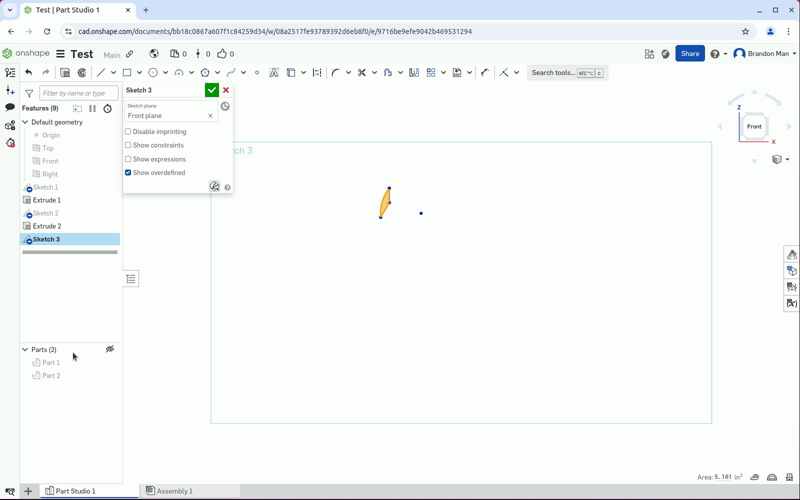
key(shift+e)
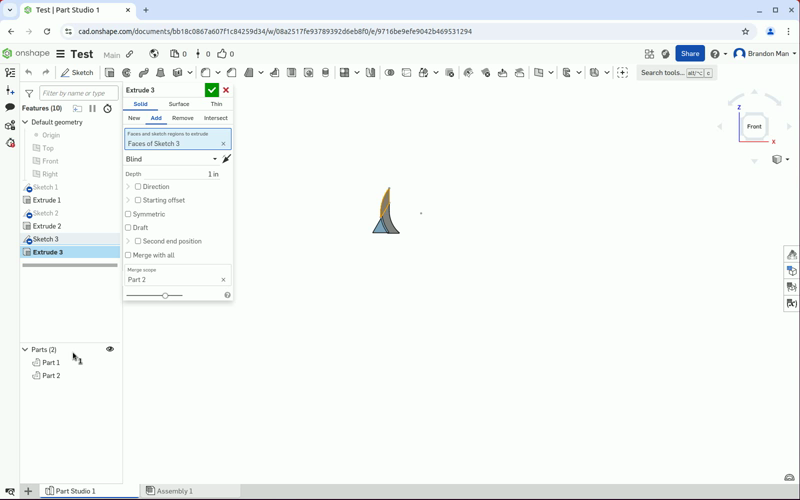
mouse_move(143, 106)
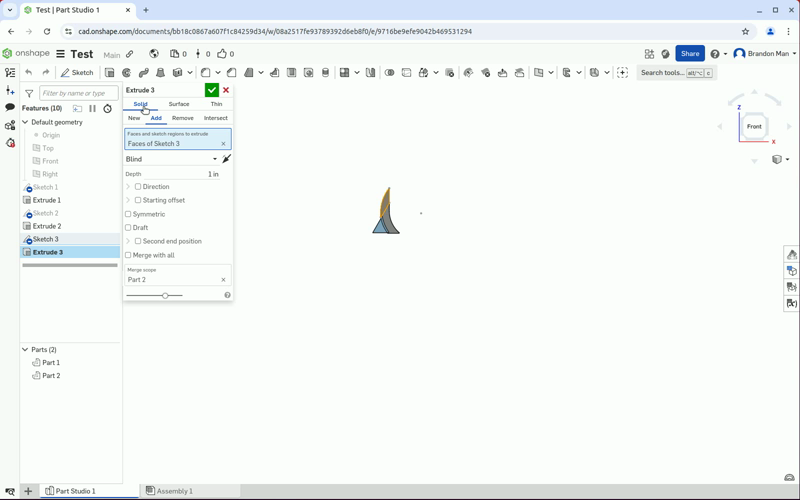
click(143, 106)
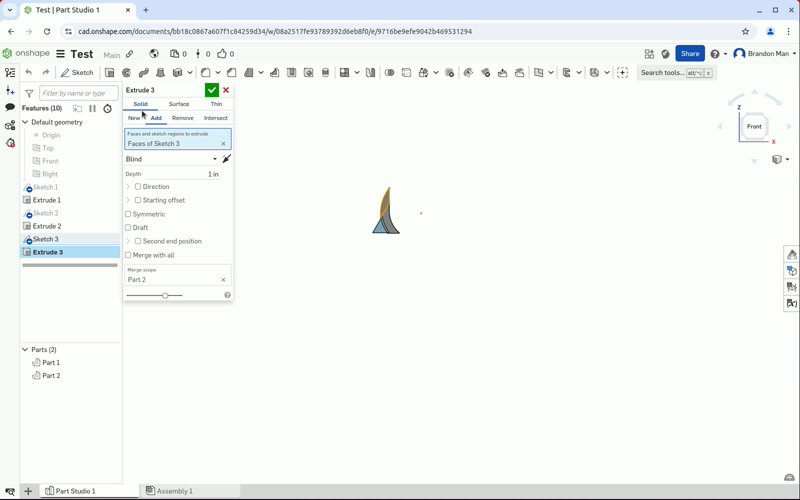
mouse_move(137, 120)
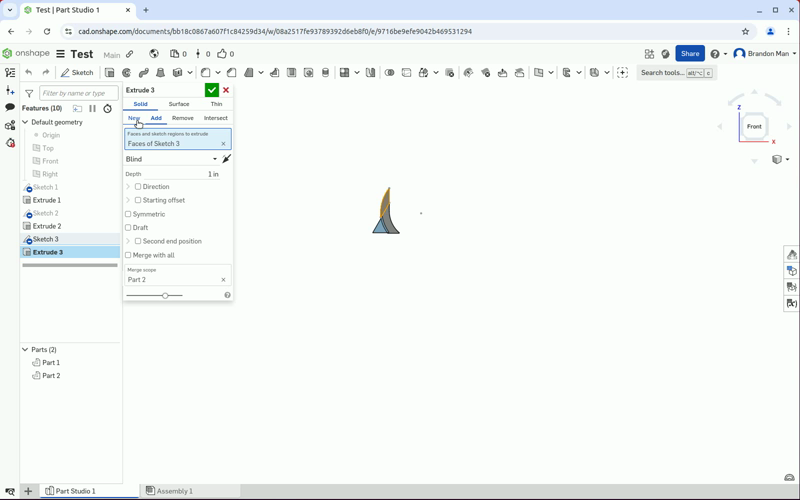
click(137, 120)
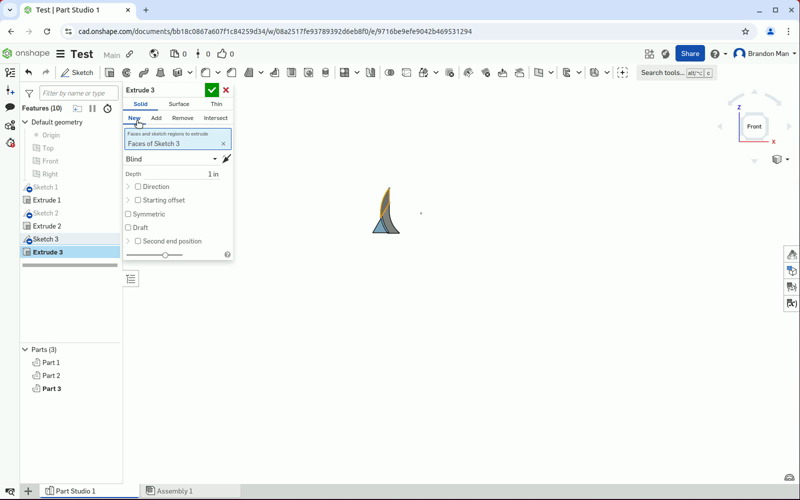
key(tab, 4)
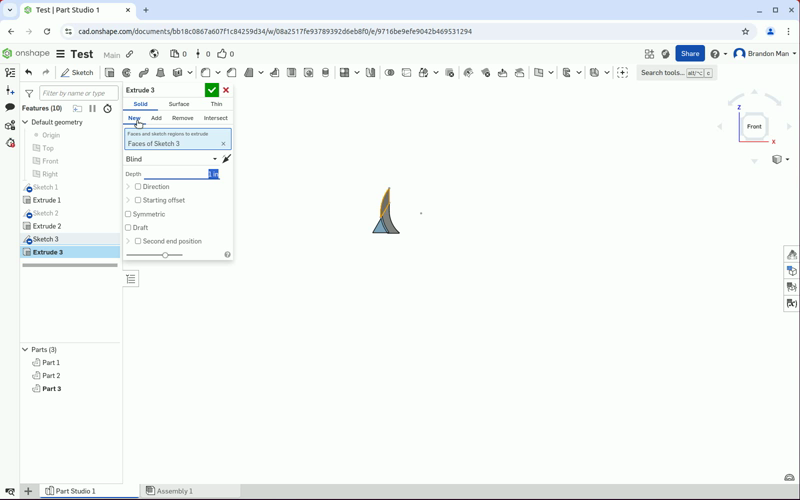
text(23.108)
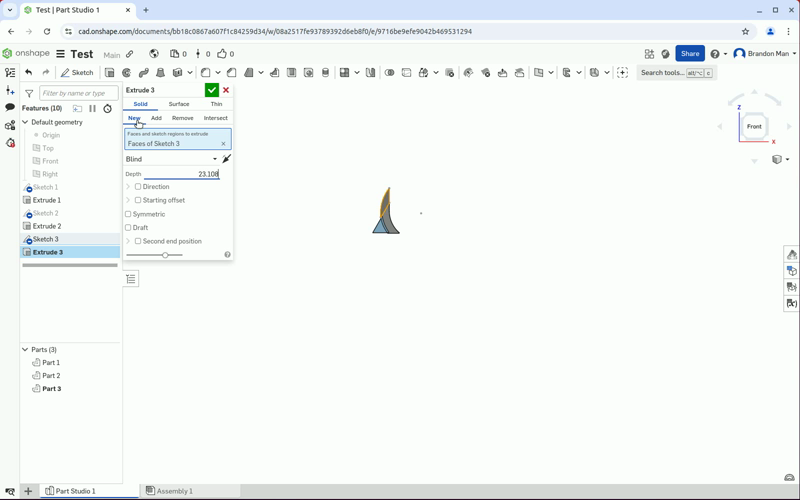
key(enter)
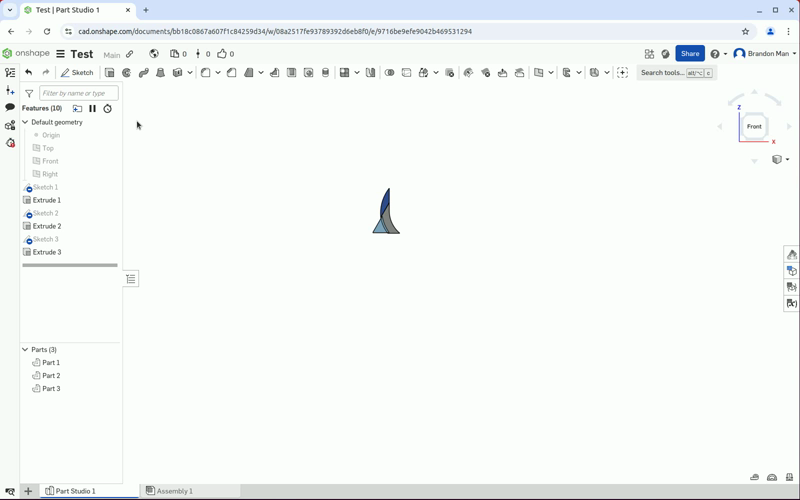
key(shift+h)
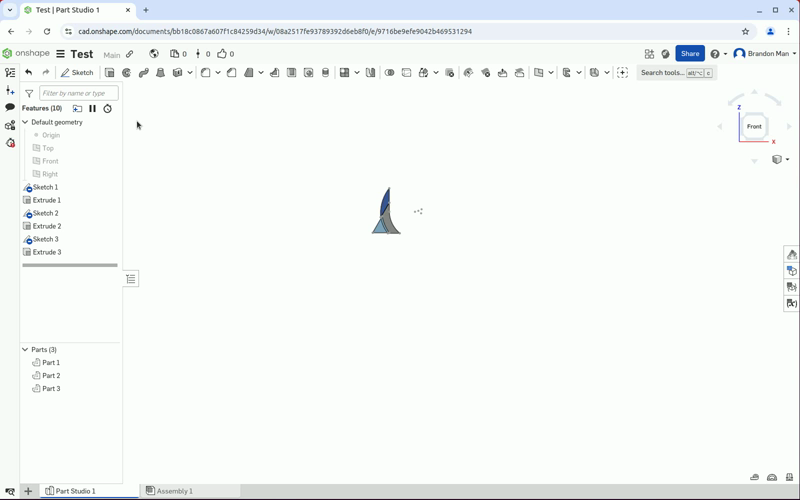
key(shift+h)
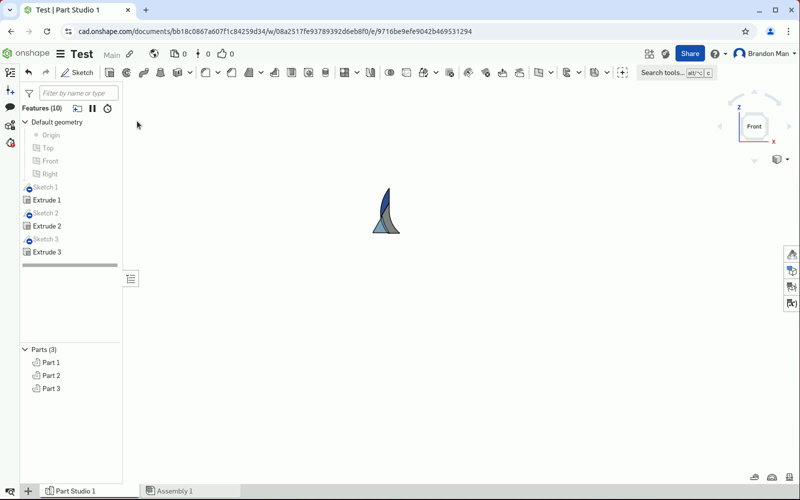
mouse_move(73, 189)
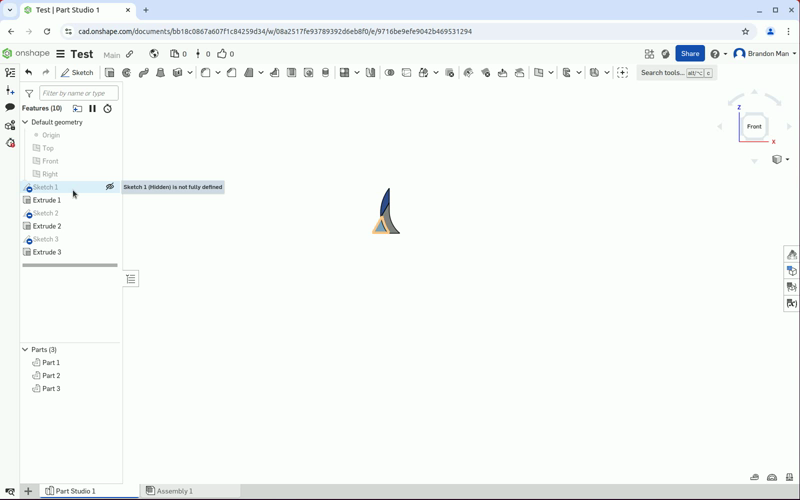
click(73, 189)
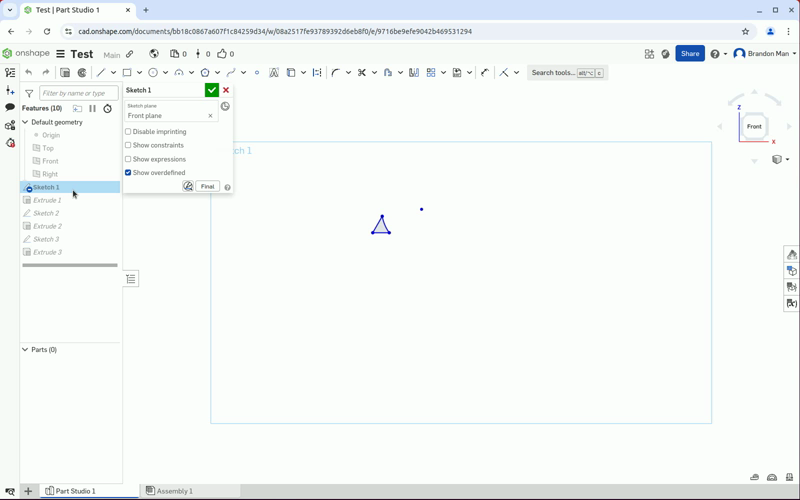
mouse_move(229, 92)
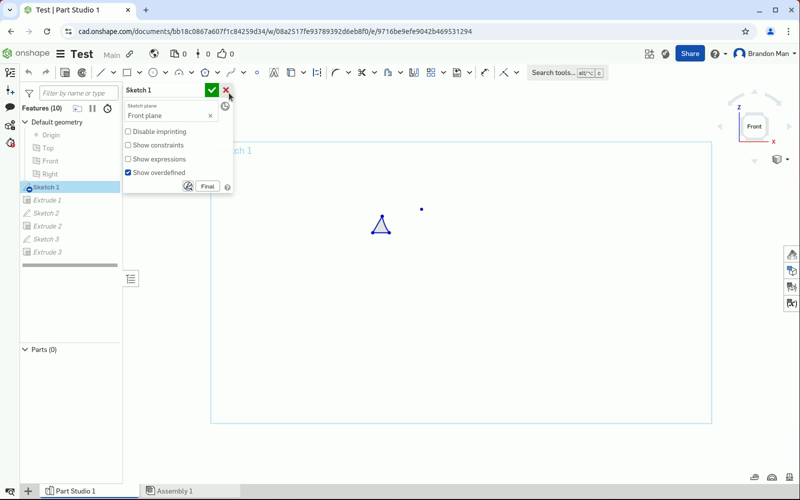
click(229, 92)
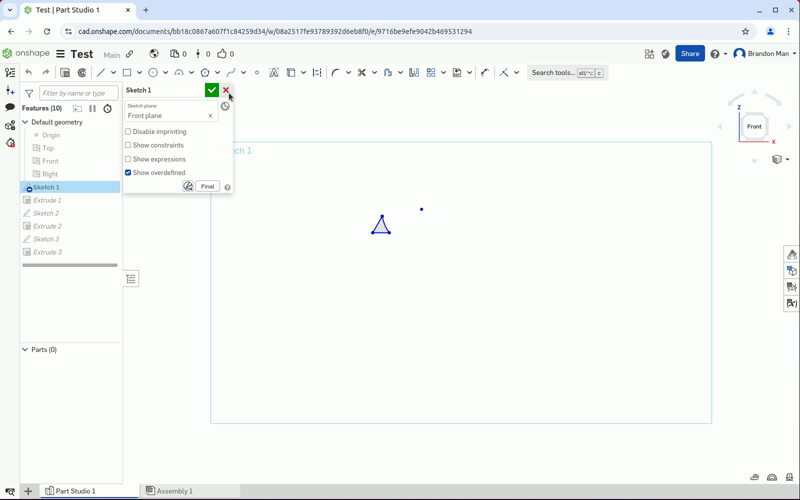
key(shift+s)
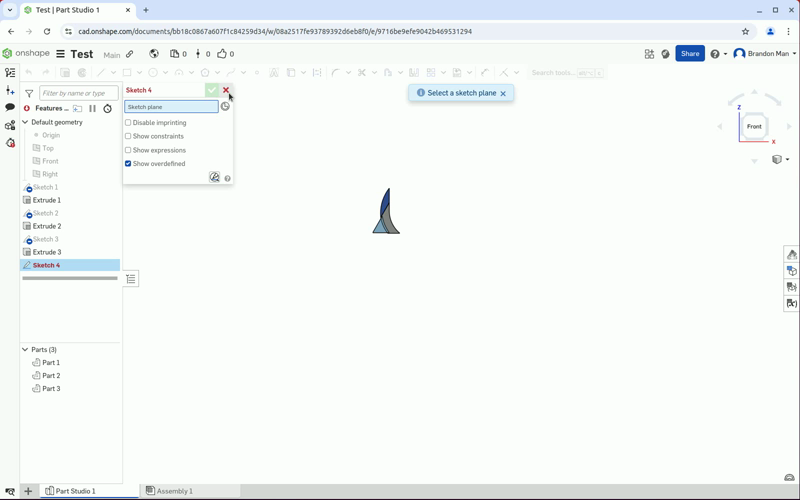
mouse_move(73, 163)
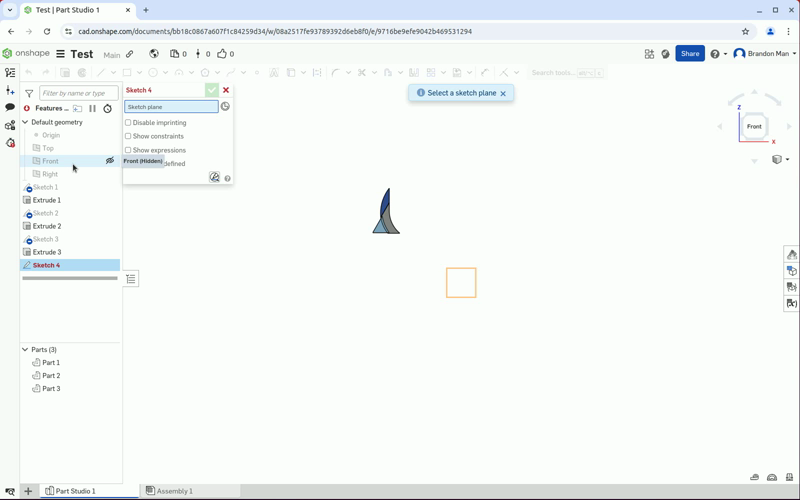
click(73, 163)
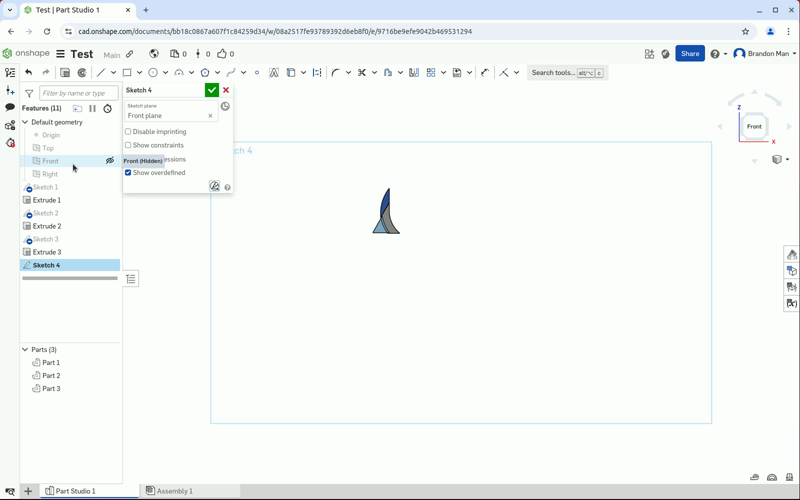
mouse_move(73, 352)
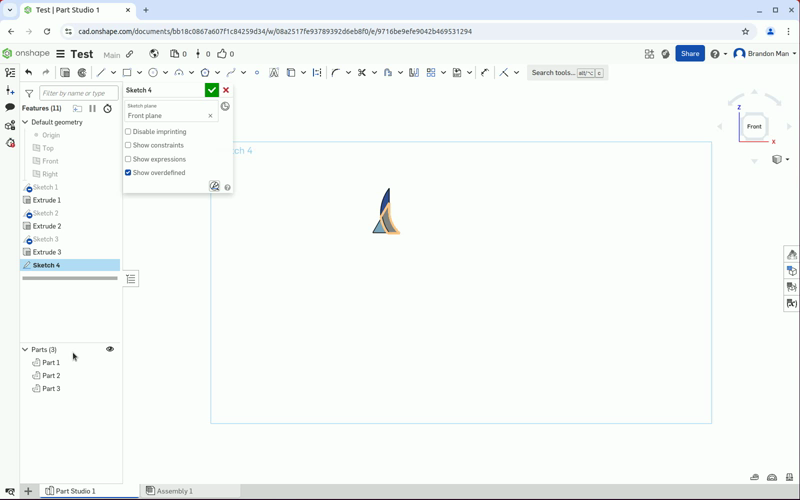
key(y)
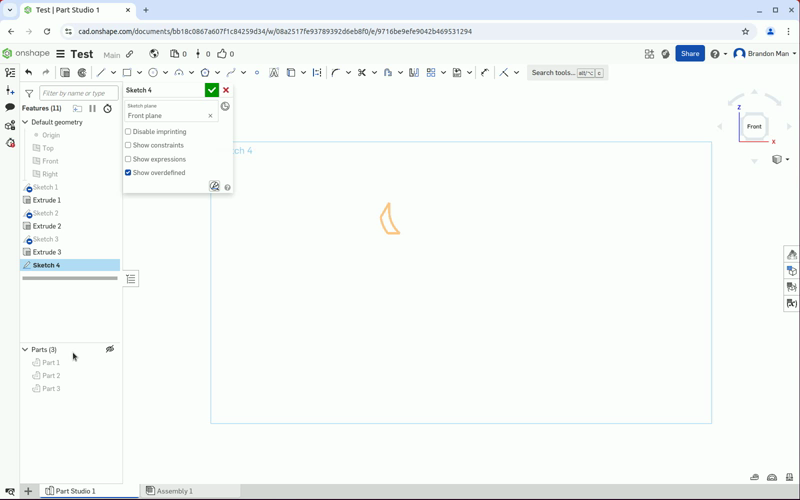
key(a)
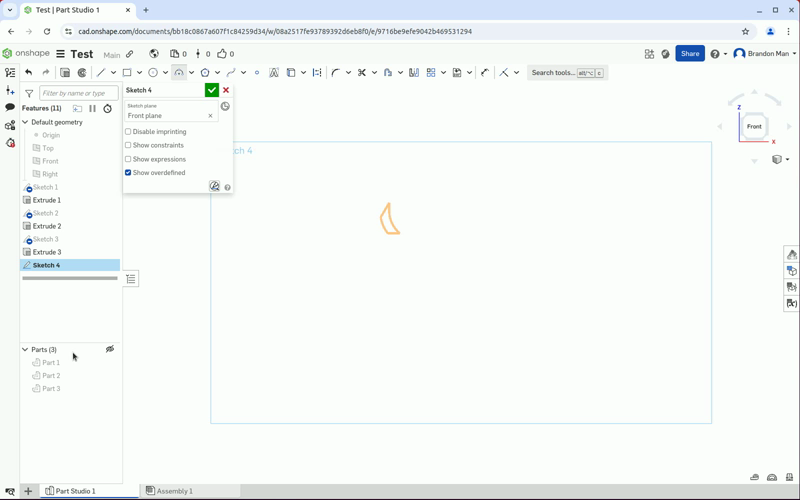
key_down(shift)
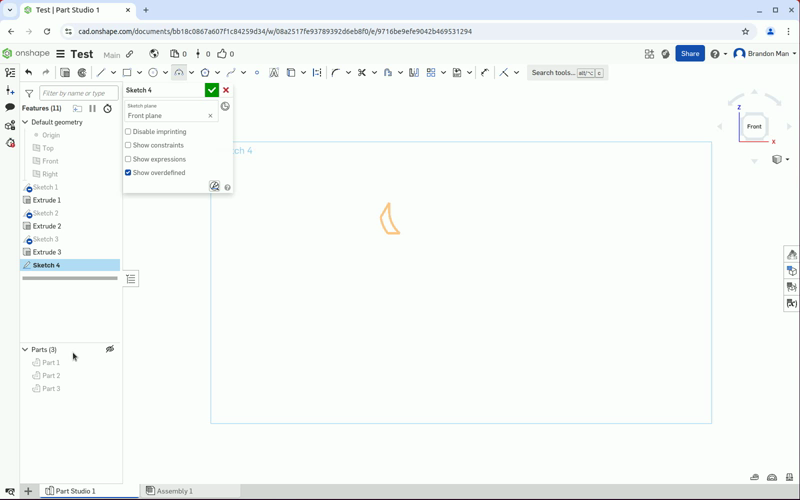
mouse_move(380, 212)
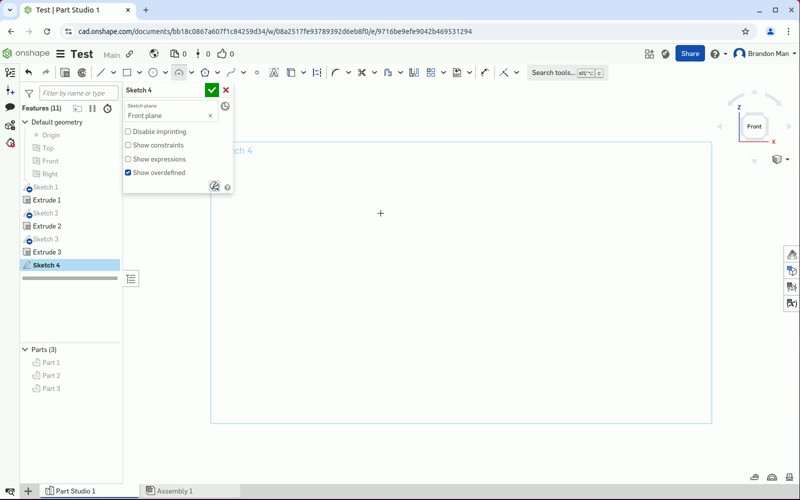
click(380, 212)
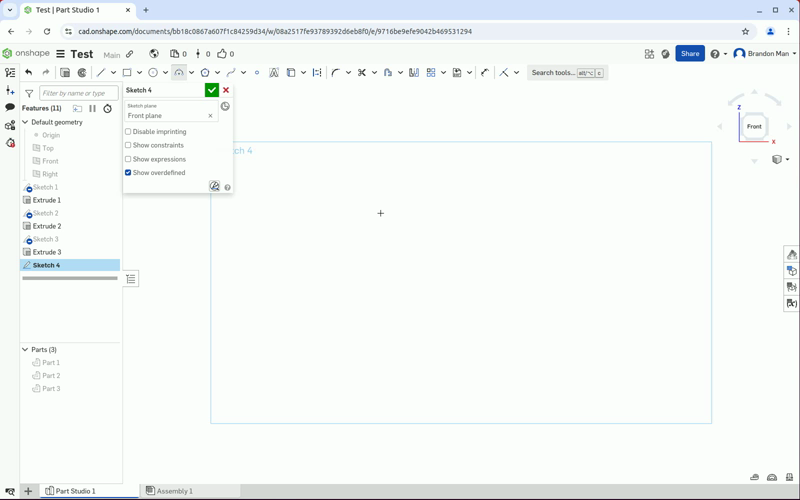
key_up(shift)
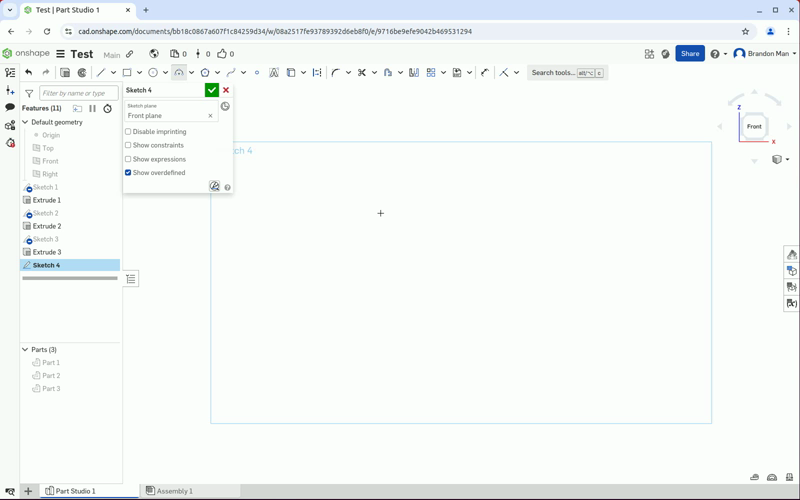
key_down(shift)
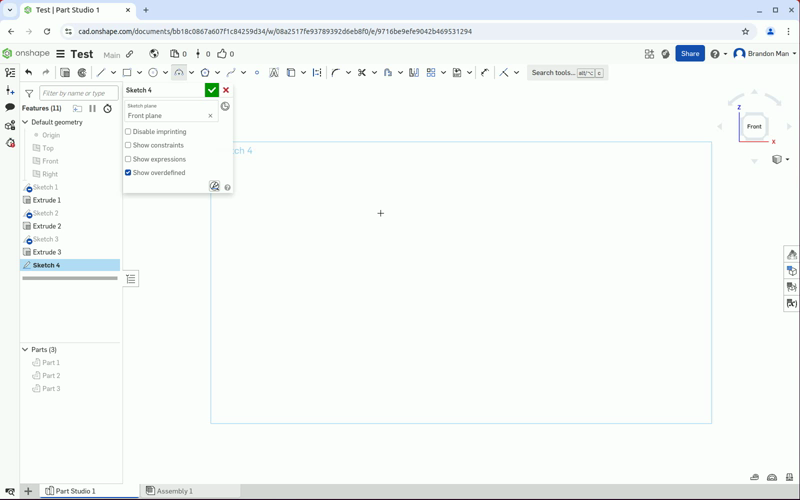
mouse_move(389, 189)
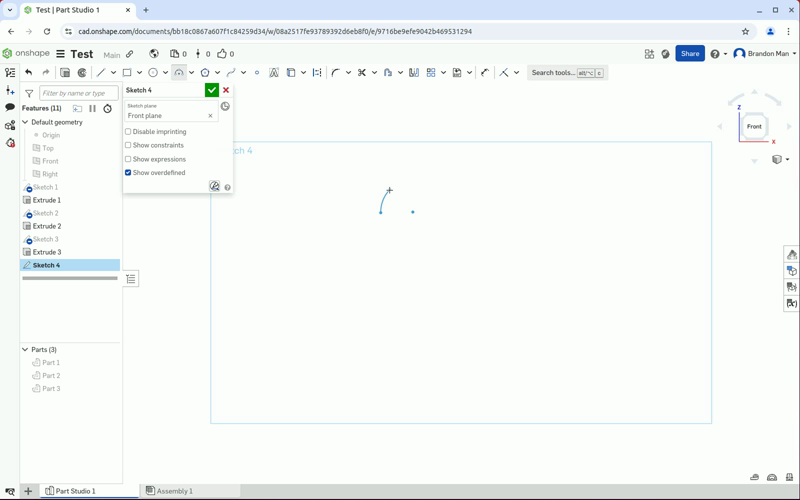
click(389, 189)
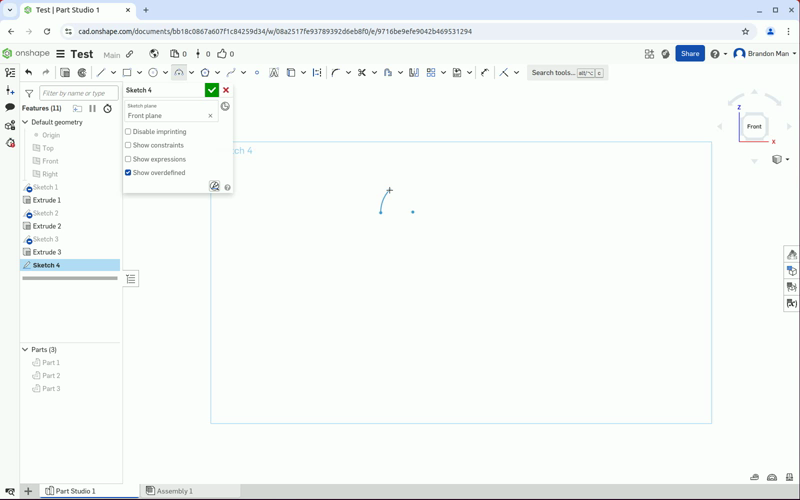
mouse_move(383, 200)
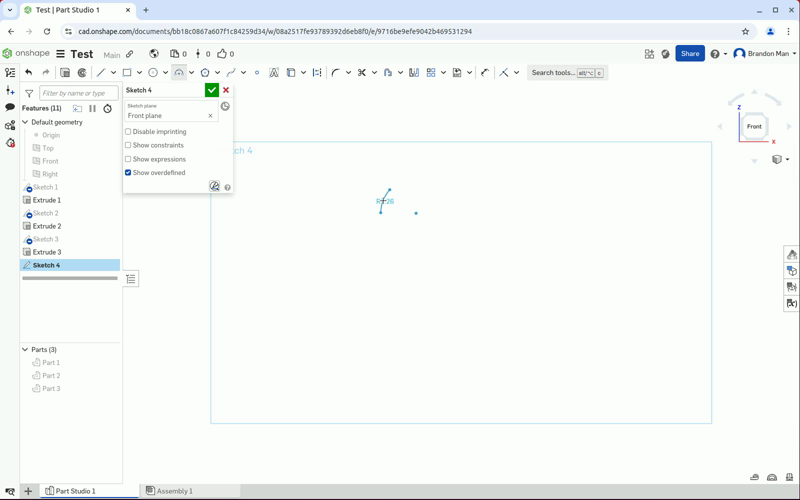
click(383, 200)
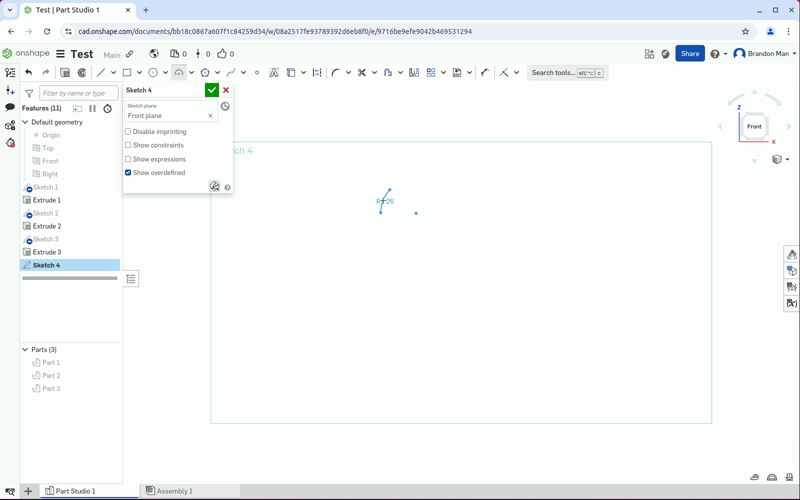
key_up(shift)
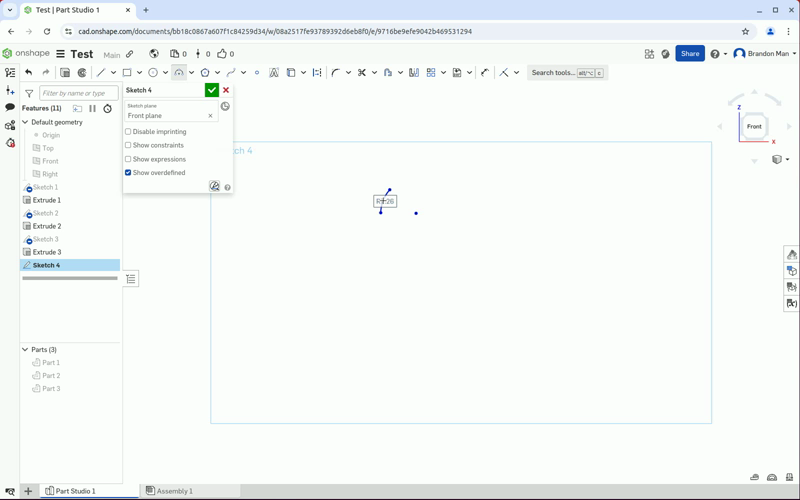
key(esc)
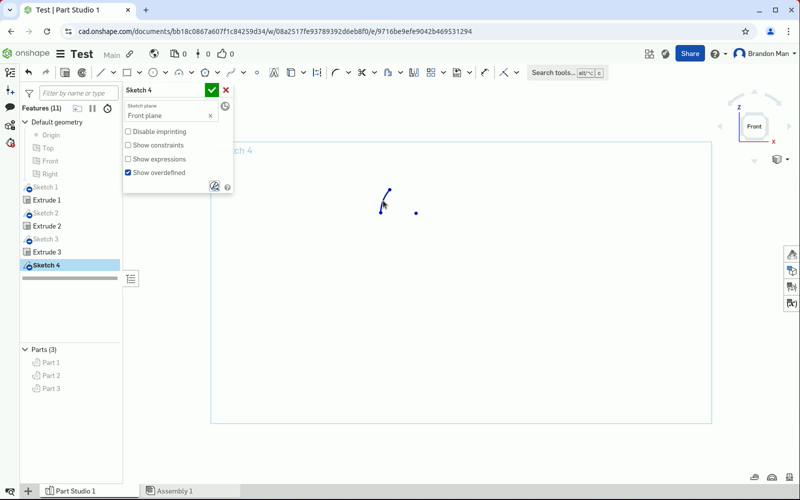
key(l)
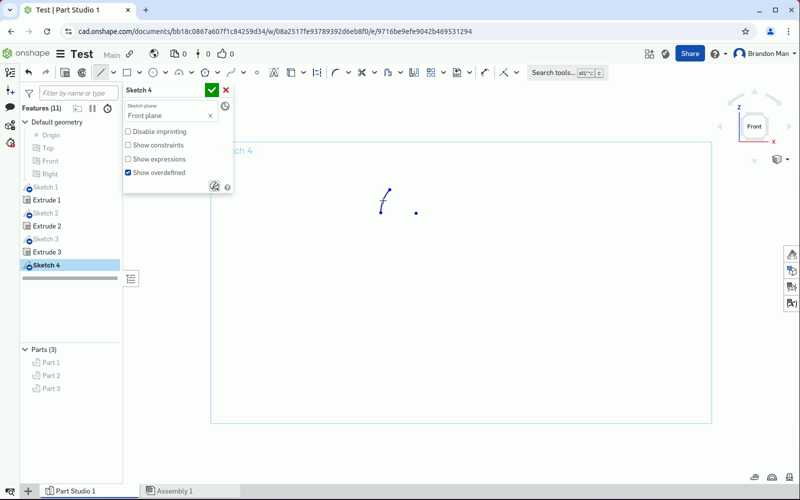
mouse_move(389, 189)
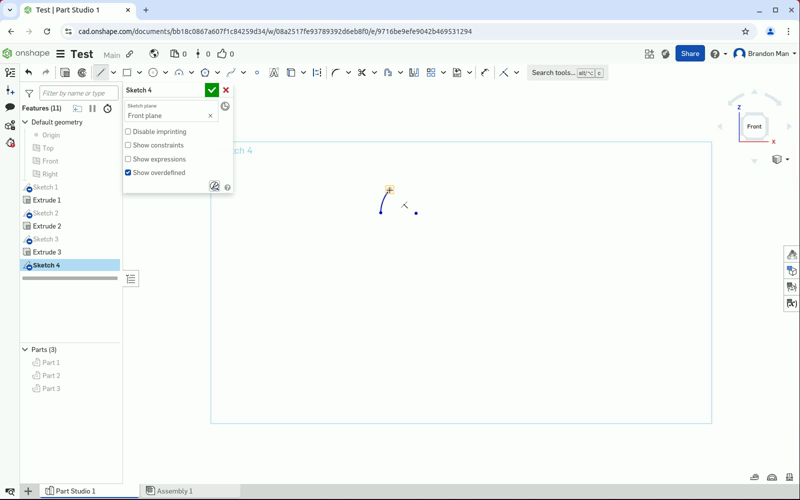
click(389, 189)
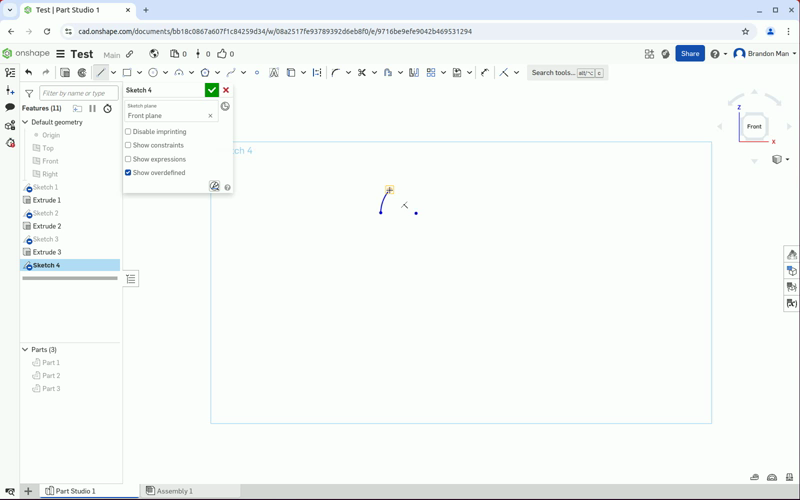
key_down(shift)
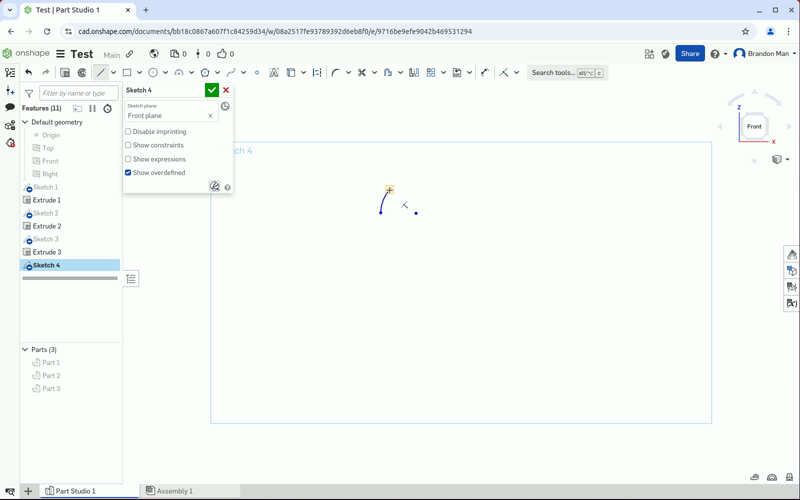
mouse_move(419, 189)
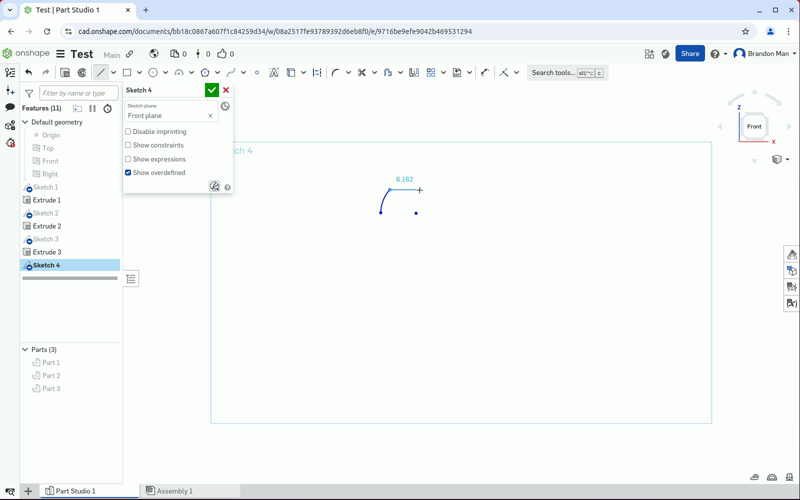
mouse_move(389, 175)
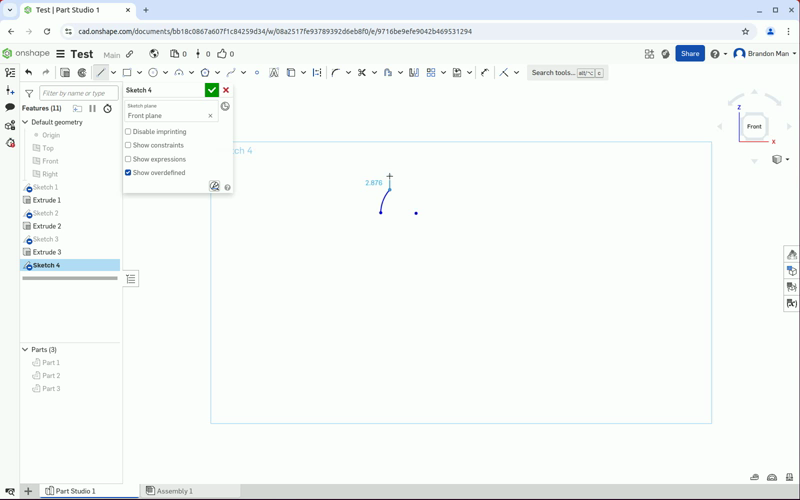
click(389, 175)
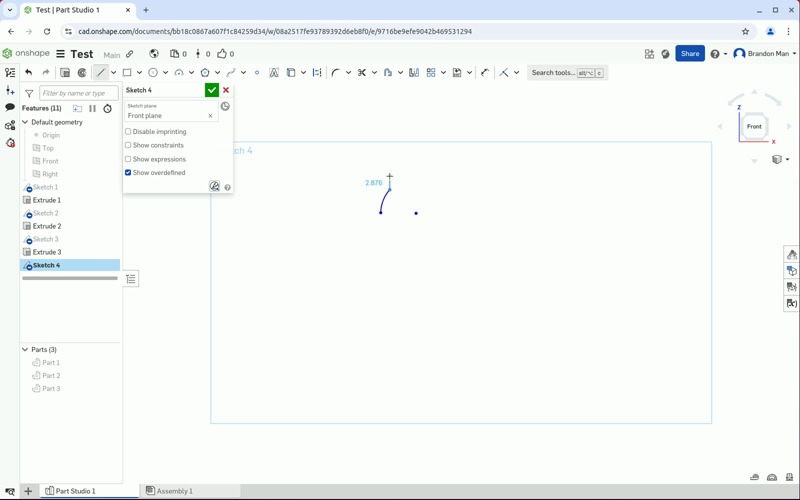
key_up(shift)
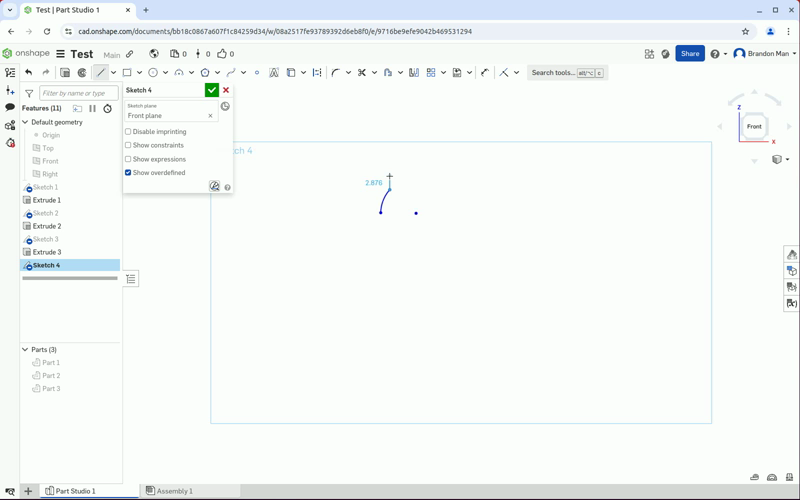
key_down(shift)
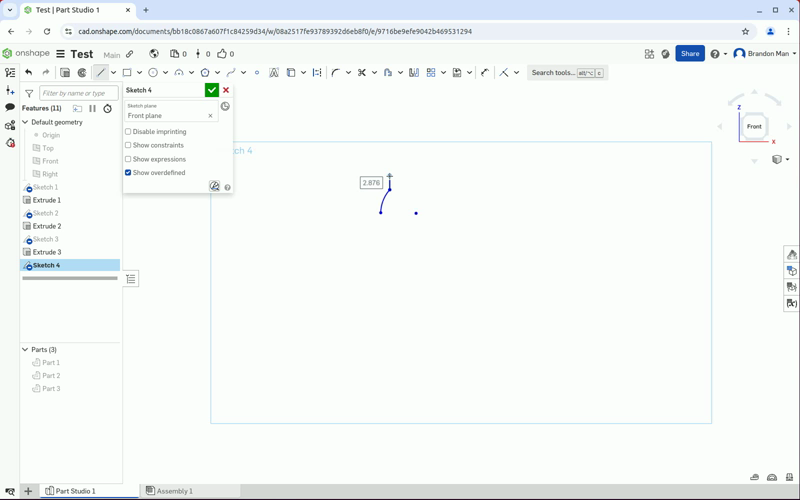
mouse_move(419, 175)
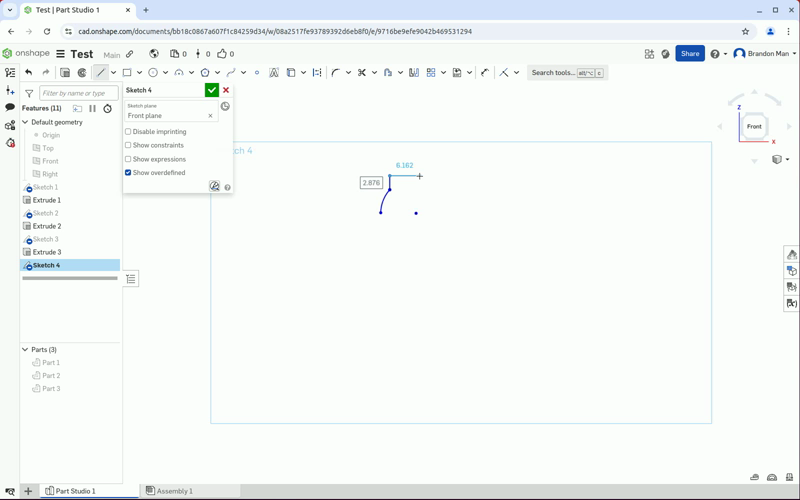
mouse_move(380, 175)
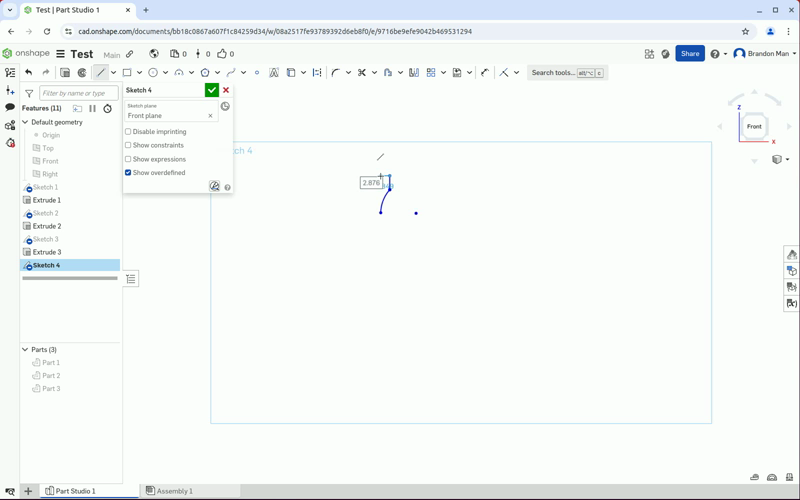
click(380, 175)
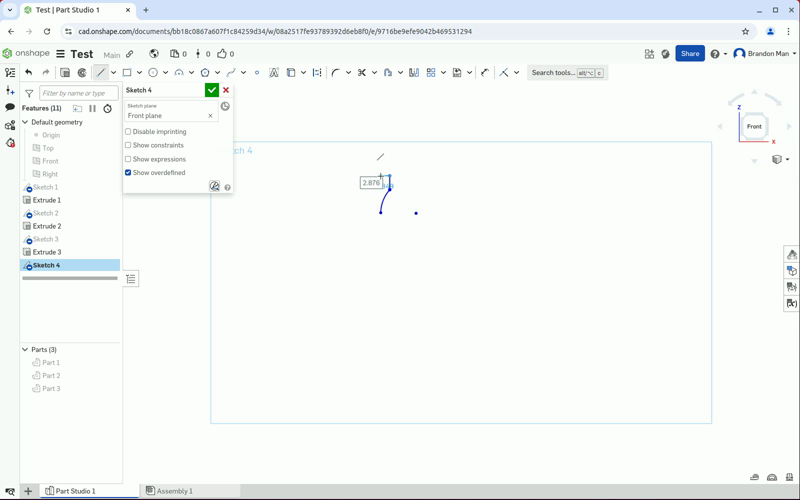
key_up(shift)
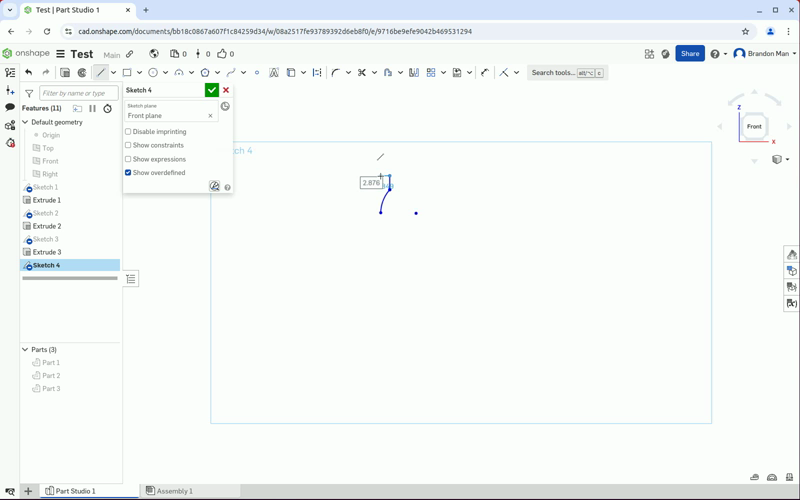
mouse_move(410, 175)
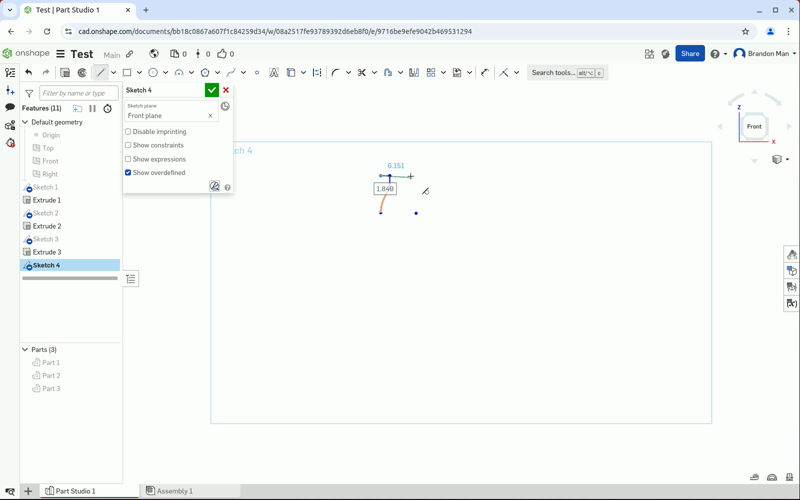
key_down(shift)
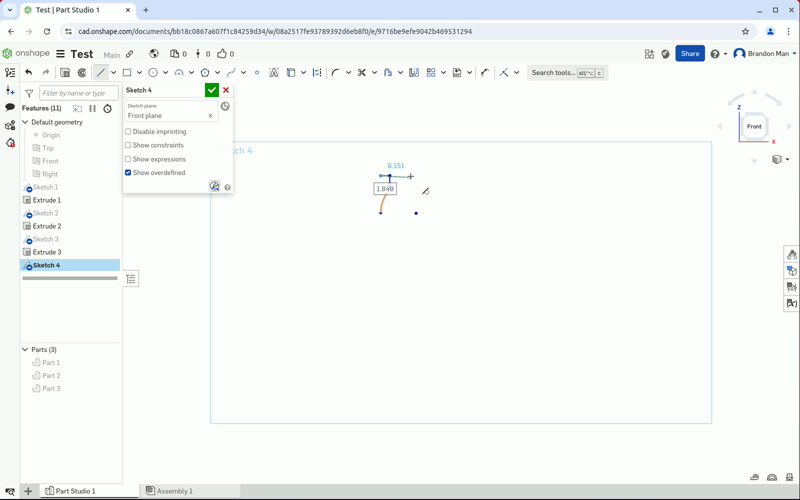
mouse_move(380, 212)
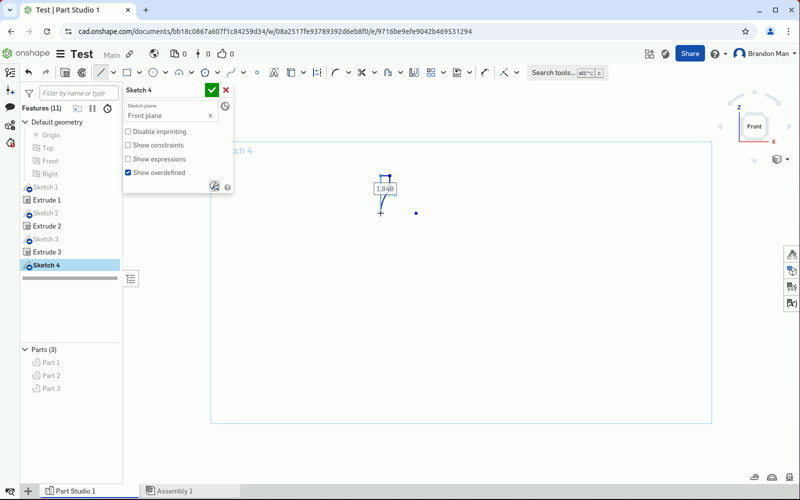
key_up(shift)
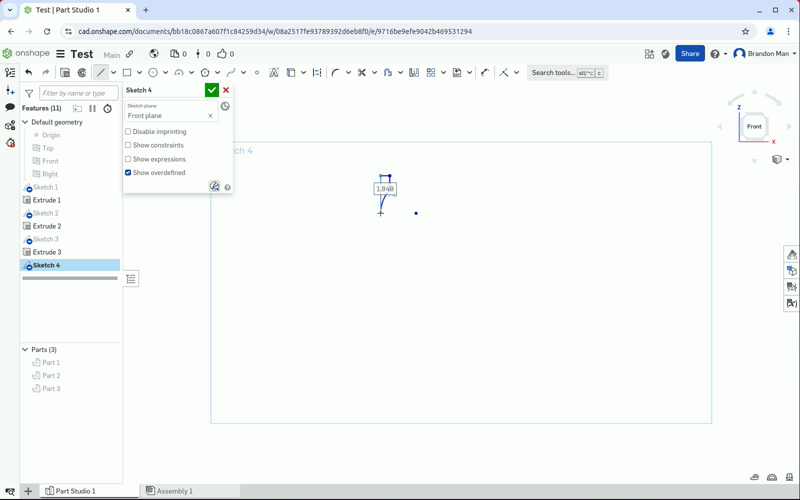
click(380, 212)
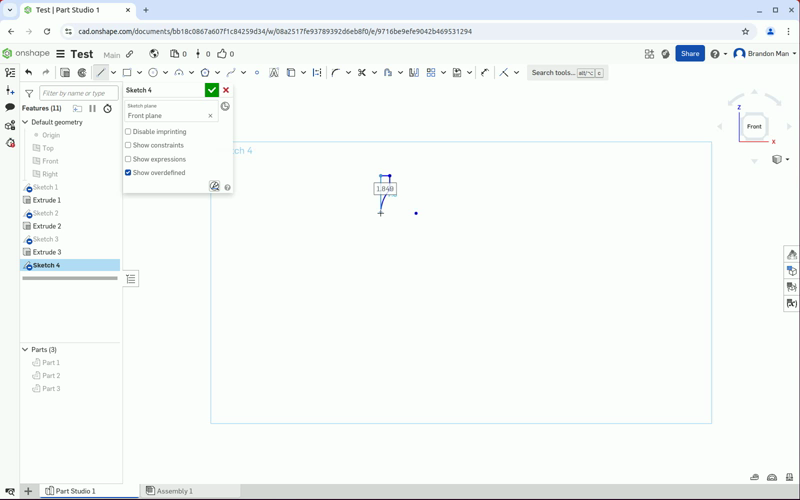
key(esc)
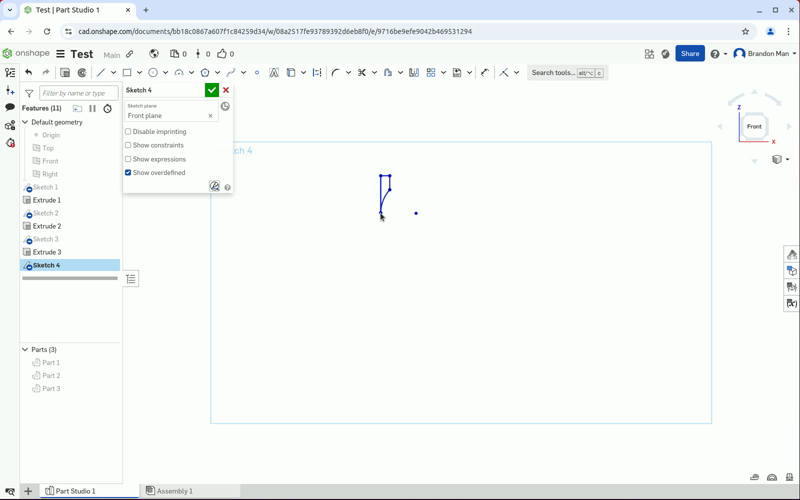
mouse_move(385, 186)
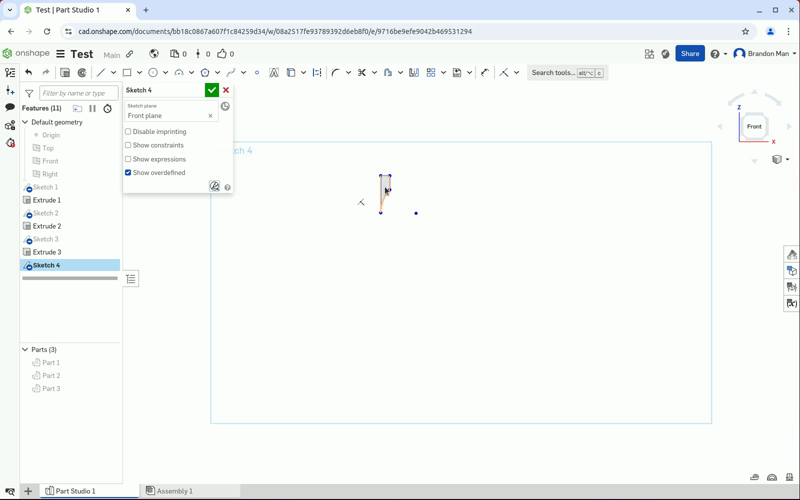
scroll(6)
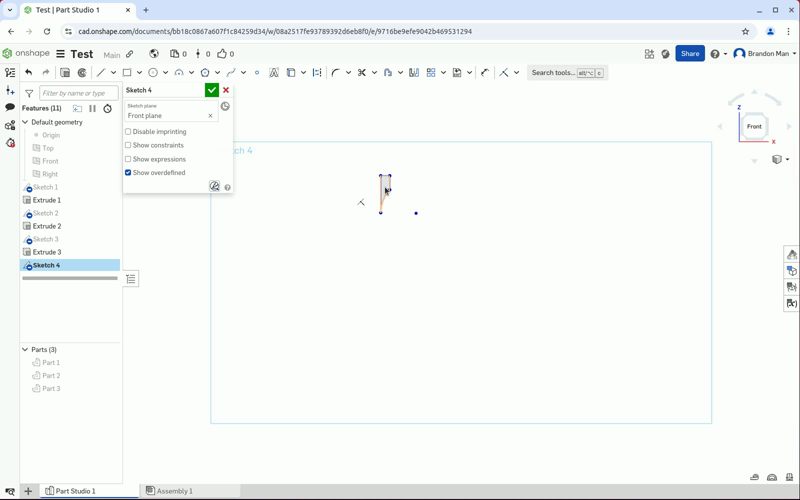
scroll(6)
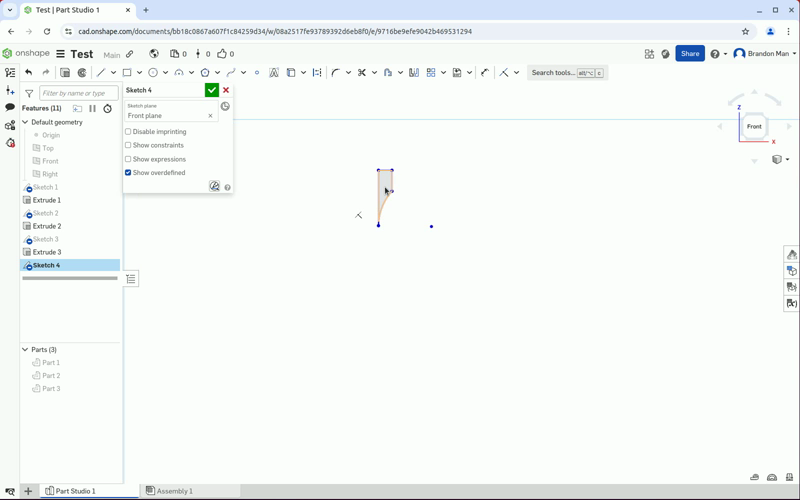
scroll(6)
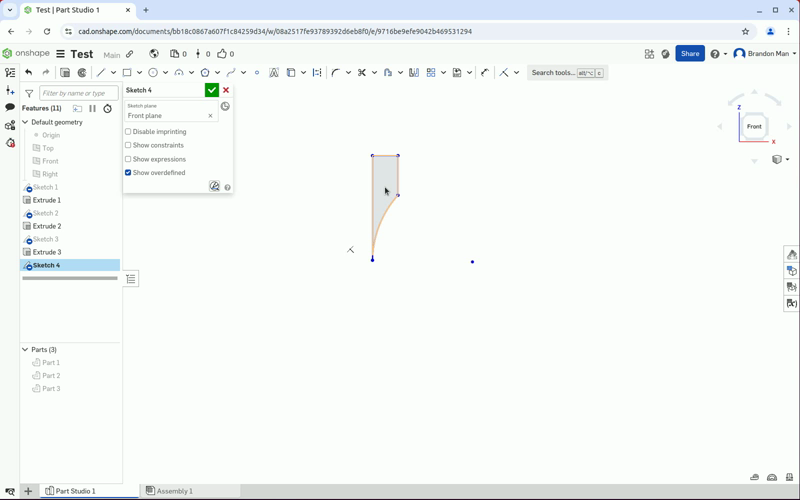
scroll(6)
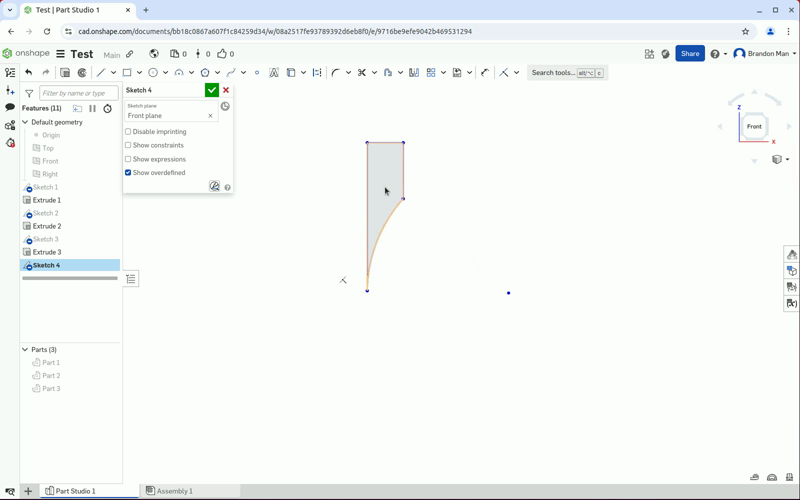
scroll(6)
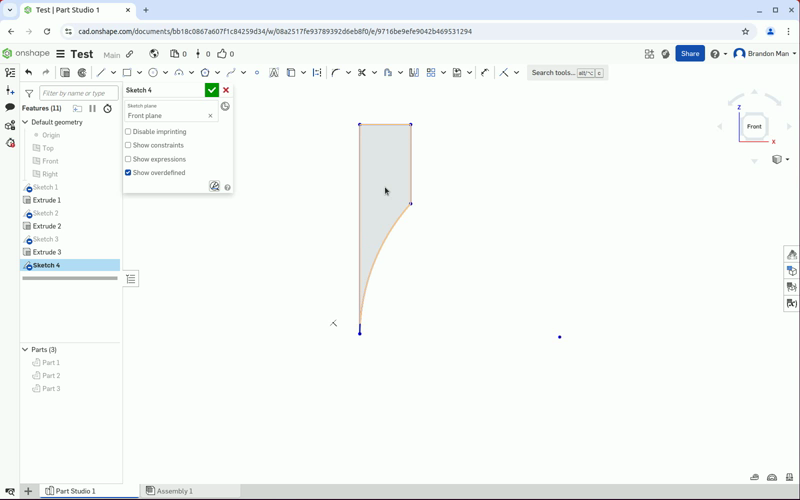
scroll(6)
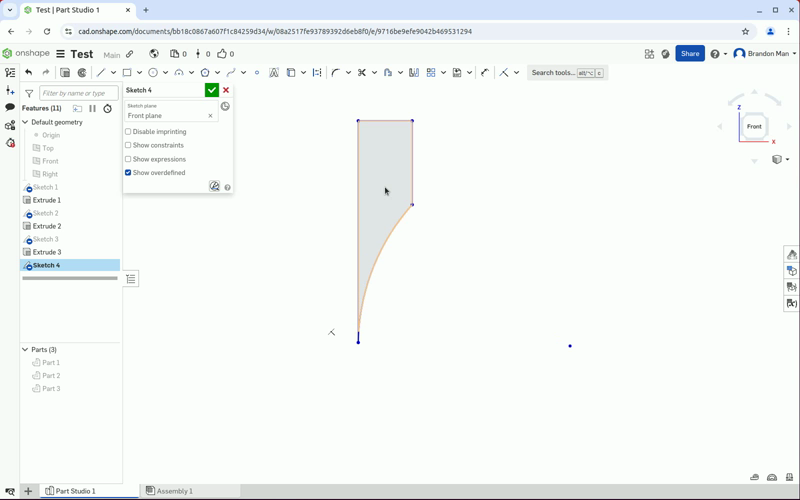
scroll(6)
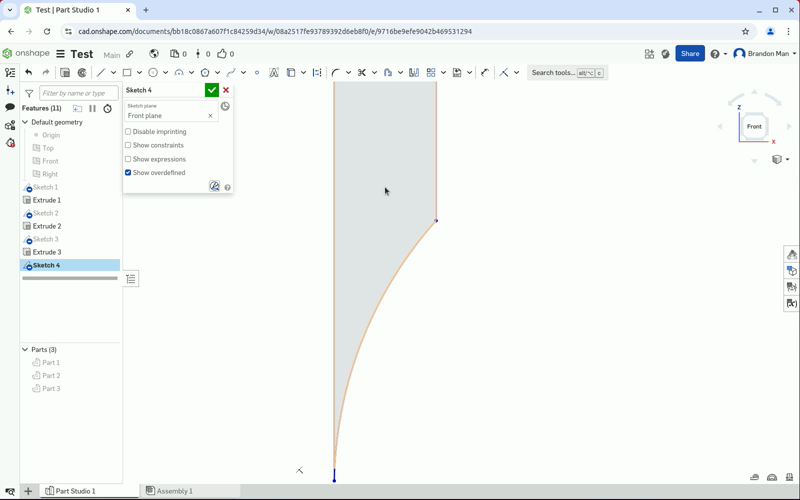
click(385, 186)
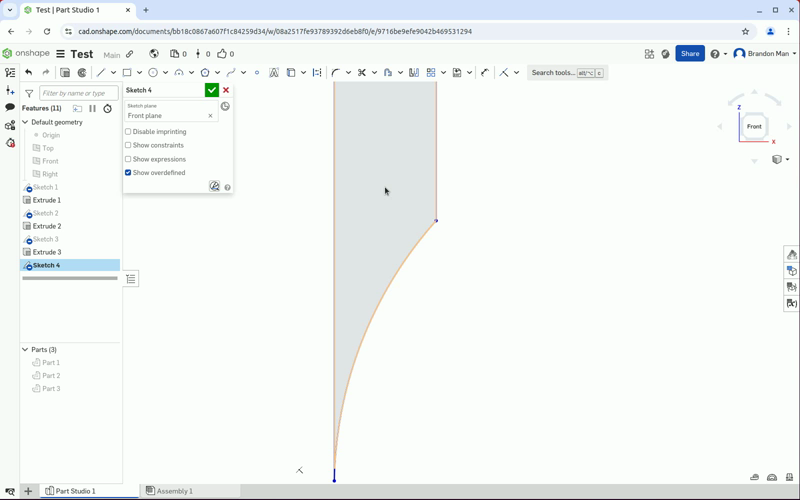
scroll(-6)
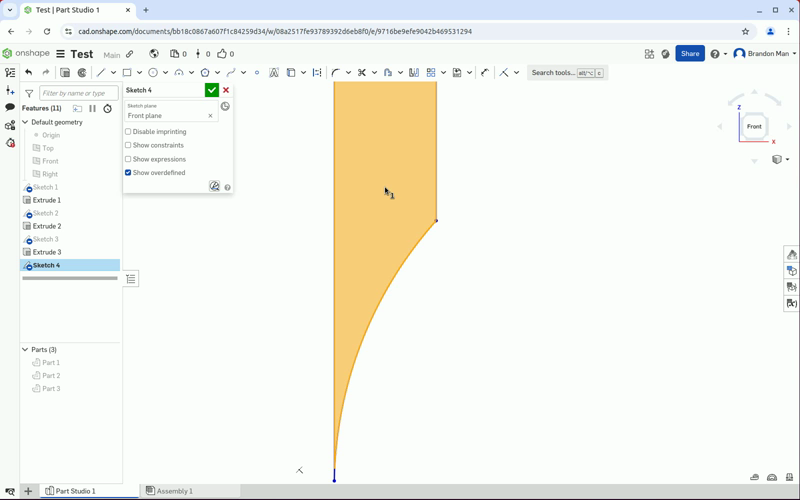
scroll(-6)
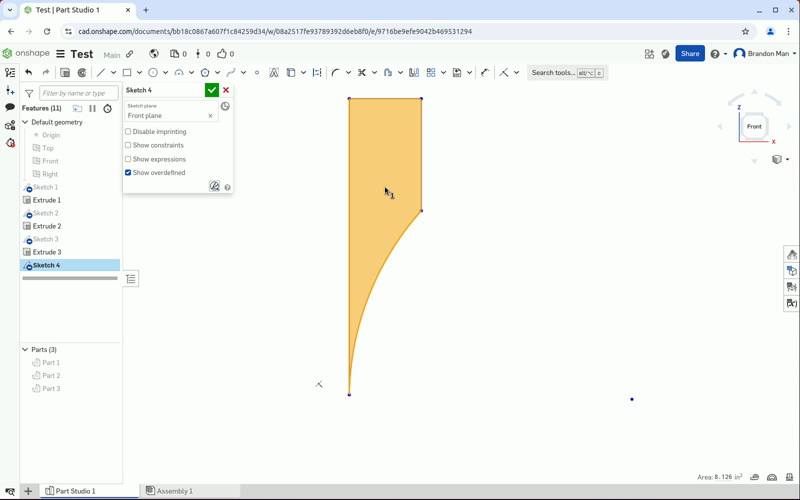
scroll(-6)
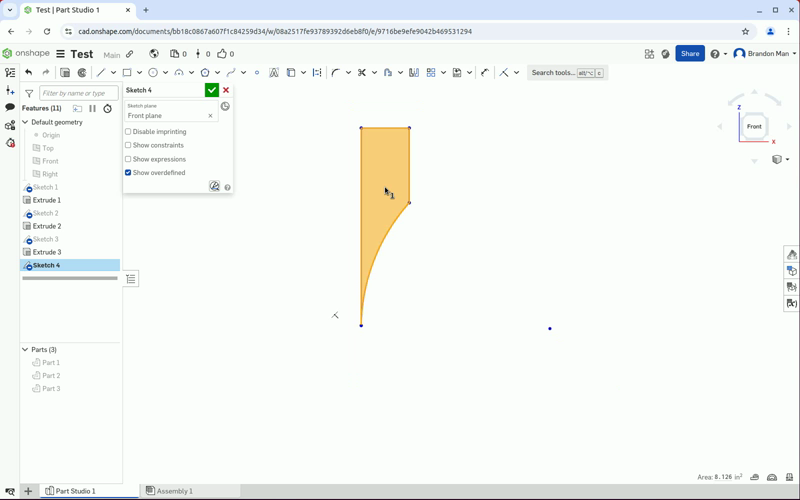
scroll(-6)
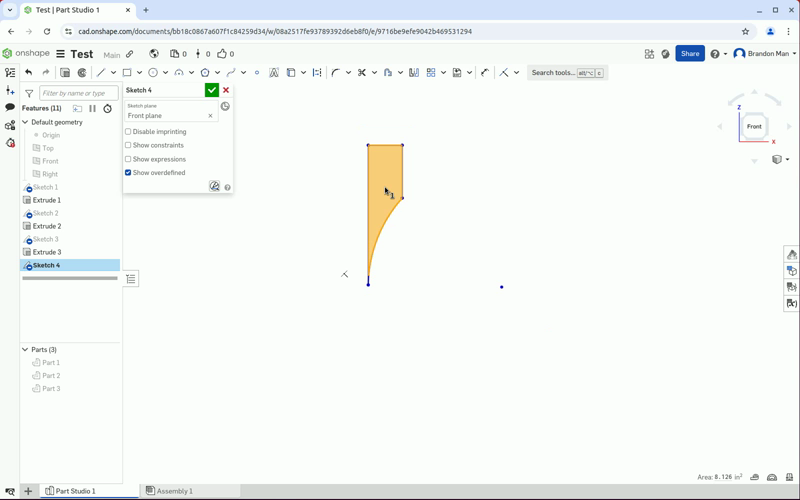
scroll(-6)
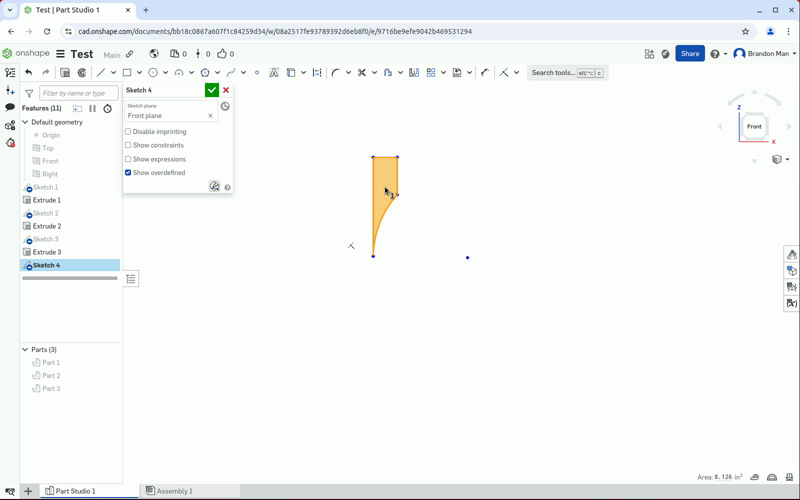
scroll(-6)
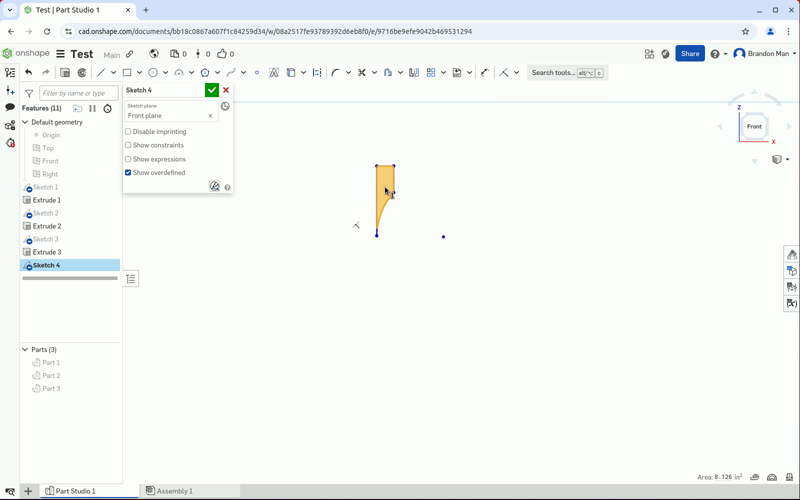
scroll(-6)
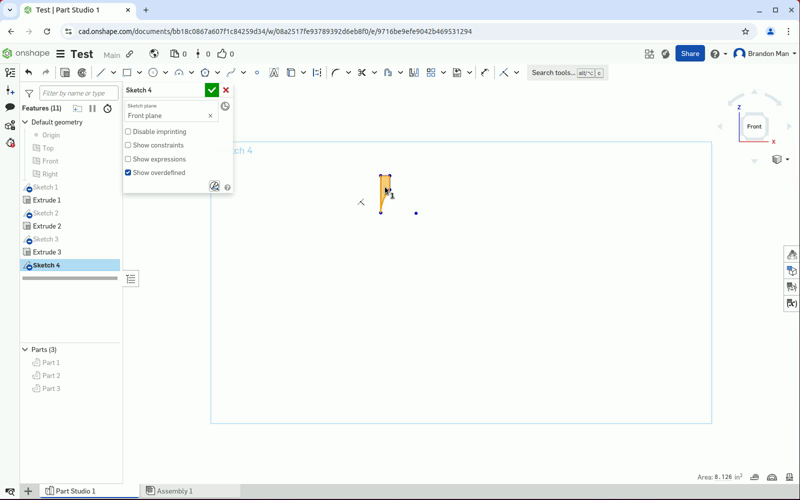
mouse_move(73, 352)
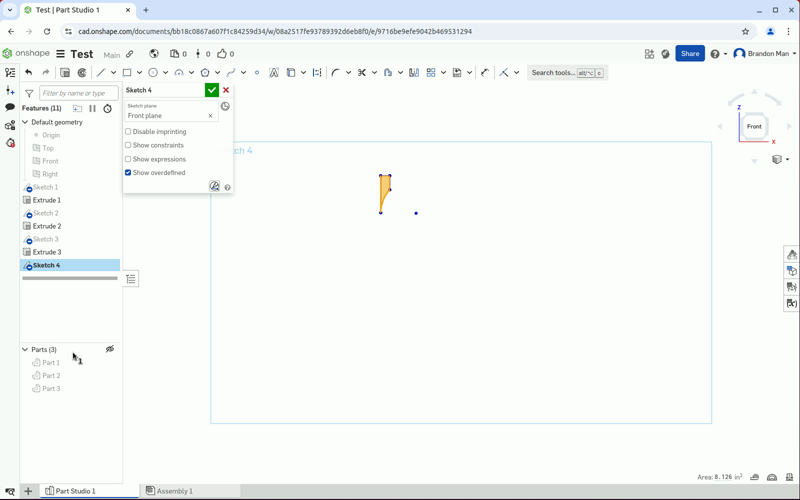
key(shift+y)
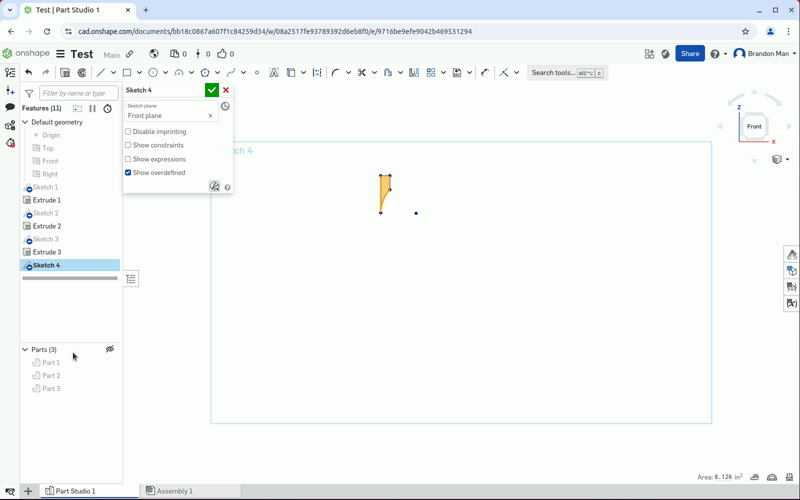
key(shift+e)
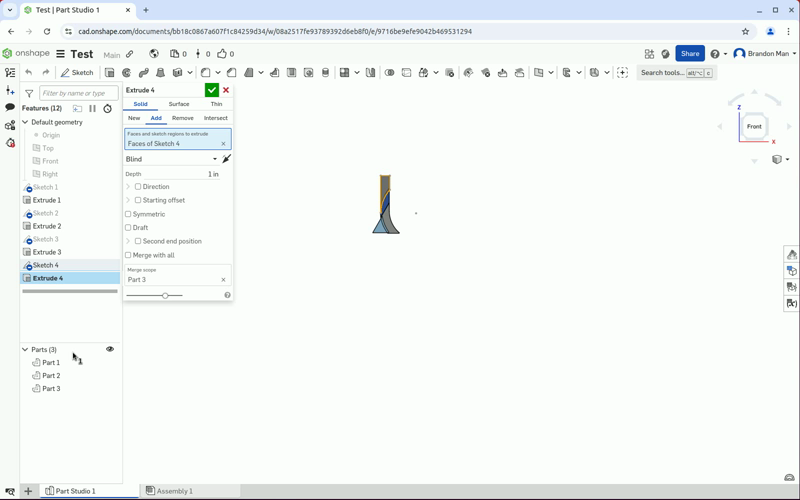
mouse_move(143, 106)
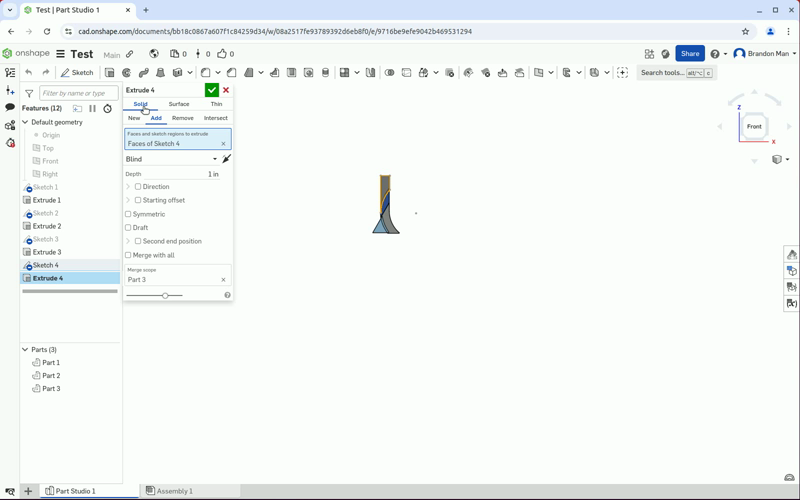
click(143, 106)
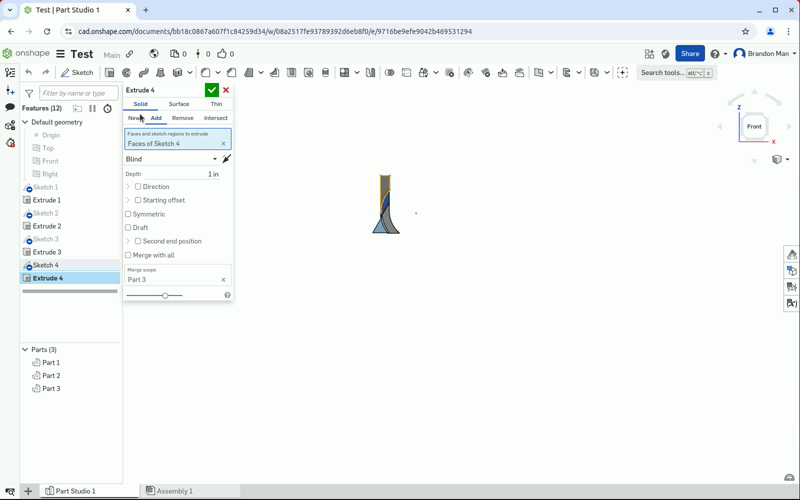
mouse_move(137, 120)
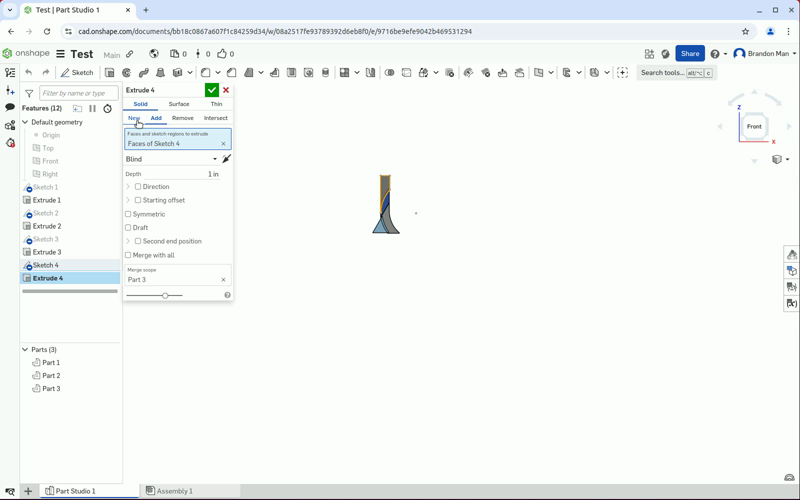
click(137, 120)
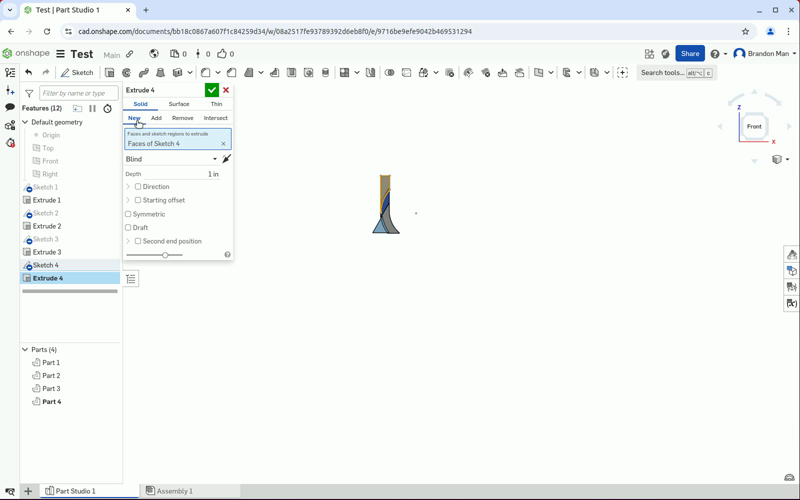
key(tab, 4)
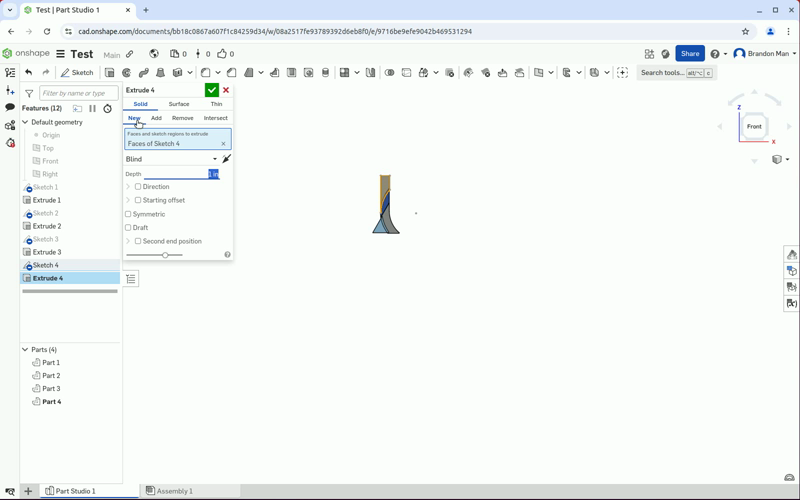
text(23.108)
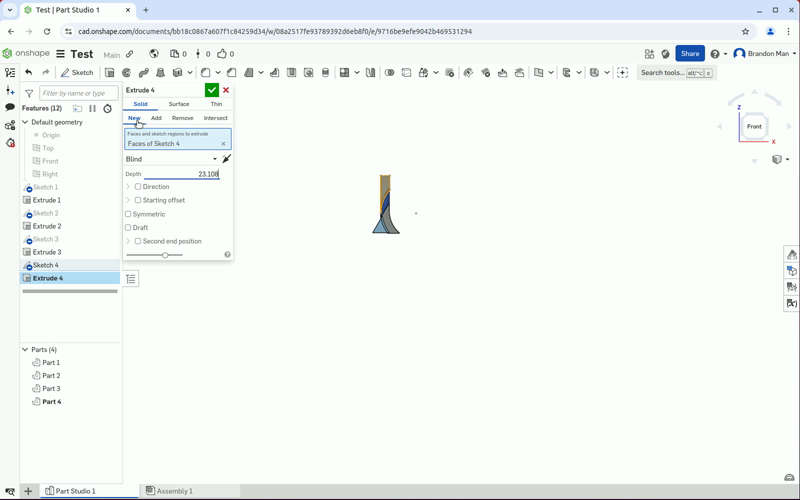
key(enter)
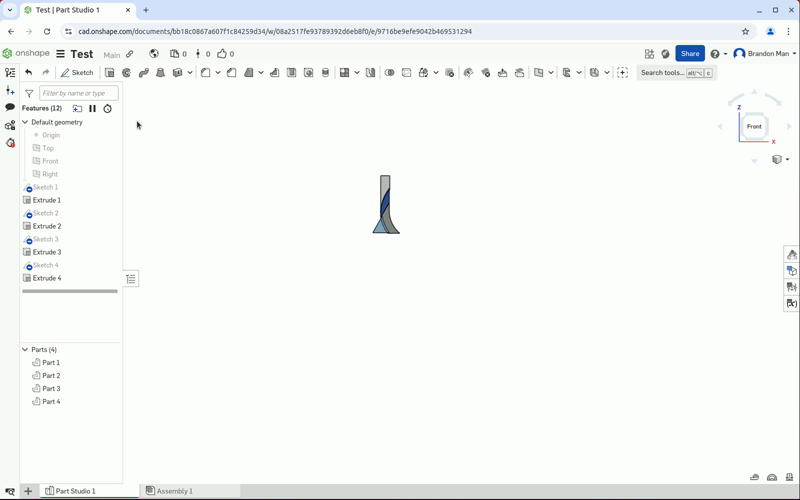
key(shift+h)
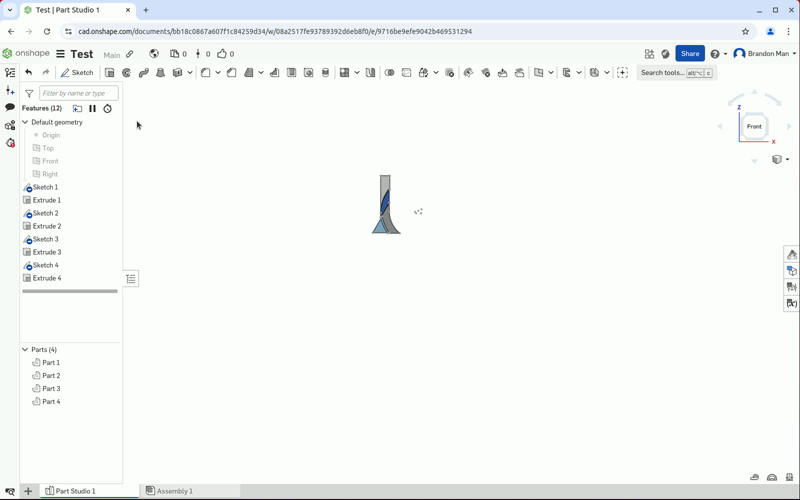
key(shift+h)
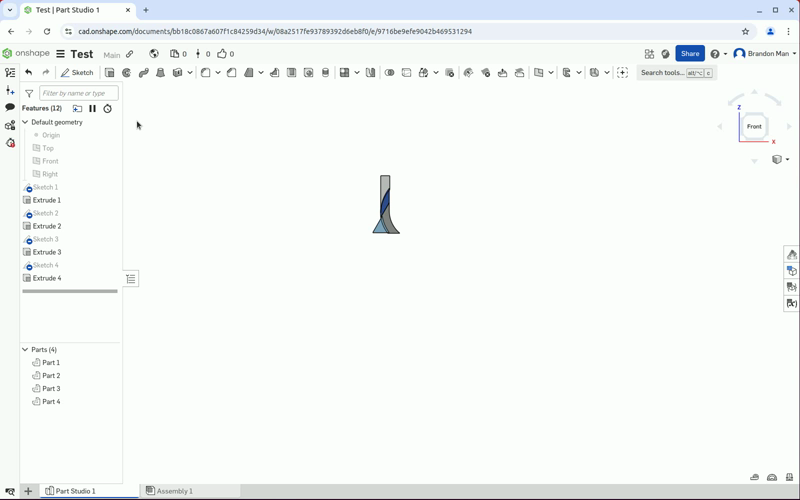
mouse_move(73, 189)
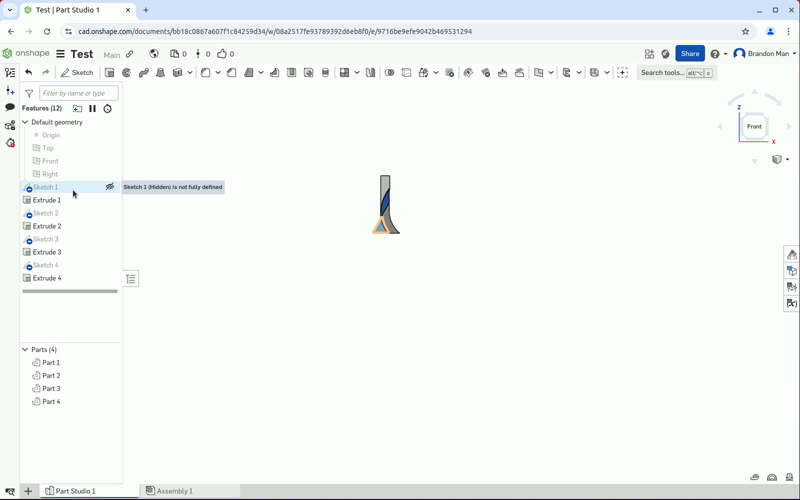
click(73, 189)
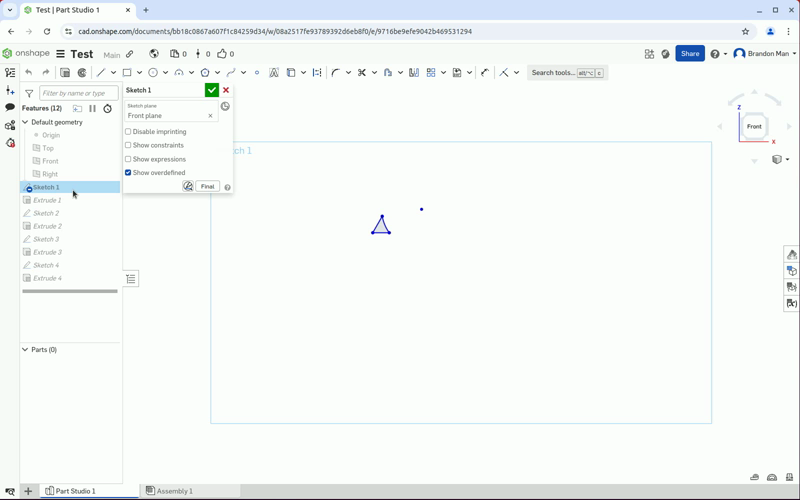
mouse_move(229, 92)
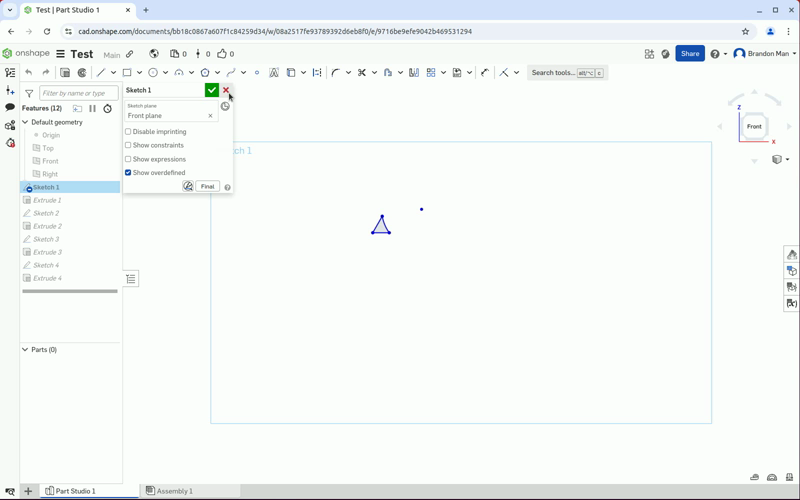
click(229, 92)
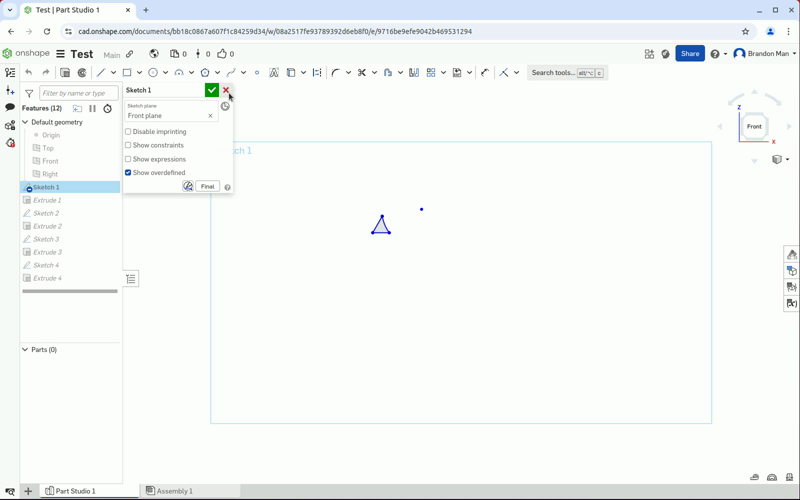
key(shift+s)
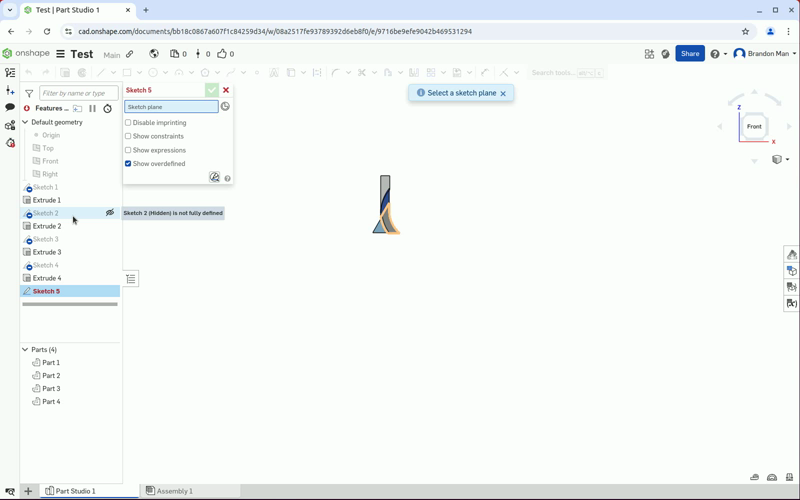
scroll(3)
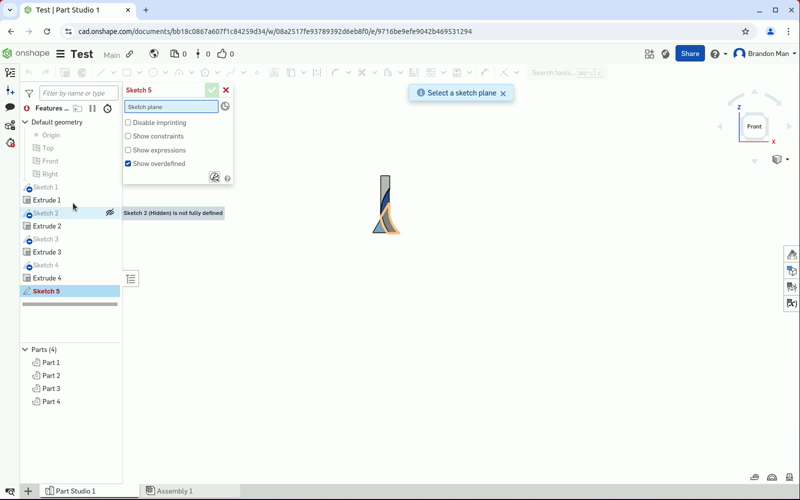
mouse_move(73, 163)
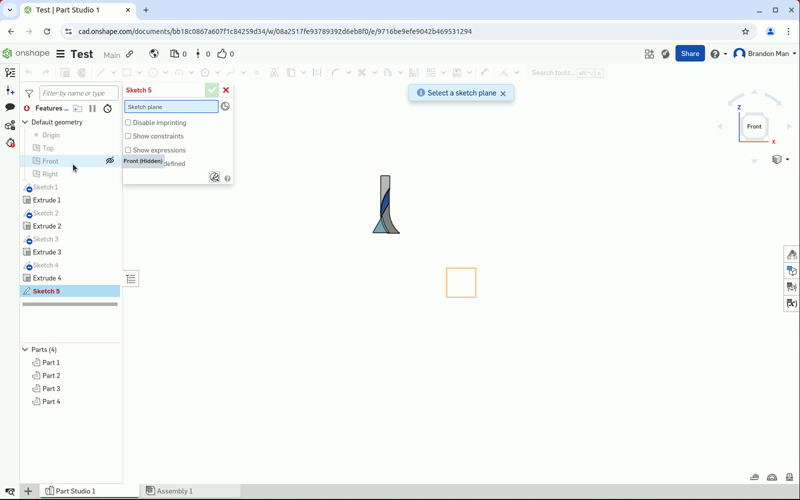
click(73, 163)
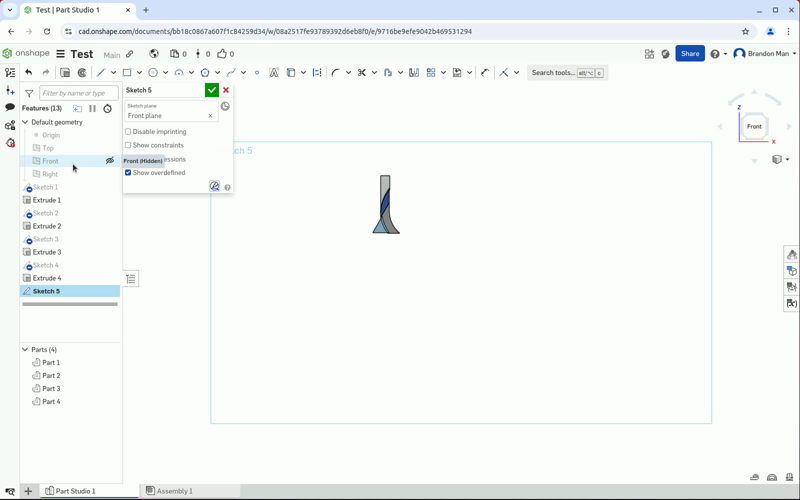
mouse_move(73, 352)
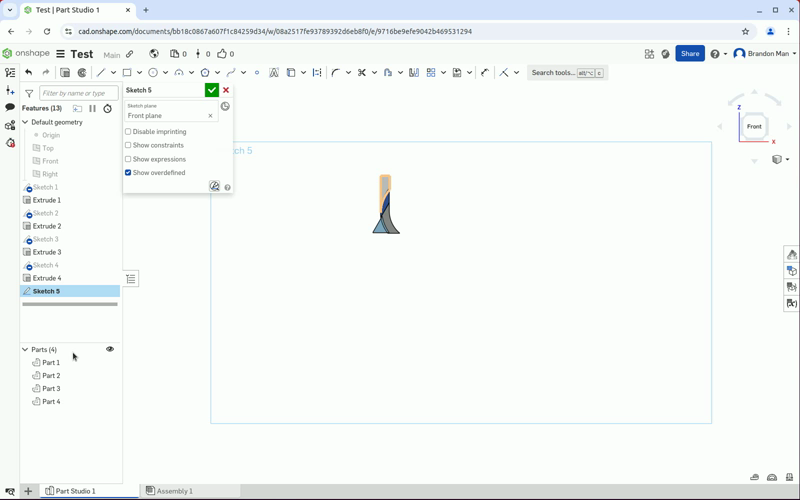
key(y)
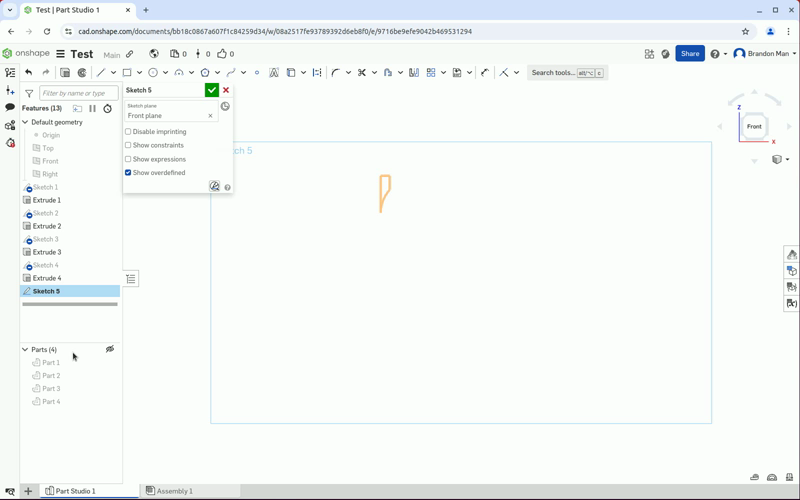
key(a)
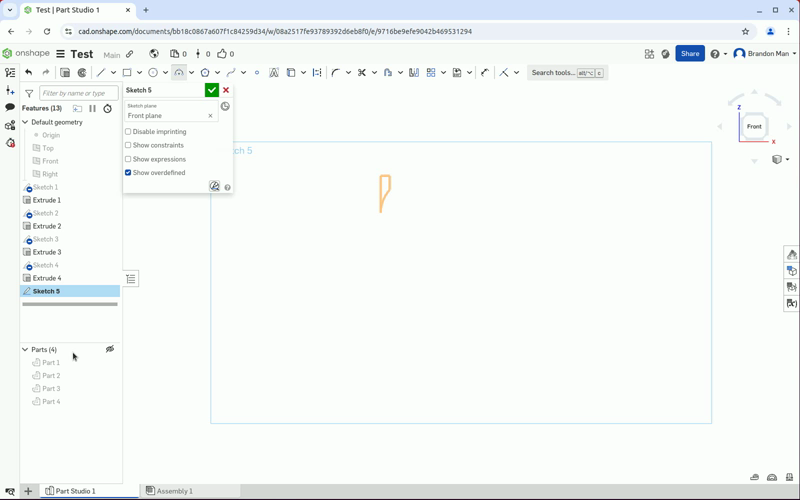
key_down(shift)
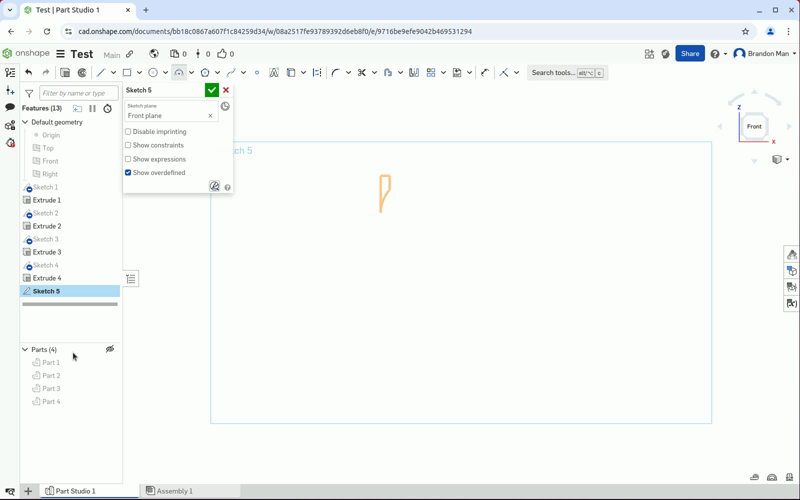
mouse_move(389, 212)
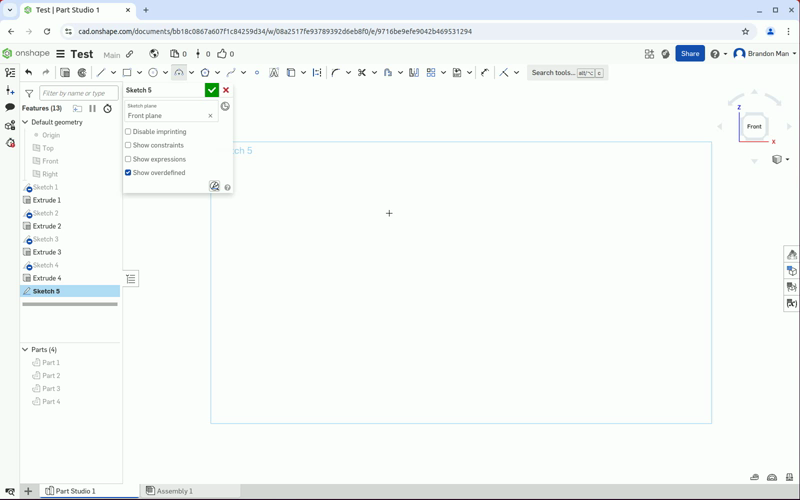
click(389, 212)
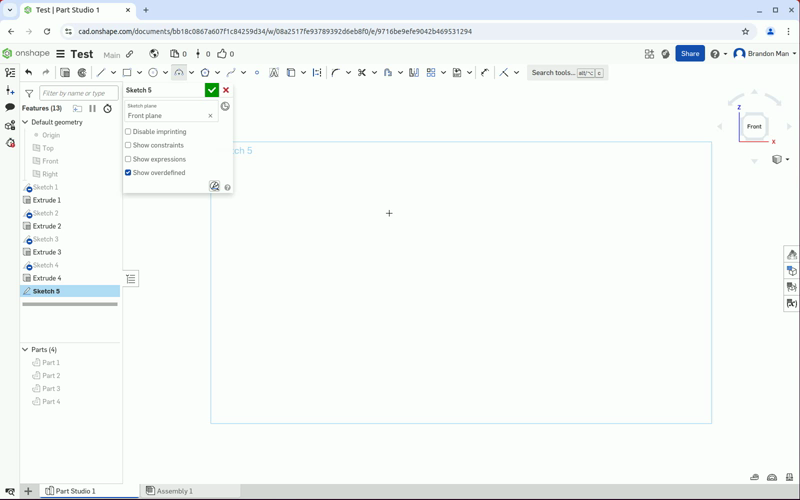
key_up(shift)
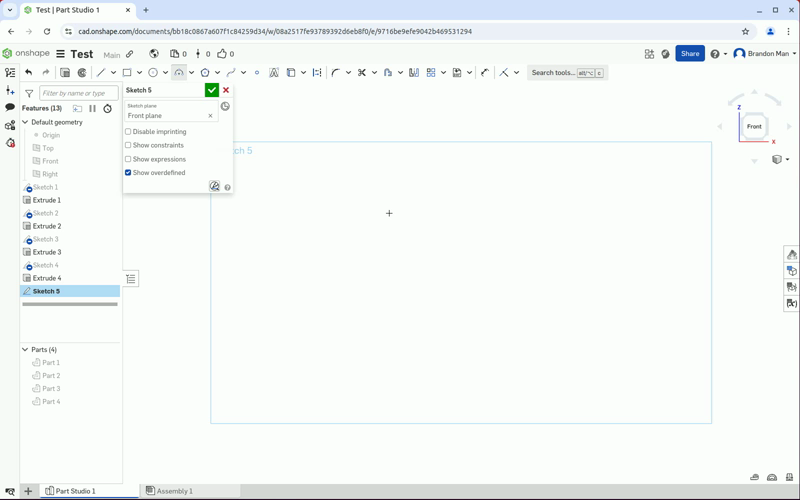
key_down(shift)
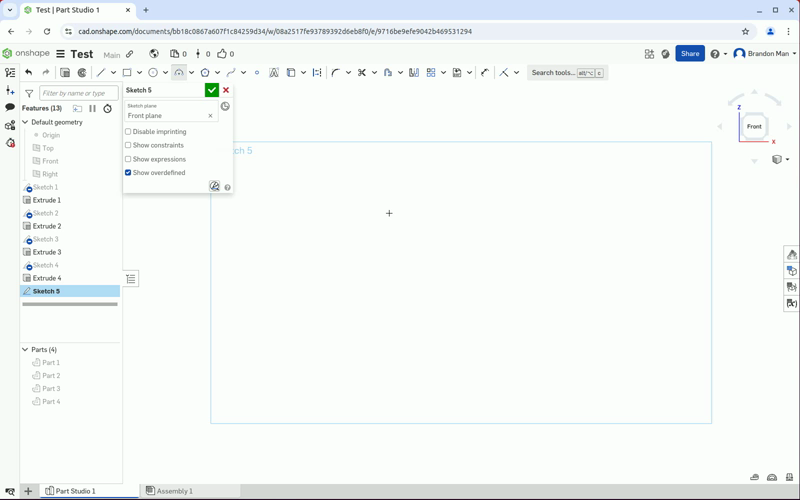
mouse_move(442, 212)
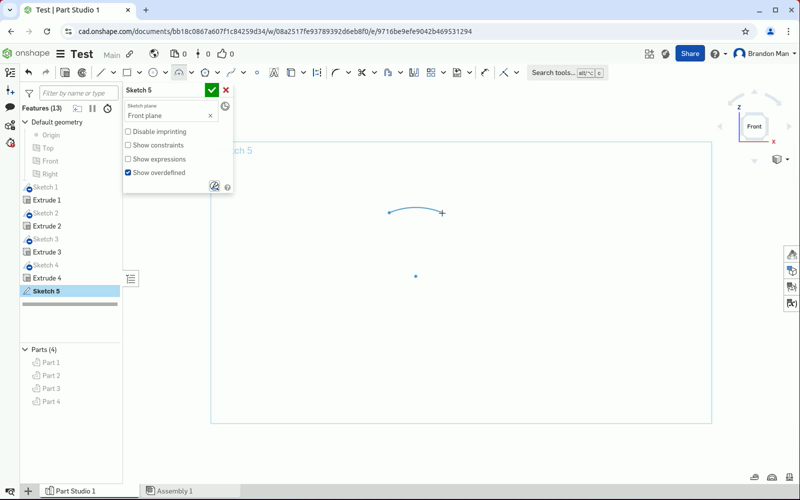
click(442, 212)
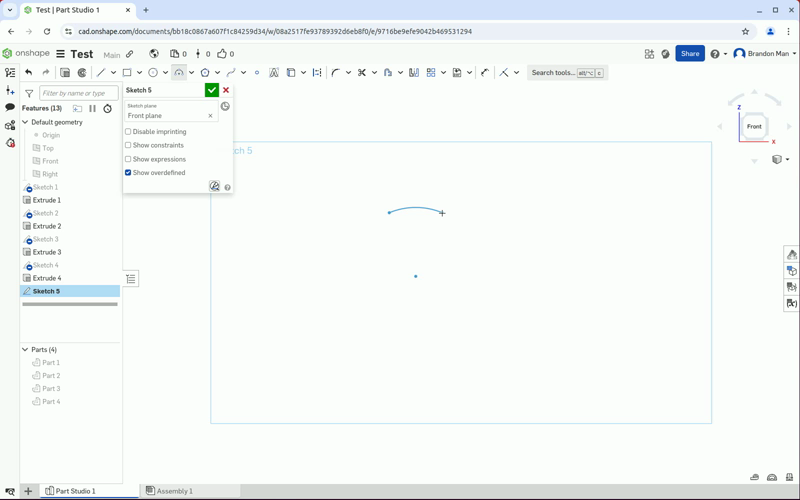
mouse_move(415, 239)
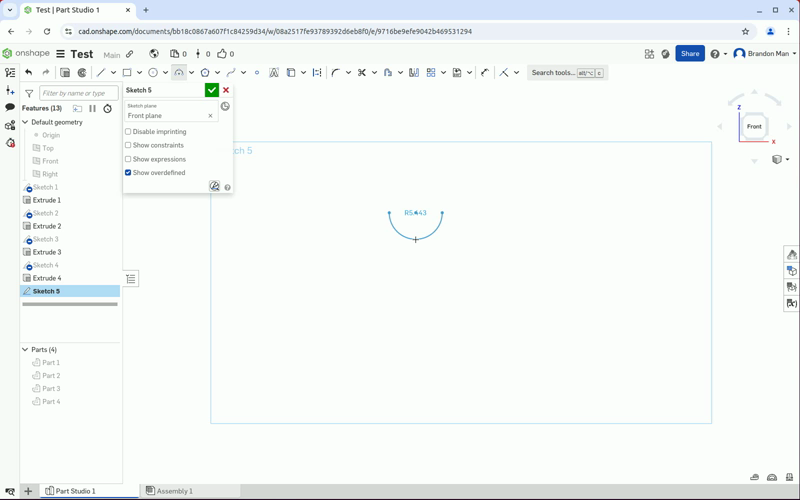
click(415, 239)
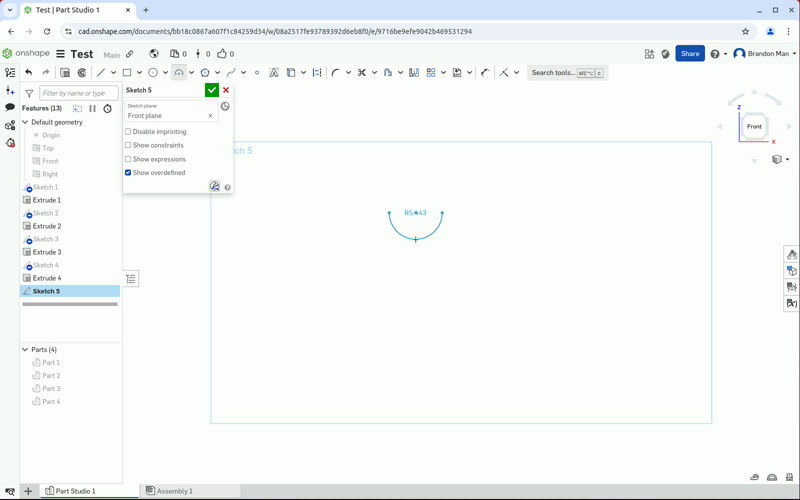
key_up(shift)
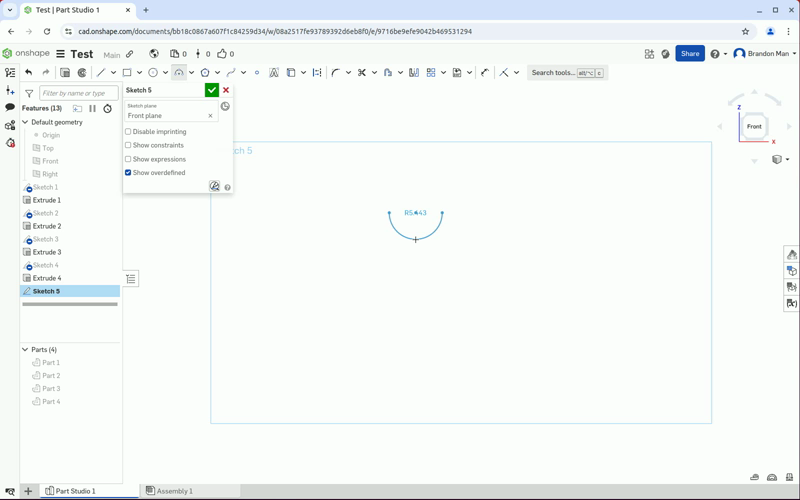
key(esc)
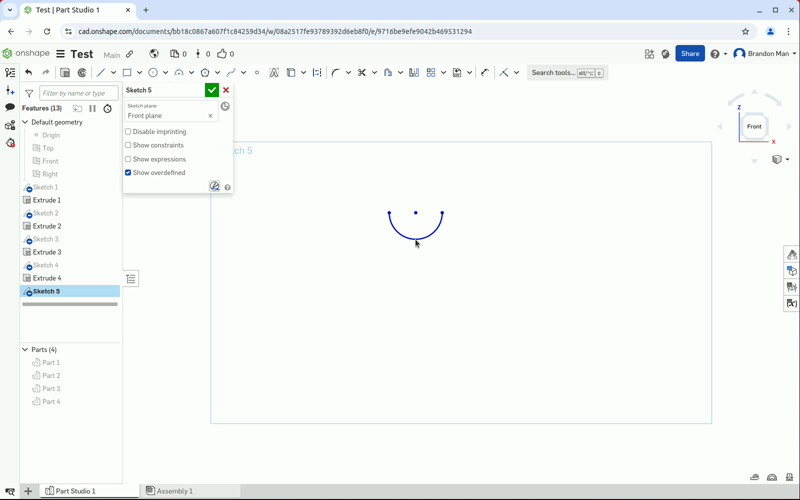
key(l)
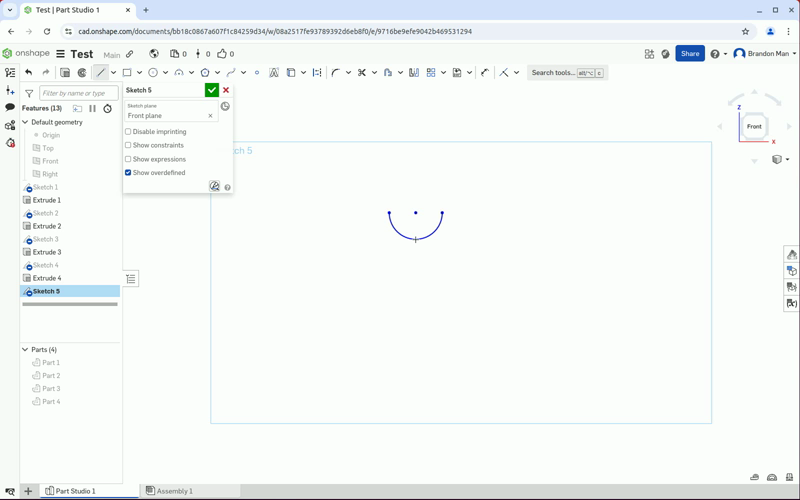
mouse_move(442, 212)
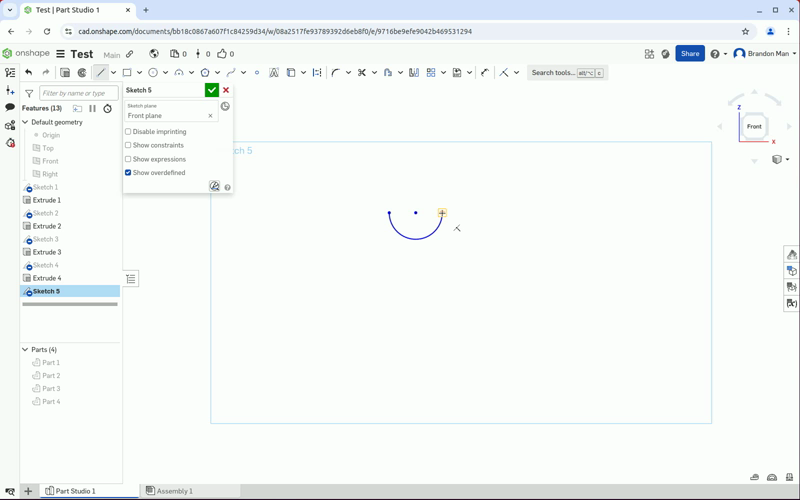
click(442, 212)
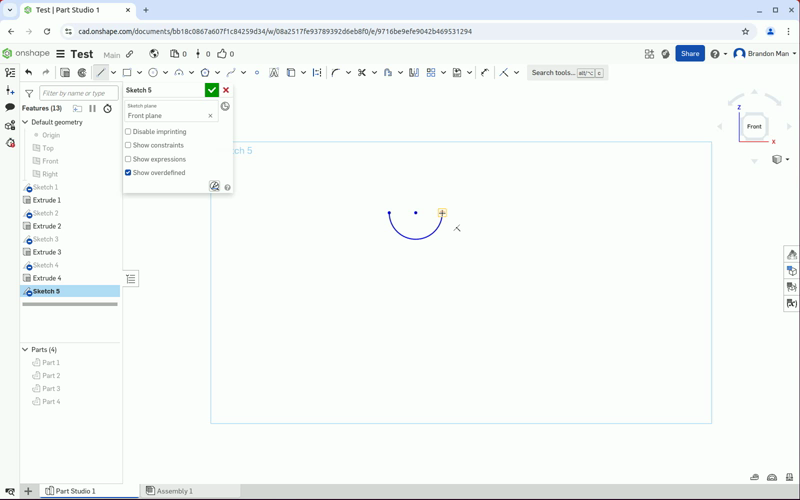
key_down(shift)
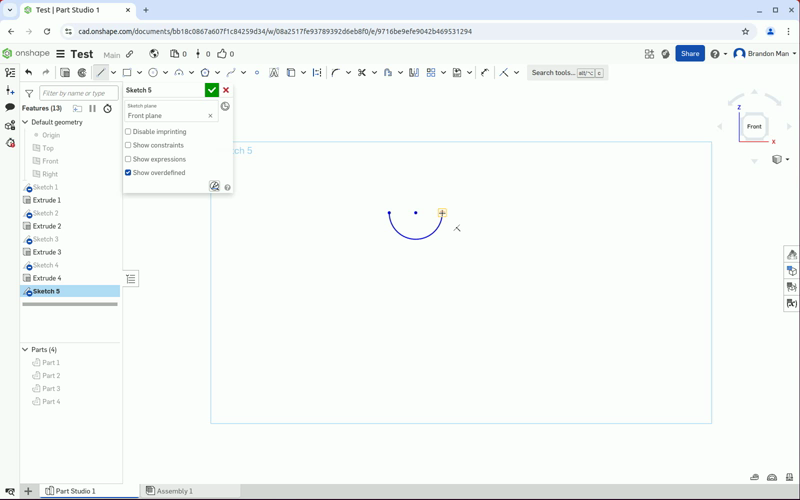
mouse_move(472, 212)
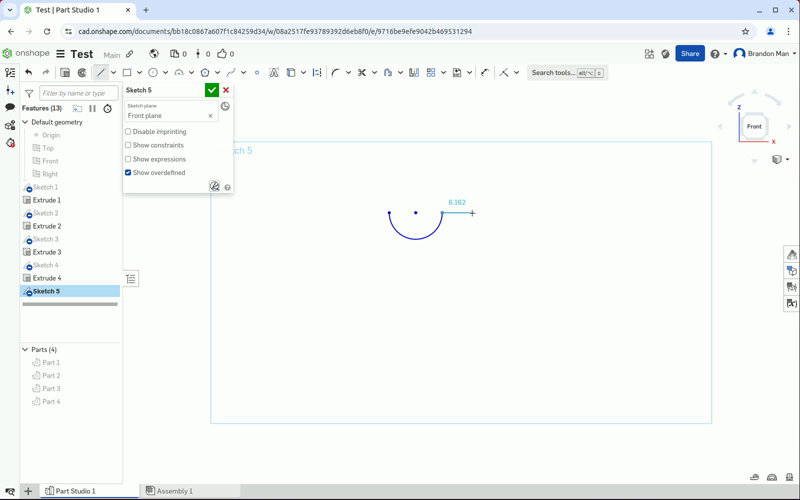
mouse_move(442, 204)
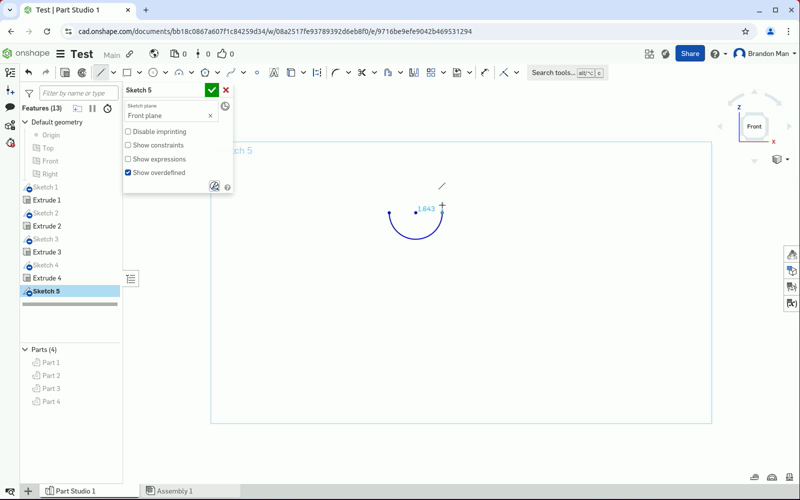
click(442, 204)
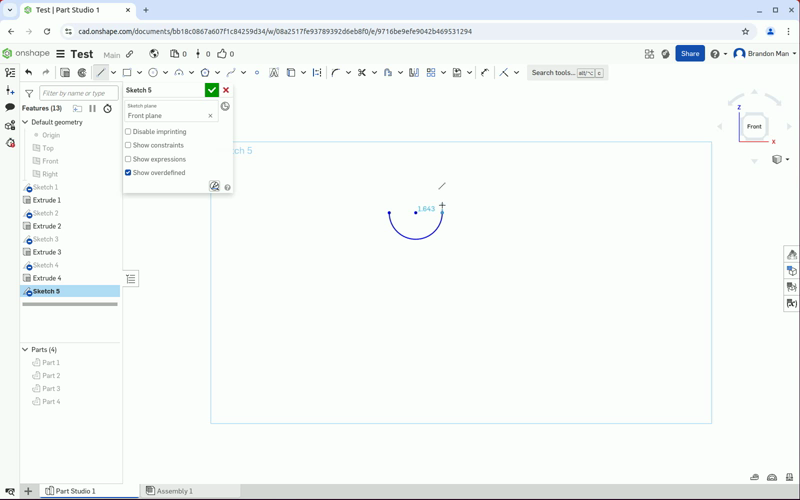
key_up(shift)
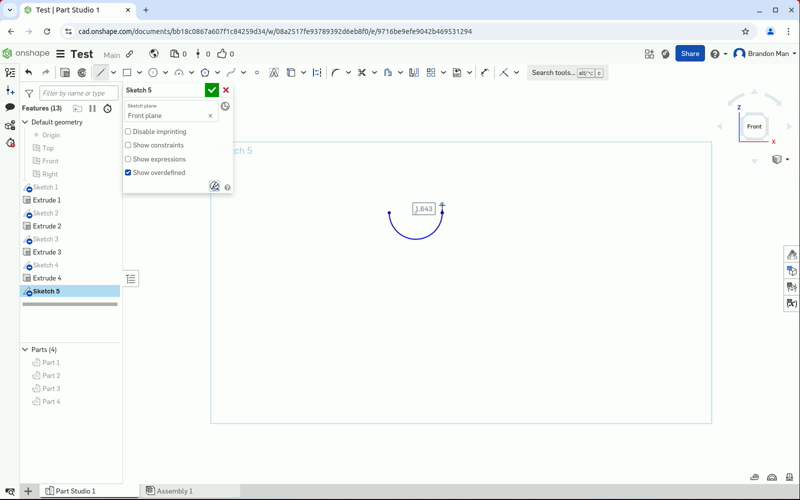
key_down(shift)
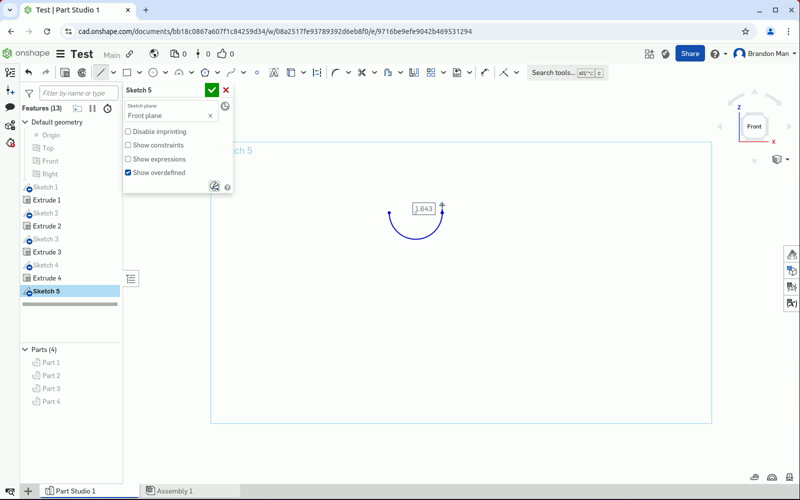
mouse_move(472, 204)
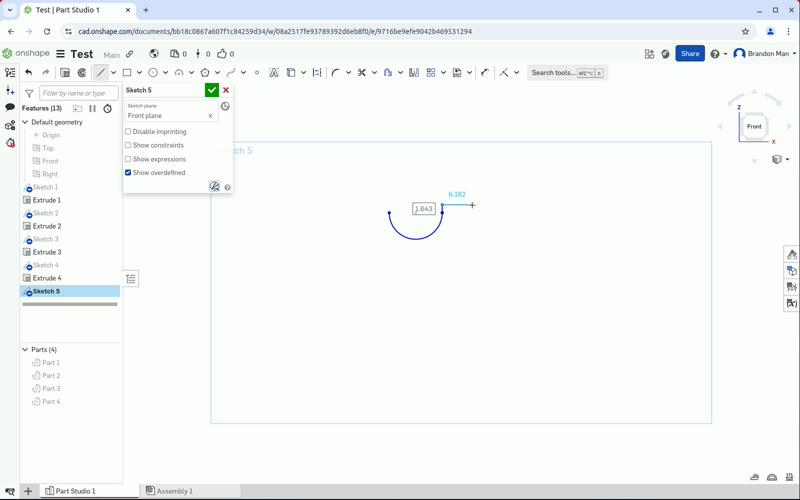
mouse_move(442, 189)
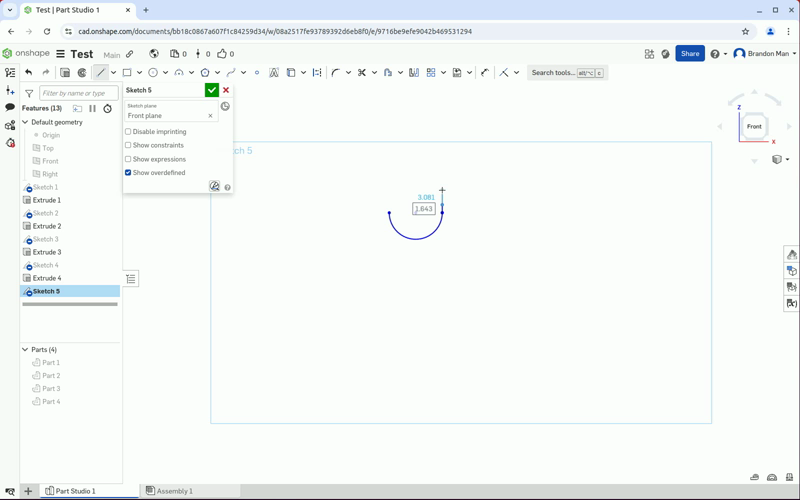
click(442, 189)
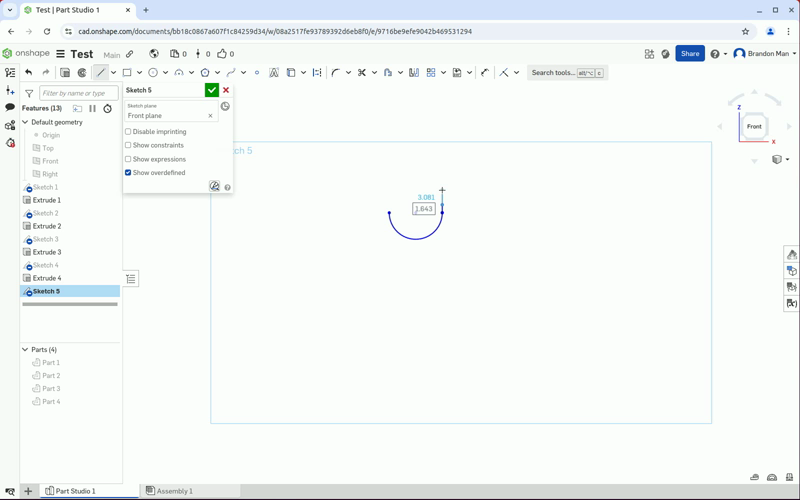
key_up(shift)
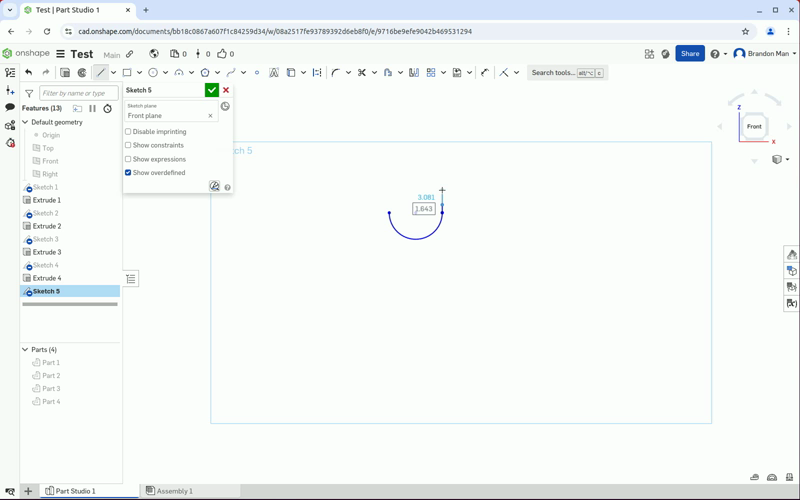
key(esc)
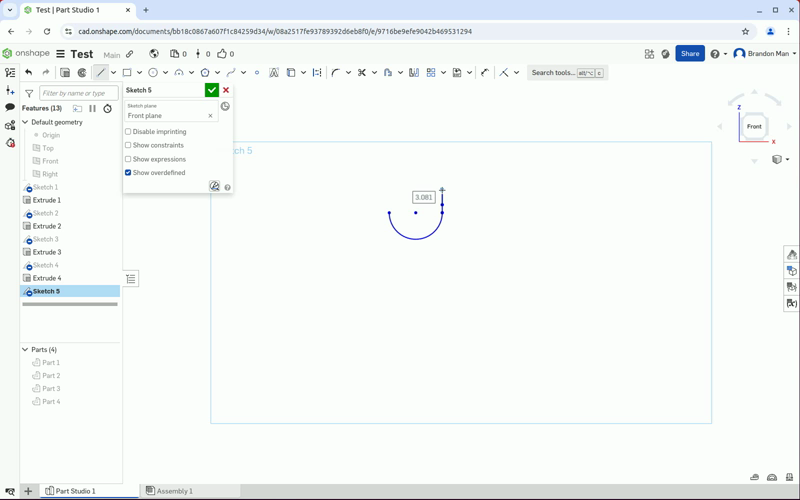
key(a)
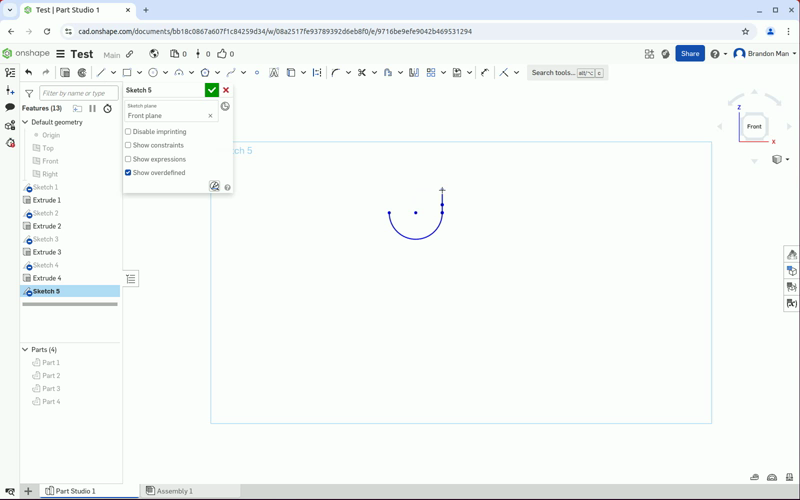
mouse_move(442, 189)
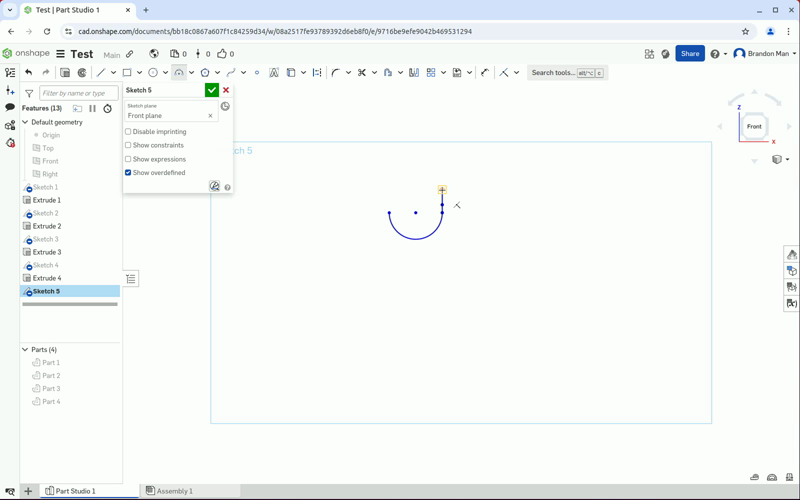
click(442, 189)
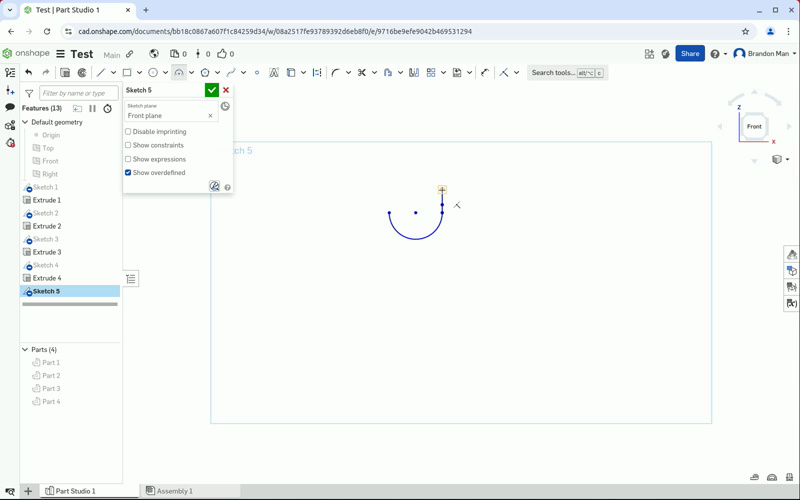
key_down(shift)
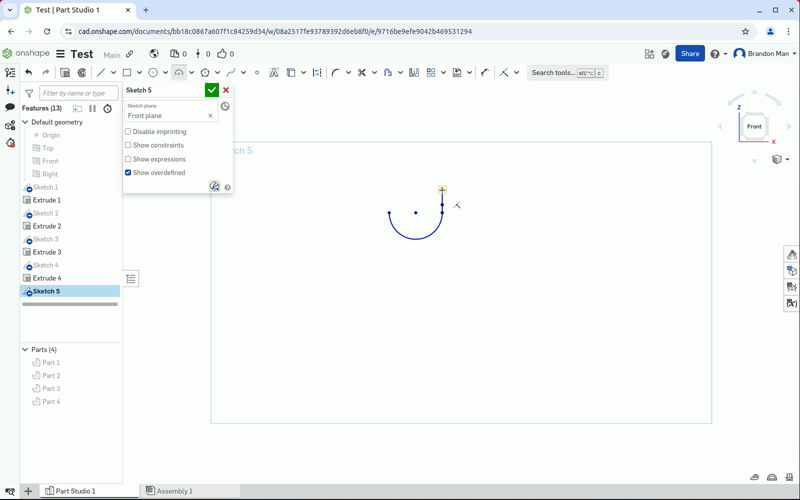
mouse_move(389, 189)
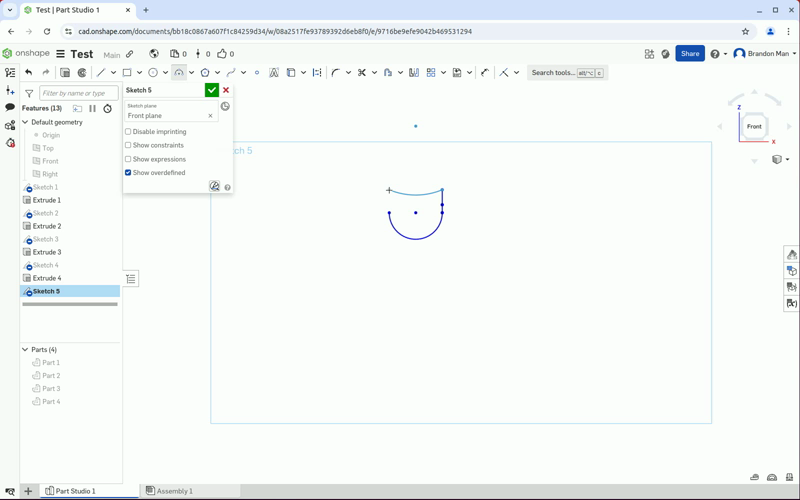
click(389, 189)
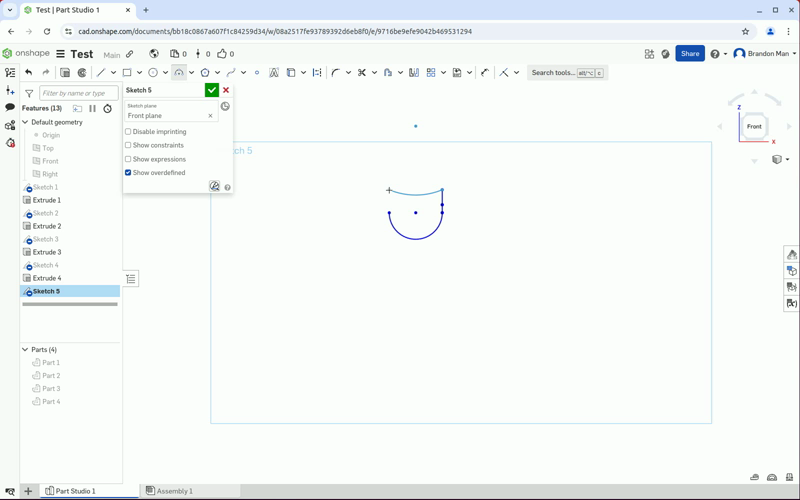
mouse_move(415, 177)
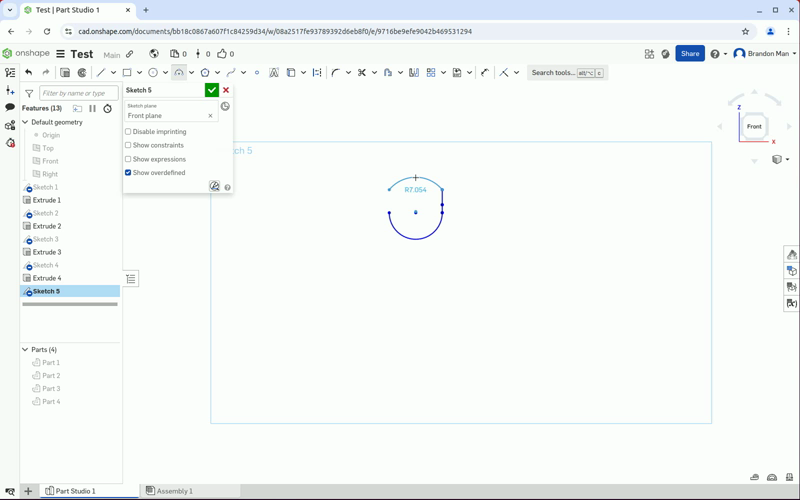
click(415, 177)
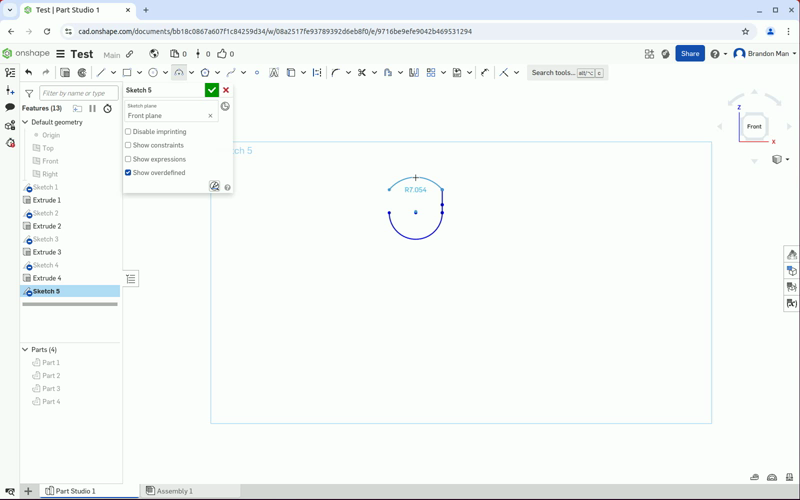
key_up(shift)
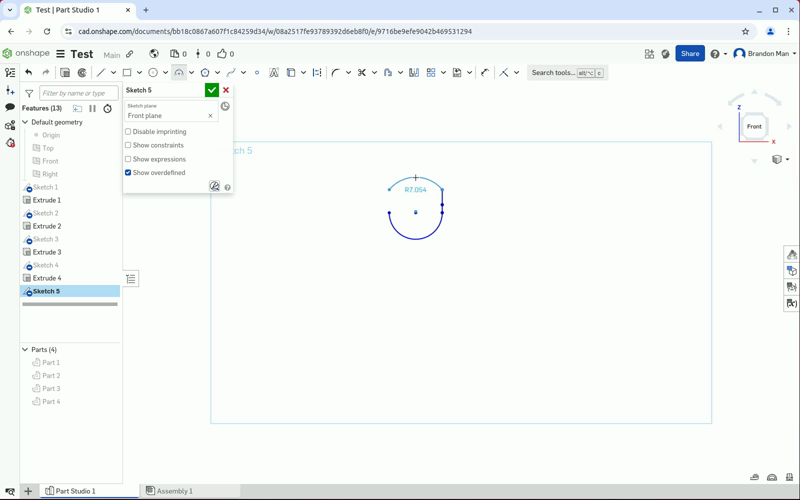
key(esc)
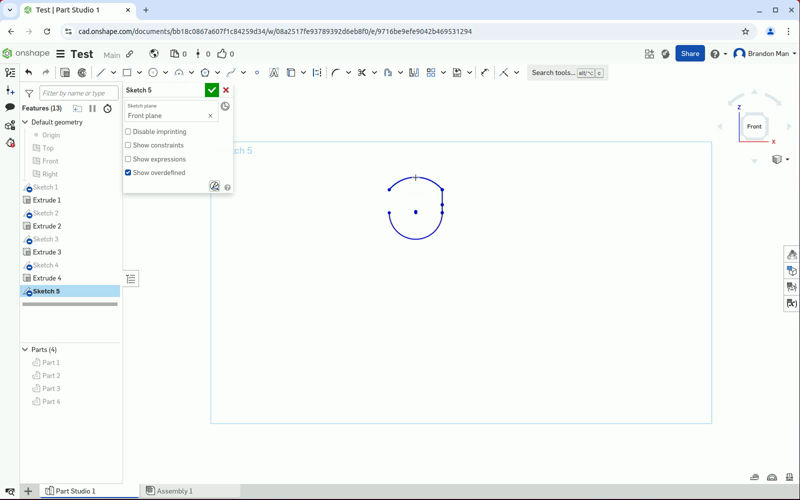
key(l)
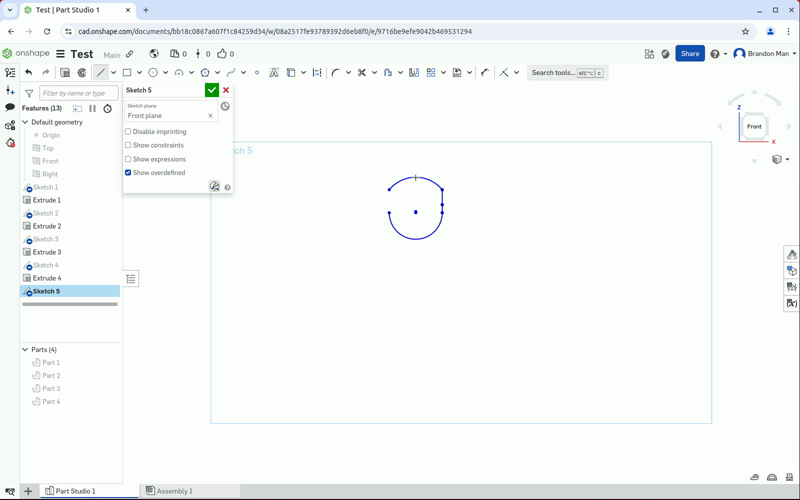
mouse_move(389, 189)
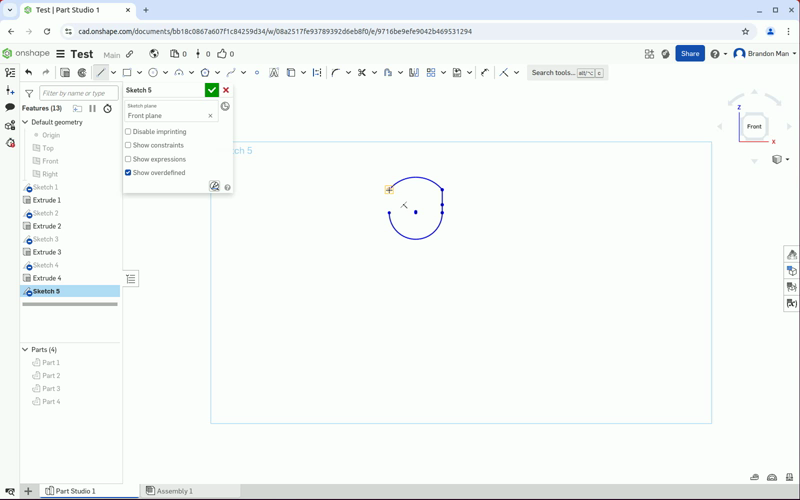
click(389, 189)
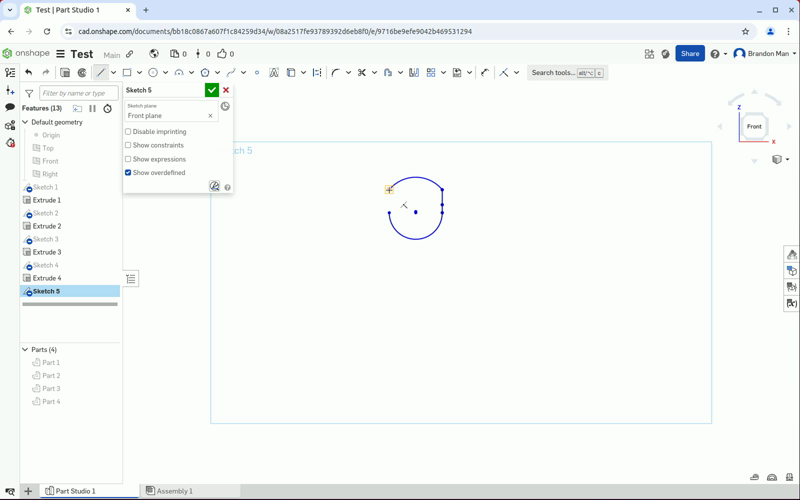
key_down(shift)
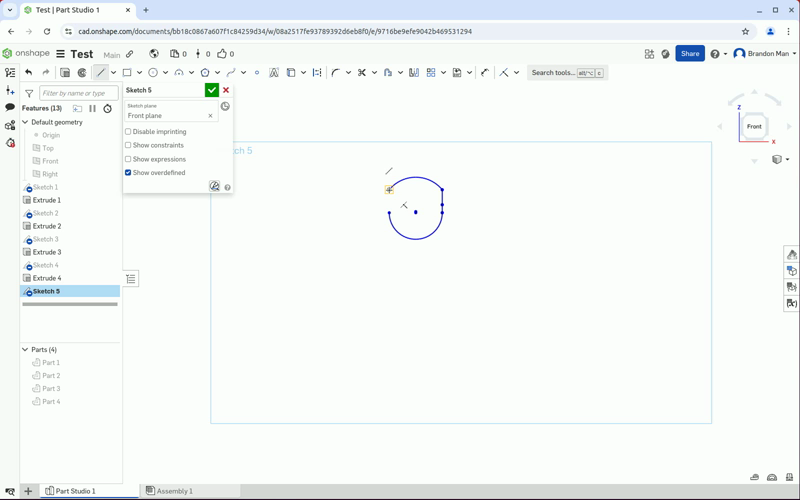
mouse_move(419, 189)
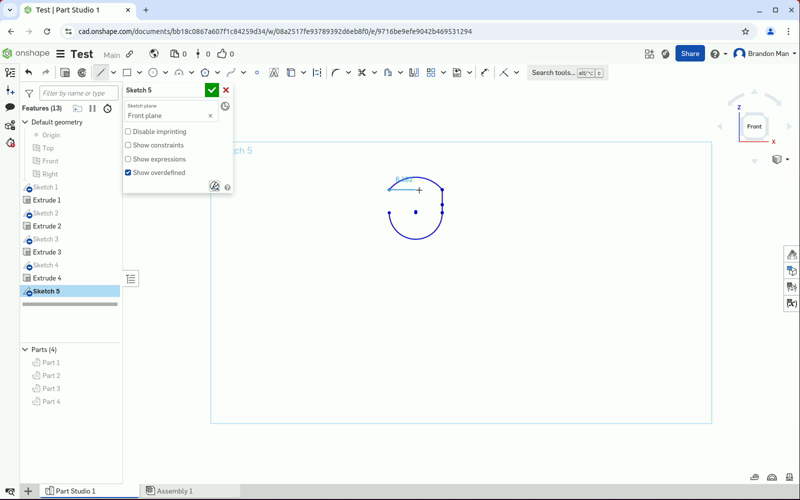
mouse_move(389, 204)
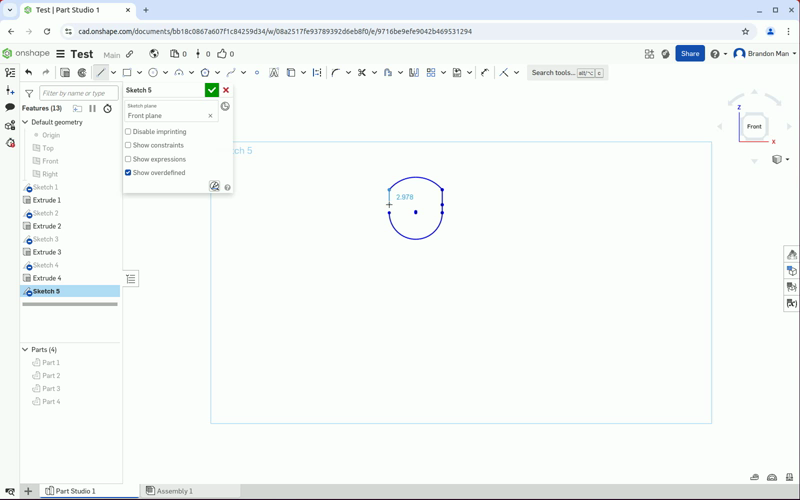
click(389, 204)
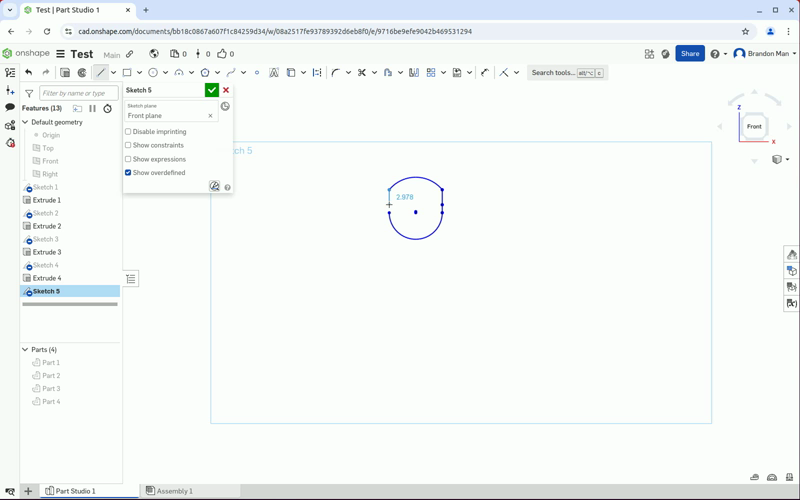
key_up(shift)
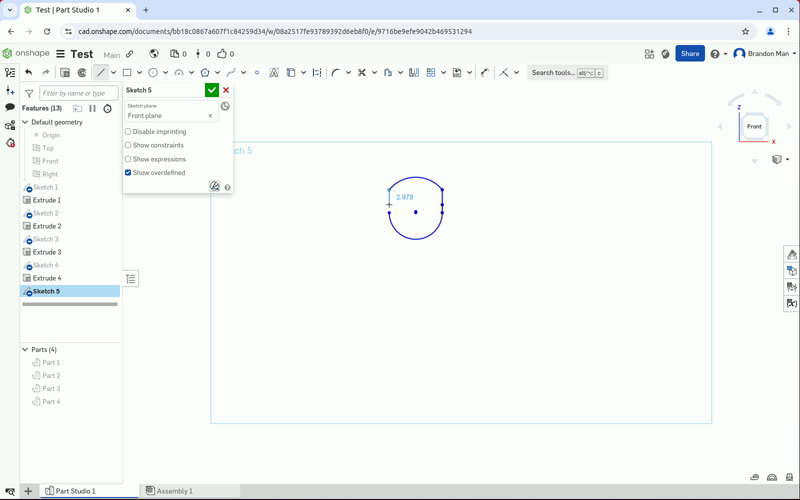
mouse_move(419, 204)
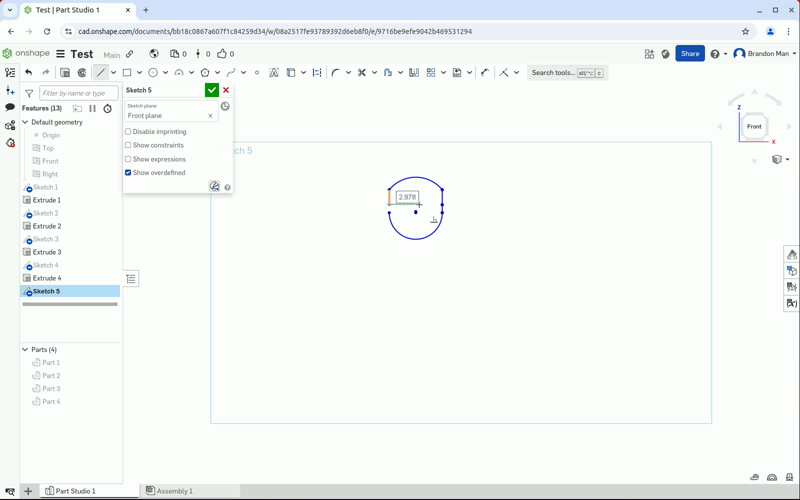
key_down(shift)
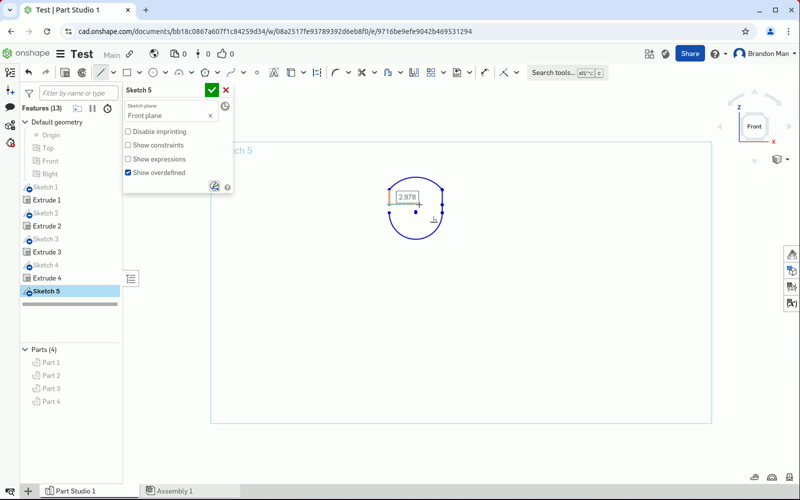
mouse_move(389, 212)
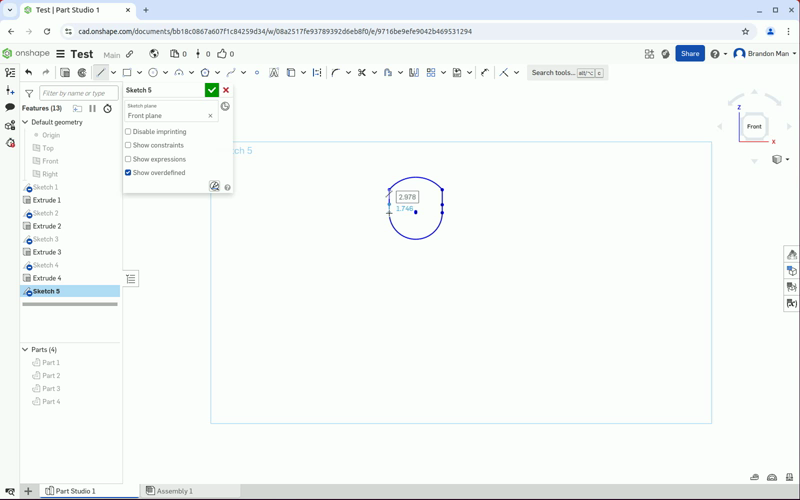
key_up(shift)
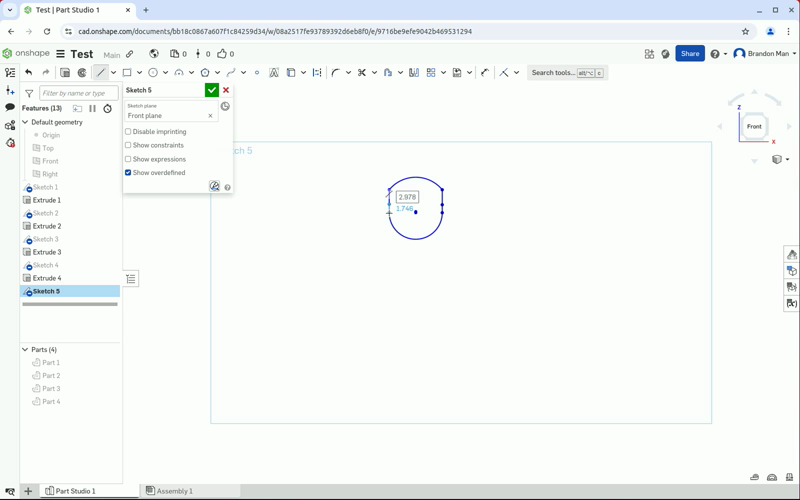
click(389, 212)
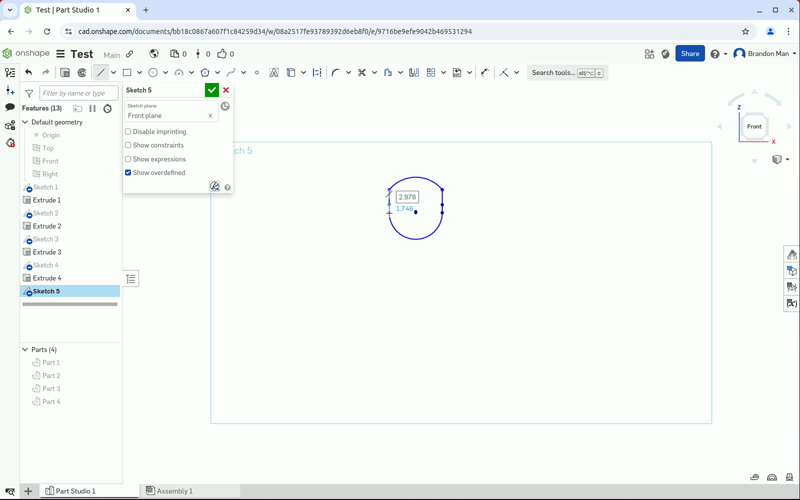
key(esc)
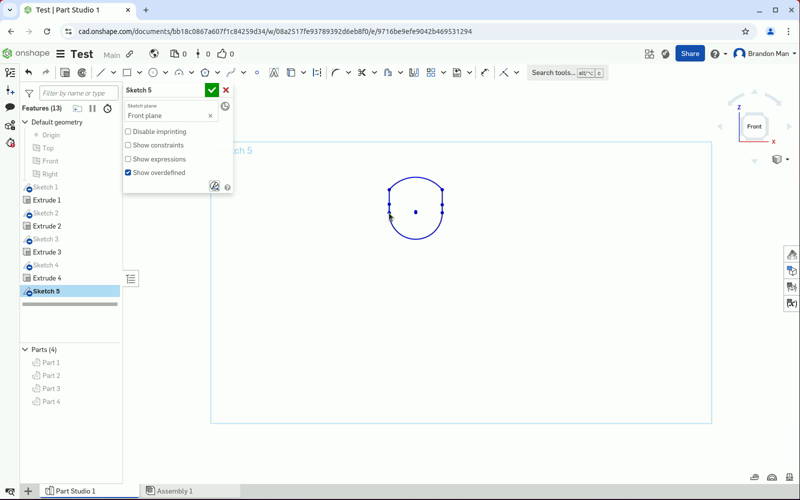
mouse_move(420, 198)
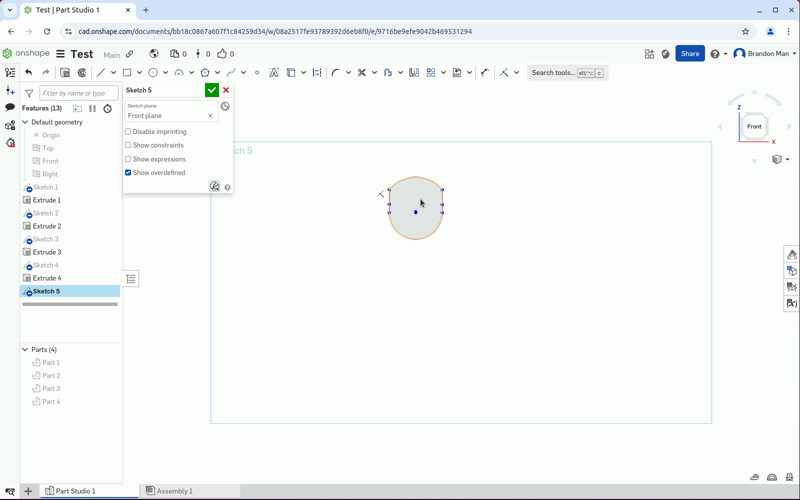
click(420, 198)
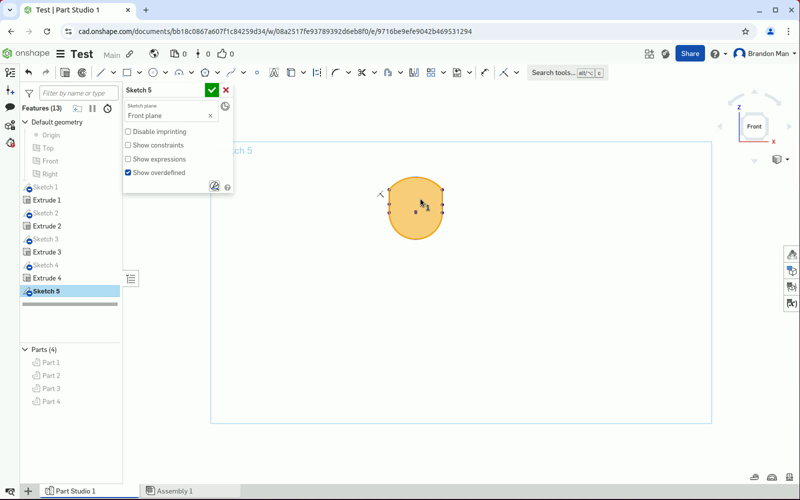
mouse_move(73, 352)
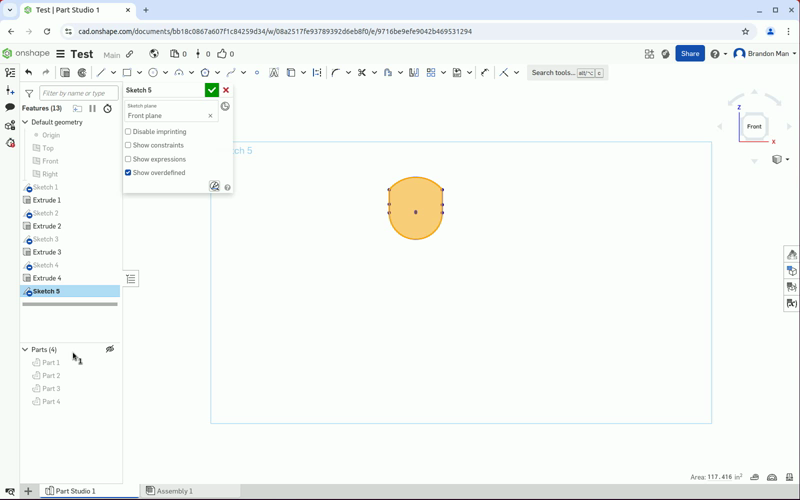
key(shift+y)
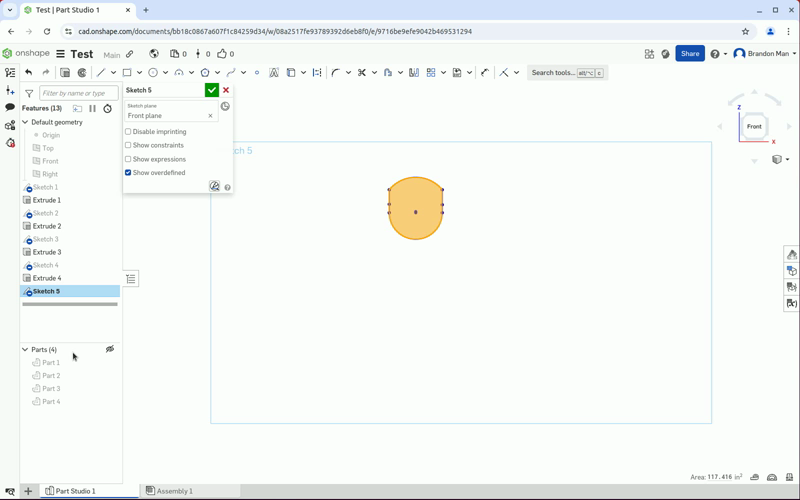
key(shift+e)
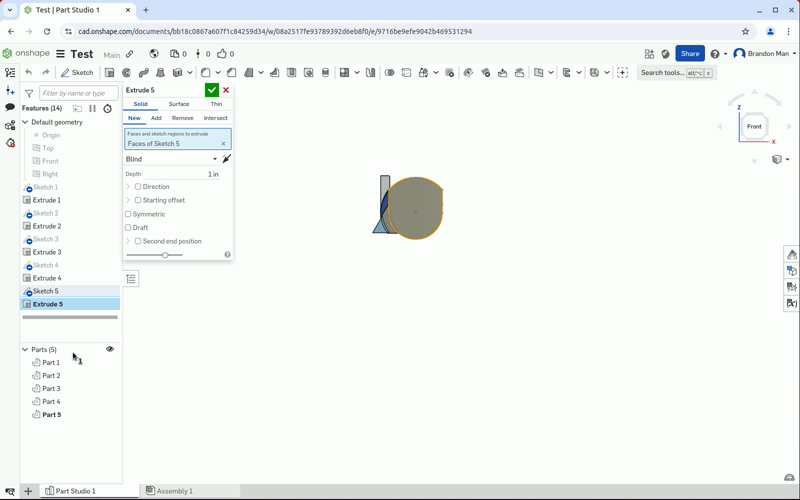
mouse_move(143, 106)
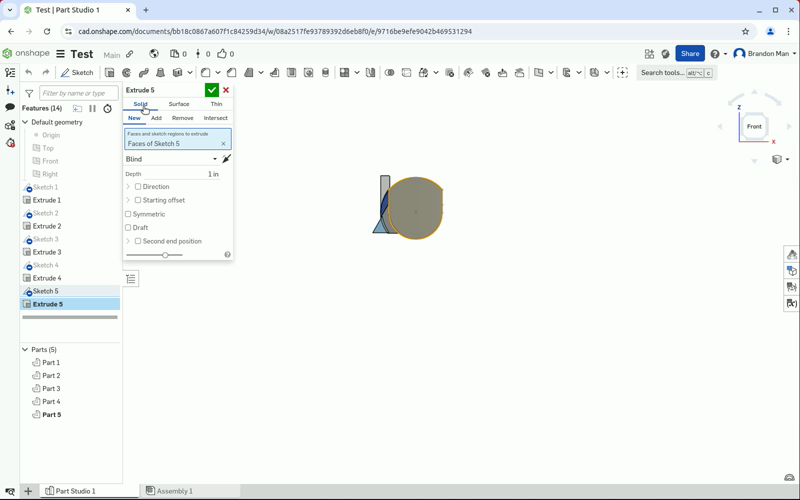
click(143, 106)
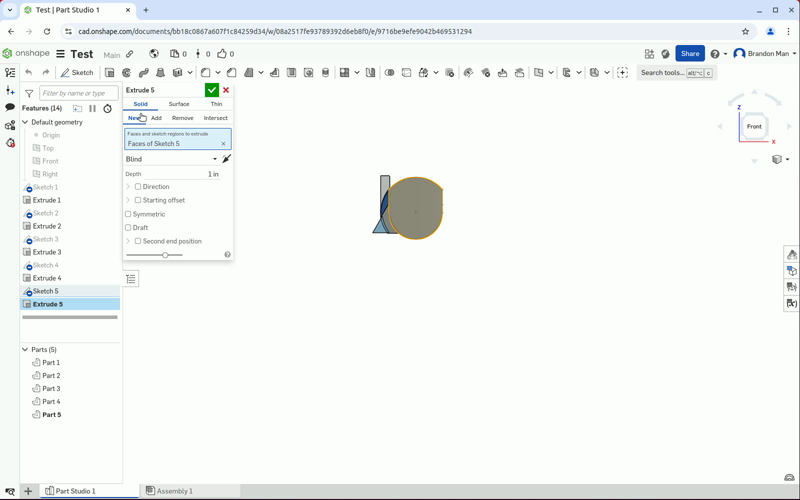
mouse_move(137, 120)
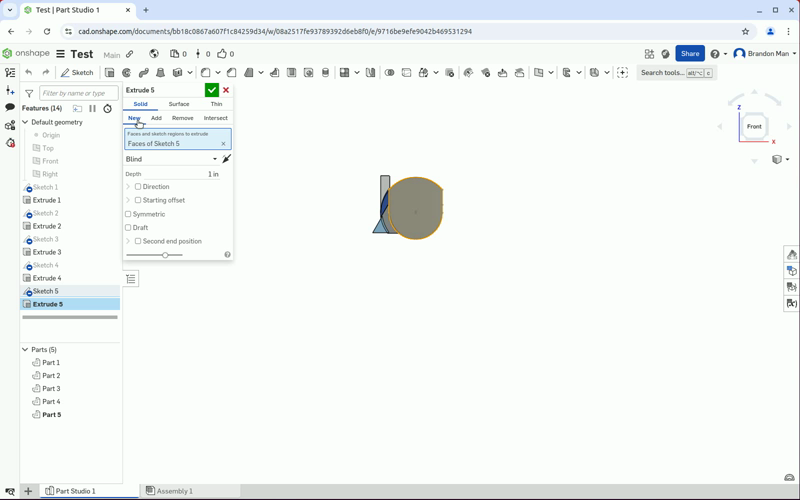
click(137, 120)
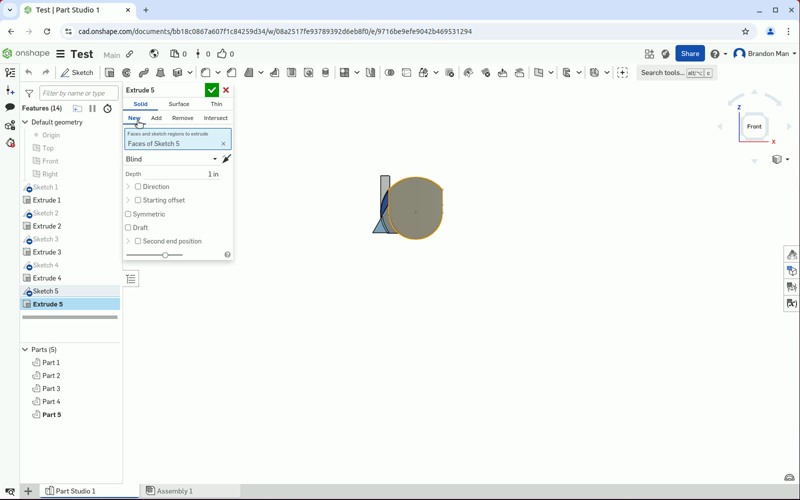
key(tab, 4)
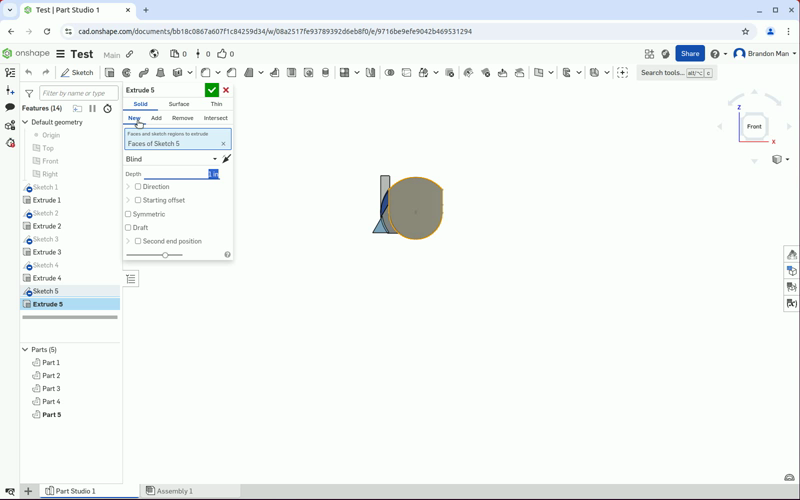
text(23.108)
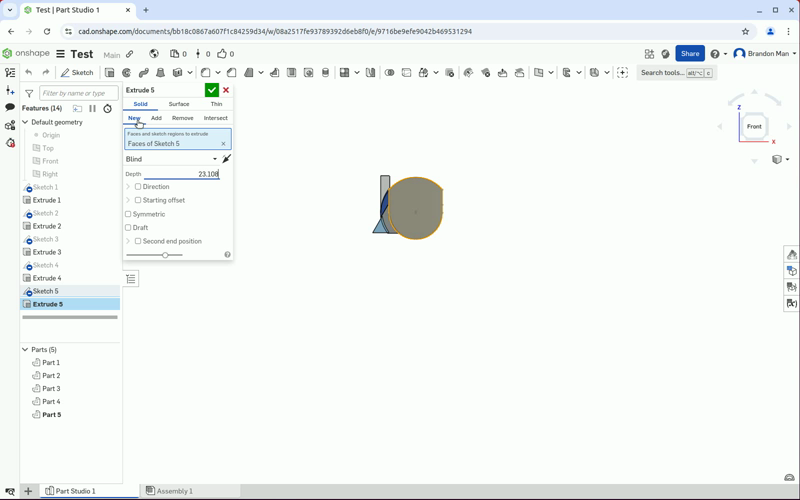
key(enter)
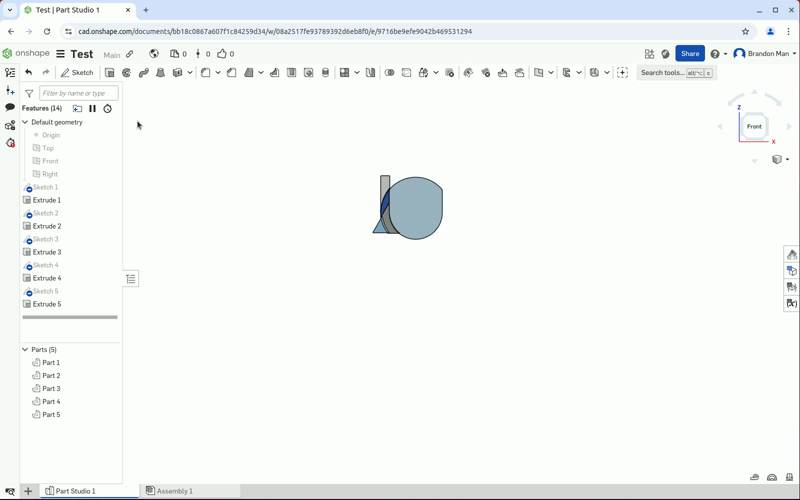
key(shift+h)
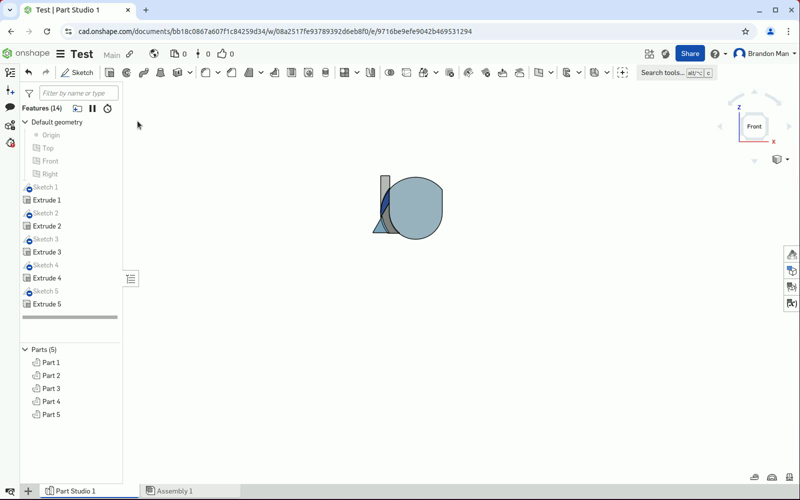
key(shift+h)
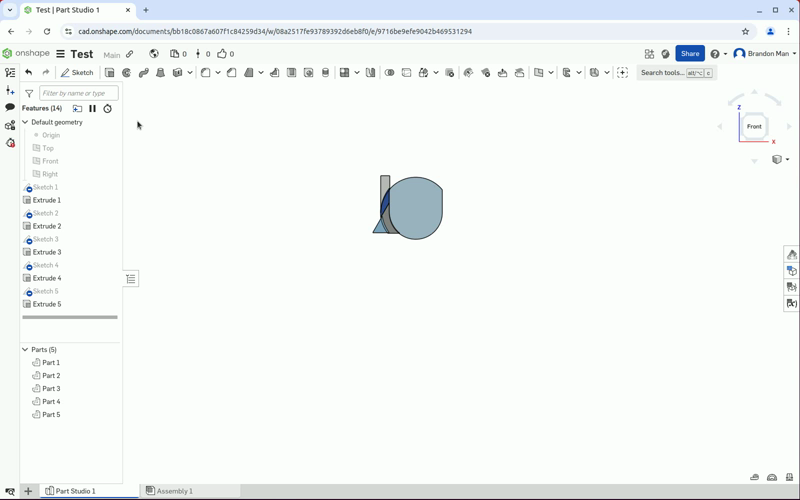
mouse_move(73, 189)
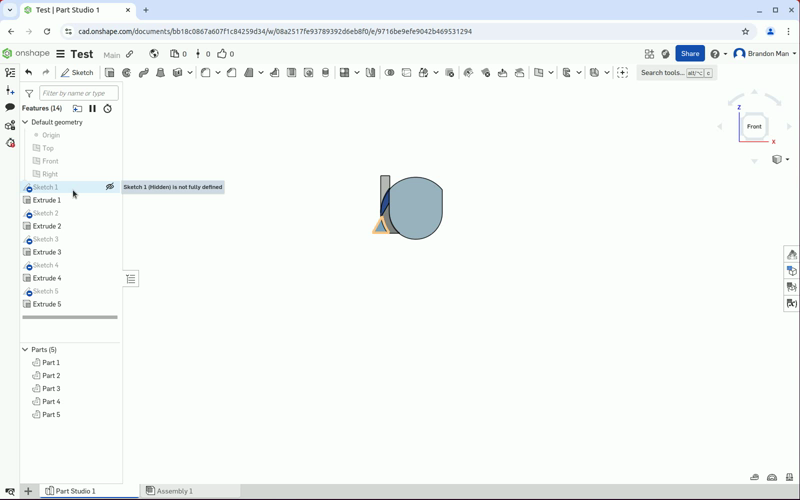
click(73, 189)
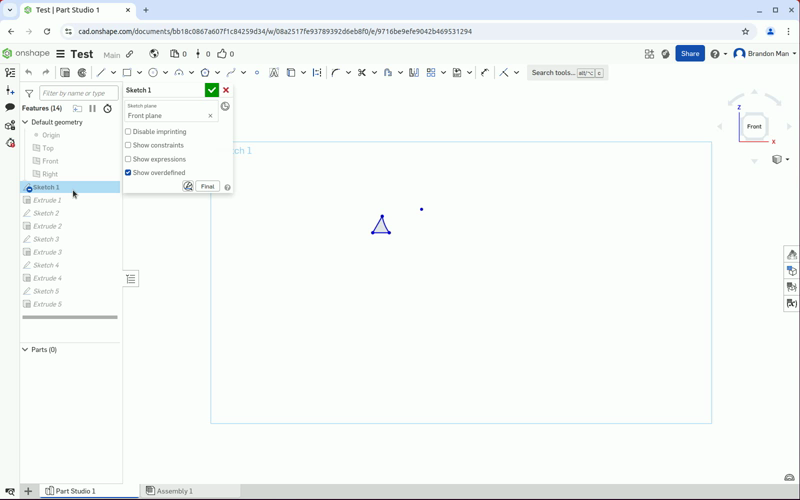
mouse_move(229, 92)
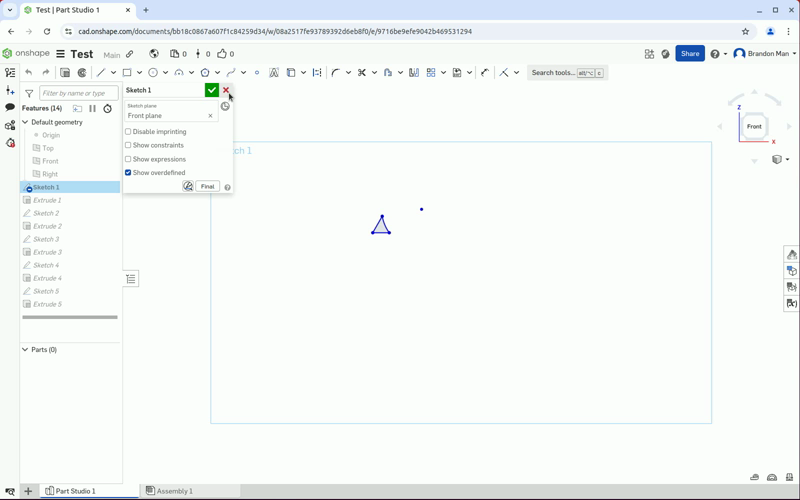
click(229, 92)
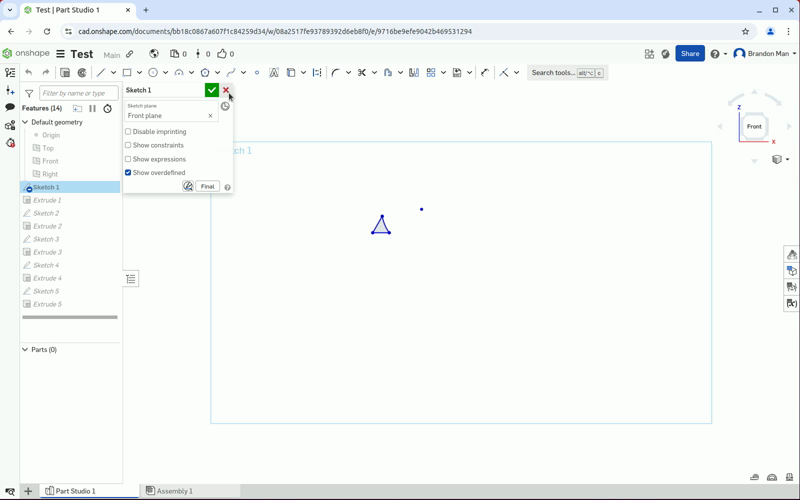
key(shift+s)
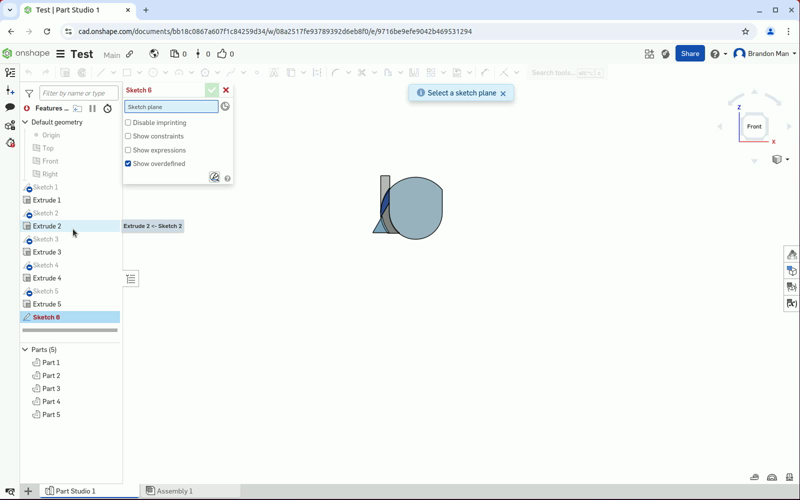
scroll(3)
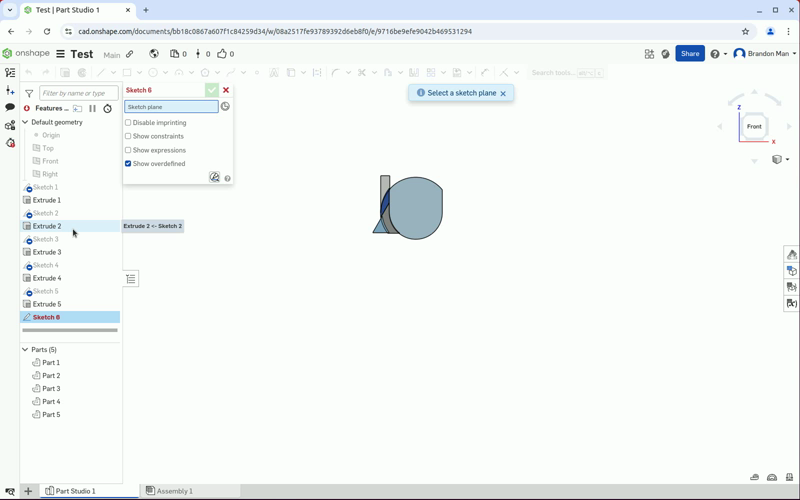
mouse_move(73, 163)
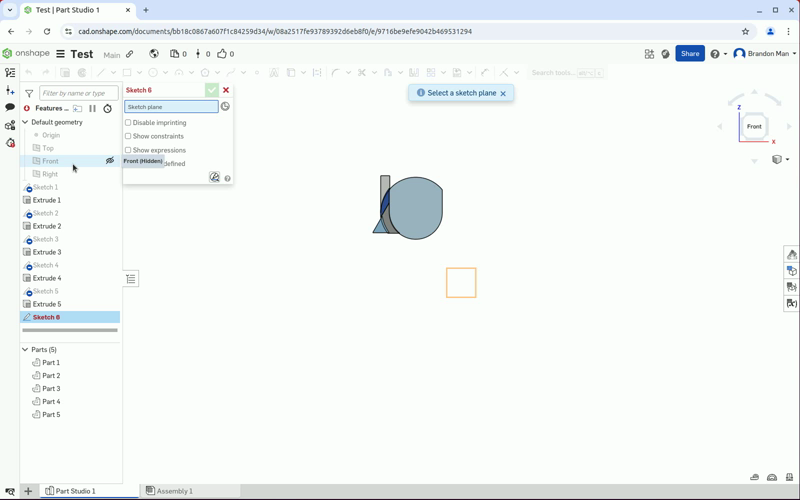
click(73, 163)
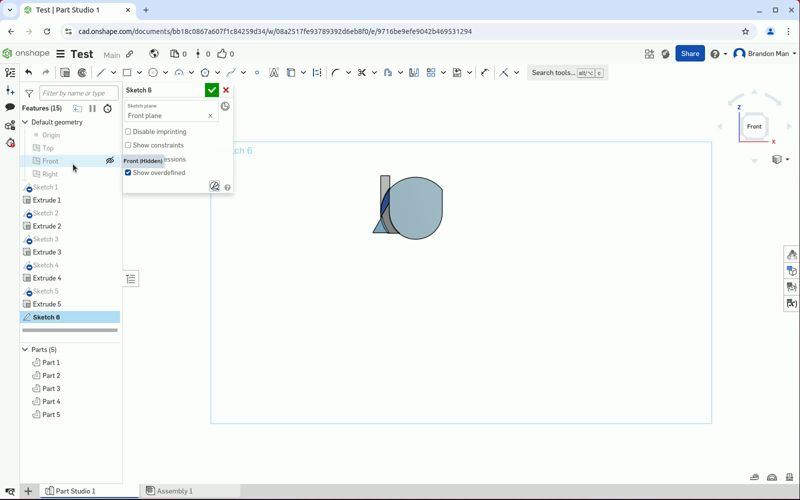
mouse_move(73, 352)
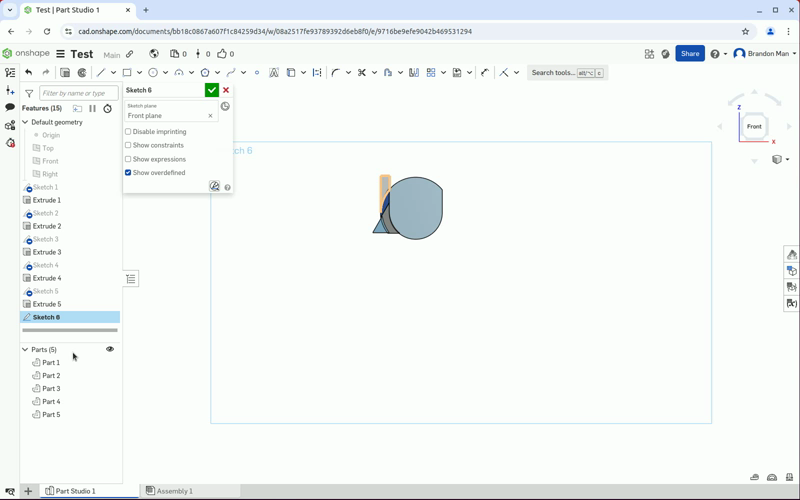
key(y)
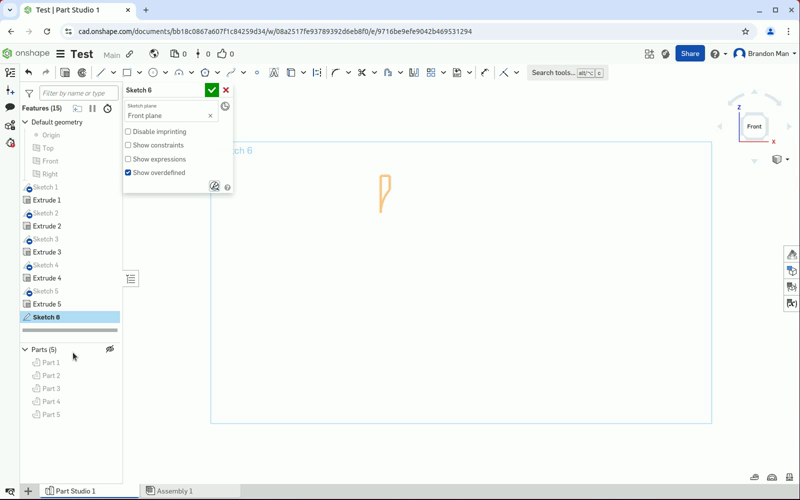
key(l)
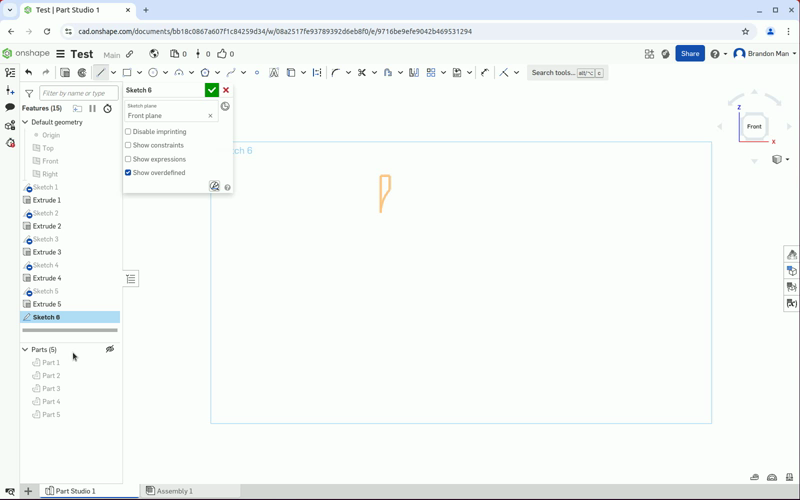
key_down(shift)
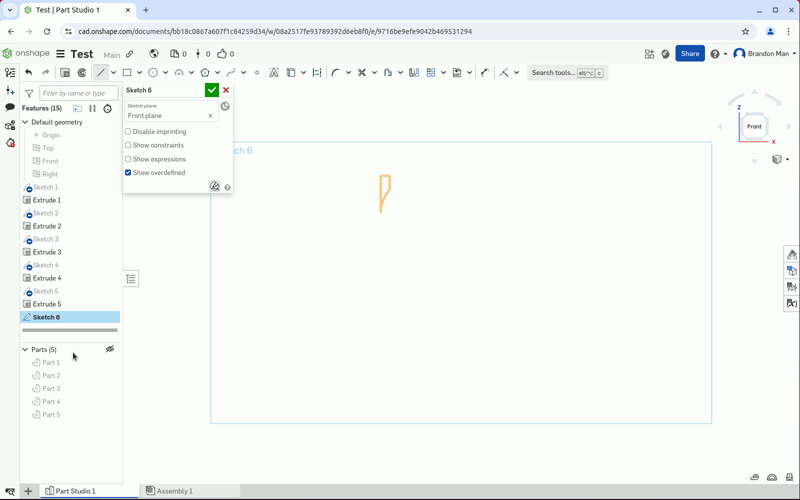
mouse_move(432, 232)
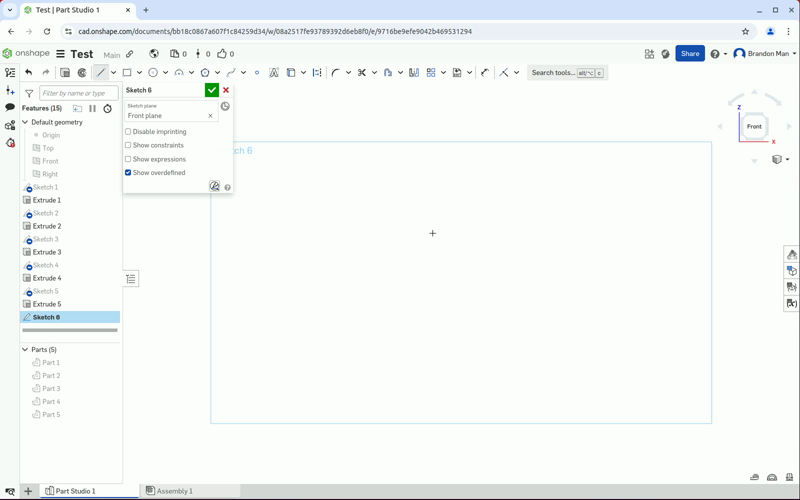
click(432, 232)
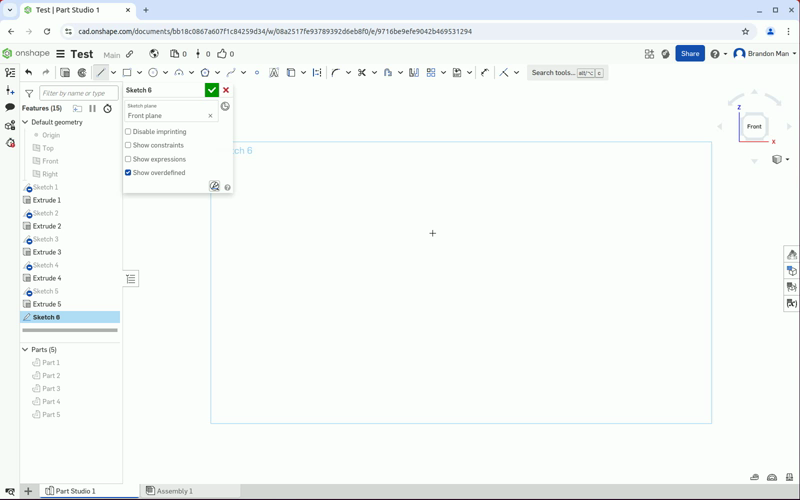
key_up(shift)
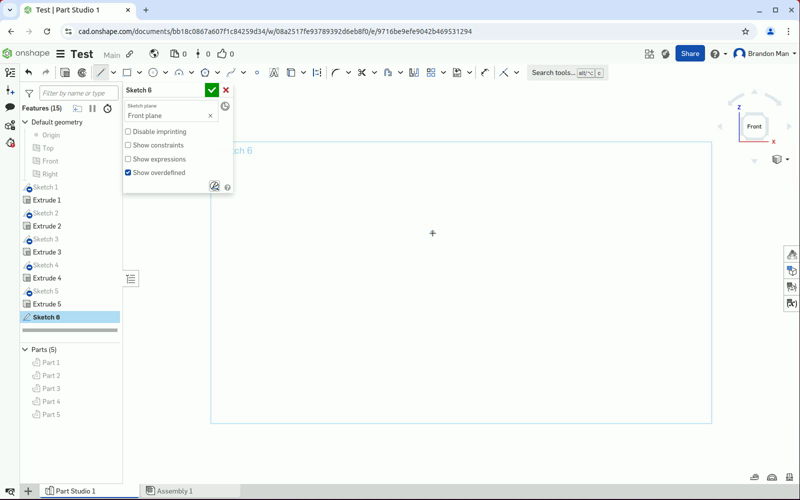
key_down(shift)
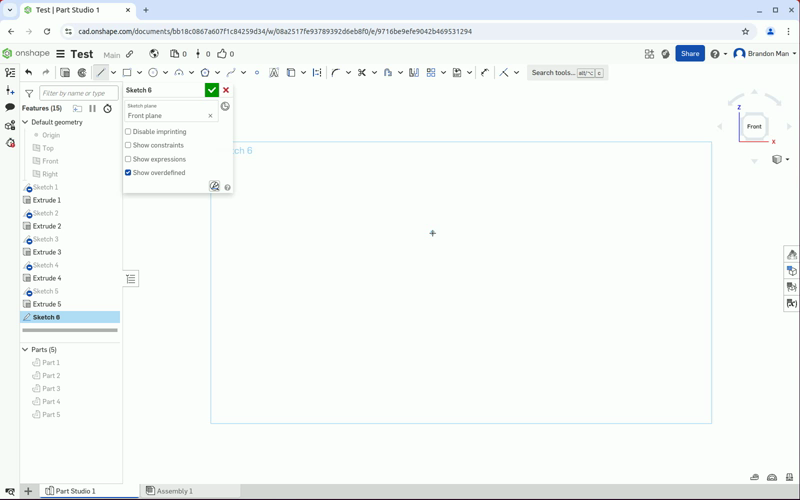
mouse_move(462, 232)
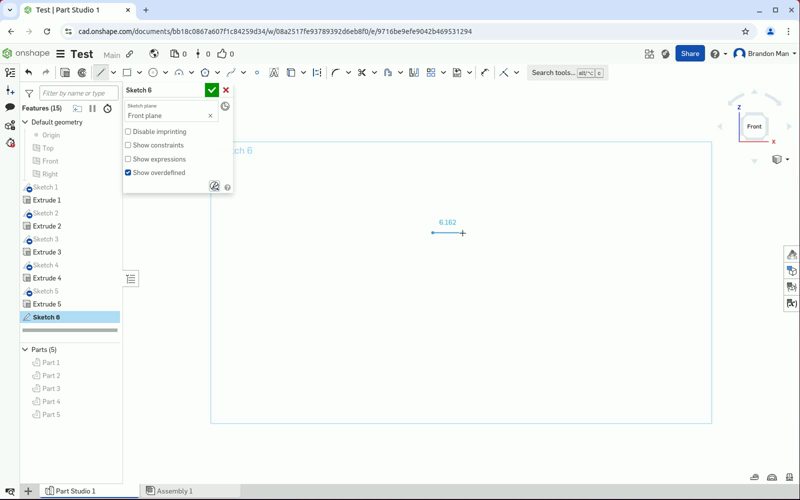
mouse_move(444, 232)
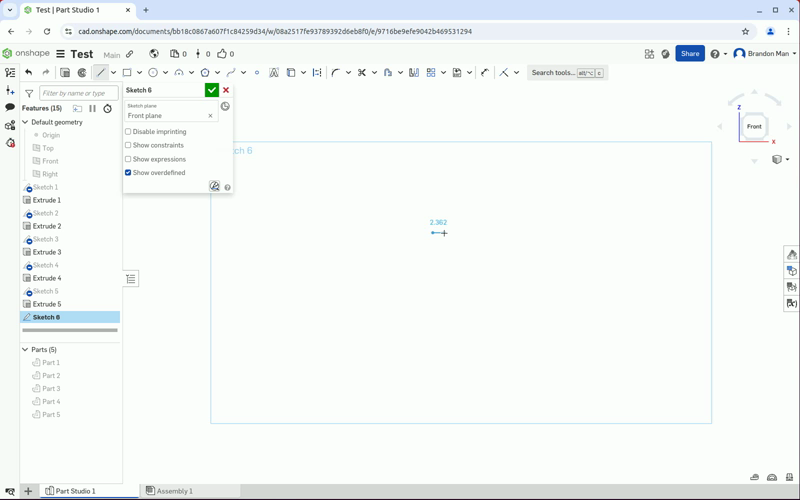
click(444, 232)
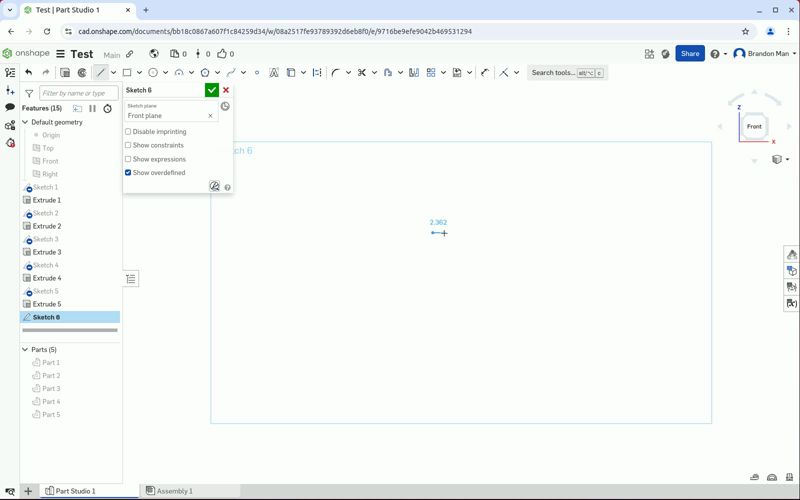
key_up(shift)
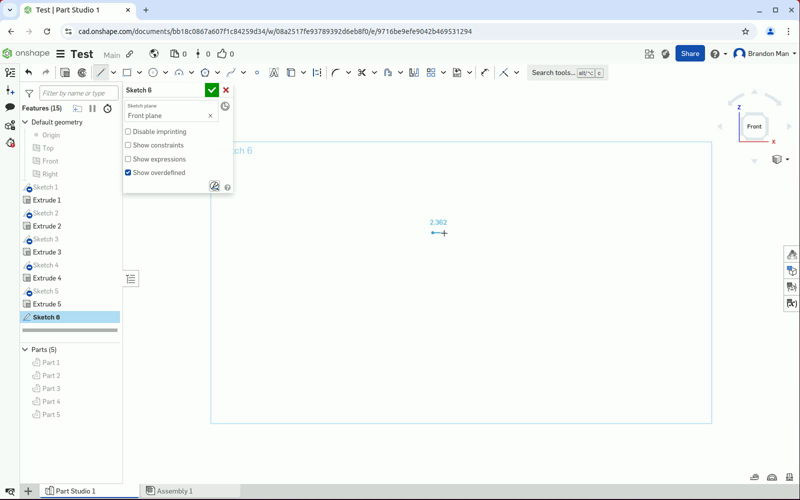
key(esc)
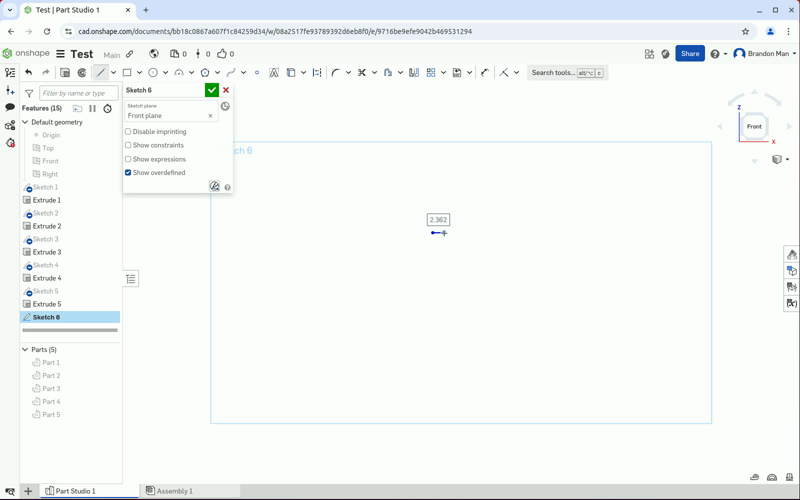
key(a)
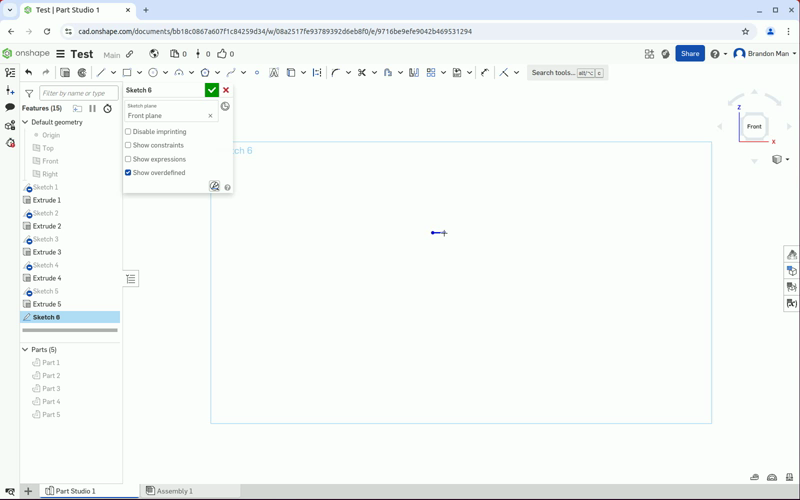
mouse_move(444, 232)
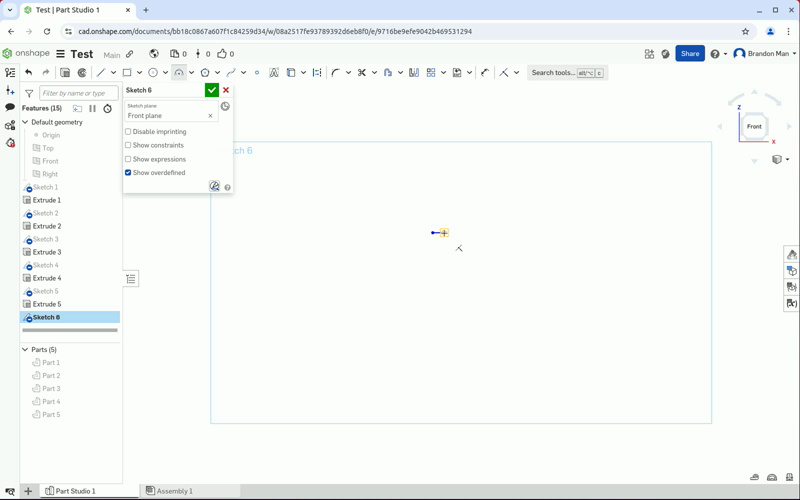
click(444, 232)
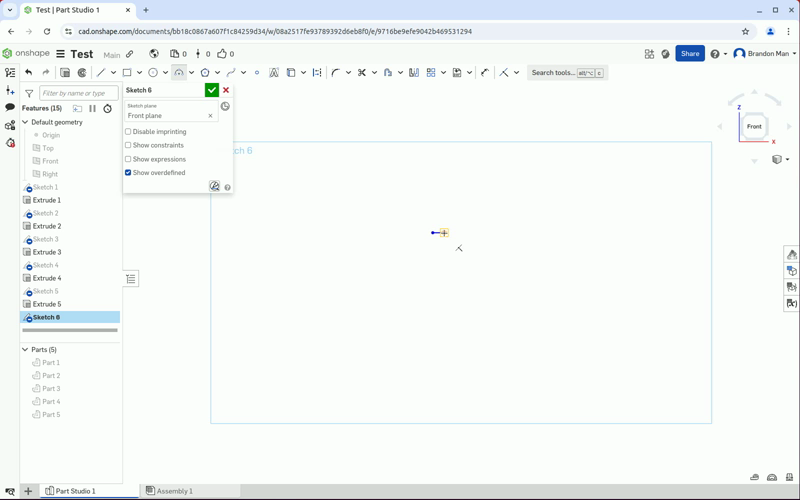
key_down(shift)
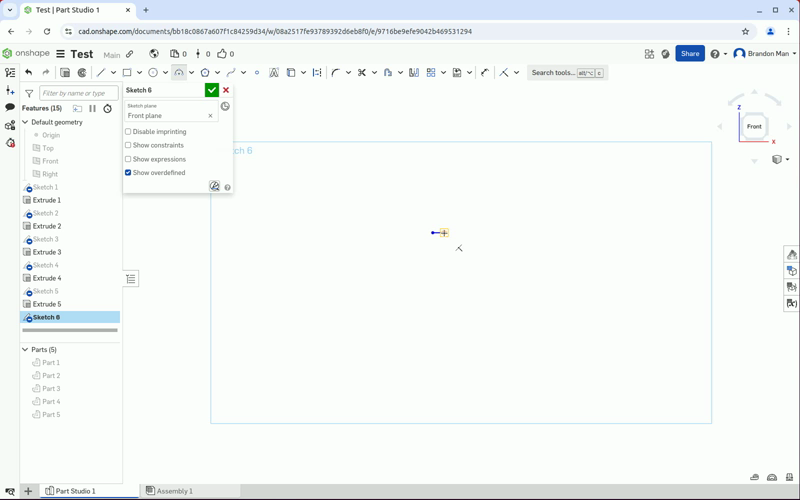
mouse_move(450, 217)
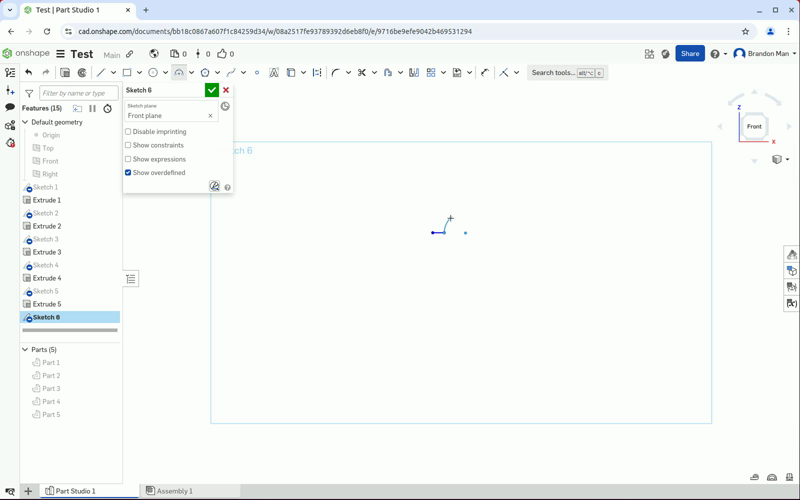
click(450, 217)
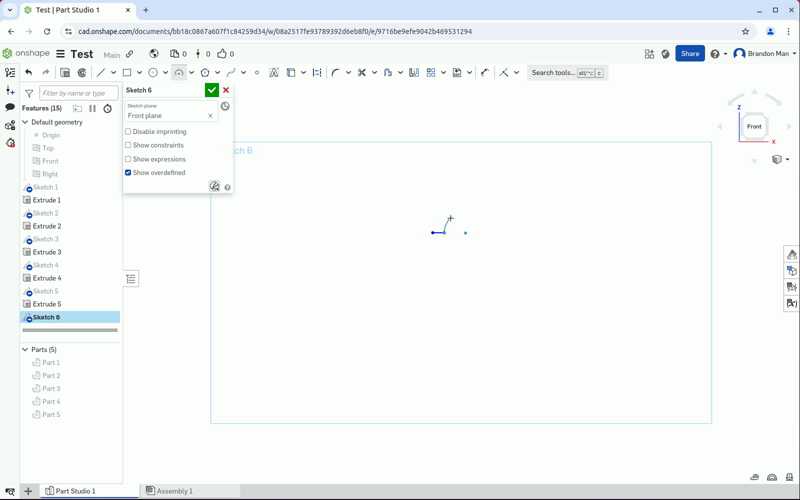
mouse_move(448, 225)
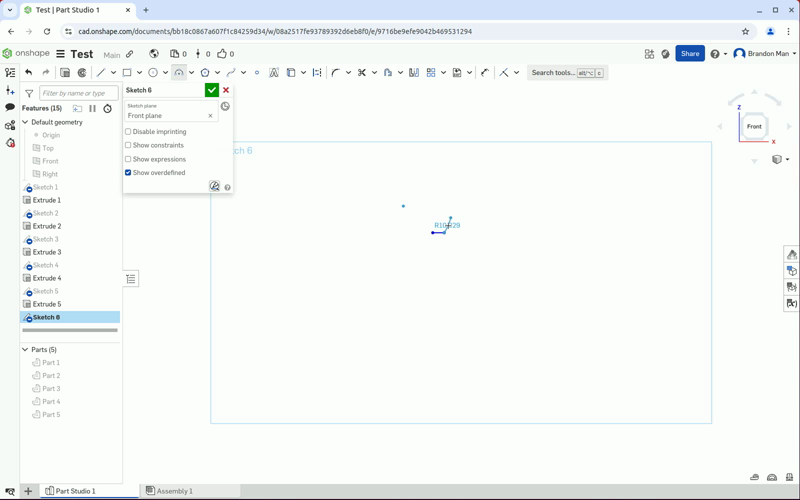
click(448, 225)
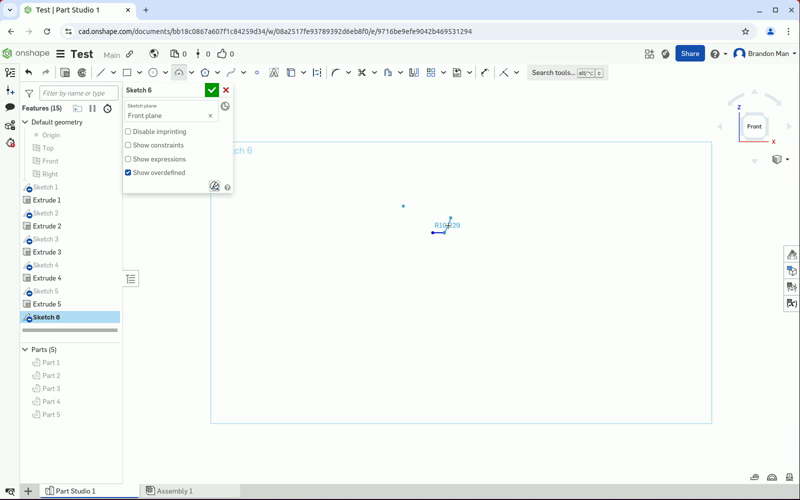
key_up(shift)
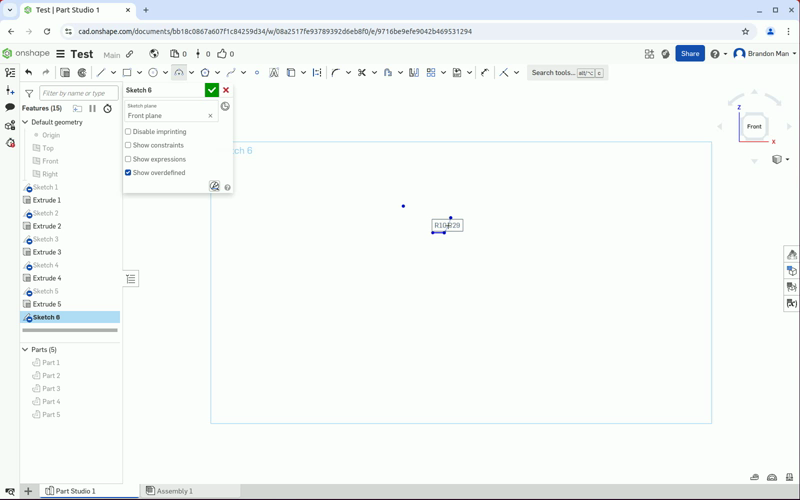
key(esc)
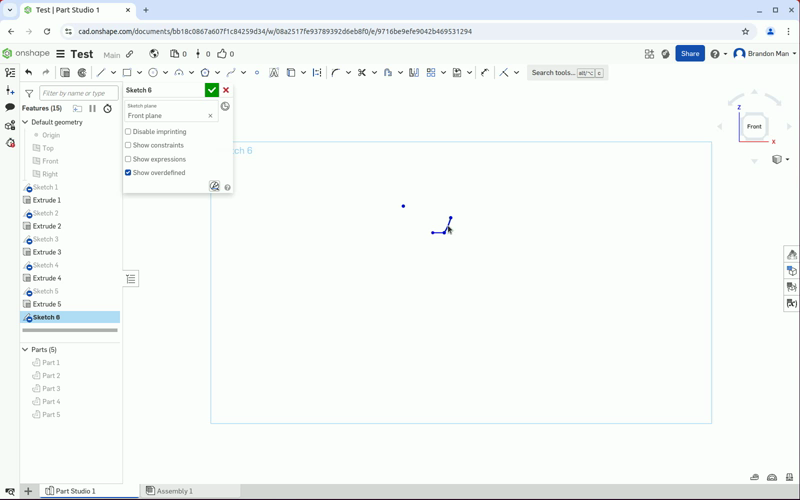
key(l)
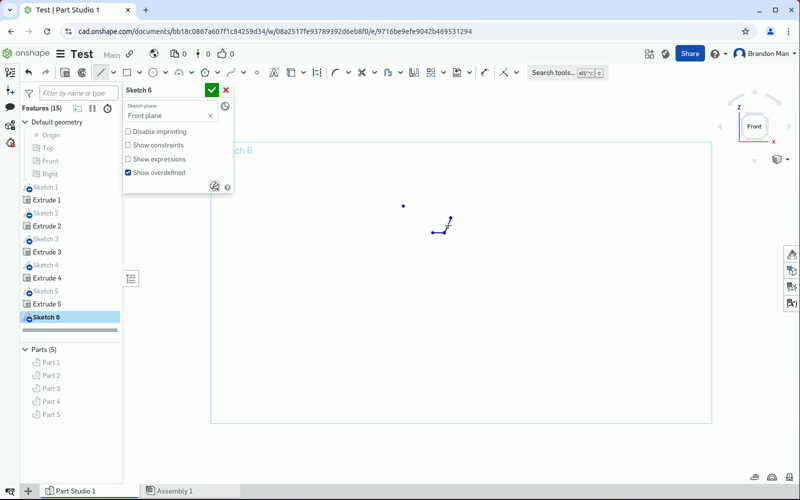
mouse_move(450, 217)
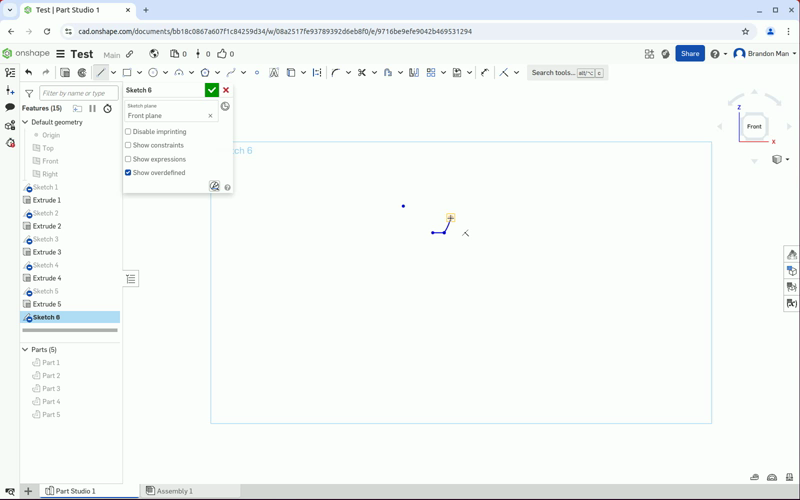
click(450, 217)
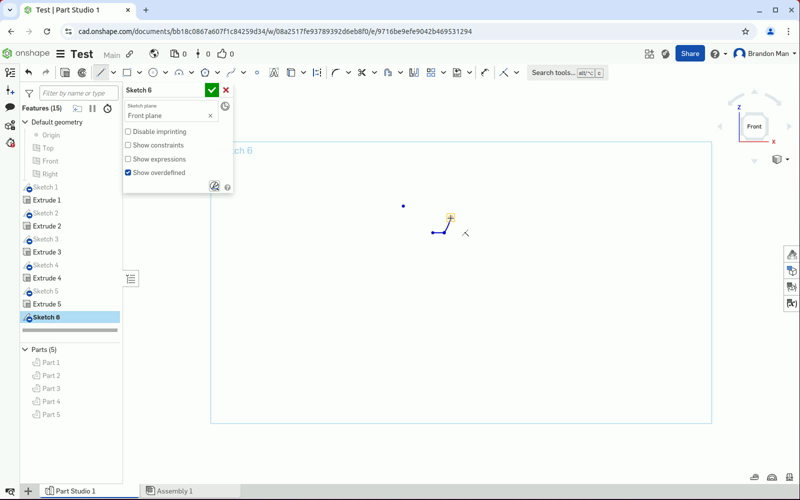
key_down(shift)
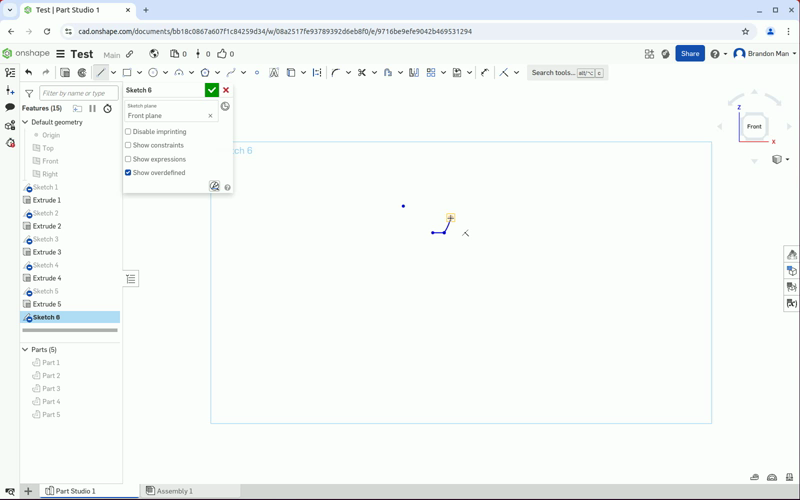
mouse_move(480, 217)
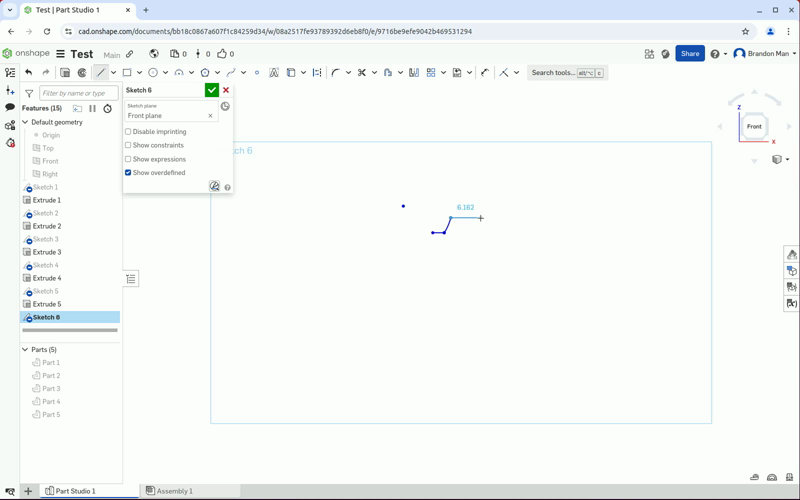
mouse_move(442, 203)
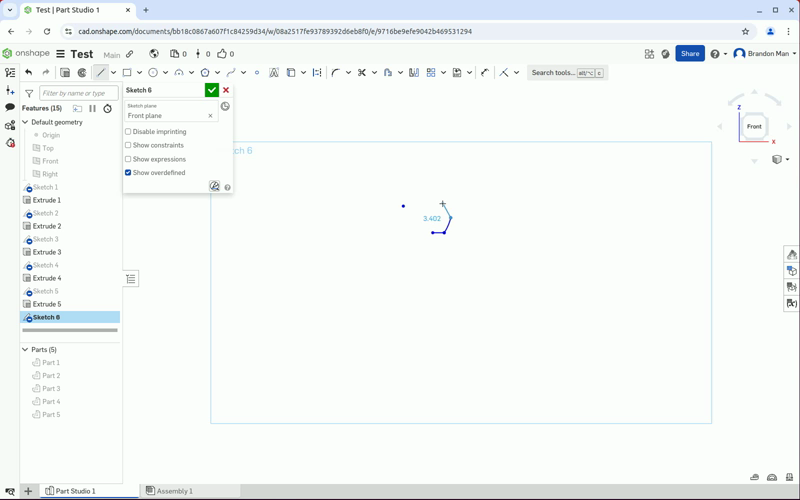
click(442, 203)
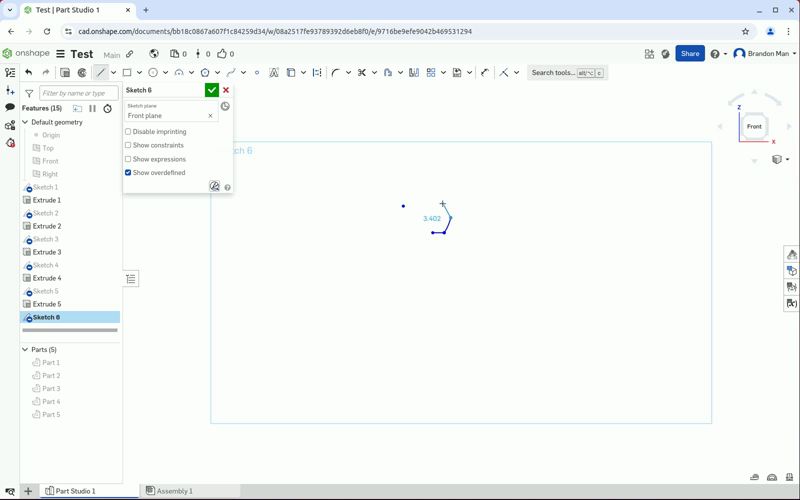
key_up(shift)
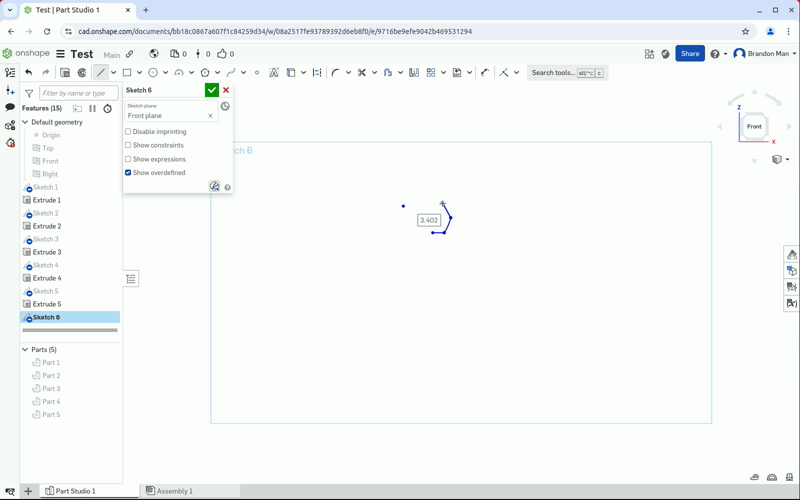
key_down(shift)
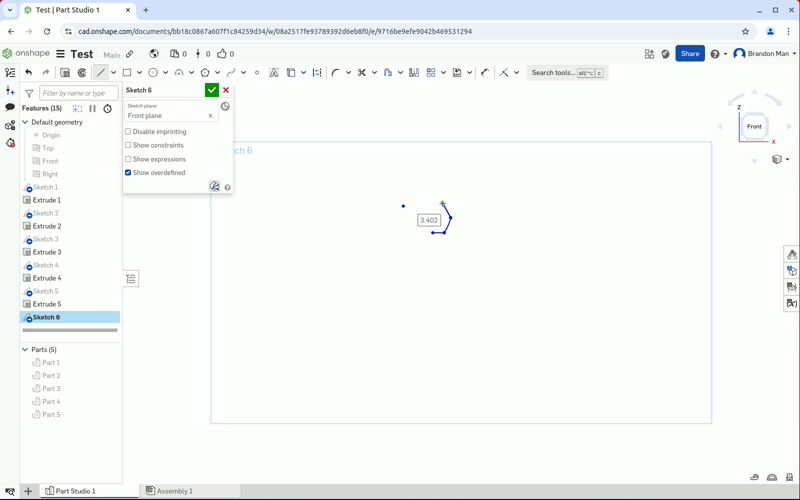
mouse_move(472, 203)
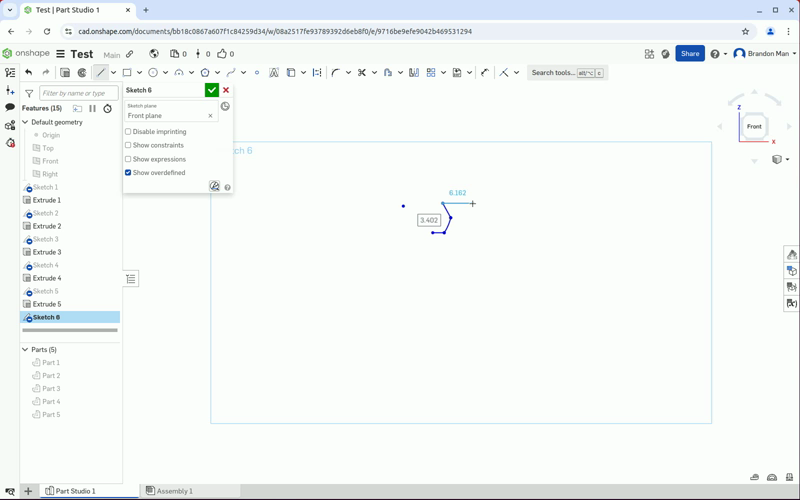
mouse_move(442, 211)
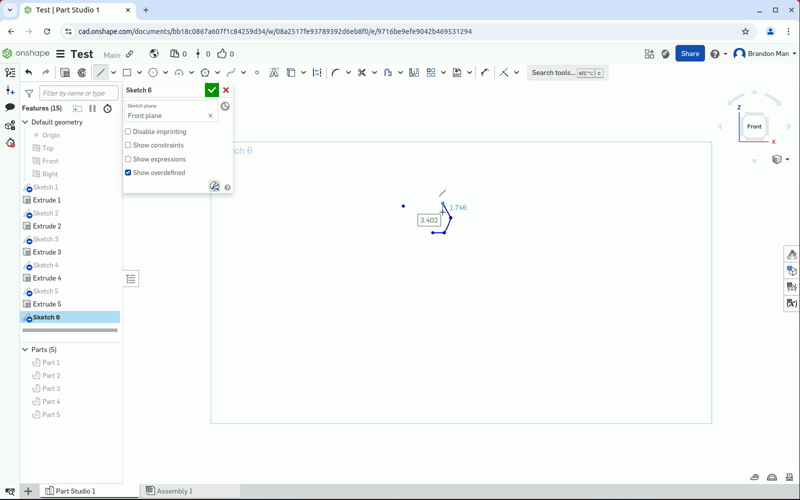
click(442, 211)
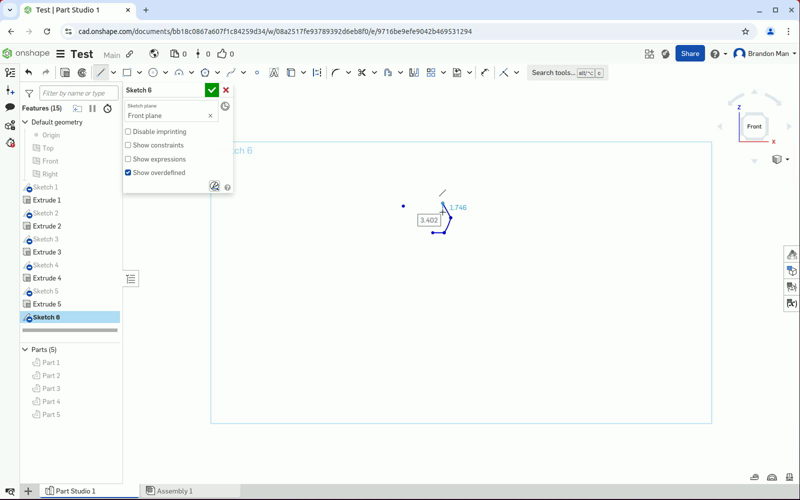
key_up(shift)
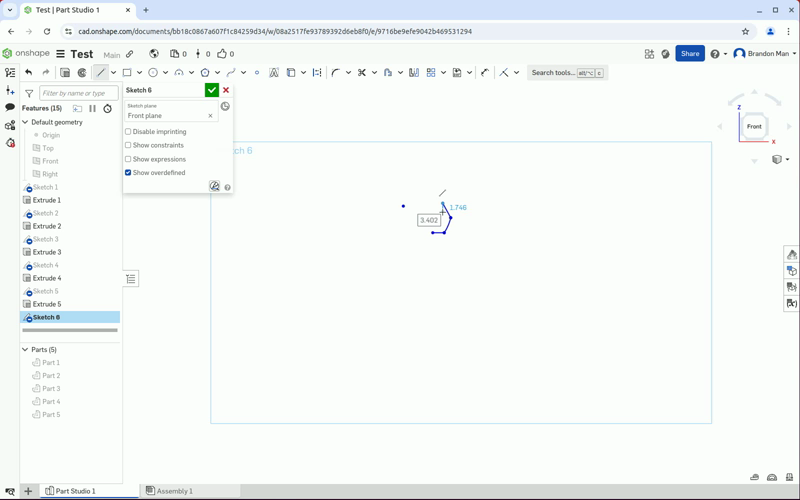
key(esc)
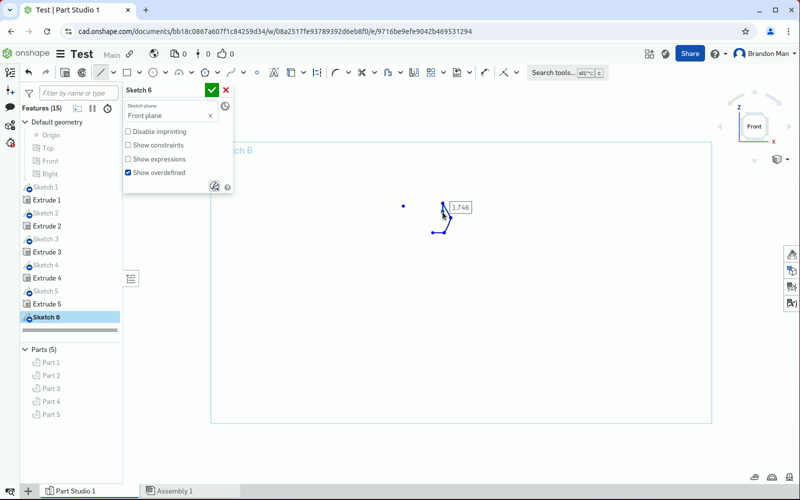
key(a)
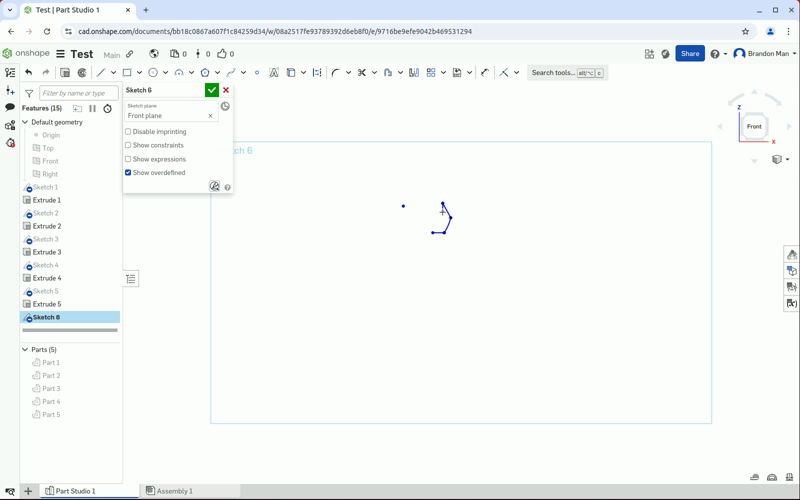
mouse_move(442, 211)
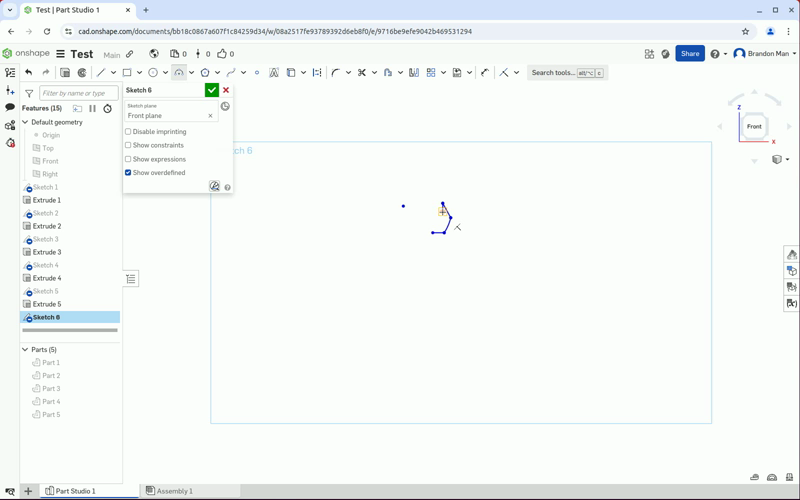
click(442, 211)
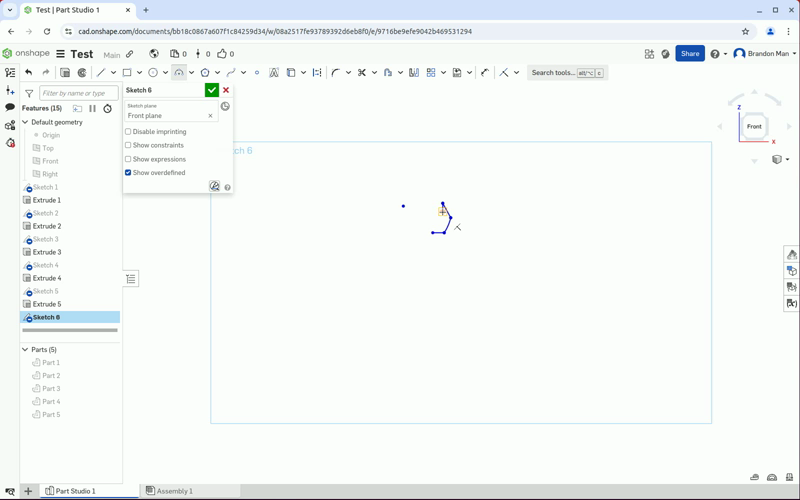
mouse_move(432, 232)
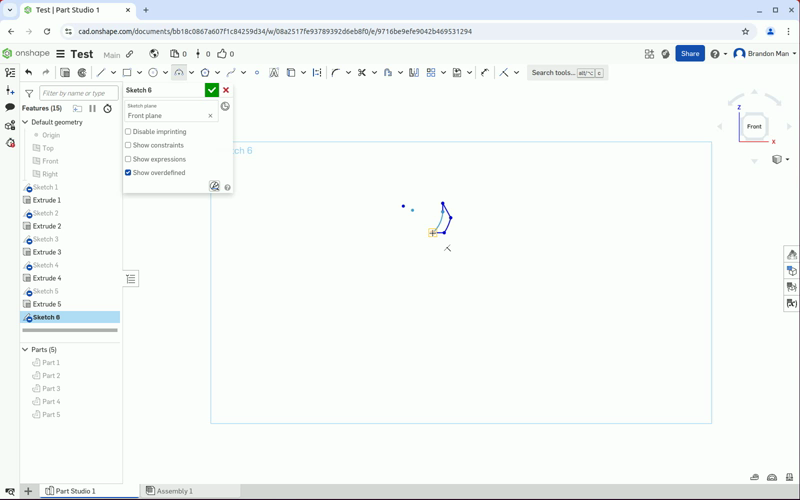
click(432, 232)
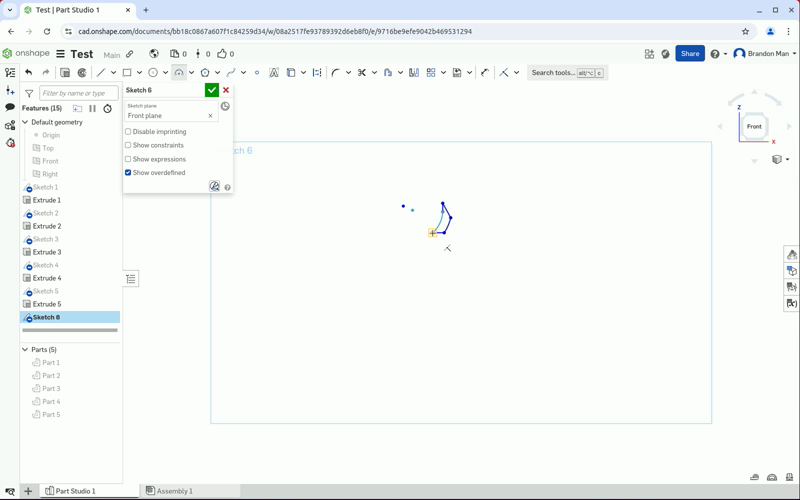
key_down(shift)
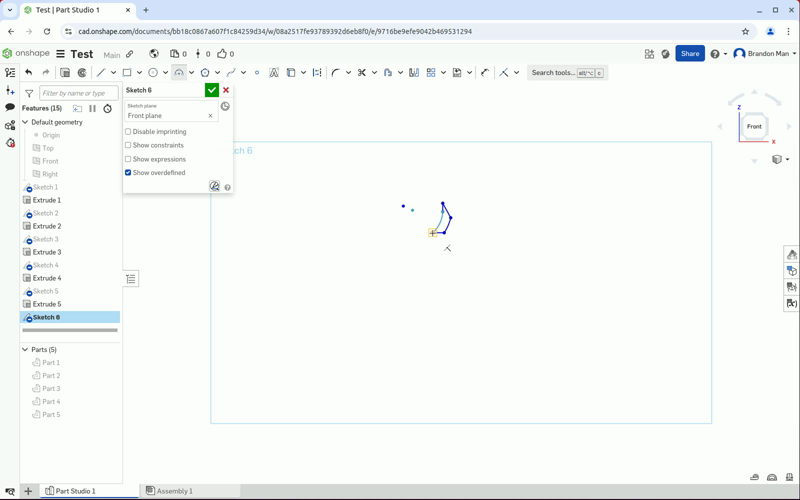
mouse_move(440, 223)
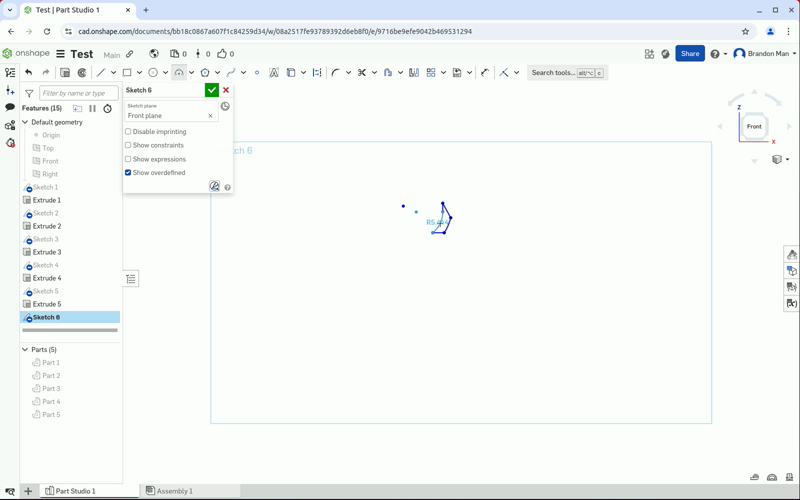
click(440, 223)
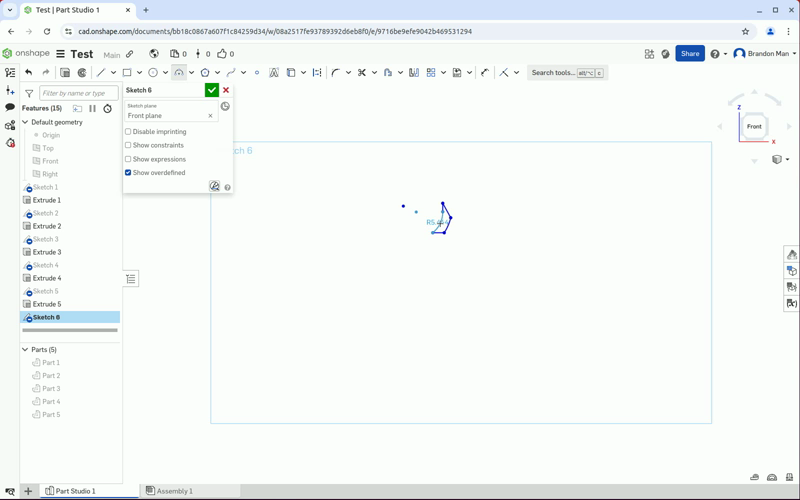
key_up(shift)
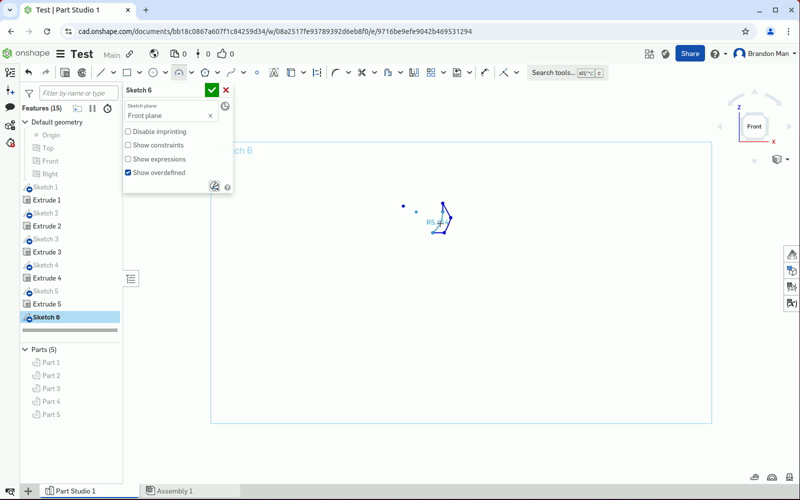
key(esc)
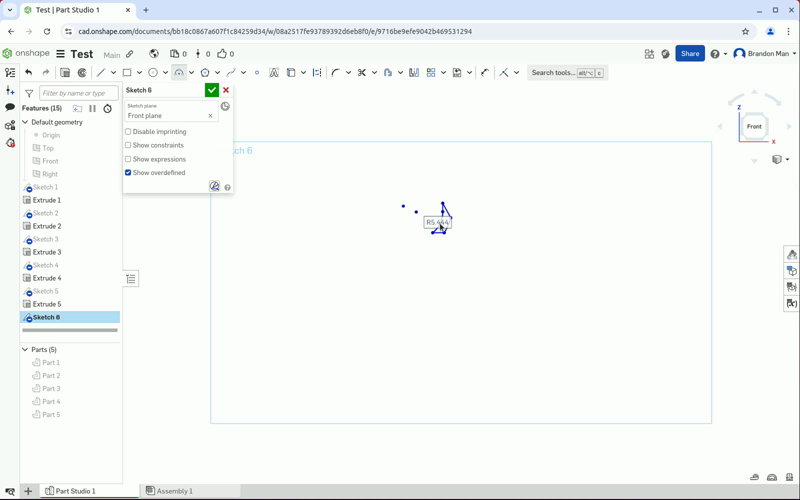
mouse_move(443, 232)
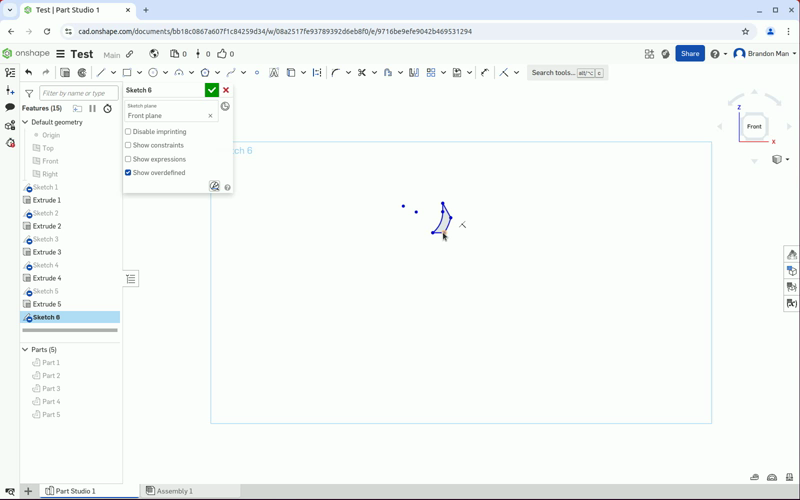
scroll(6)
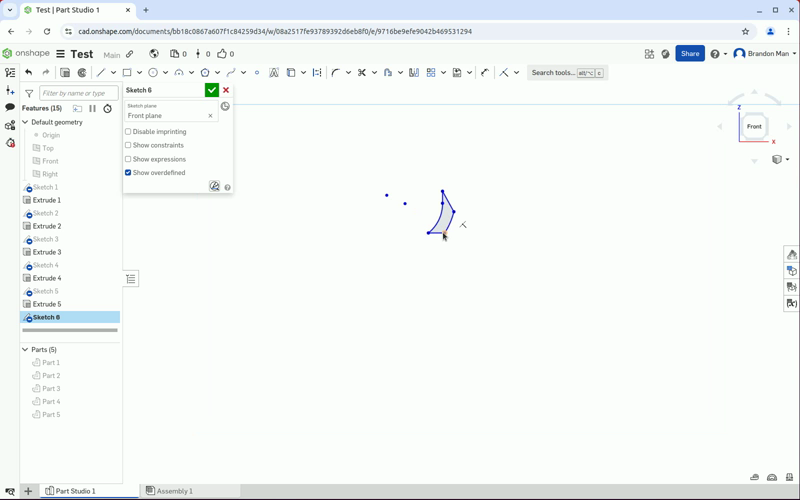
scroll(6)
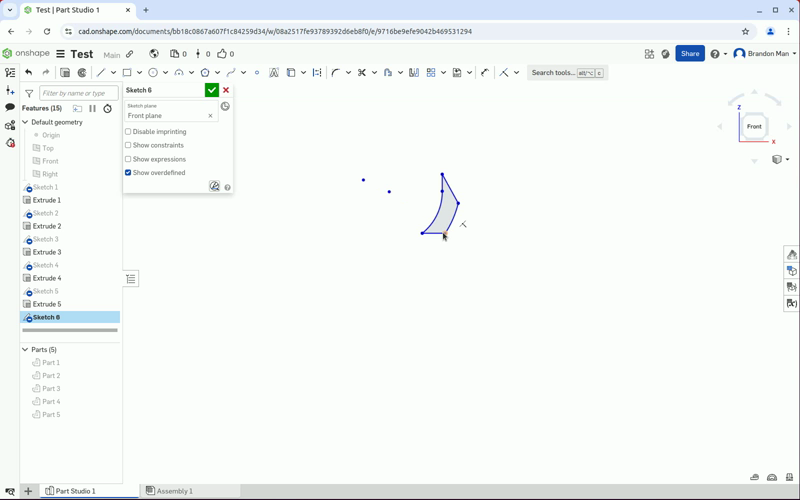
scroll(6)
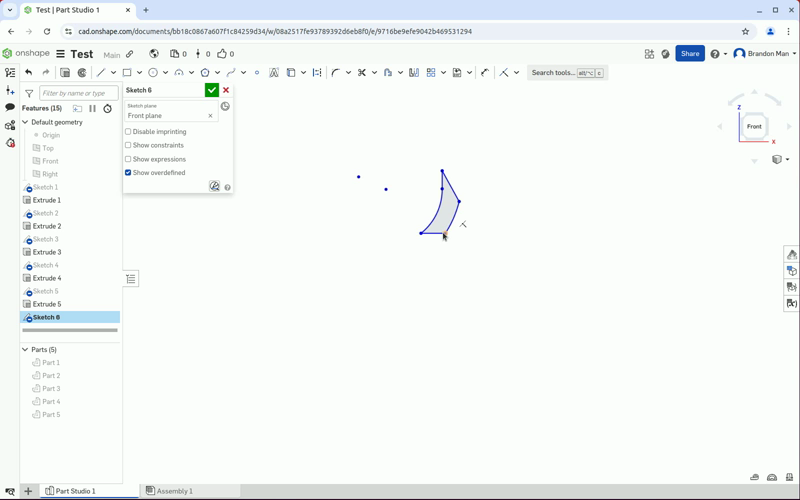
scroll(6)
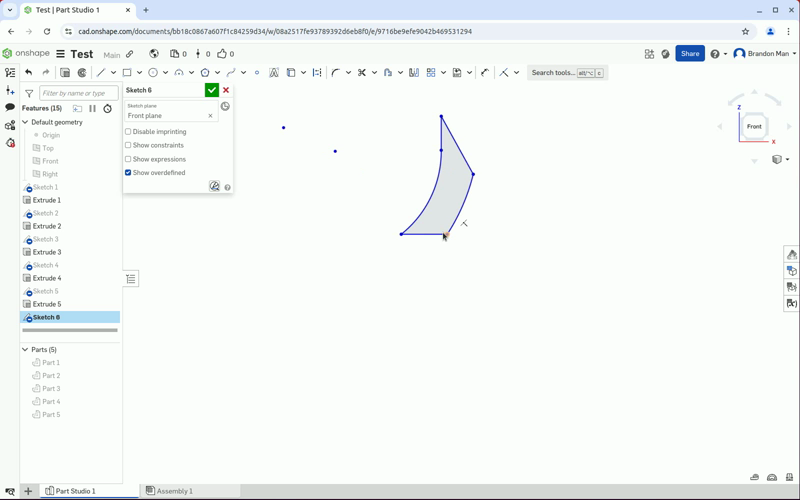
scroll(6)
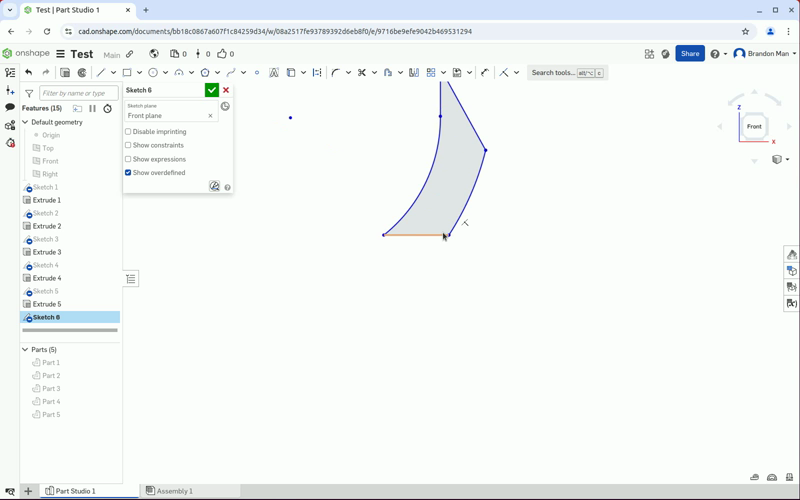
scroll(6)
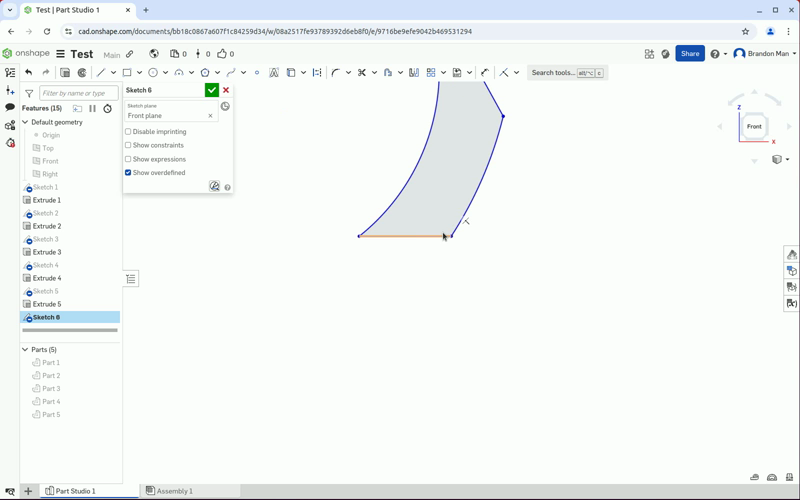
scroll(6)
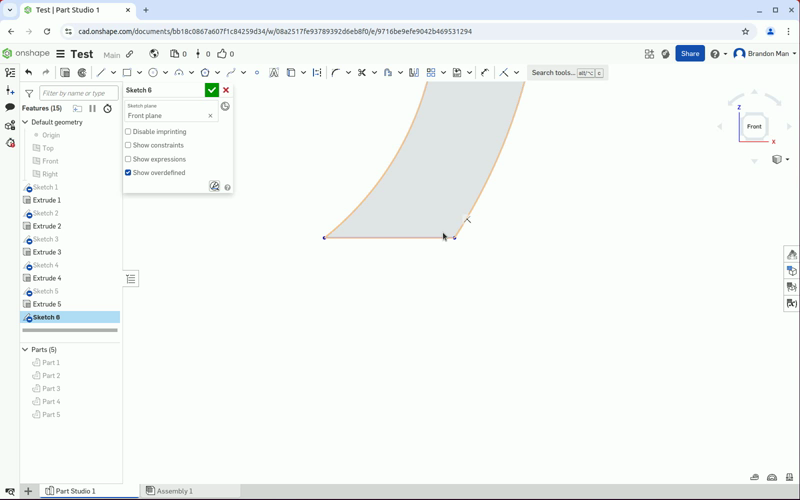
click(443, 232)
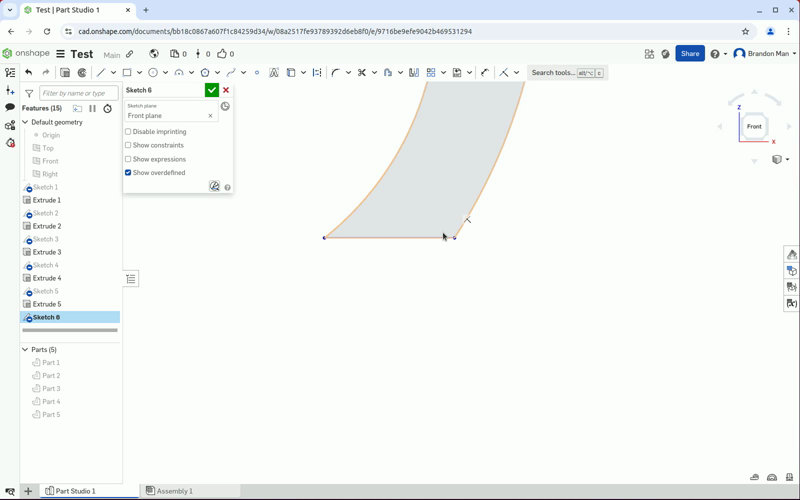
scroll(-6)
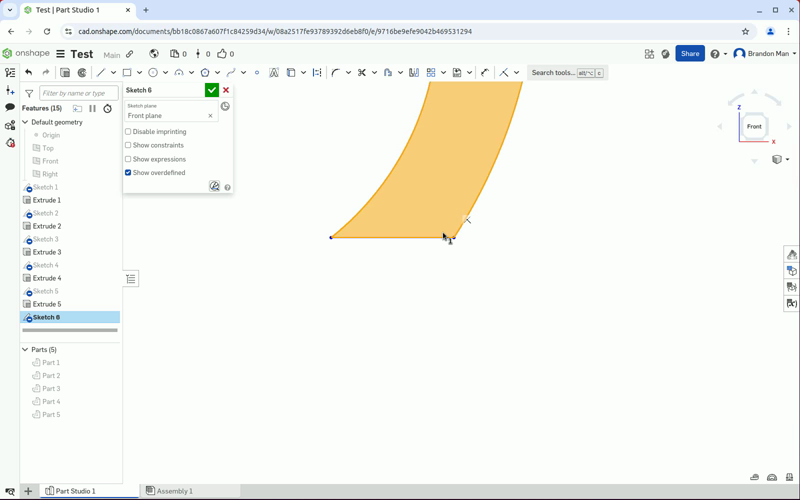
scroll(-6)
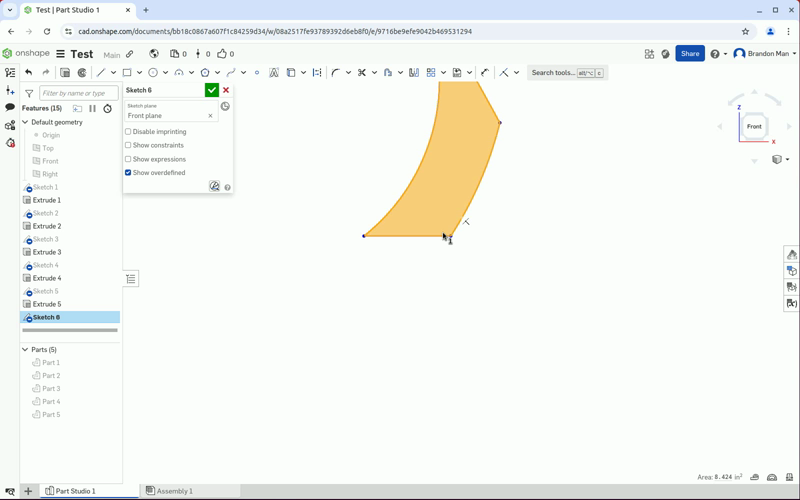
scroll(-6)
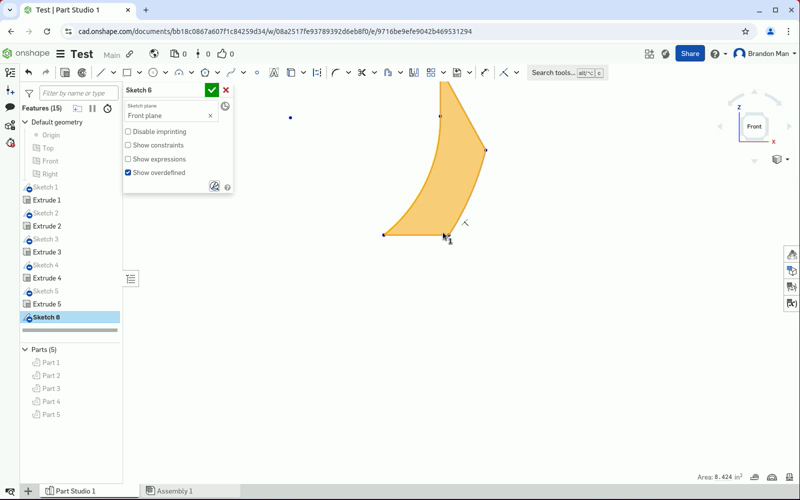
scroll(-6)
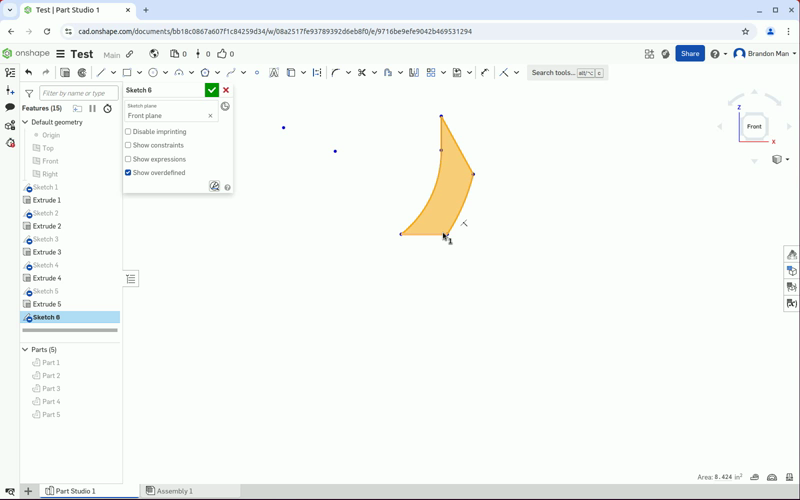
scroll(-6)
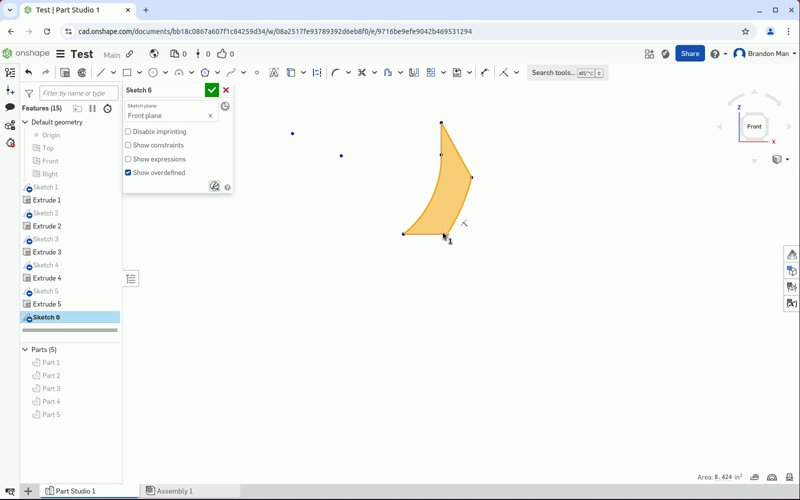
scroll(-6)
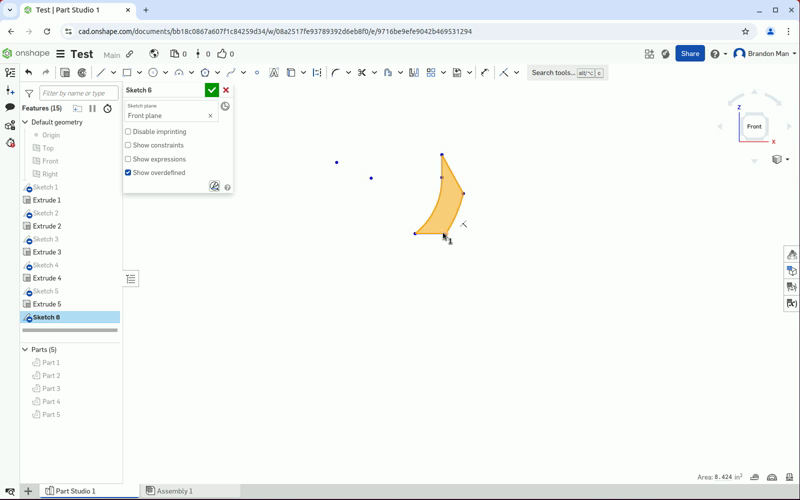
scroll(-6)
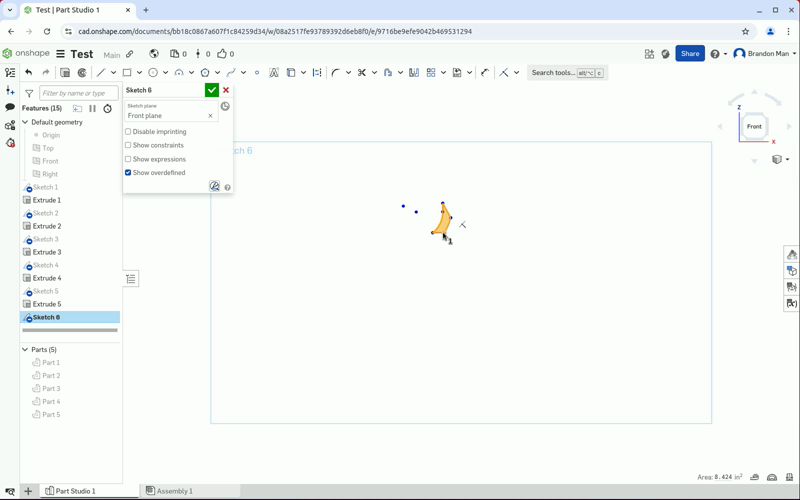
mouse_move(73, 352)
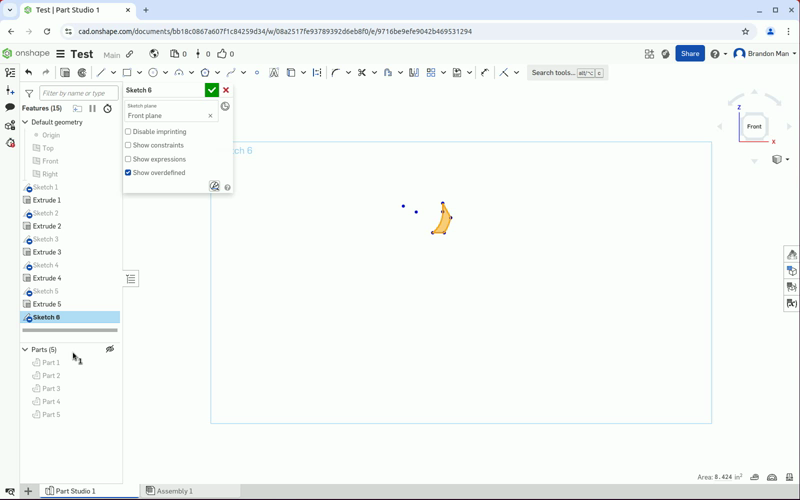
key(shift+y)
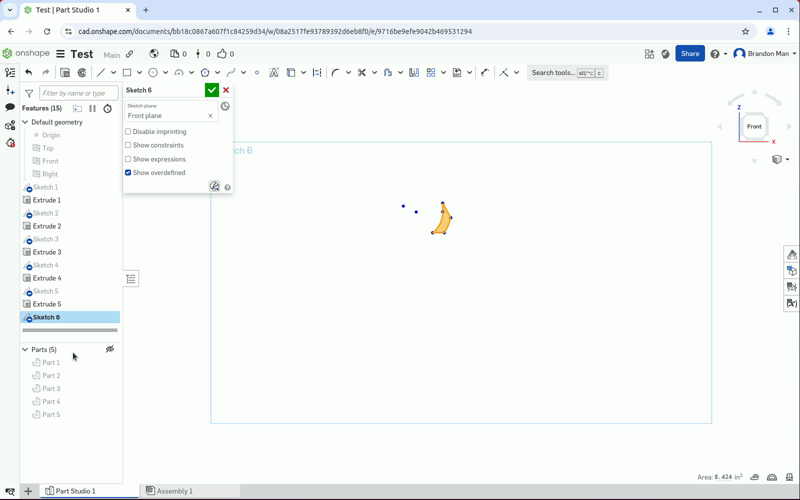
key(shift+e)
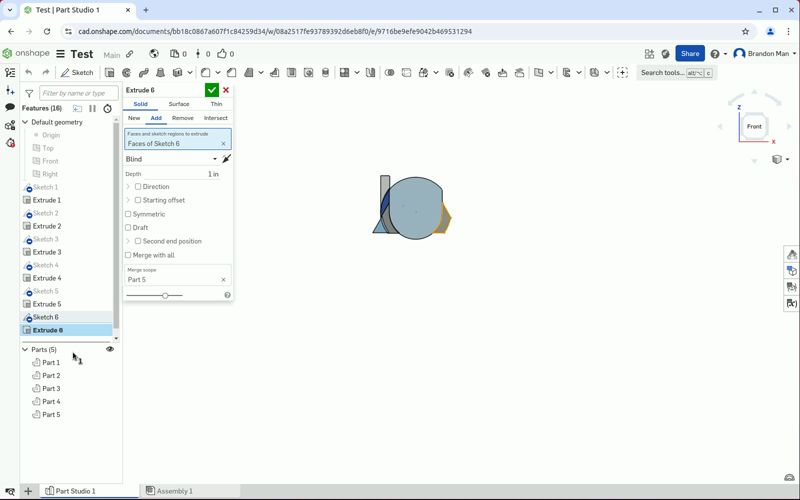
mouse_move(143, 106)
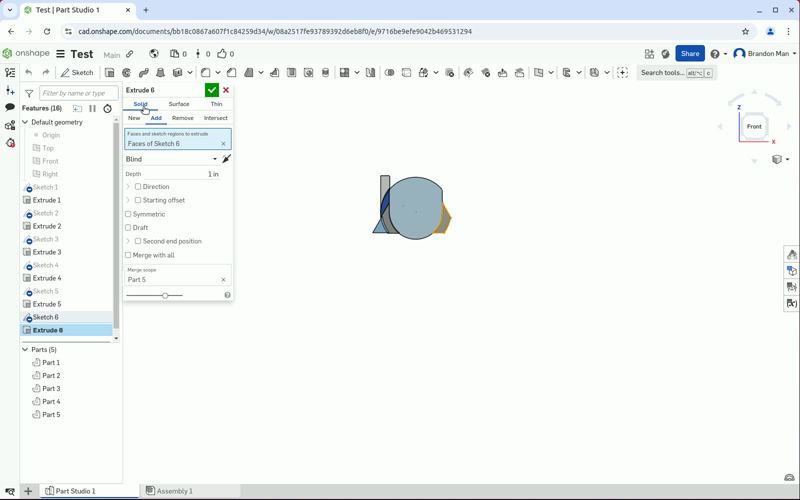
click(143, 106)
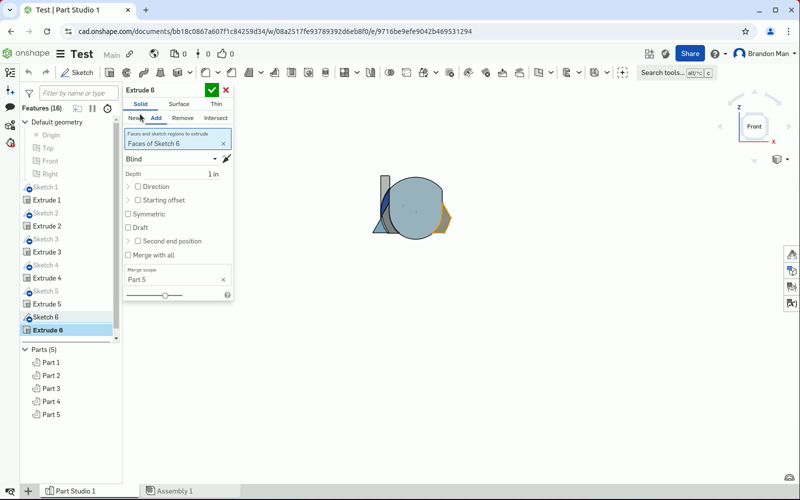
mouse_move(137, 120)
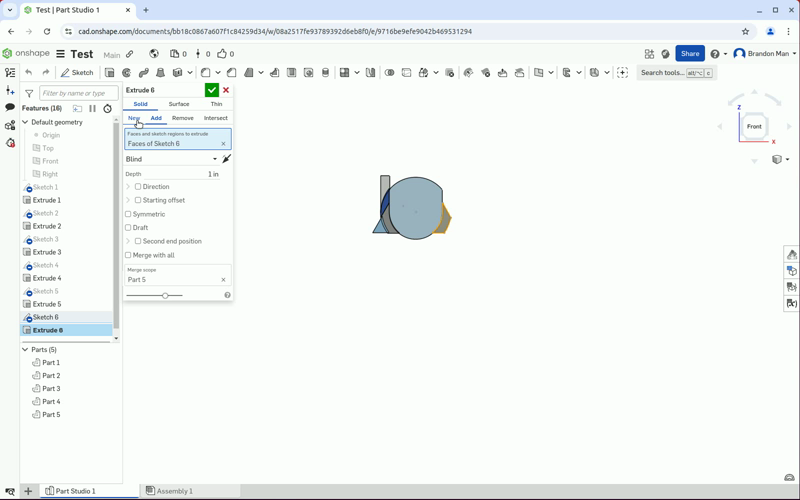
click(137, 120)
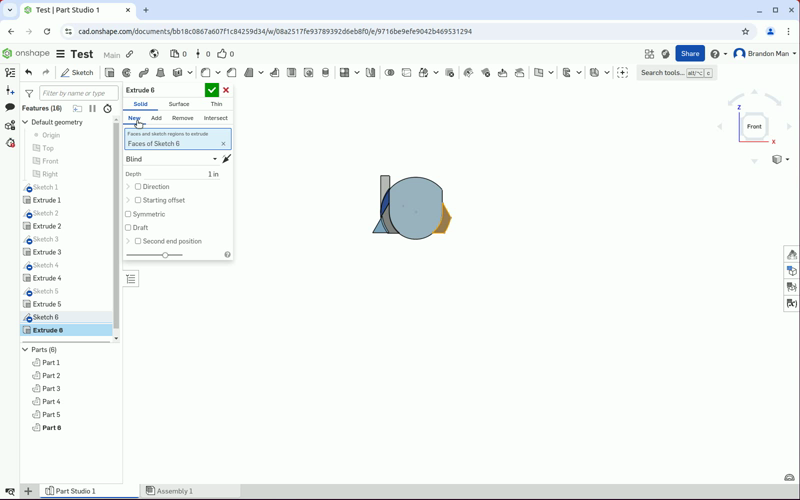
key(tab, 4)
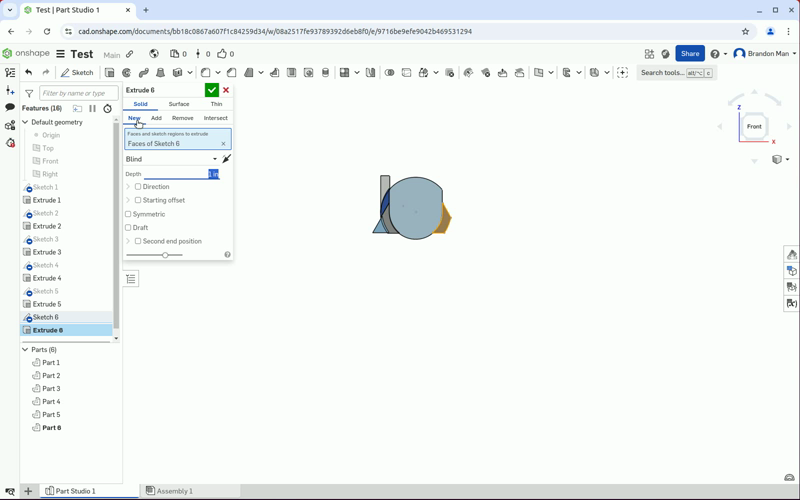
text(23.108)
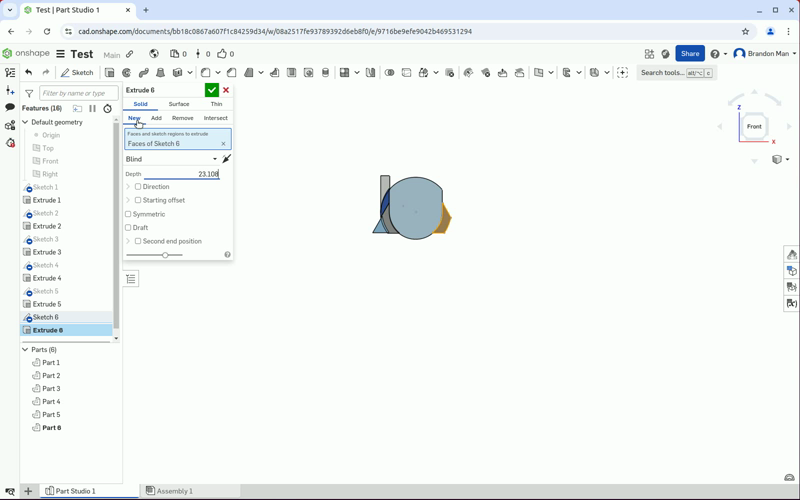
key(enter)
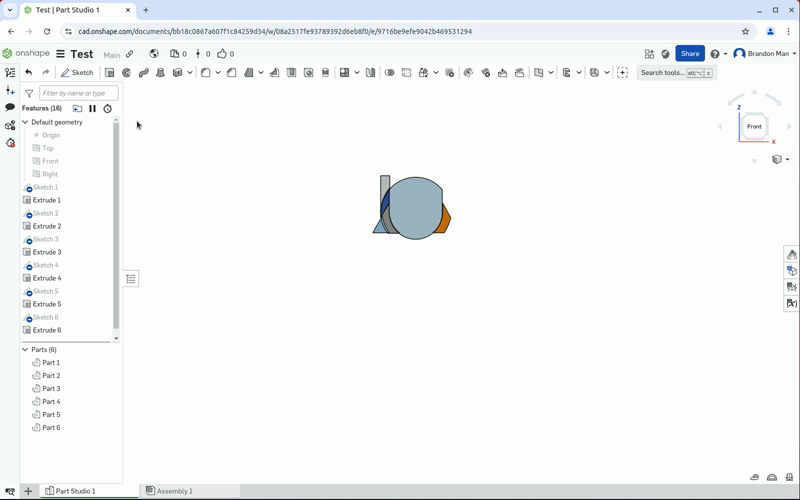
key(shift+h)
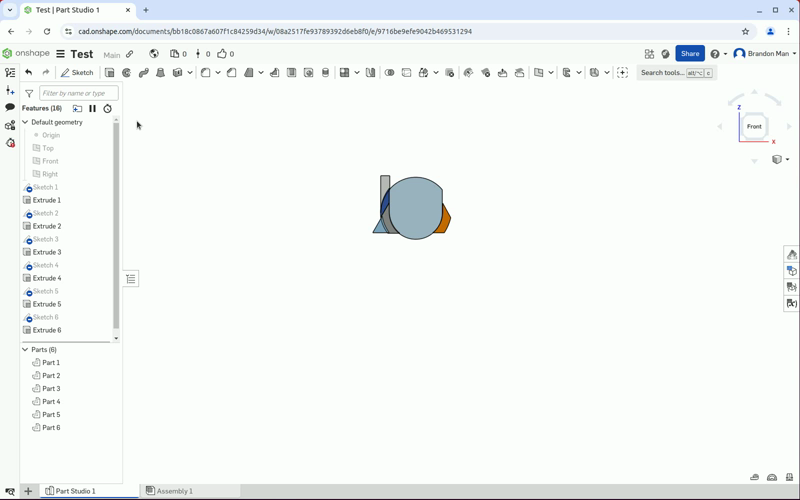
key(shift+h)
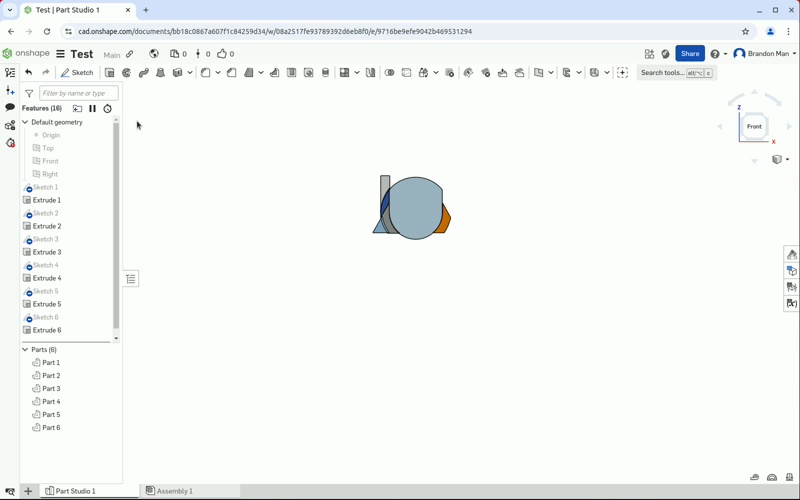
mouse_move(69, 189)
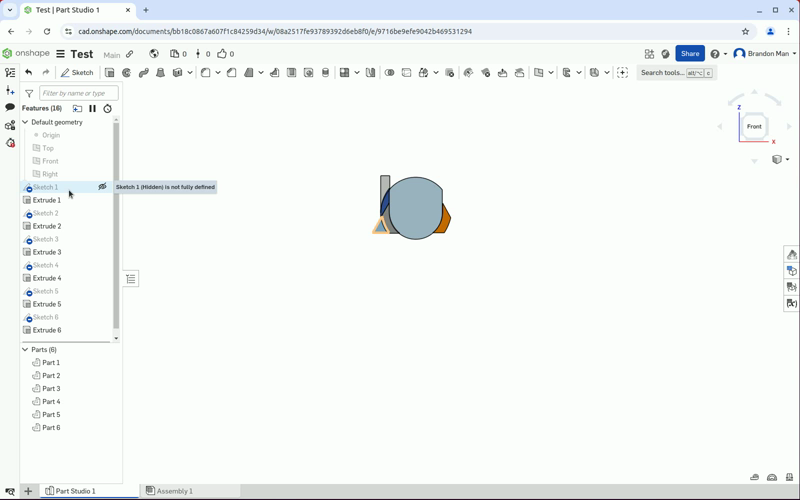
click(69, 189)
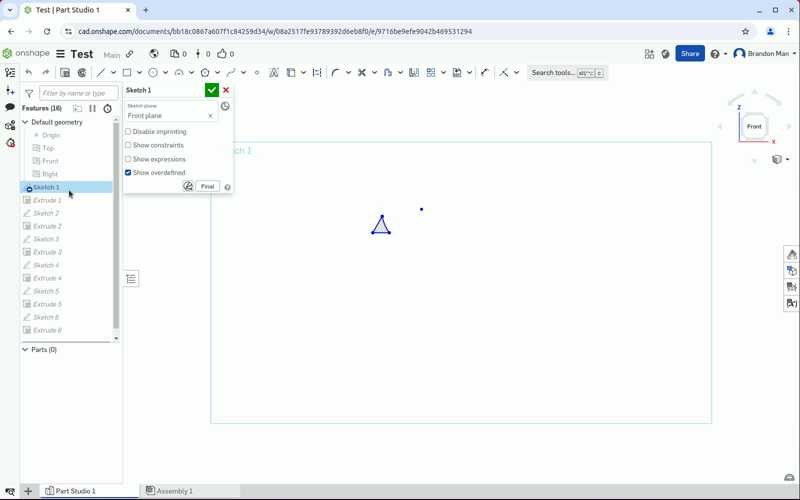
mouse_move(229, 92)
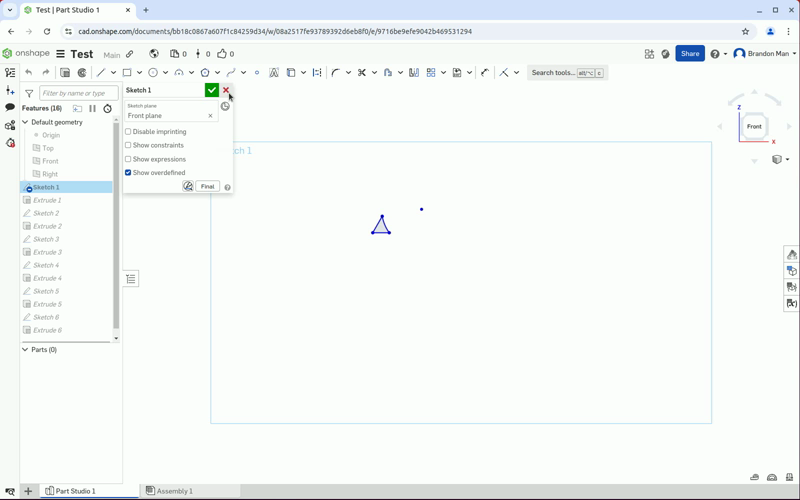
click(229, 92)
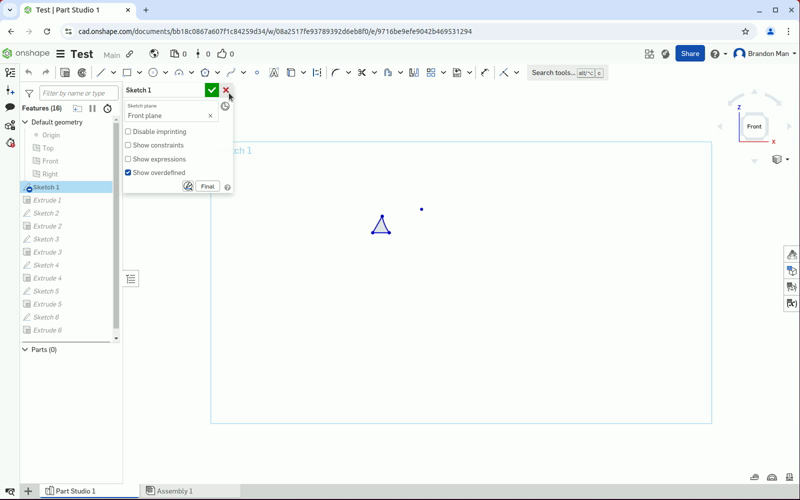
key(shift+s)
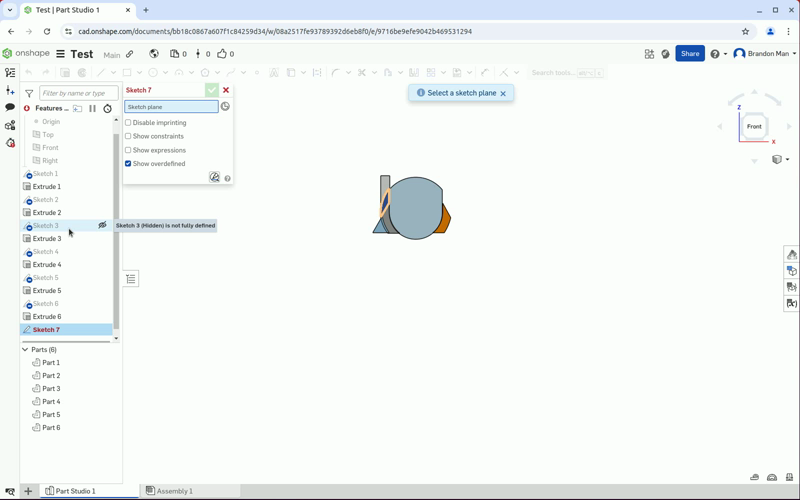
scroll(3)
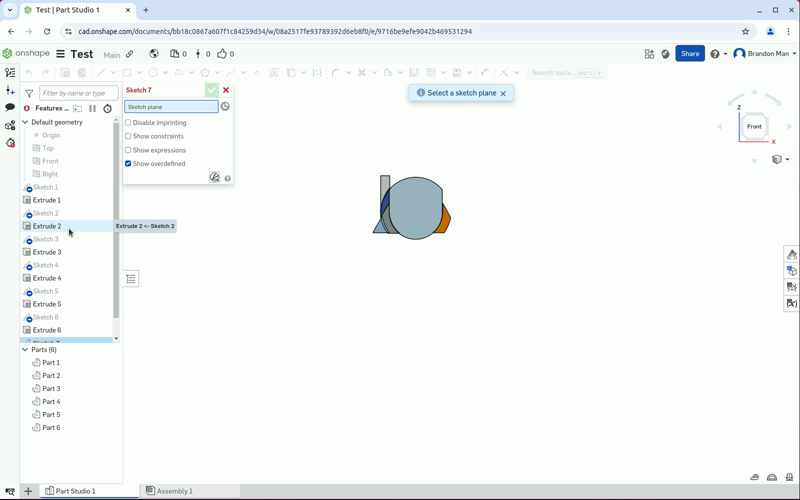
mouse_move(69, 163)
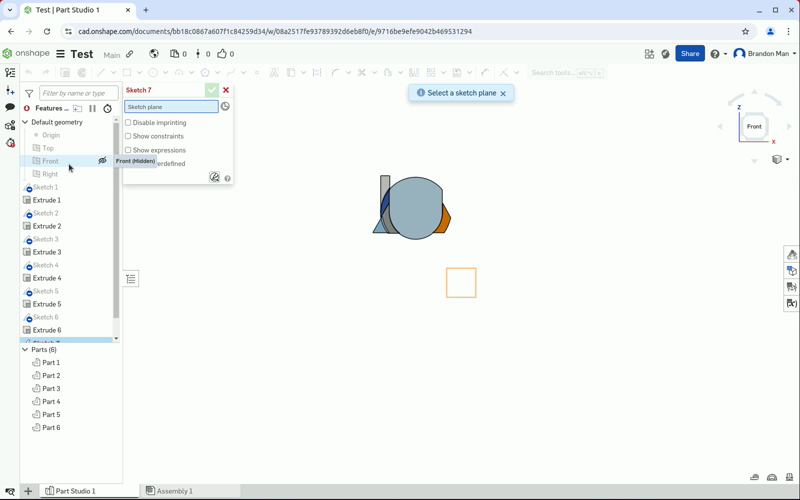
click(69, 163)
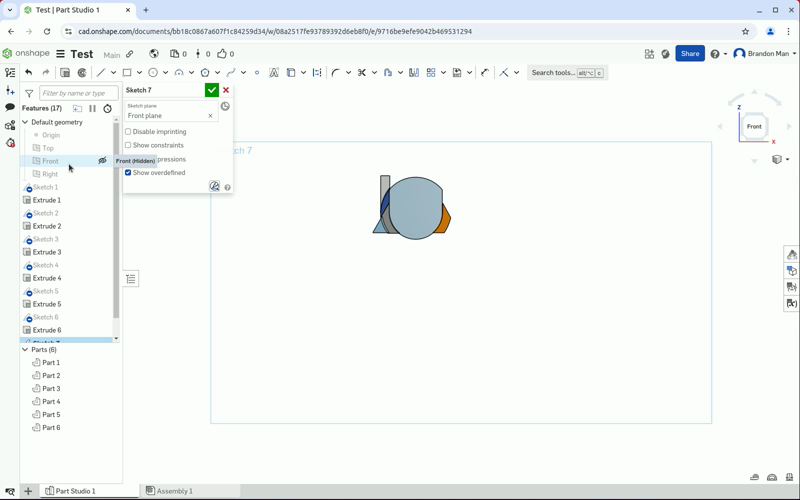
mouse_move(73, 352)
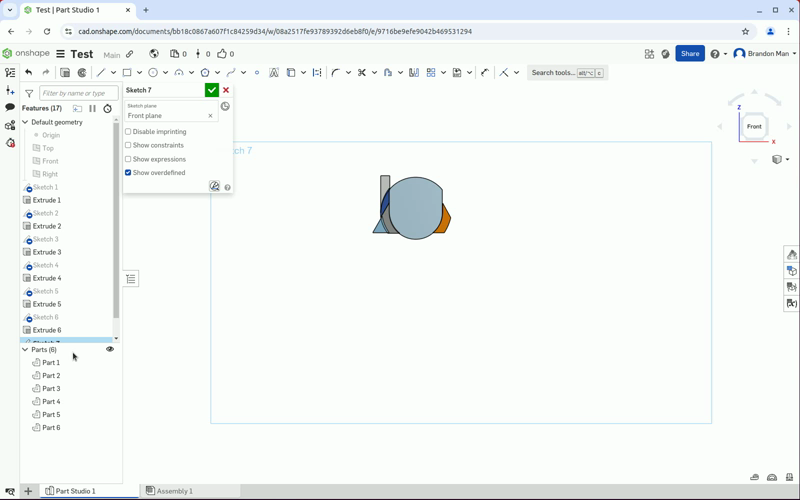
key(y)
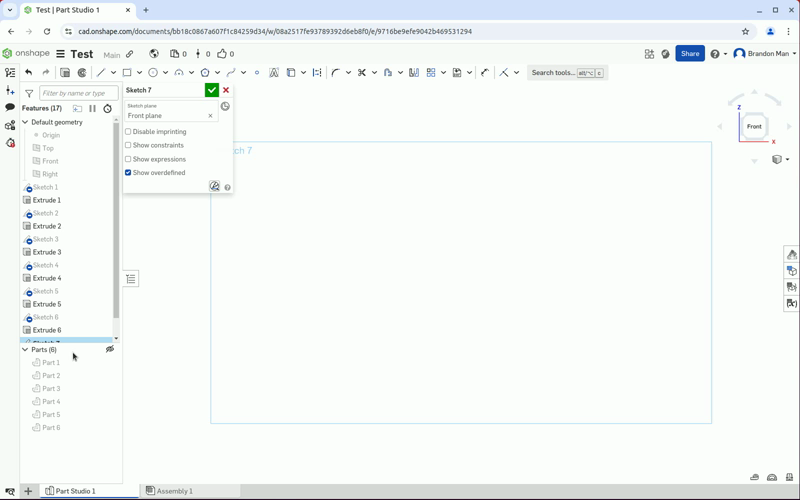
key(l)
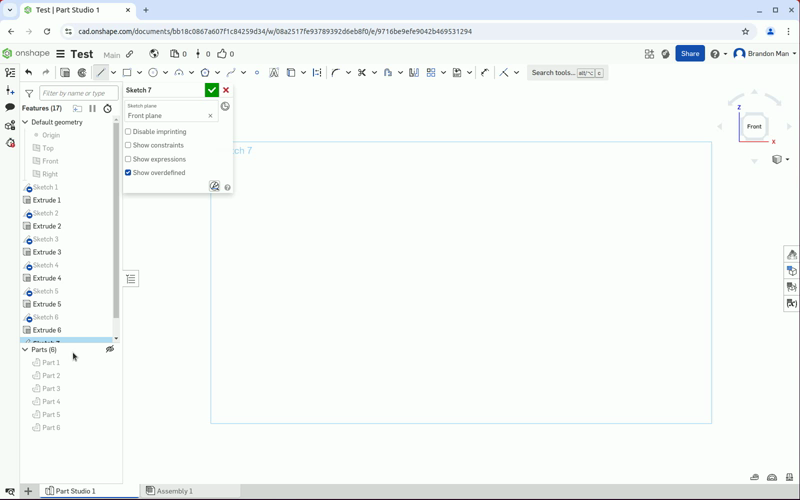
key_down(shift)
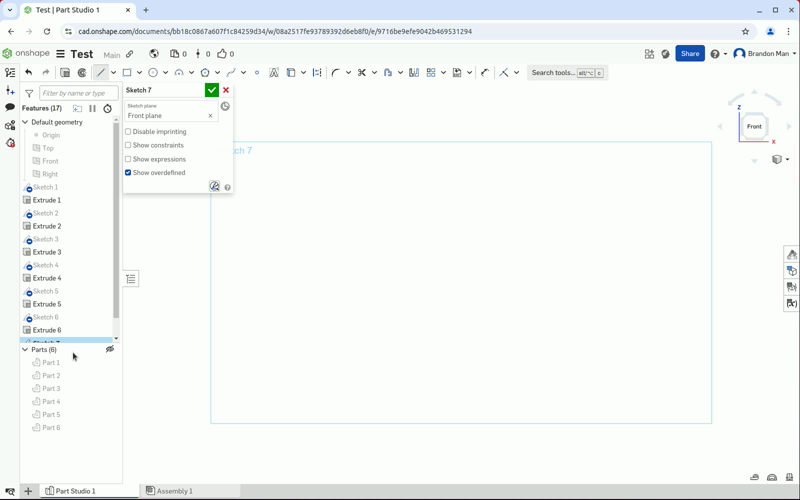
mouse_move(443, 204)
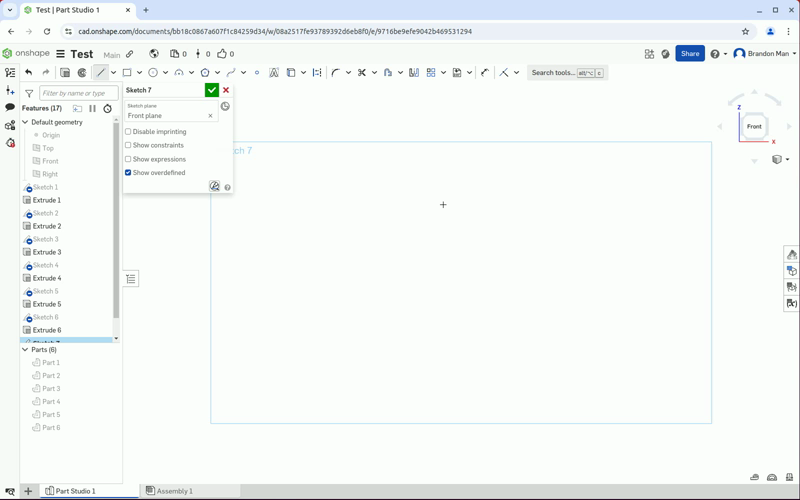
click(443, 204)
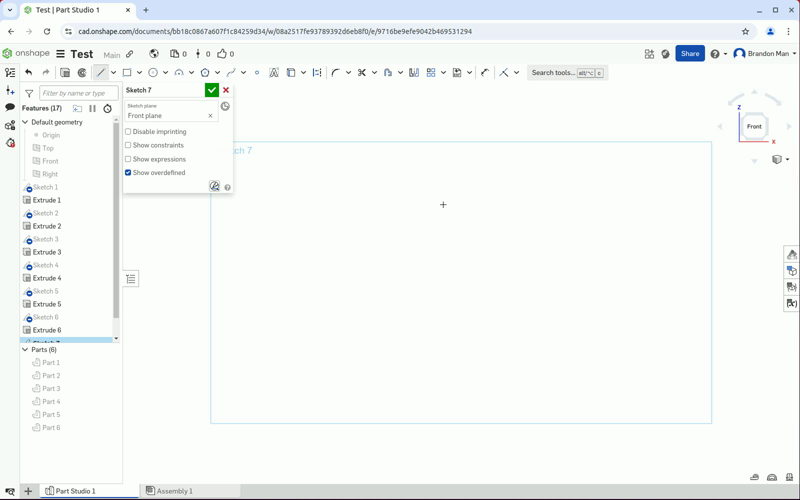
key_up(shift)
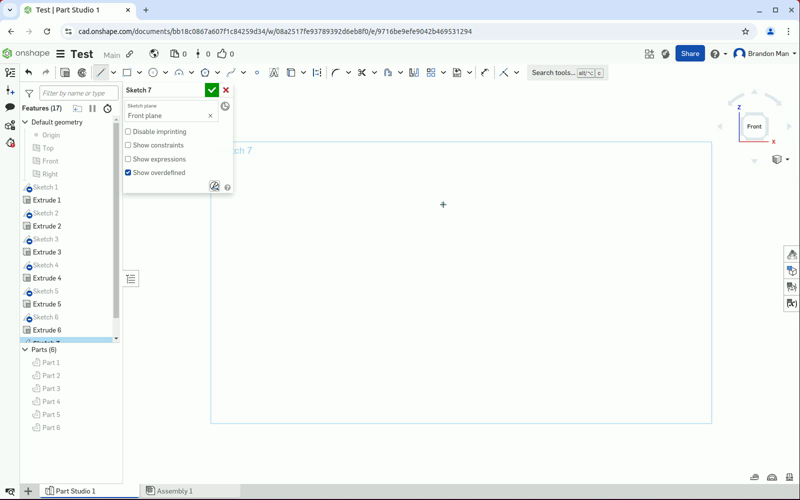
key_down(shift)
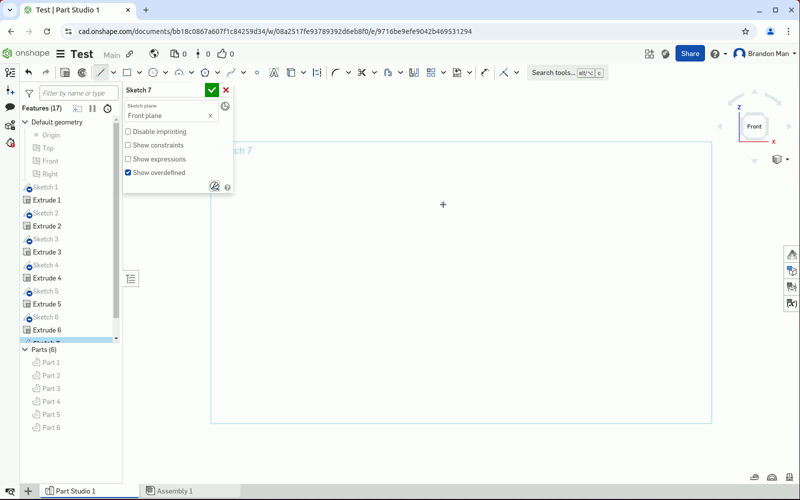
mouse_move(473, 204)
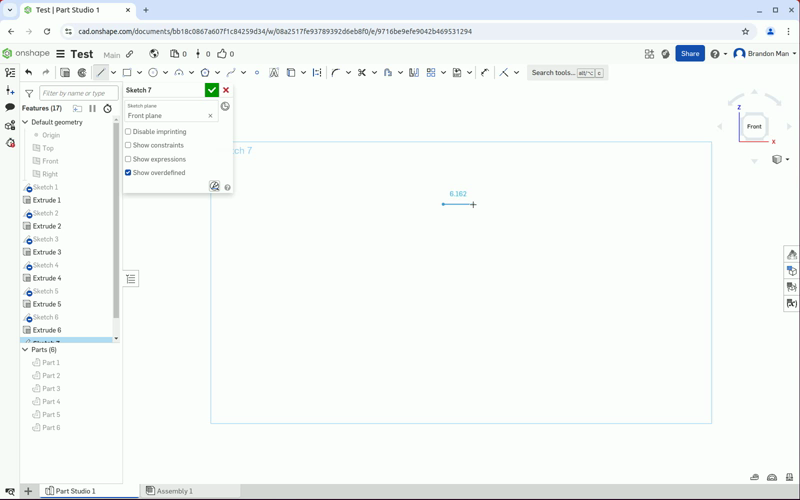
mouse_move(452, 219)
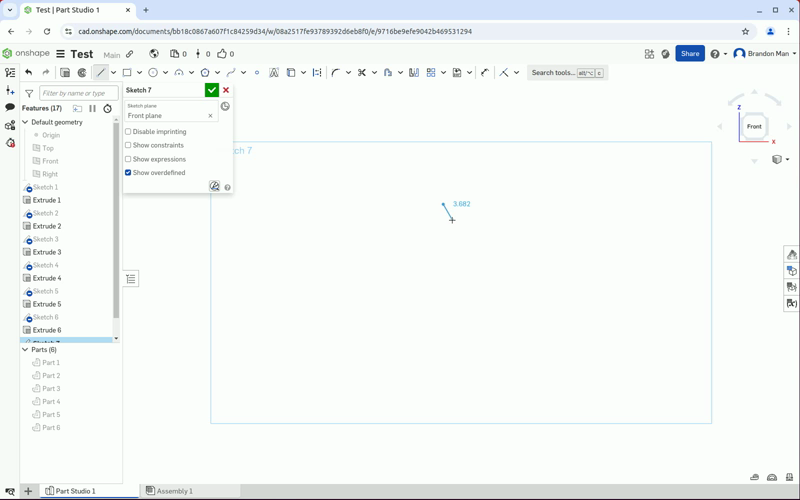
click(452, 219)
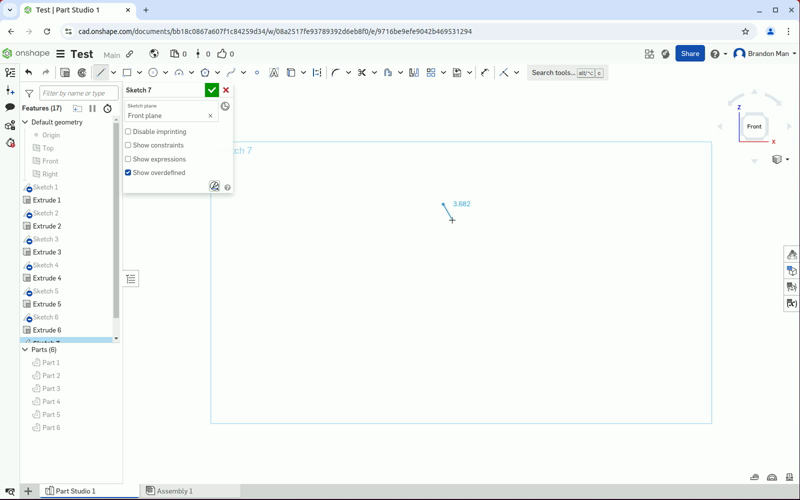
key_up(shift)
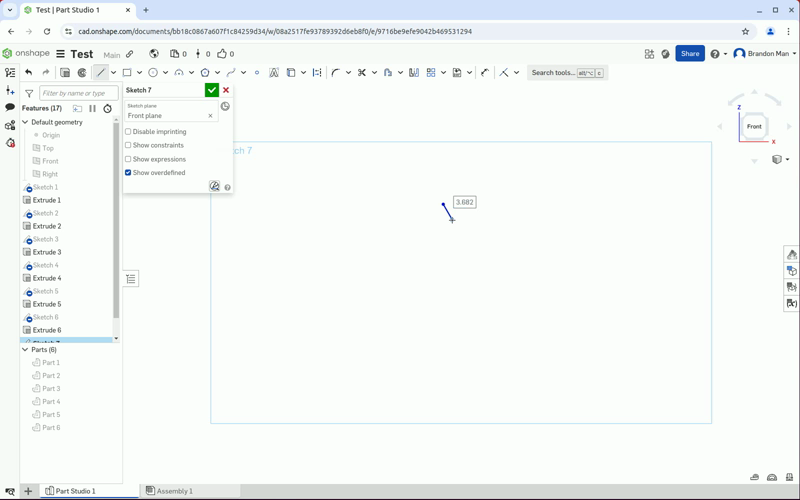
key(esc)
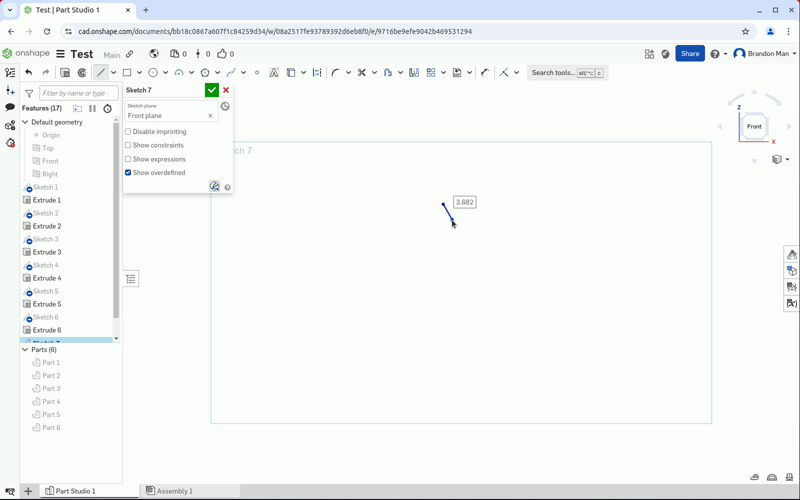
key(a)
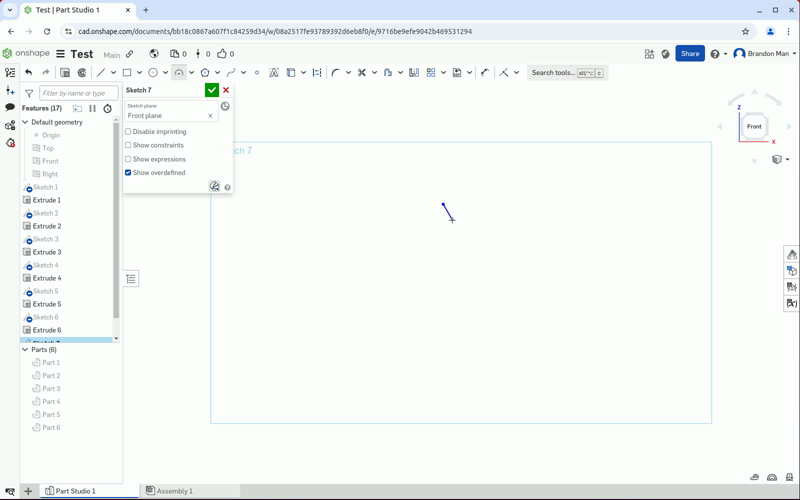
mouse_move(452, 219)
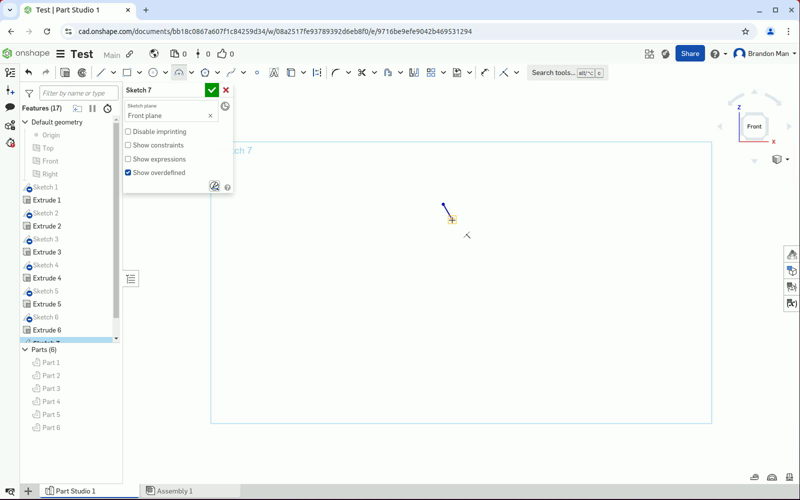
click(452, 219)
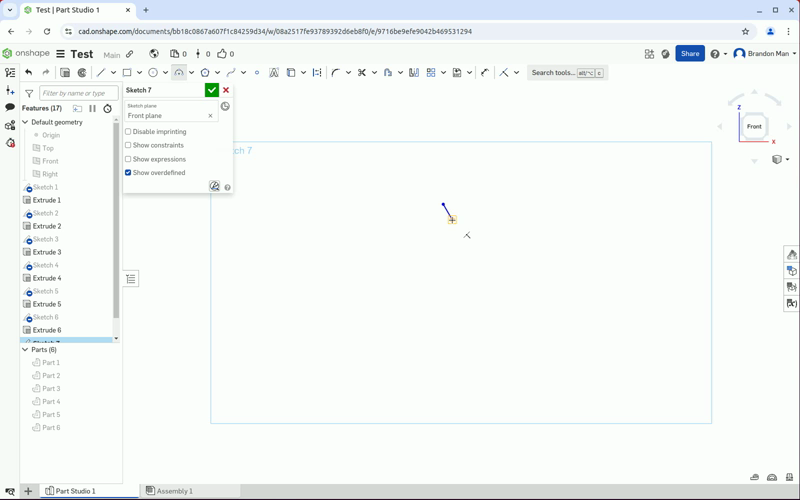
key_down(shift)
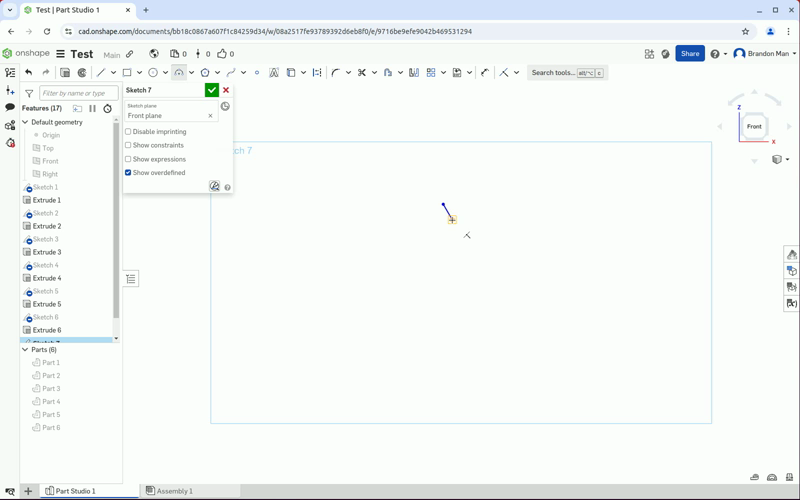
mouse_move(443, 188)
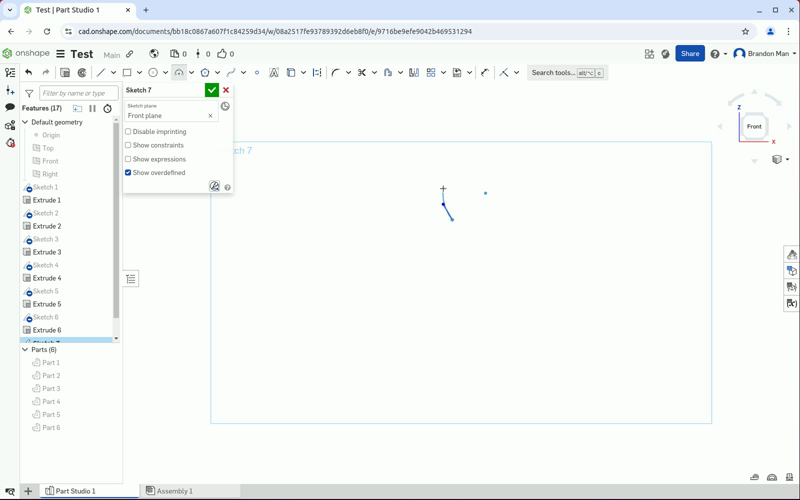
click(443, 188)
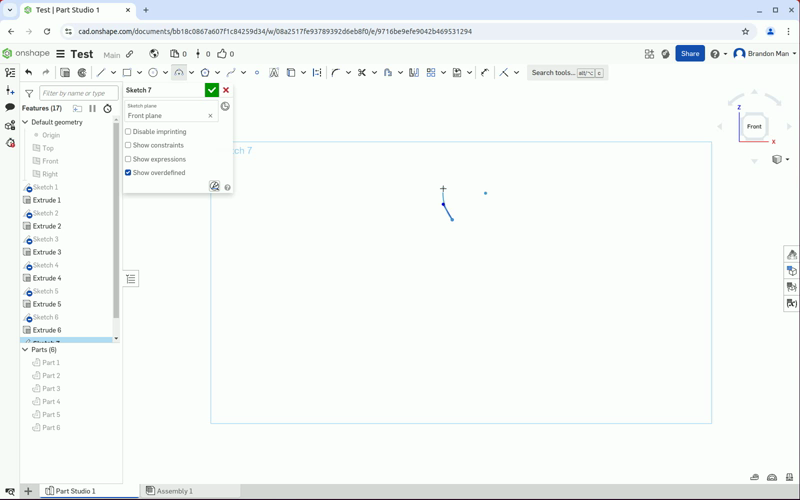
mouse_move(451, 203)
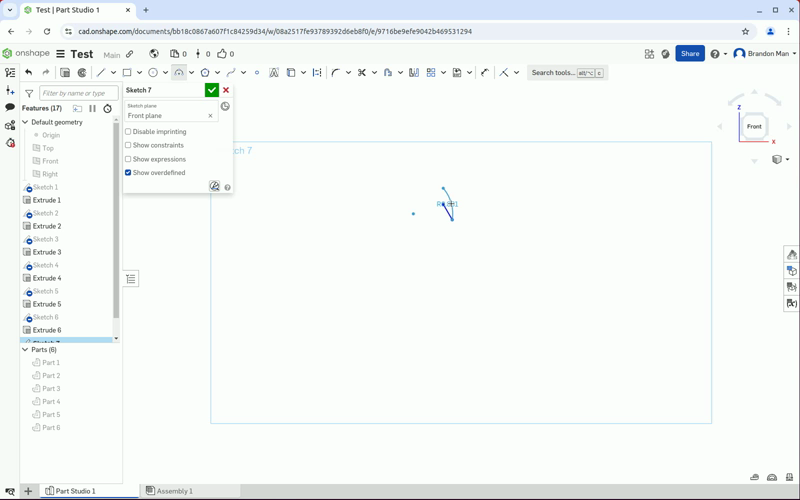
click(451, 203)
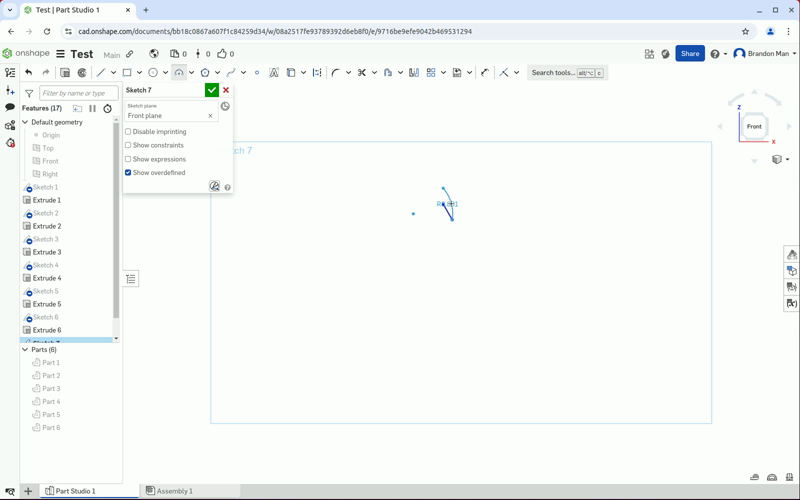
key_up(shift)
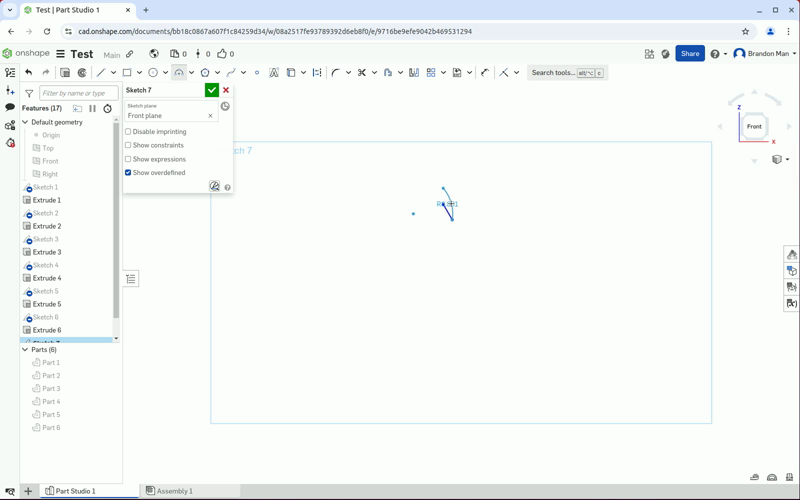
key(esc)
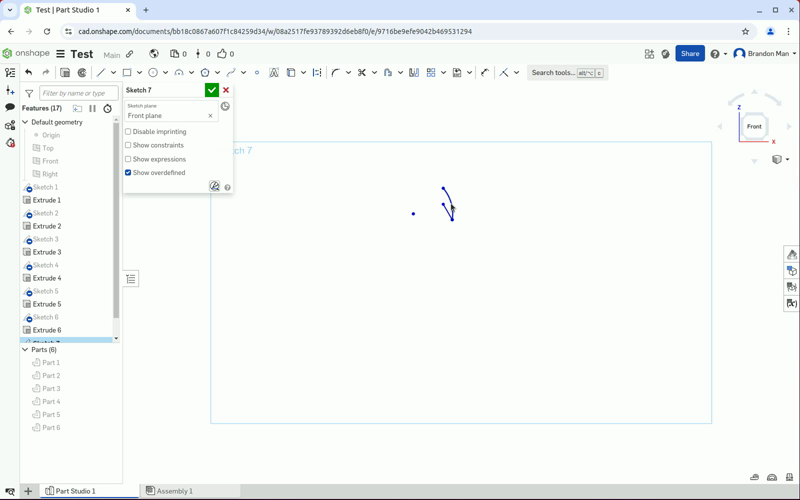
key(l)
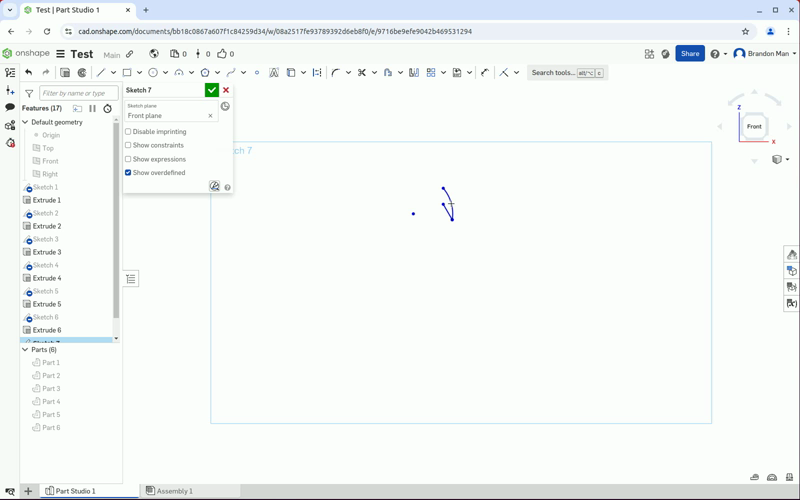
mouse_move(443, 188)
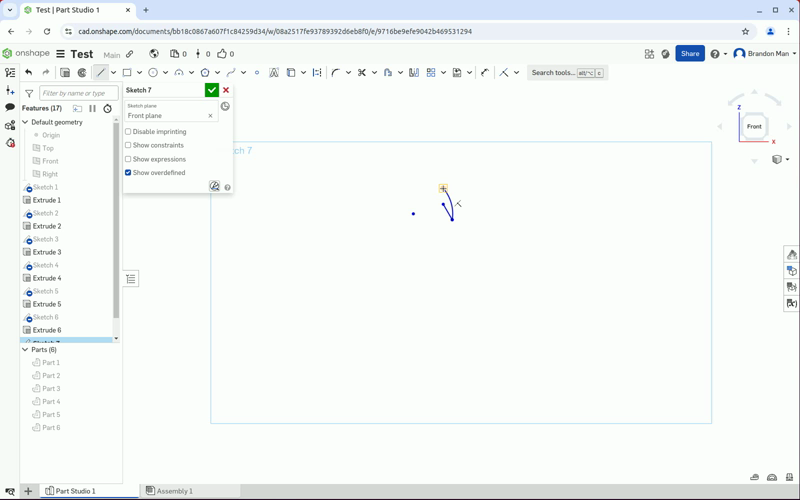
click(443, 188)
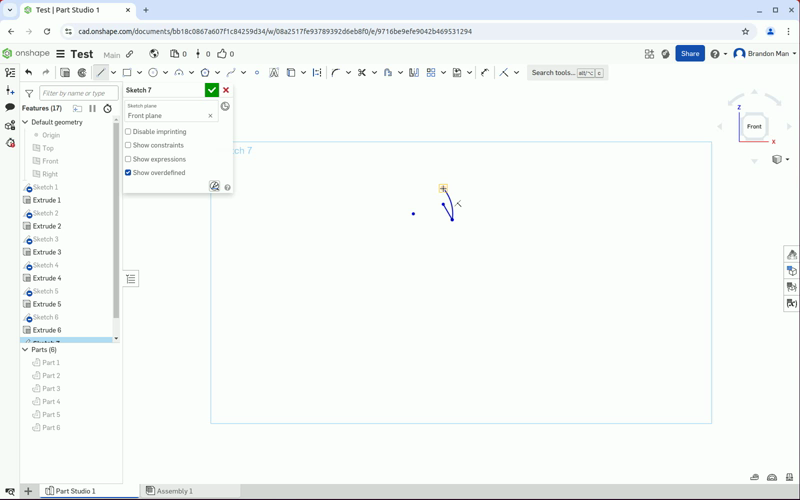
mouse_move(473, 188)
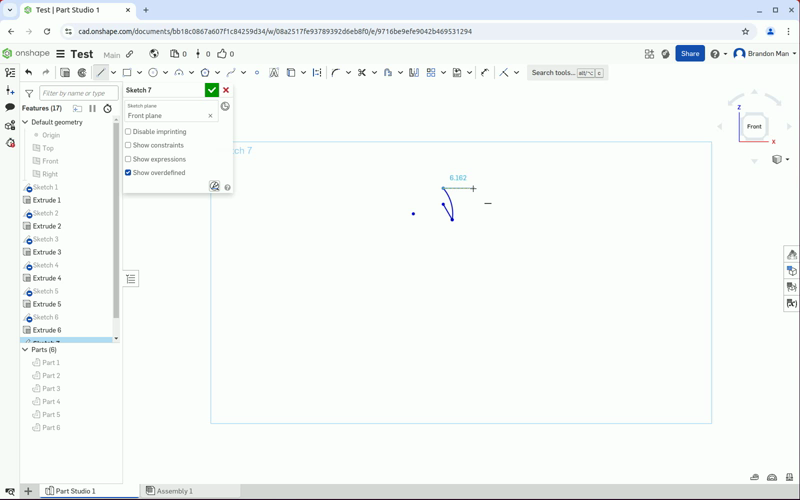
key_down(shift)
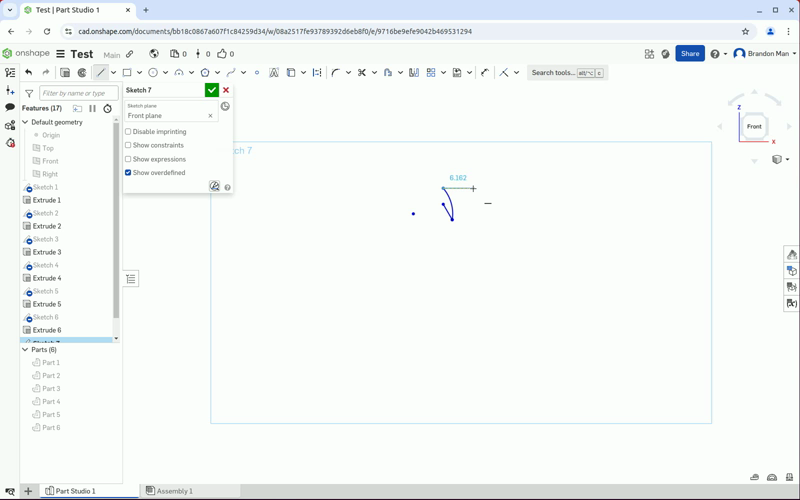
mouse_move(443, 204)
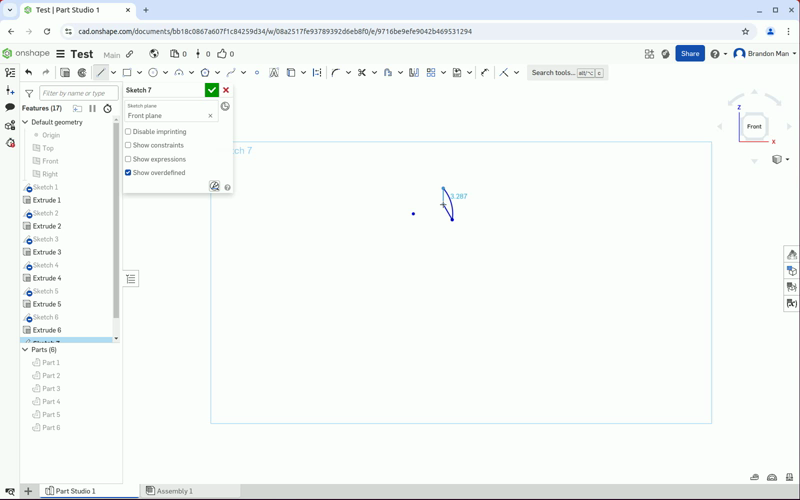
key_up(shift)
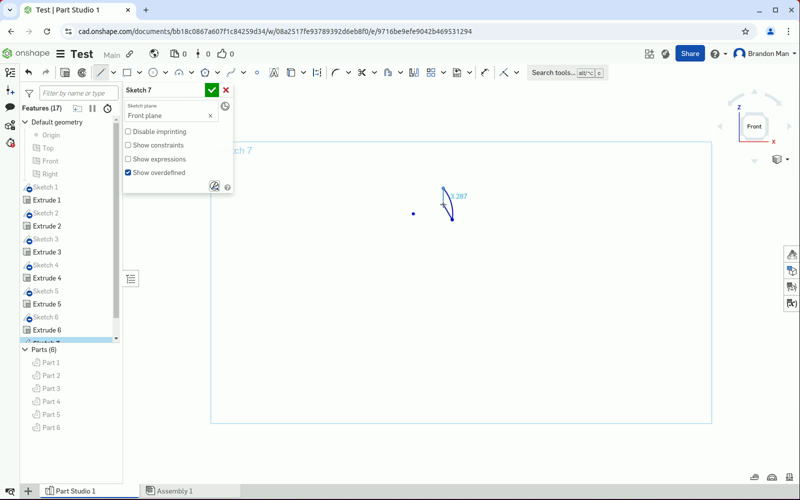
click(443, 204)
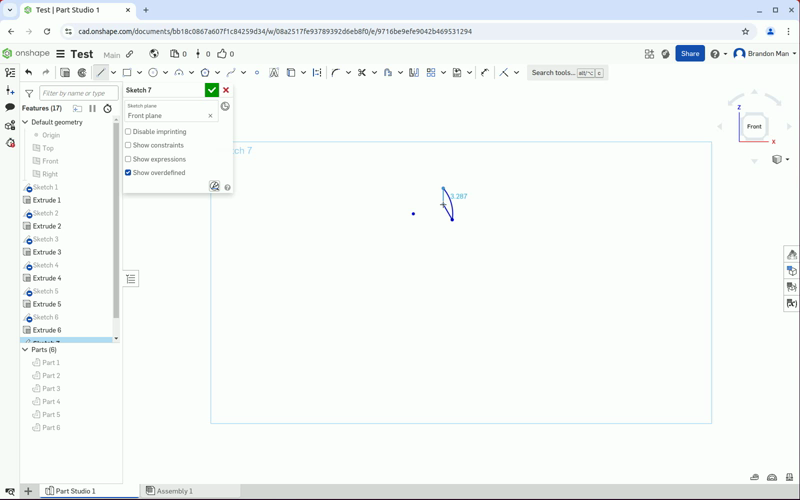
key(esc)
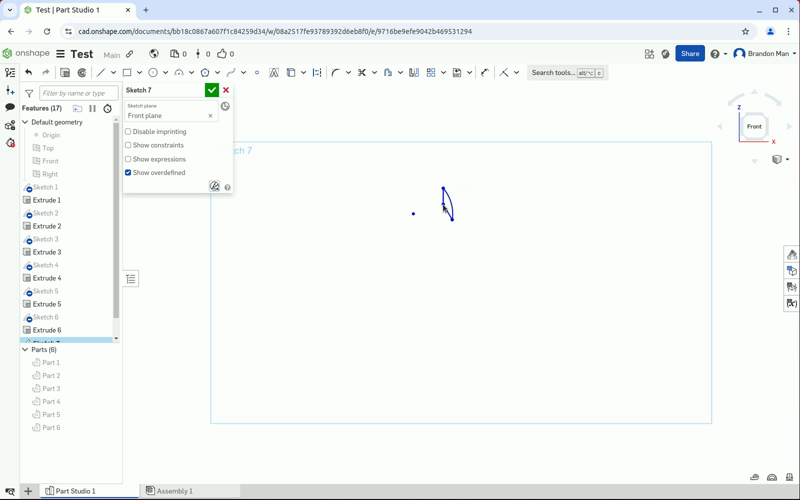
mouse_move(450, 208)
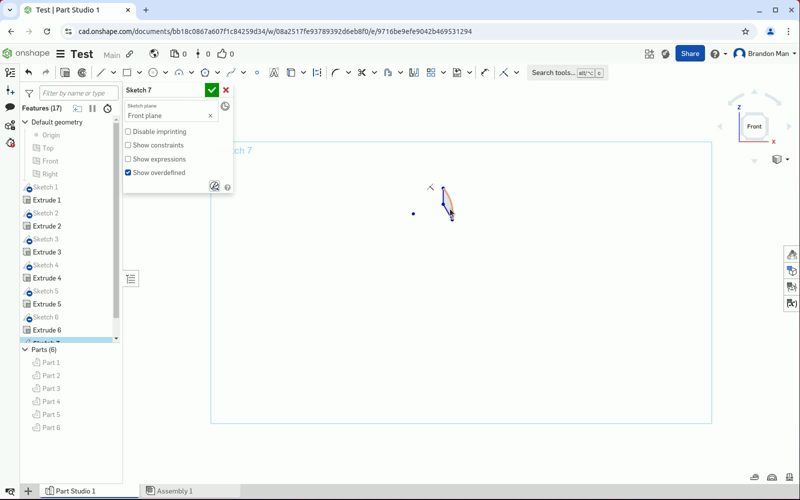
scroll(6)
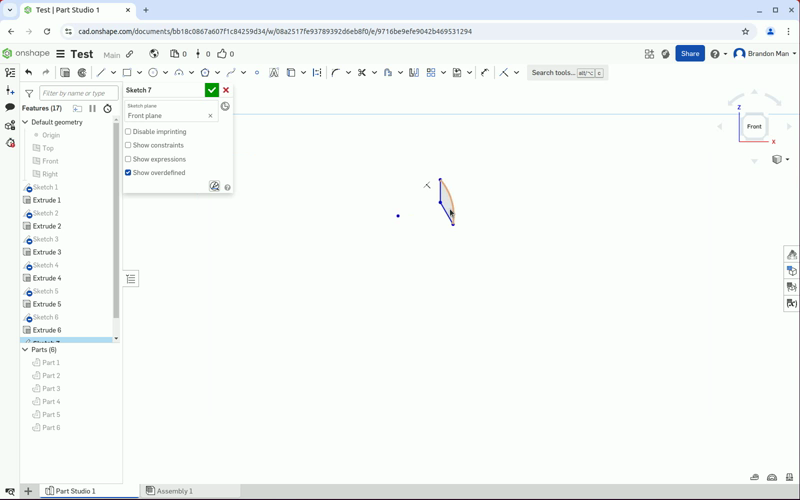
scroll(6)
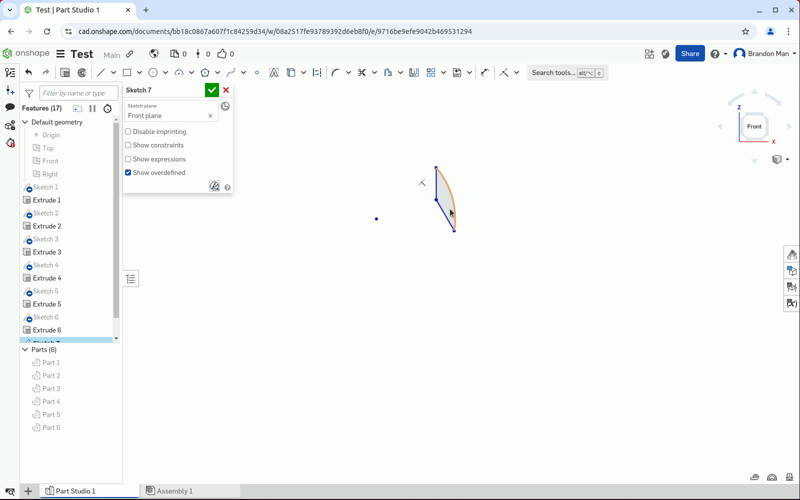
scroll(6)
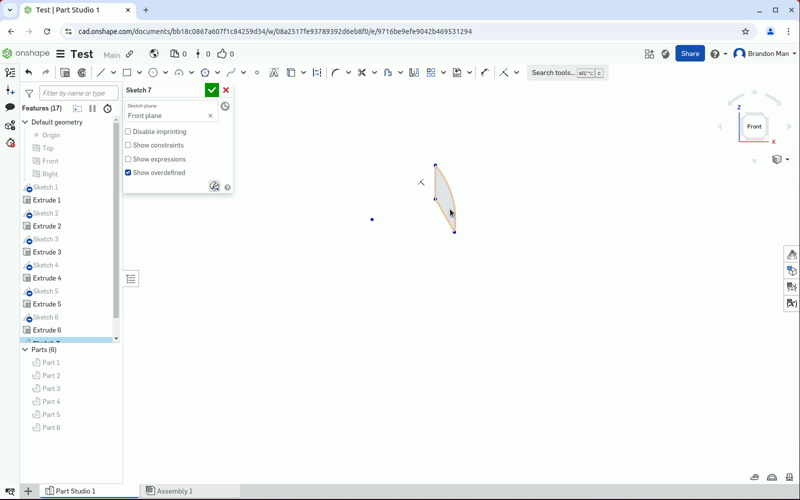
scroll(6)
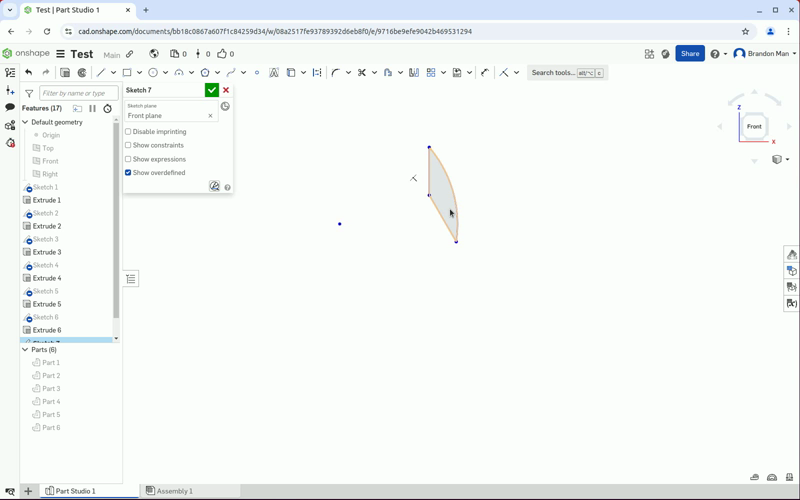
scroll(6)
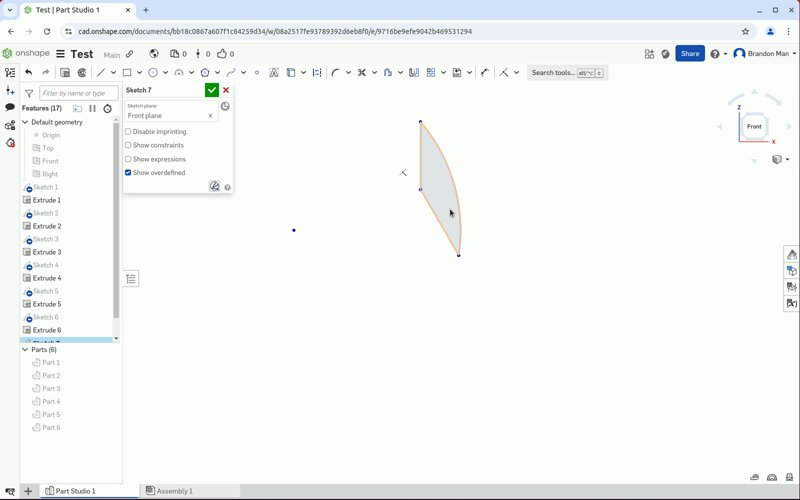
scroll(6)
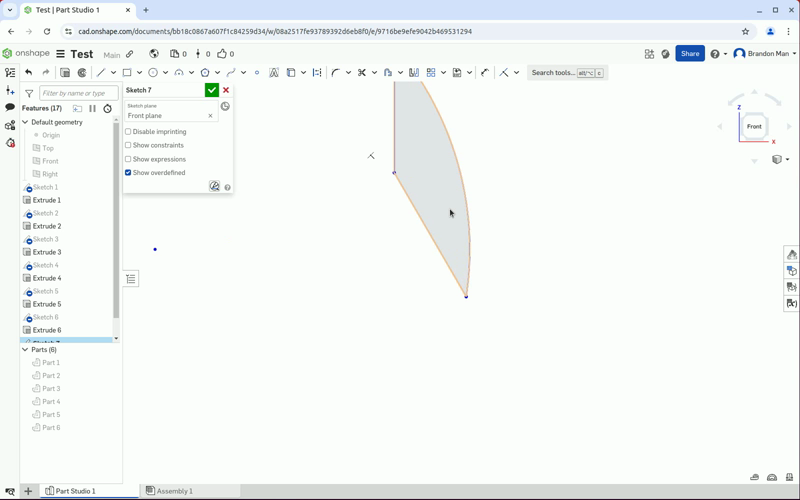
scroll(6)
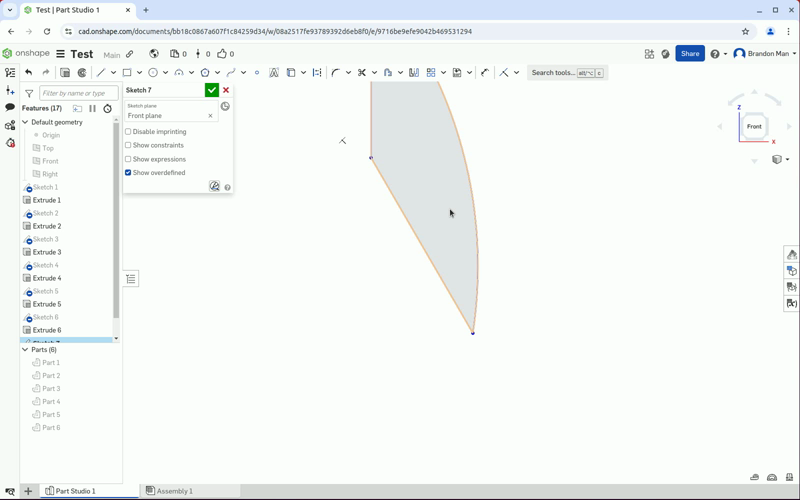
click(450, 208)
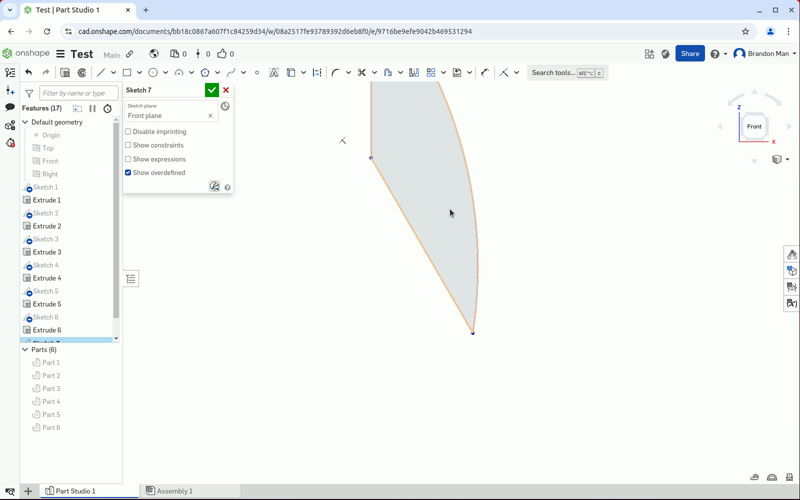
scroll(-6)
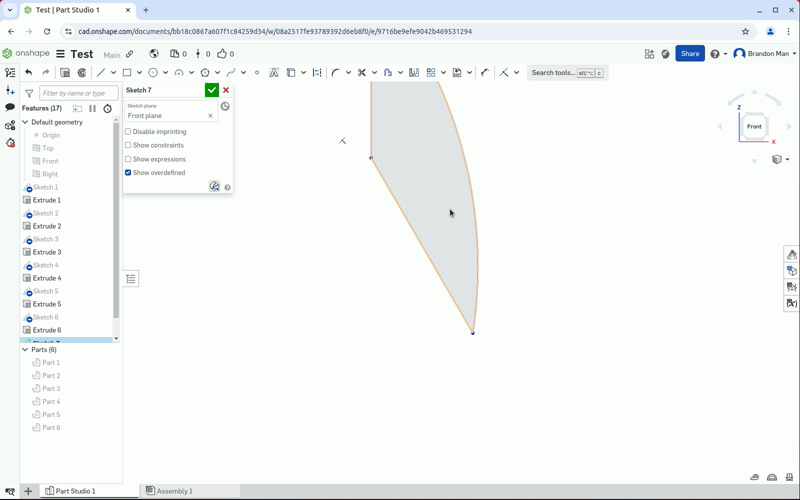
scroll(-6)
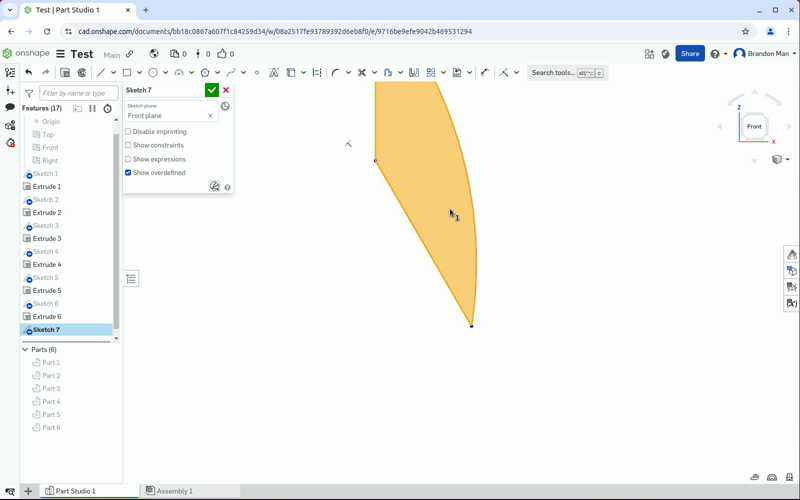
scroll(-6)
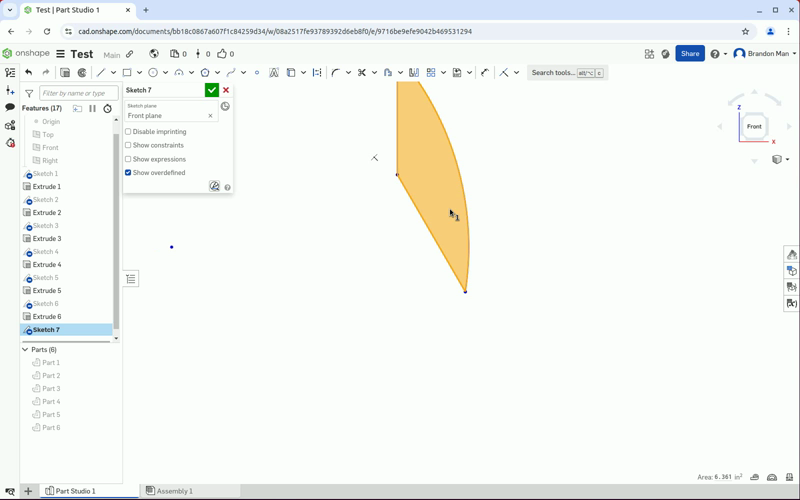
scroll(-6)
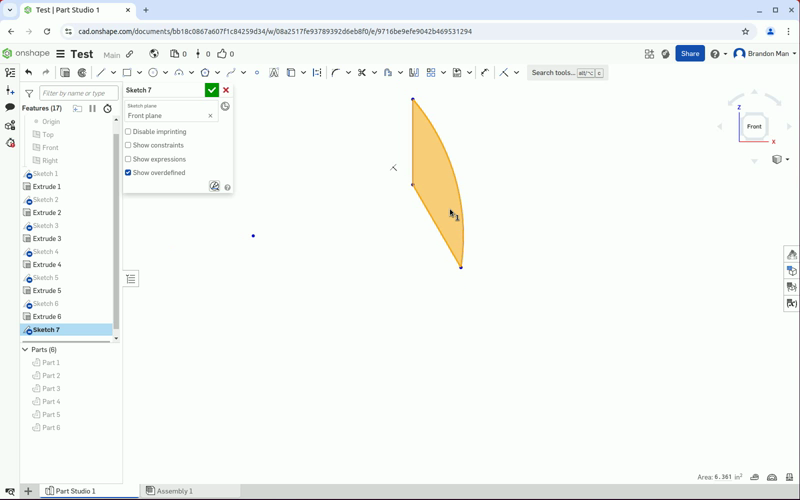
scroll(-6)
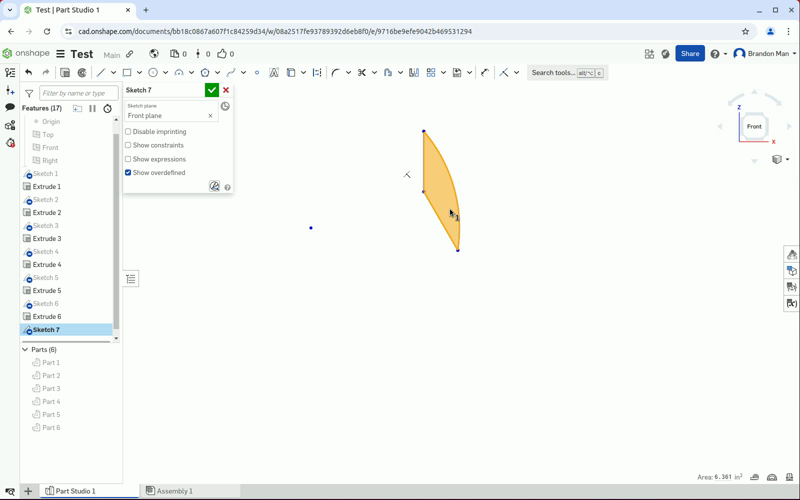
scroll(-6)
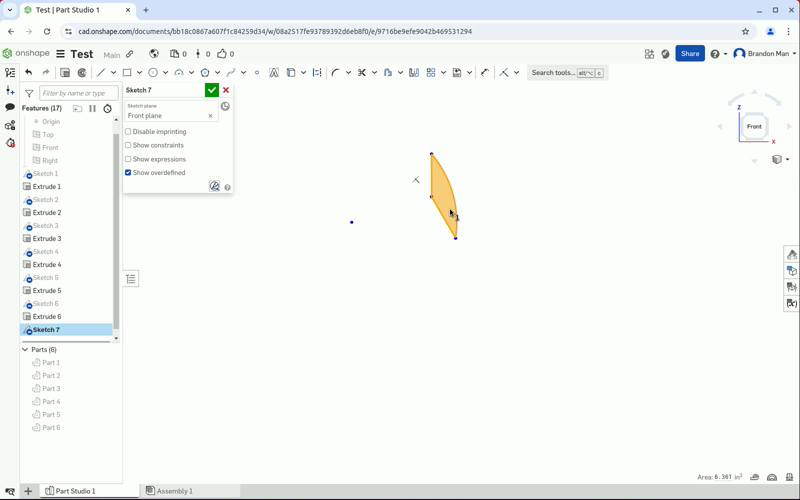
scroll(-6)
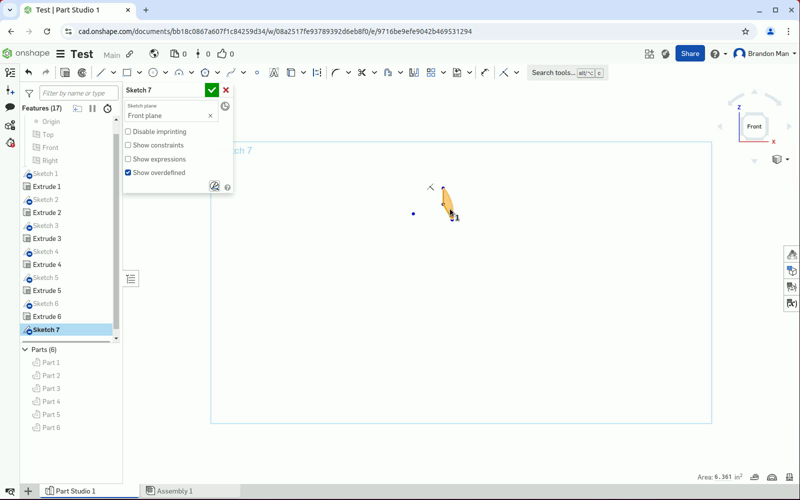
mouse_move(73, 352)
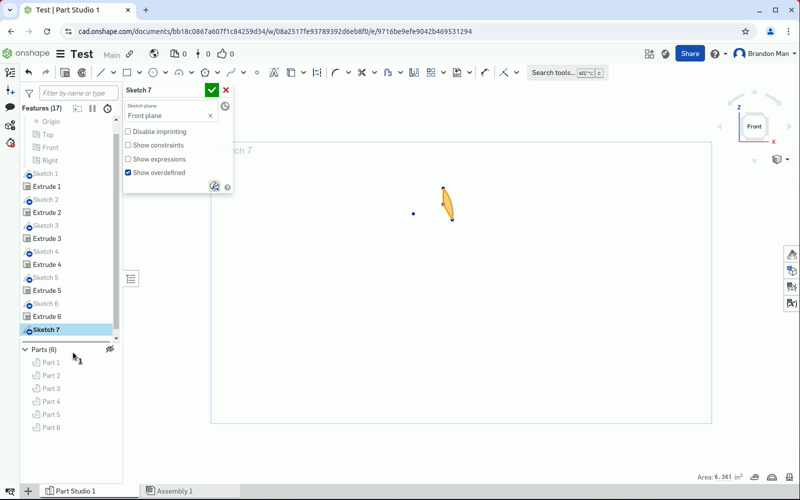
key(shift+y)
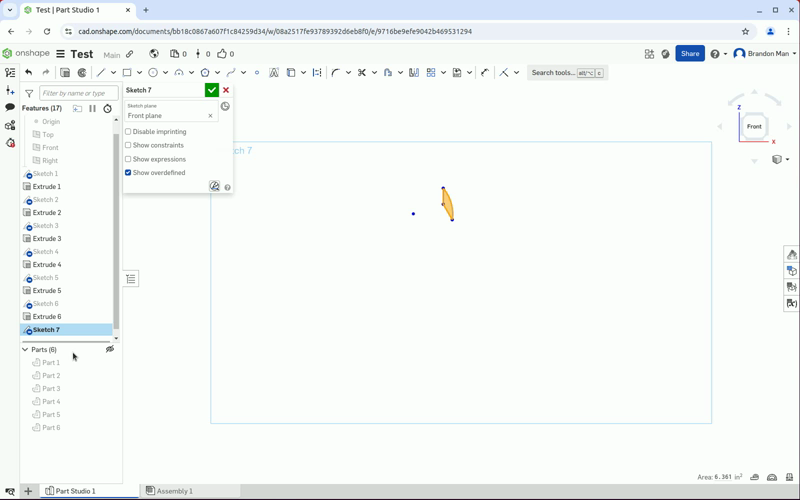
key(shift+e)
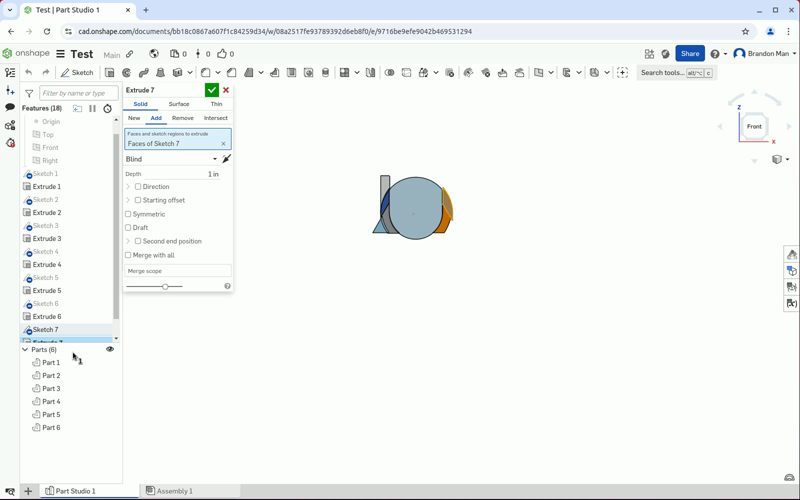
mouse_move(143, 106)
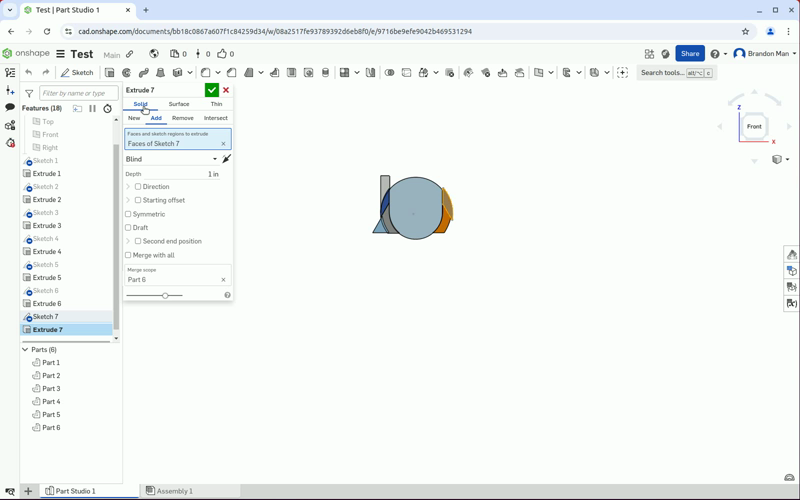
click(143, 106)
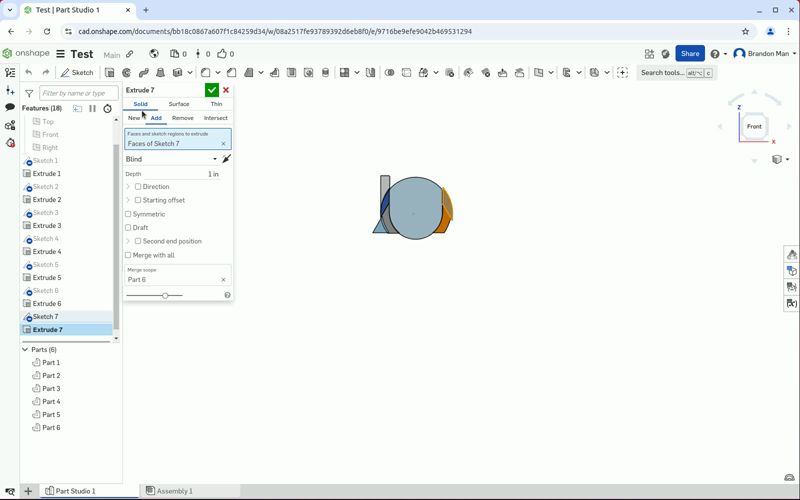
mouse_move(137, 120)
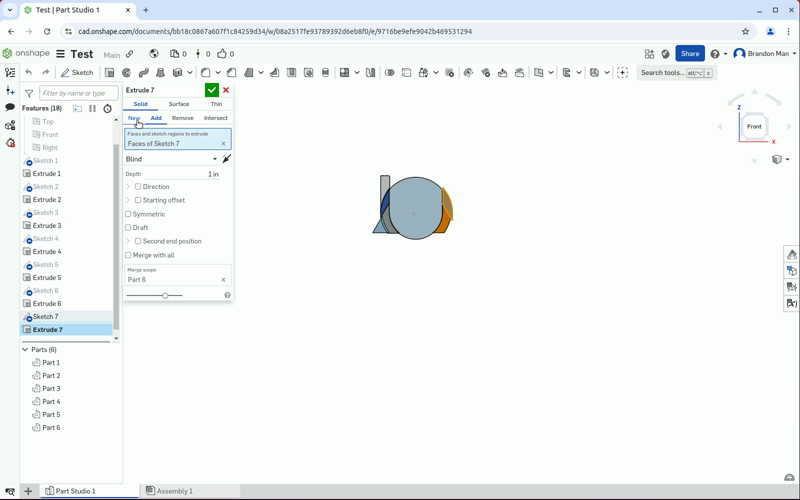
click(137, 120)
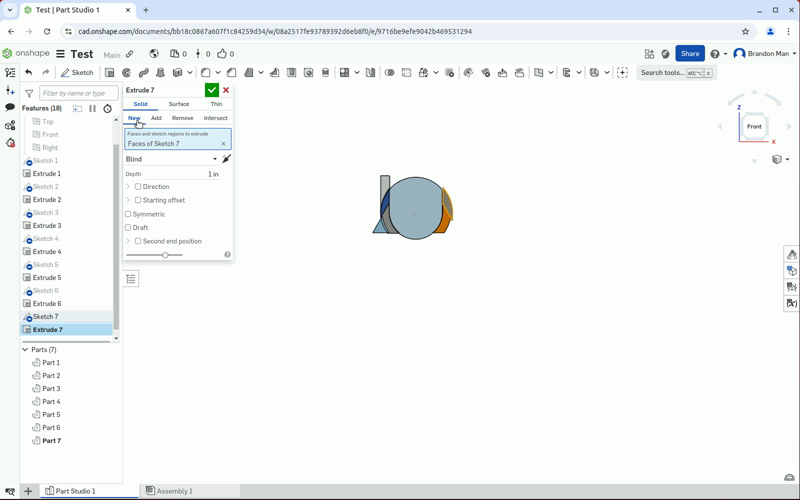
key(tab, 4)
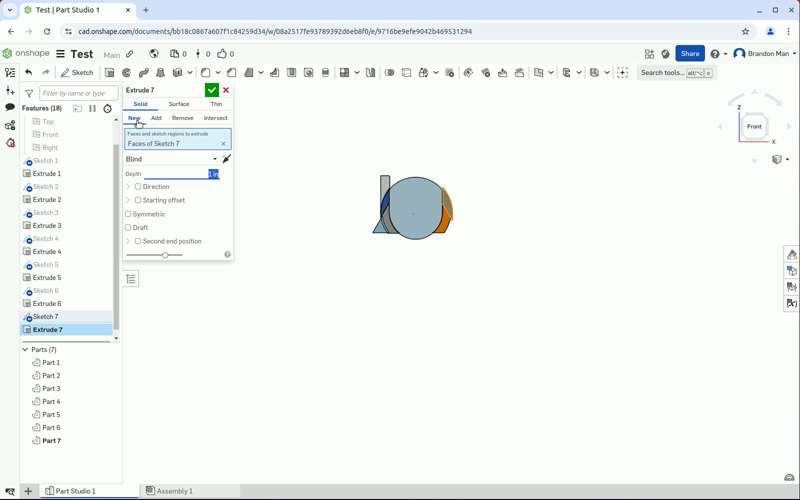
text(23.108)
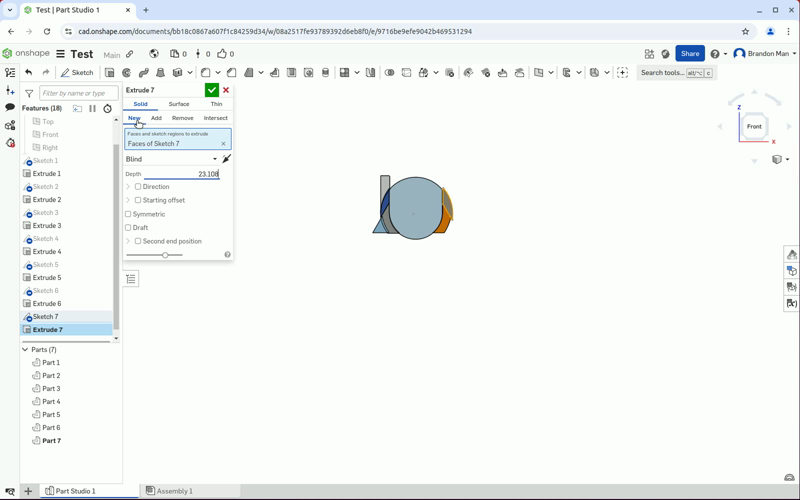
key(enter)
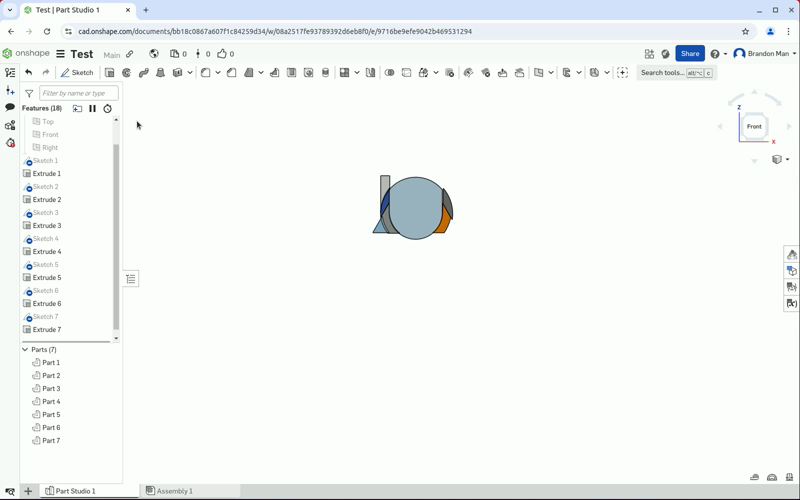
key(shift+h)
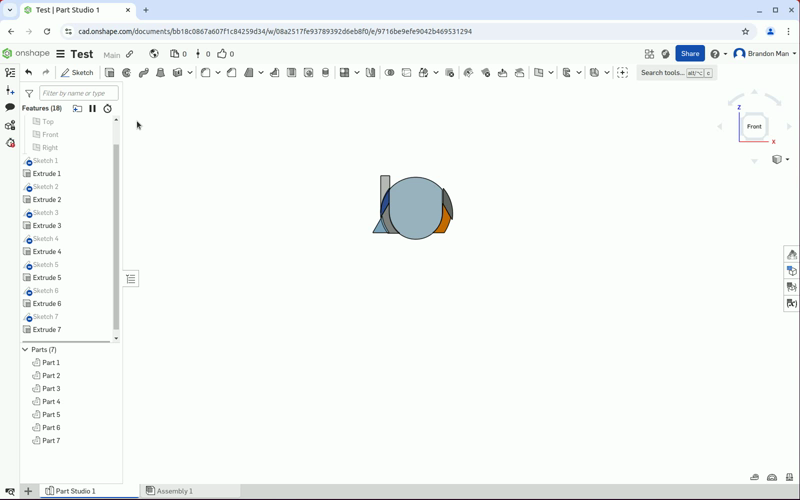
key(shift+h)
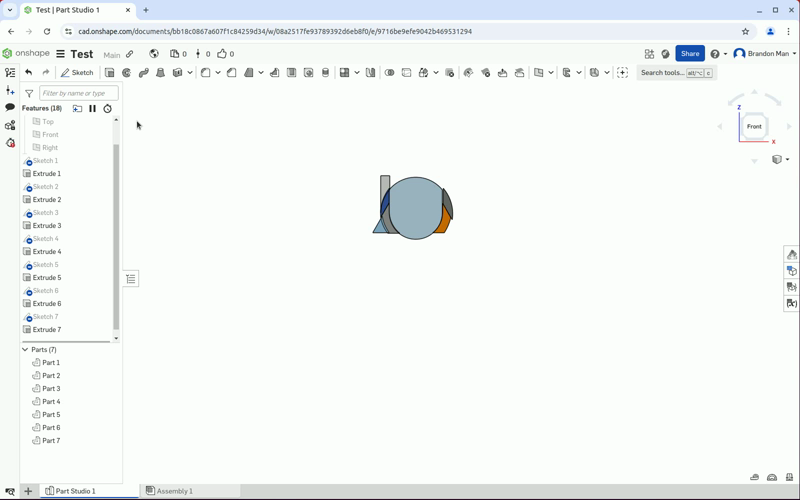
mouse_move(69, 163)
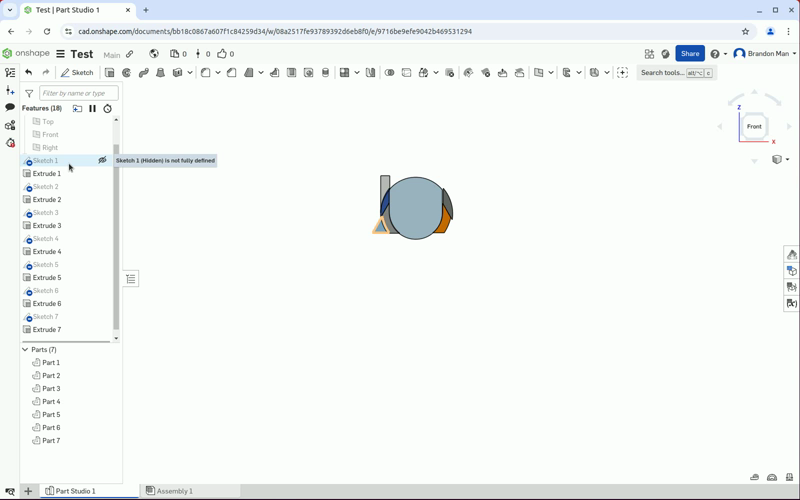
click(69, 163)
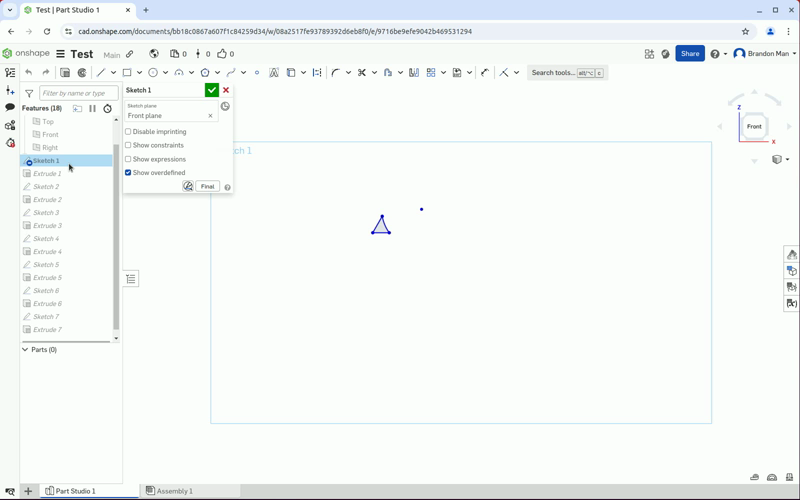
mouse_move(229, 92)
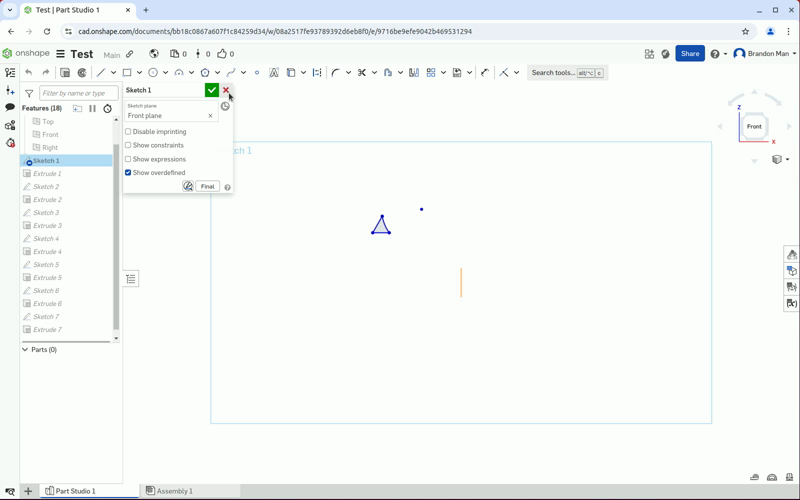
click(229, 92)
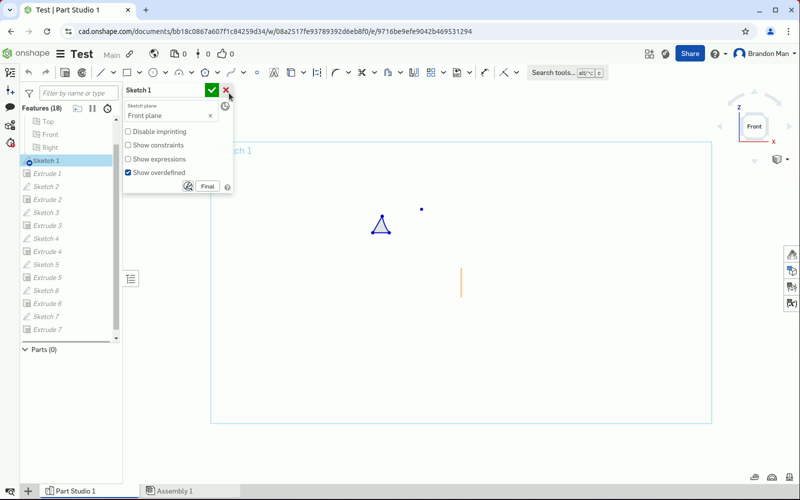
key(shift+s)
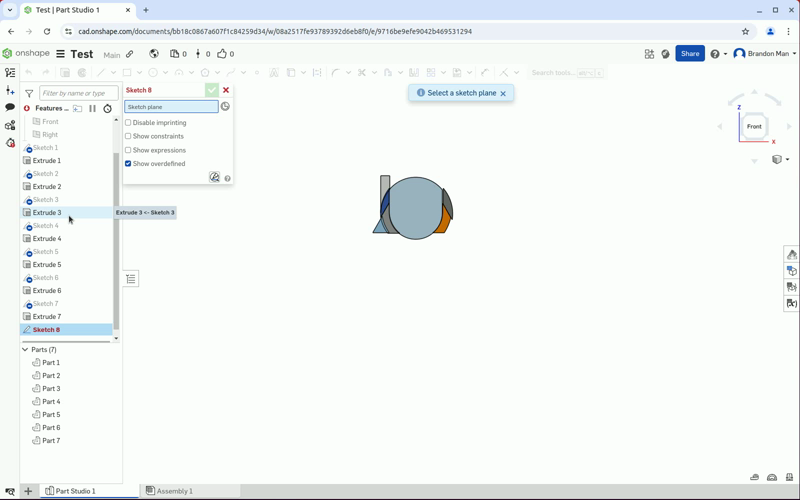
scroll(3)
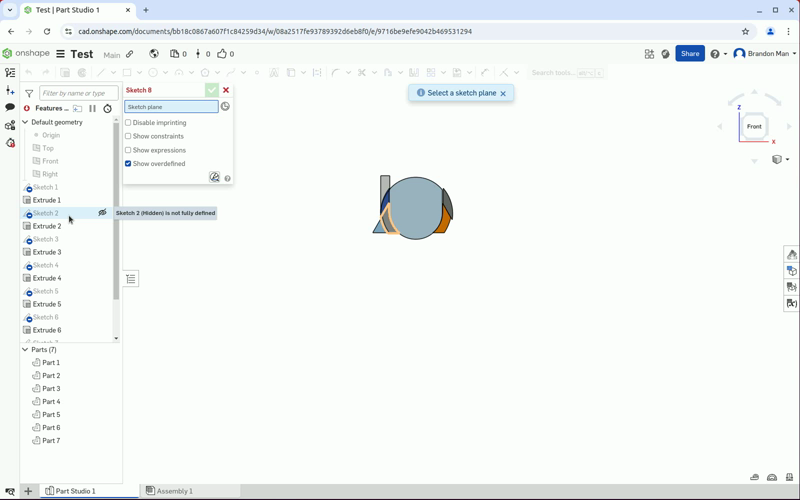
mouse_move(69, 163)
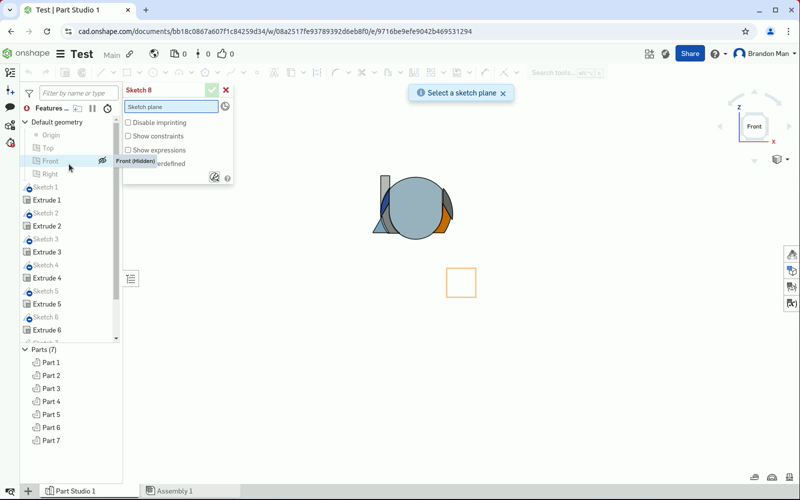
click(69, 163)
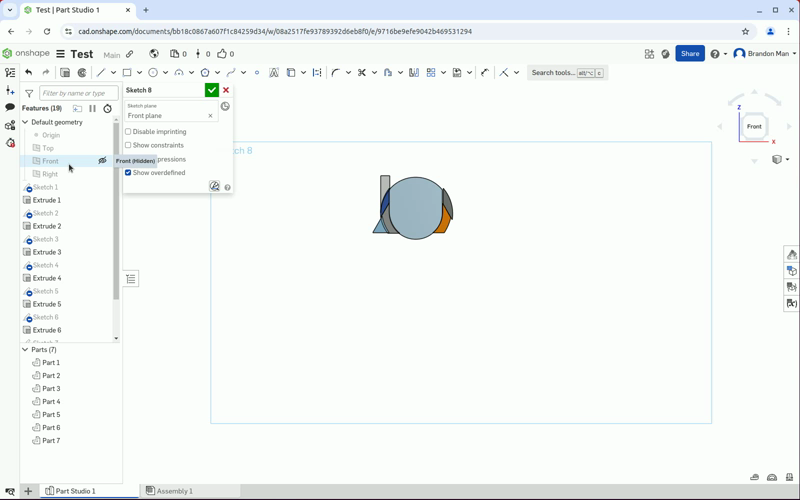
mouse_move(73, 352)
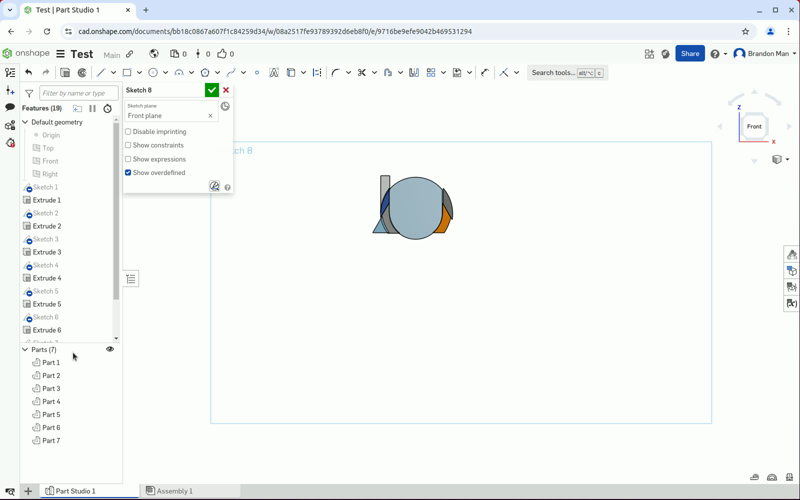
key(y)
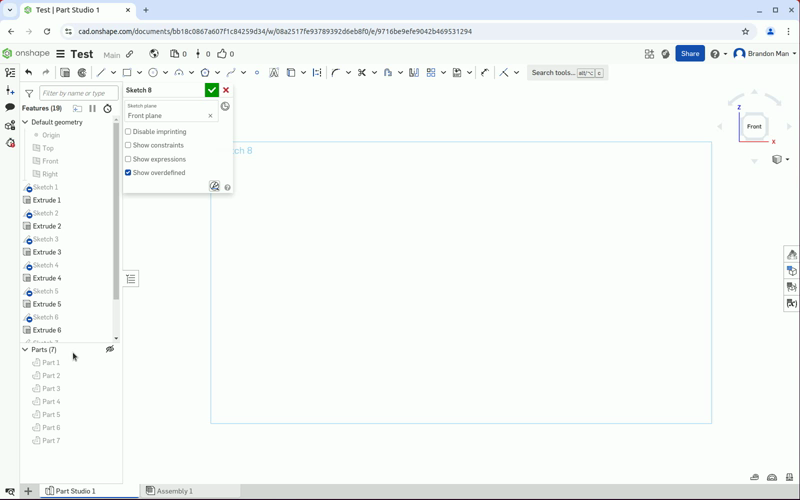
key(l)
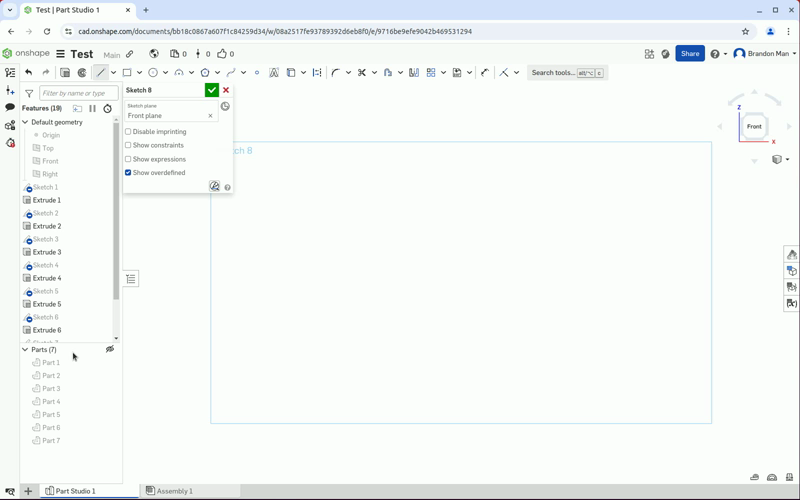
key_down(shift)
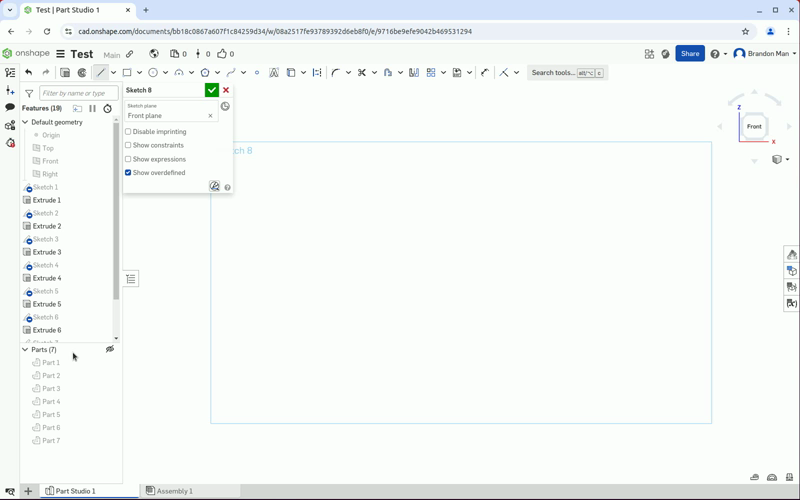
mouse_move(444, 232)
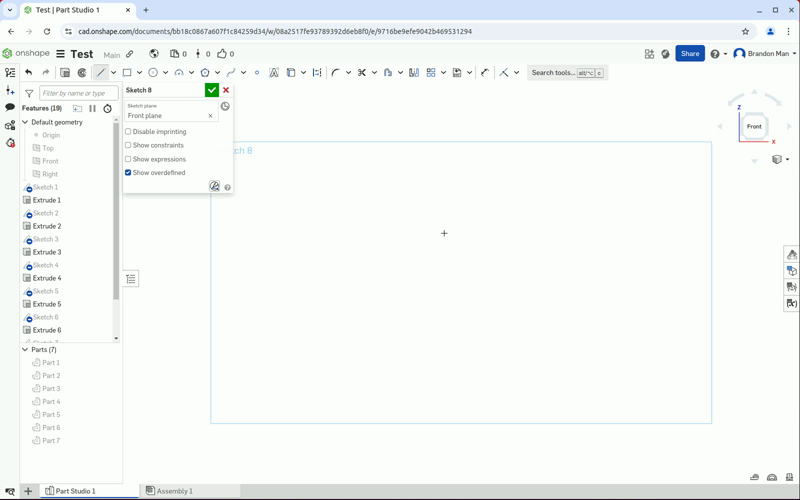
click(444, 232)
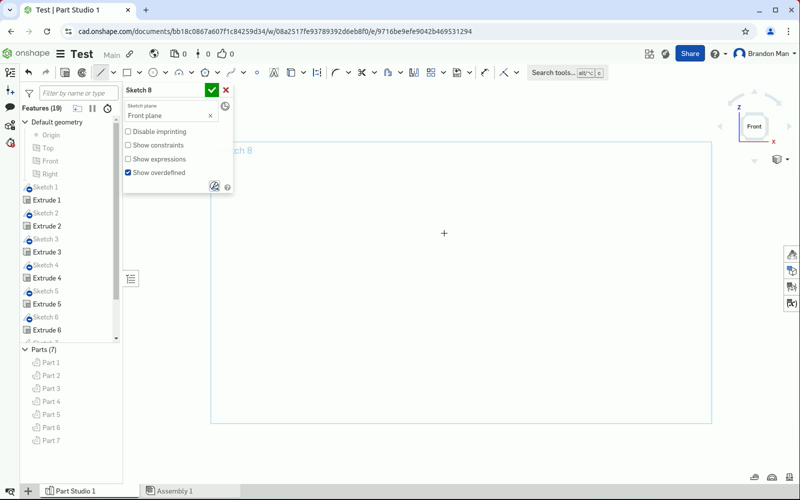
key_up(shift)
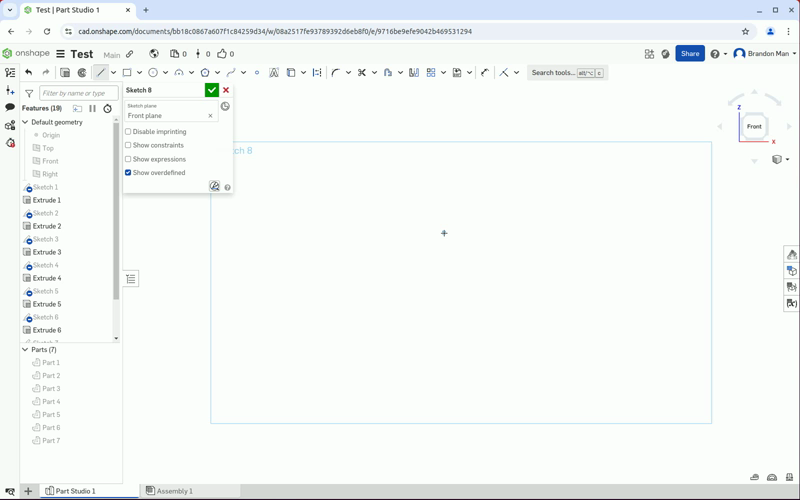
key_down(shift)
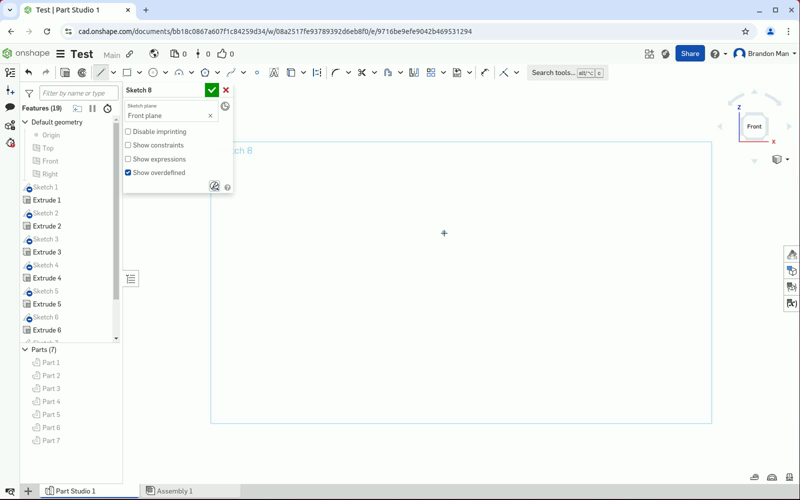
mouse_move(474, 232)
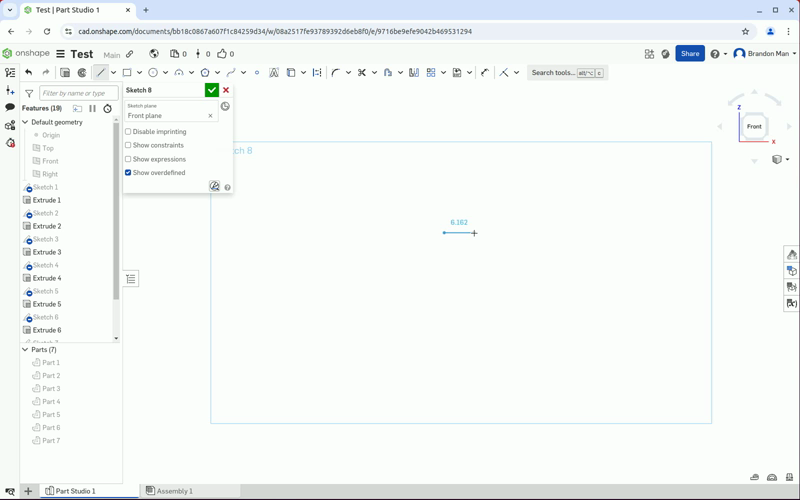
mouse_move(460, 232)
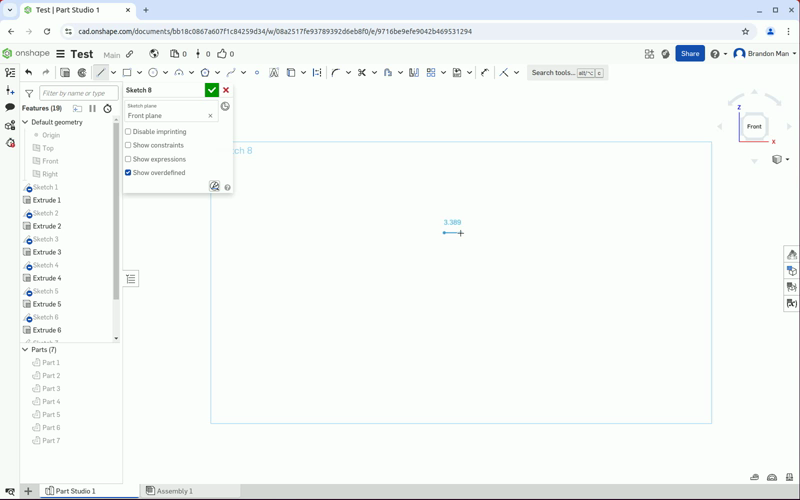
click(460, 232)
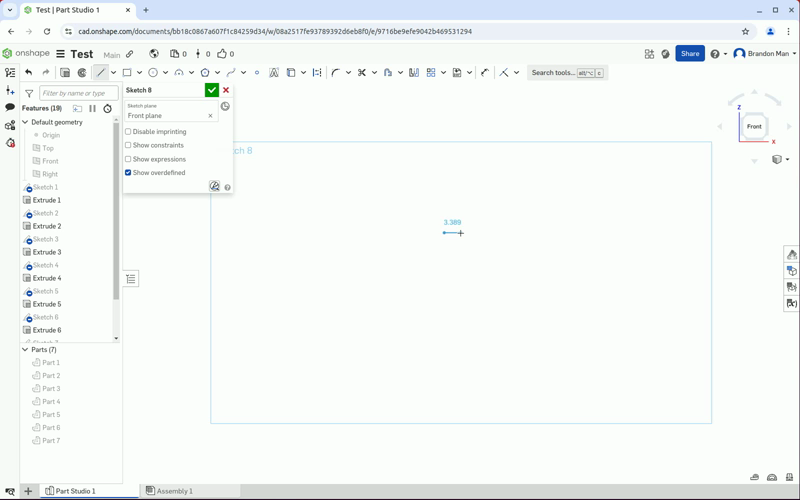
key_up(shift)
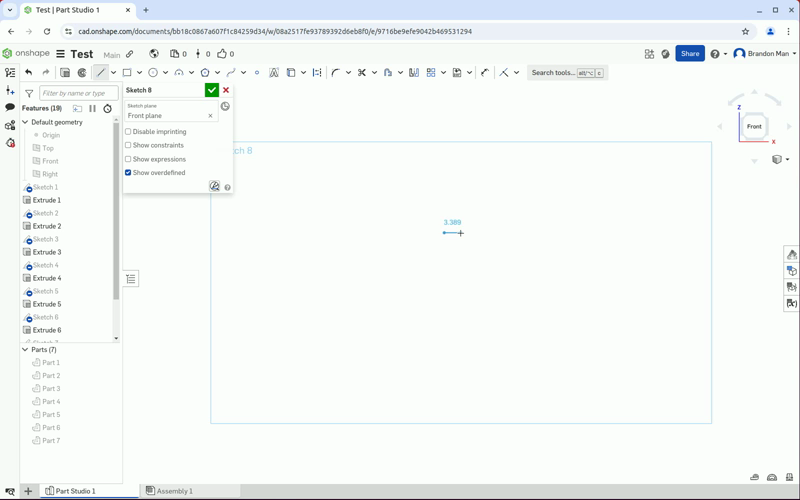
key_down(shift)
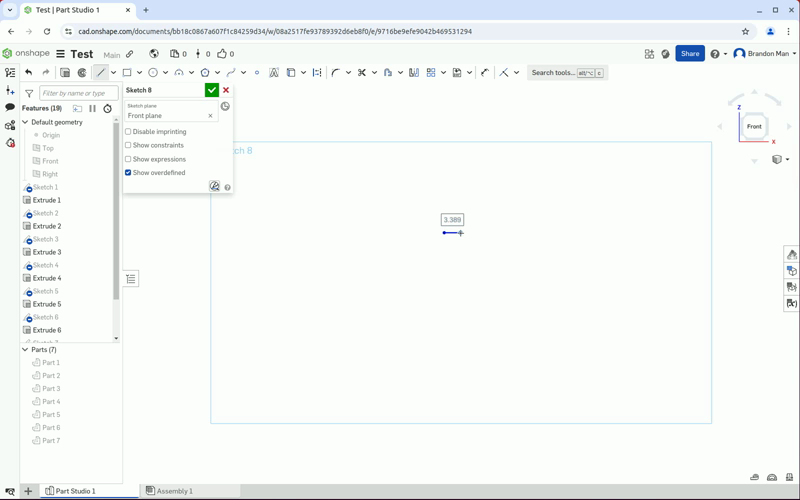
mouse_move(490, 232)
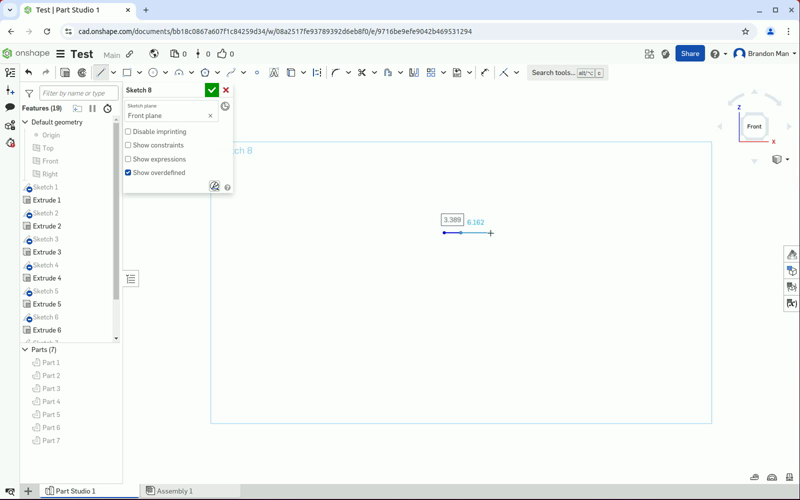
mouse_move(451, 216)
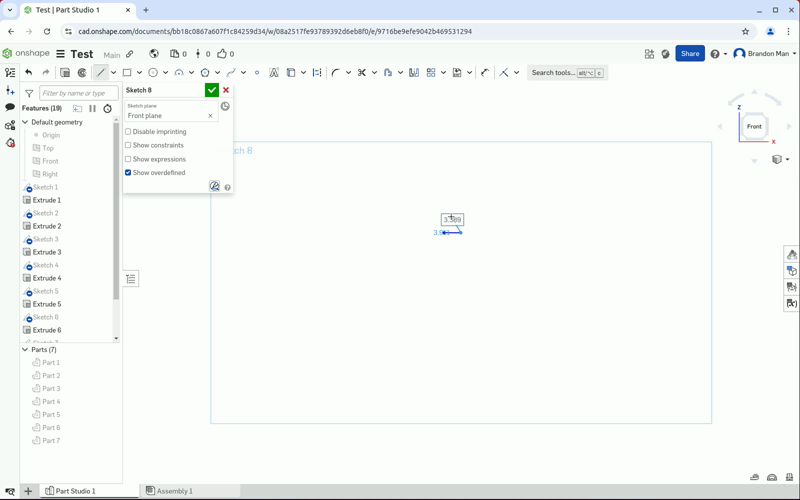
click(451, 216)
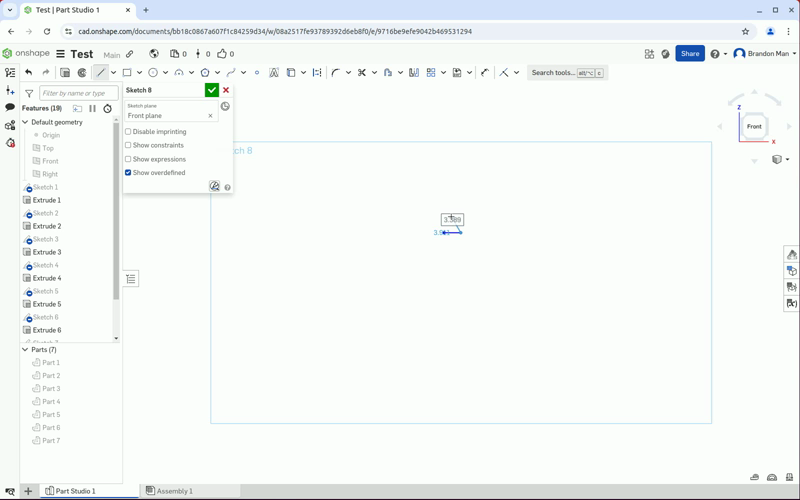
key_up(shift)
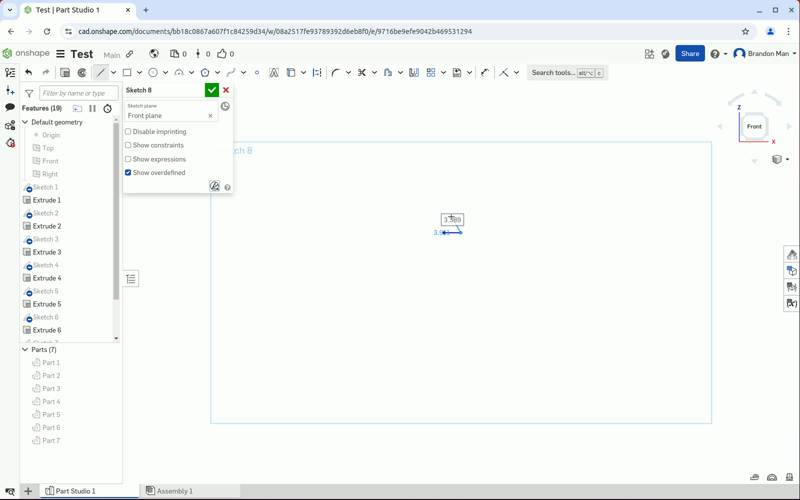
key(esc)
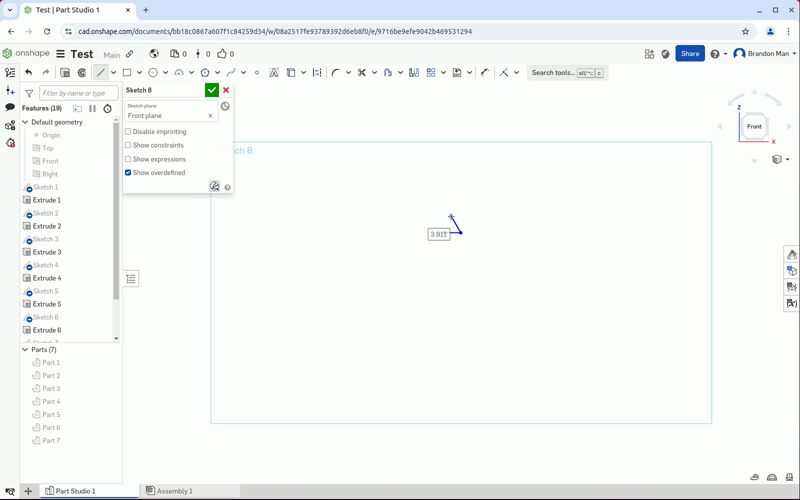
key(a)
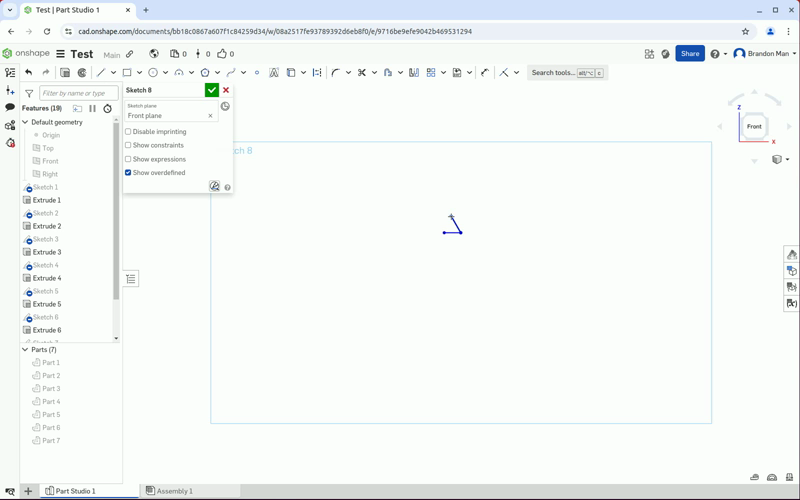
mouse_move(451, 216)
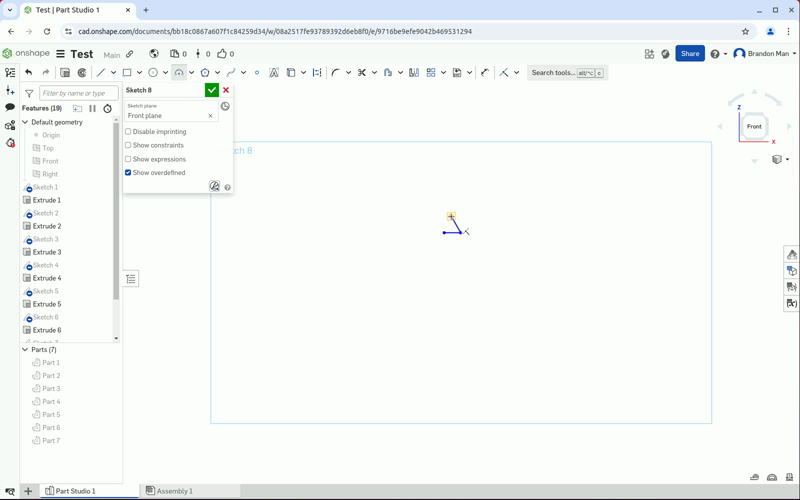
click(451, 216)
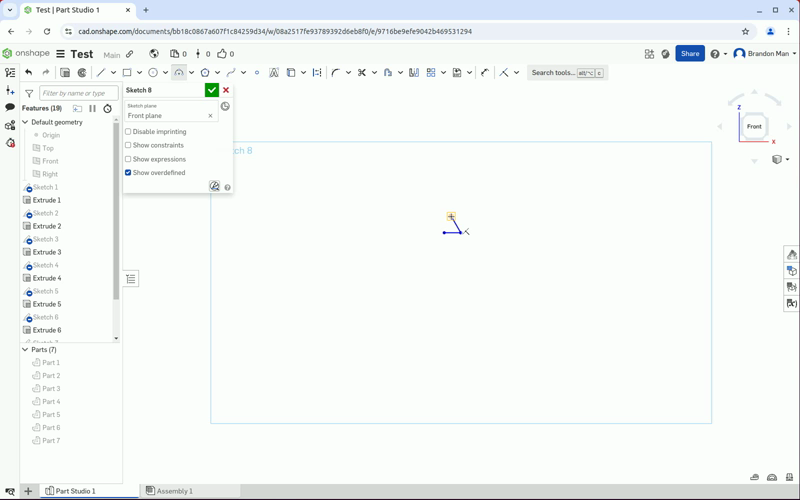
mouse_move(444, 232)
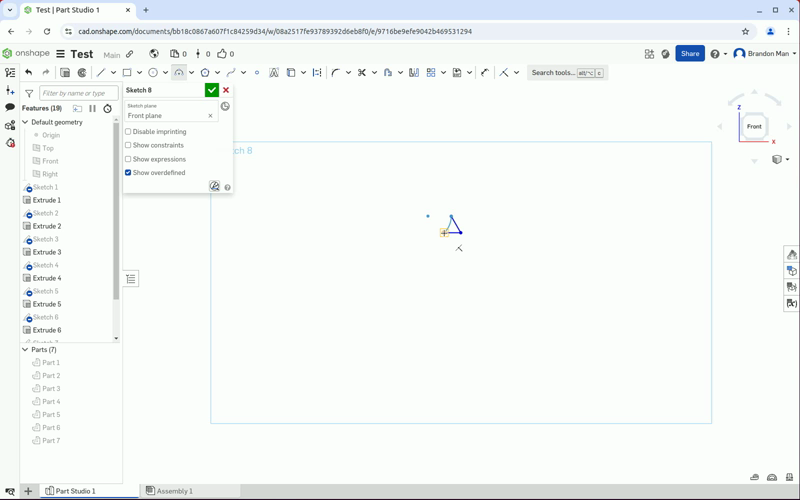
click(444, 232)
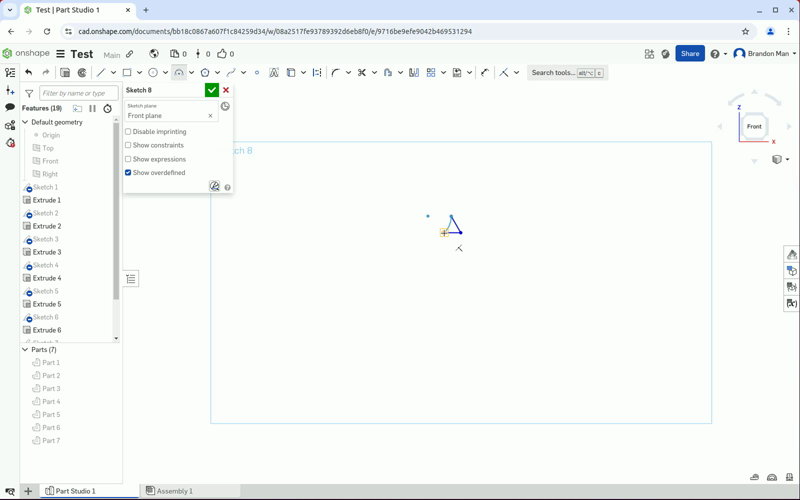
key_down(shift)
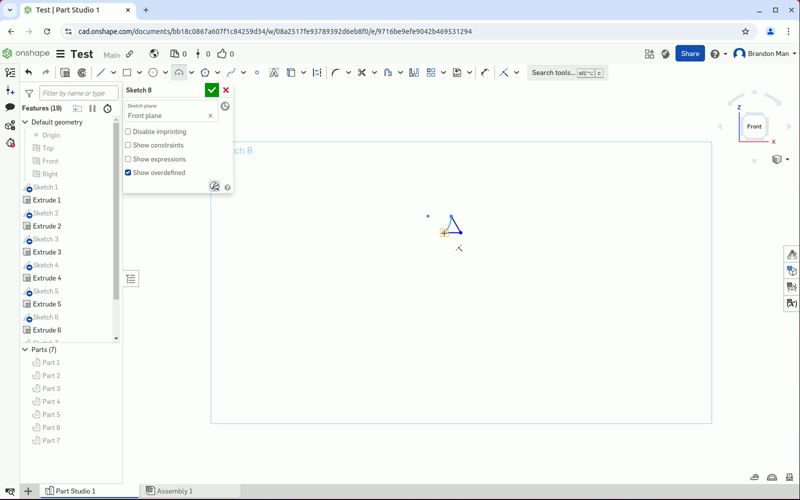
mouse_move(448, 224)
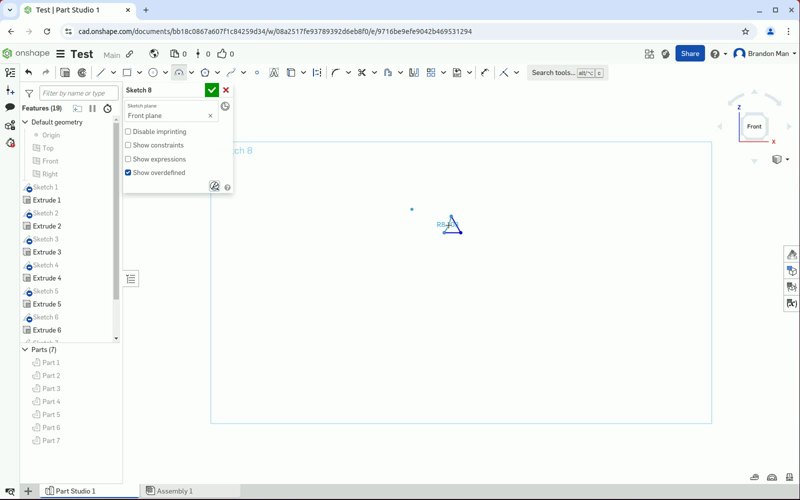
click(448, 224)
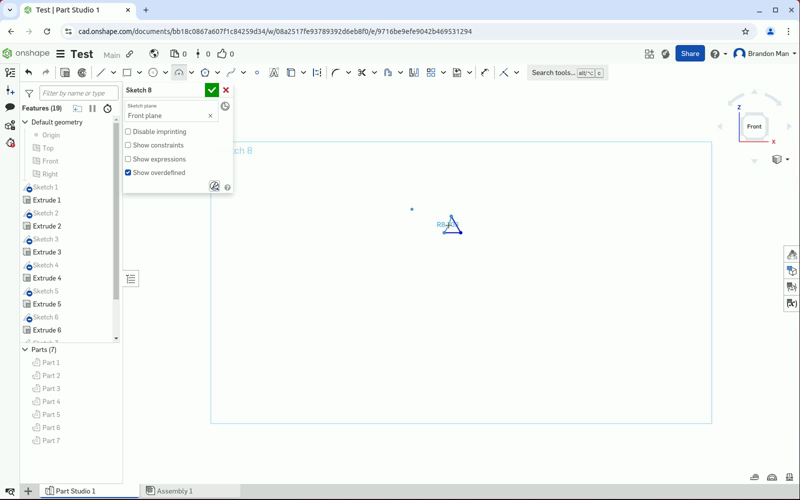
key_up(shift)
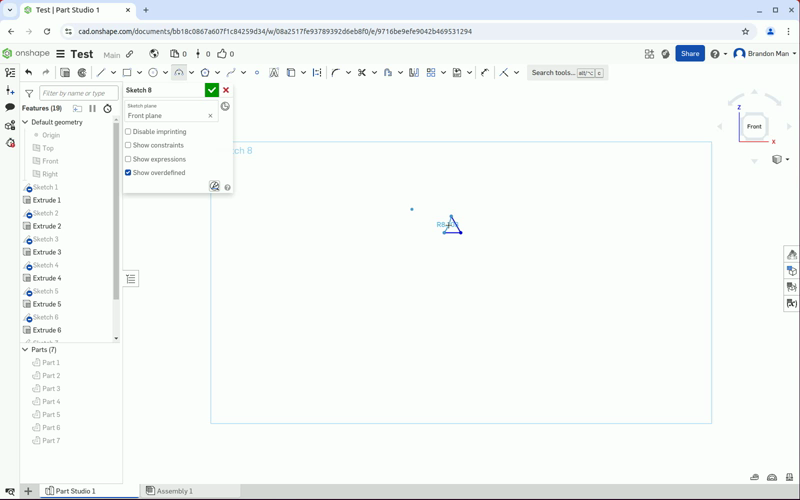
key(esc)
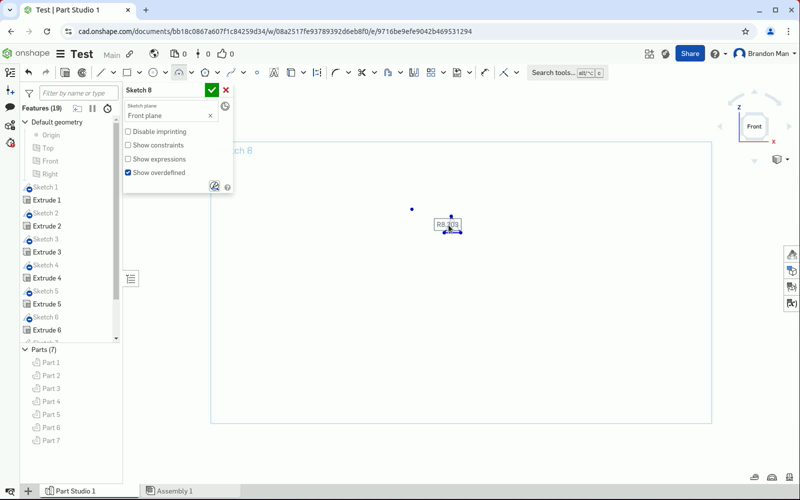
mouse_move(458, 230)
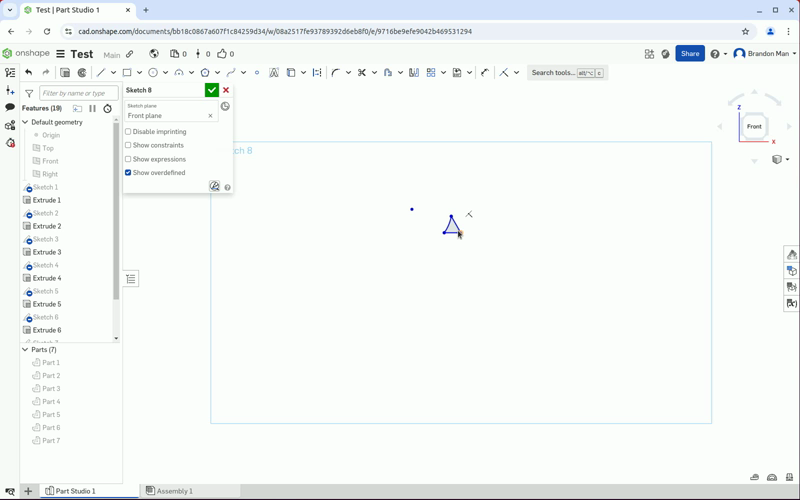
scroll(6)
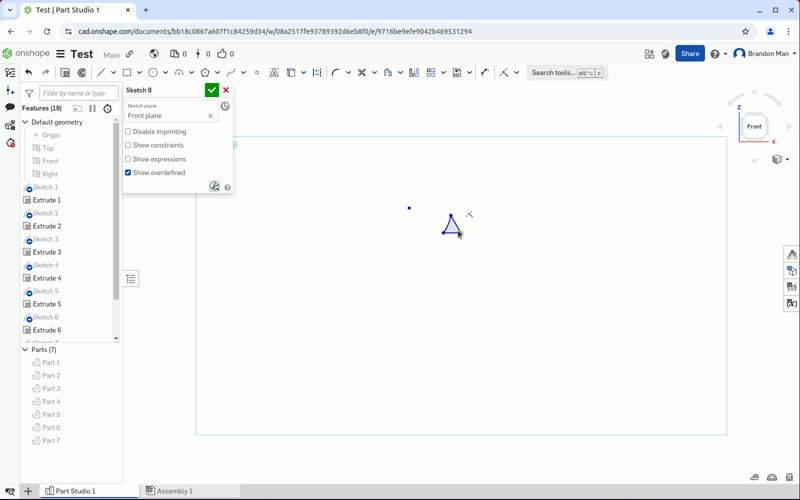
scroll(6)
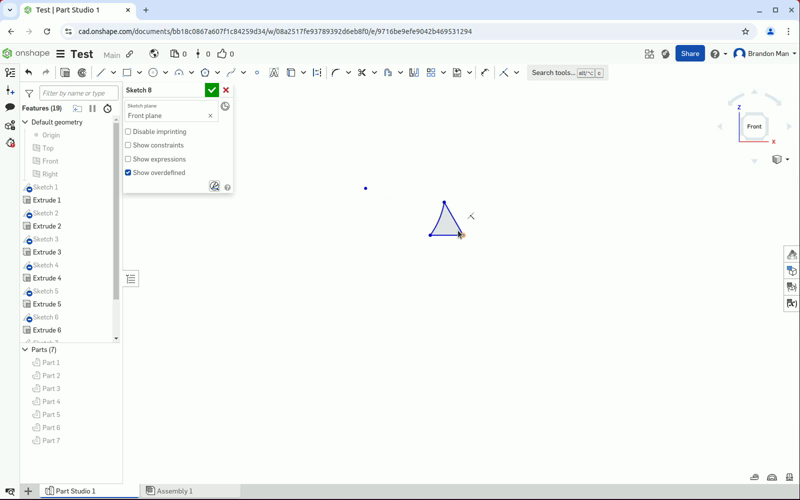
scroll(6)
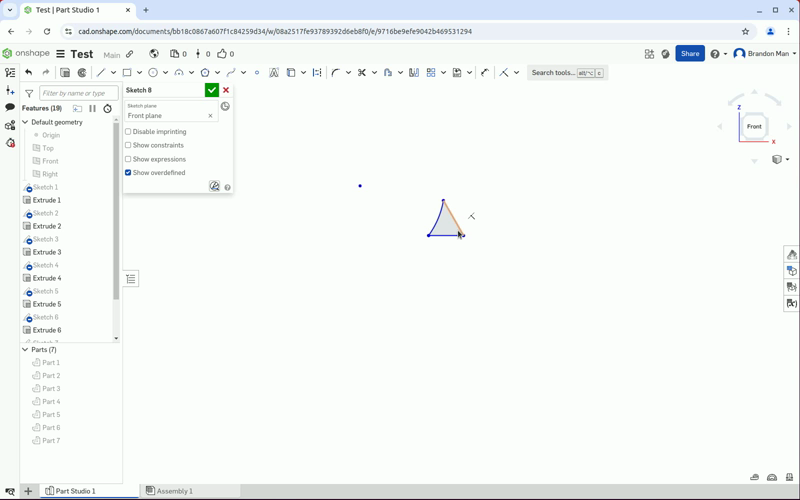
scroll(6)
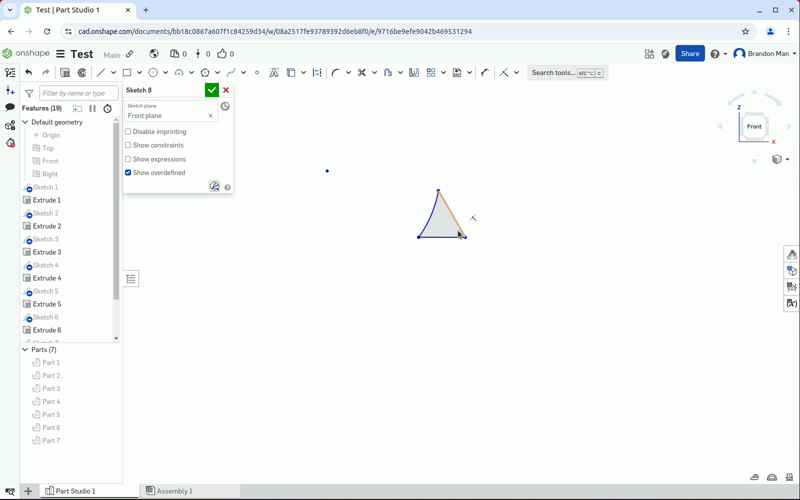
scroll(6)
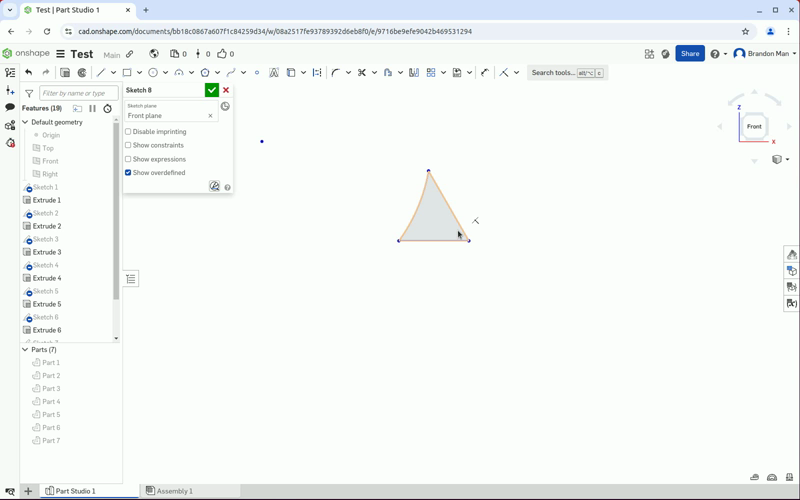
scroll(6)
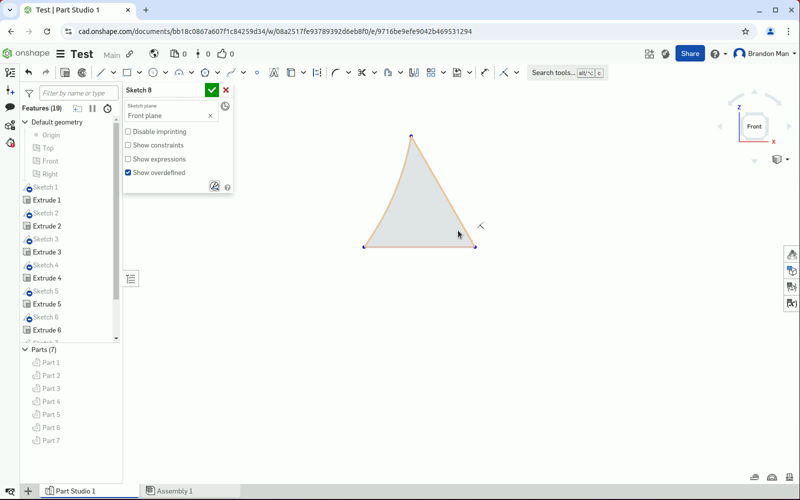
scroll(6)
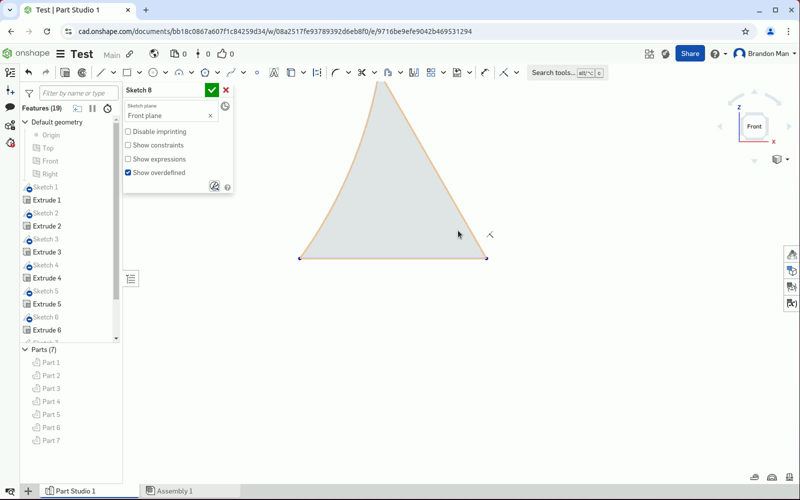
click(458, 230)
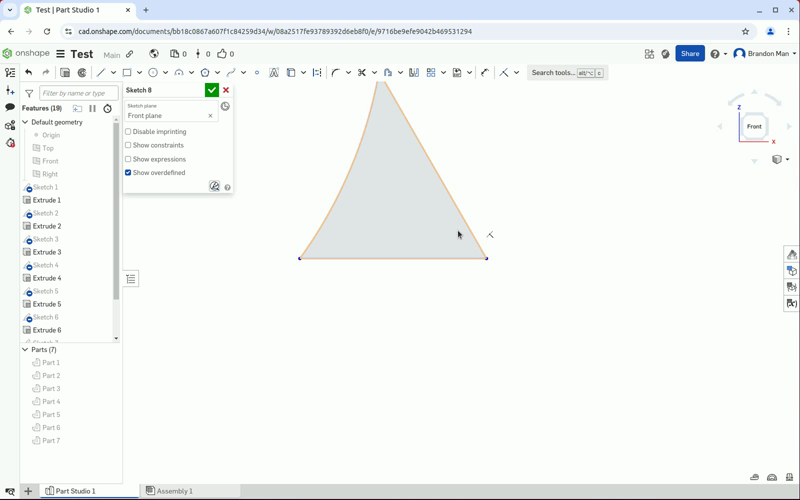
scroll(-6)
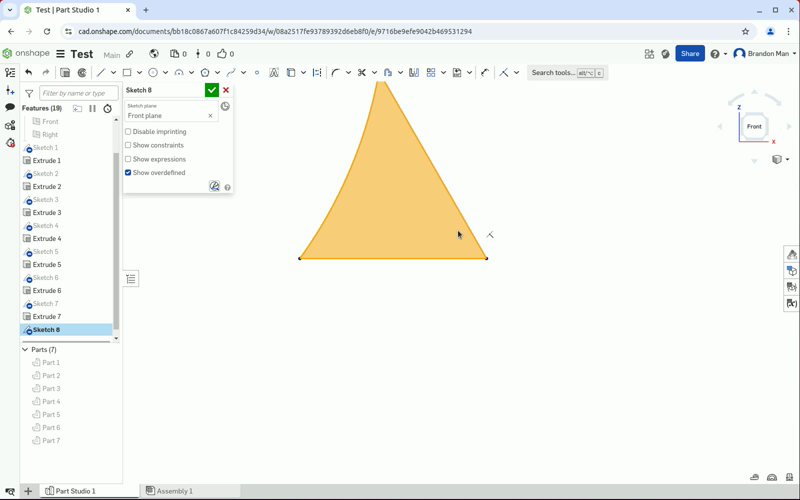
scroll(-6)
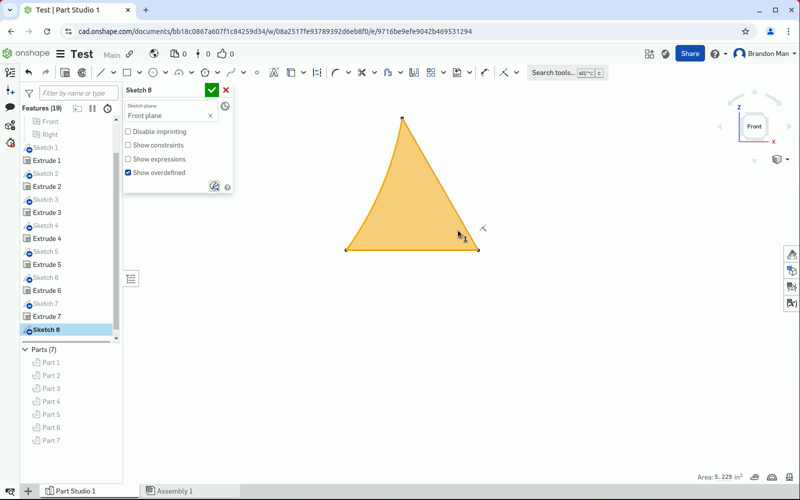
scroll(-6)
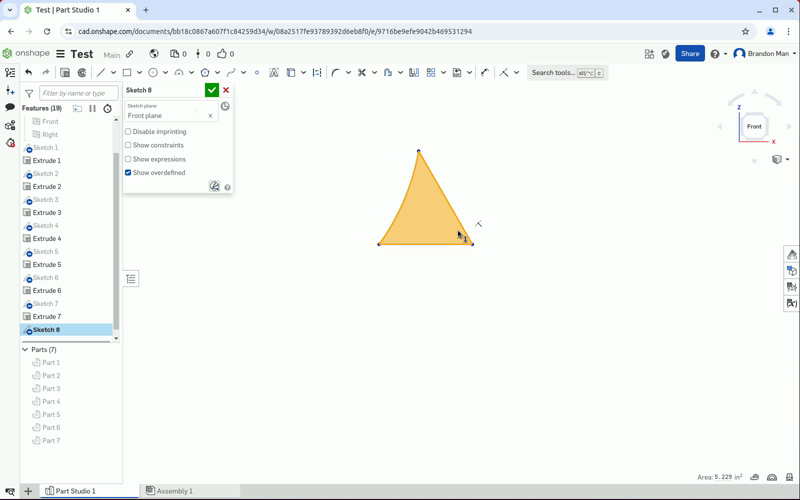
scroll(-6)
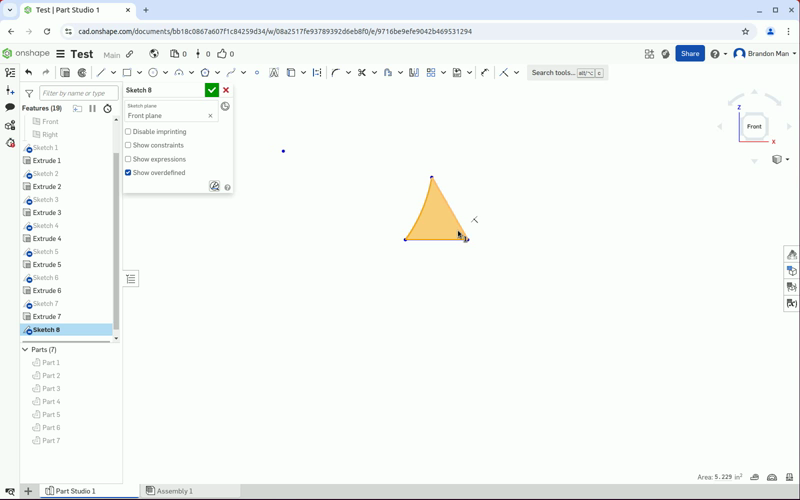
scroll(-6)
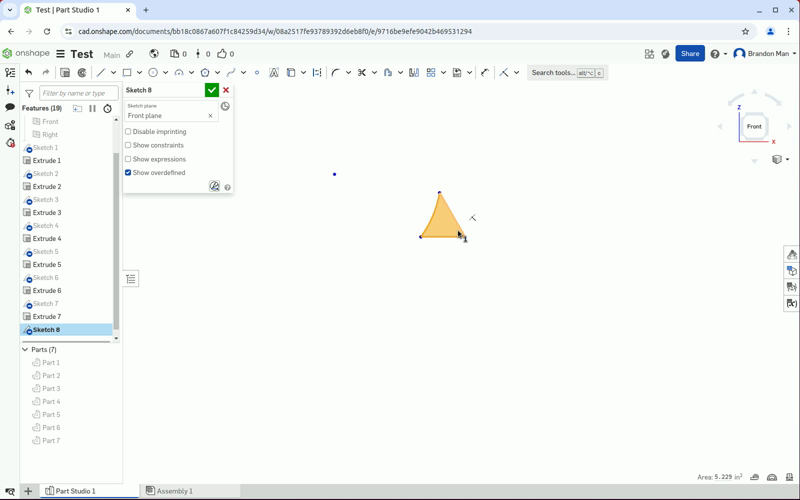
scroll(-6)
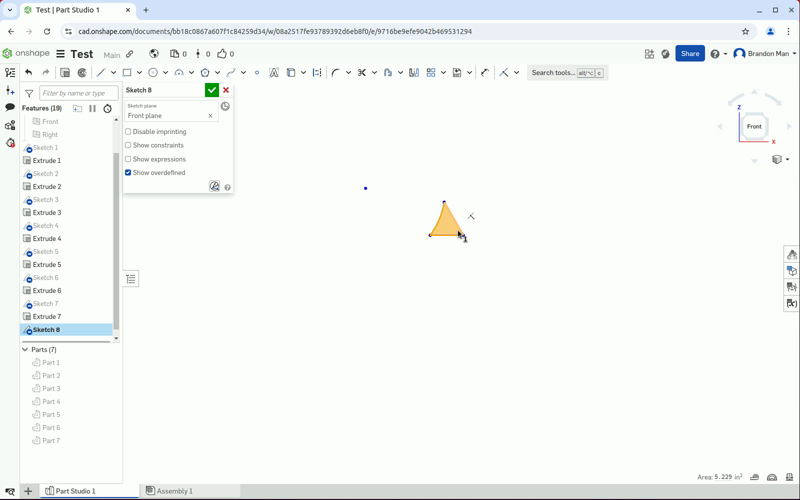
scroll(-6)
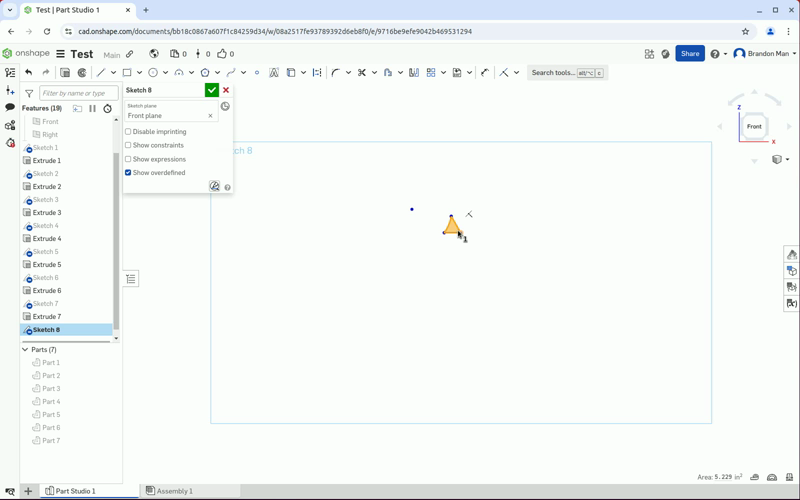
mouse_move(73, 352)
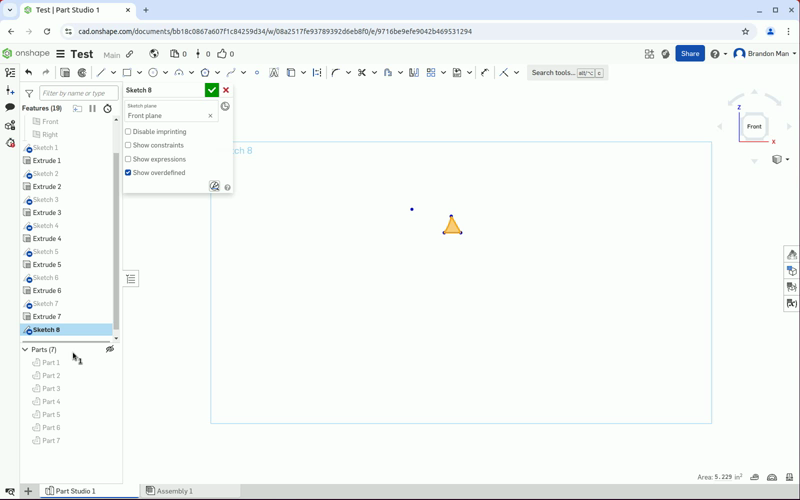
key(shift+y)
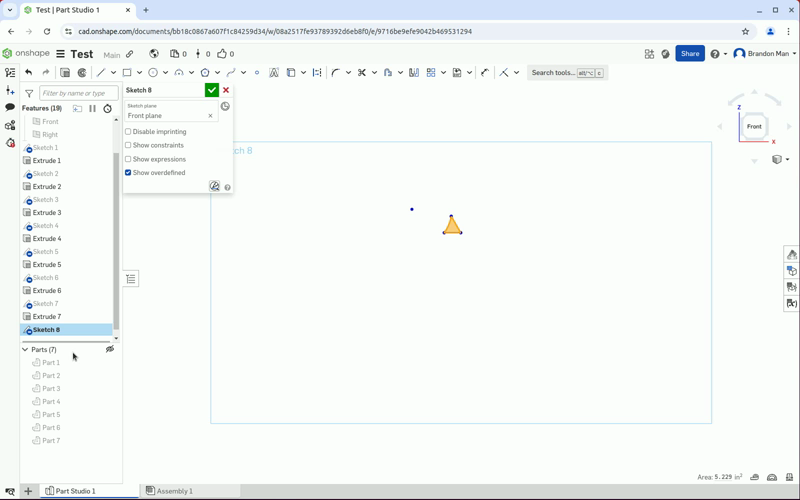
key(shift+e)
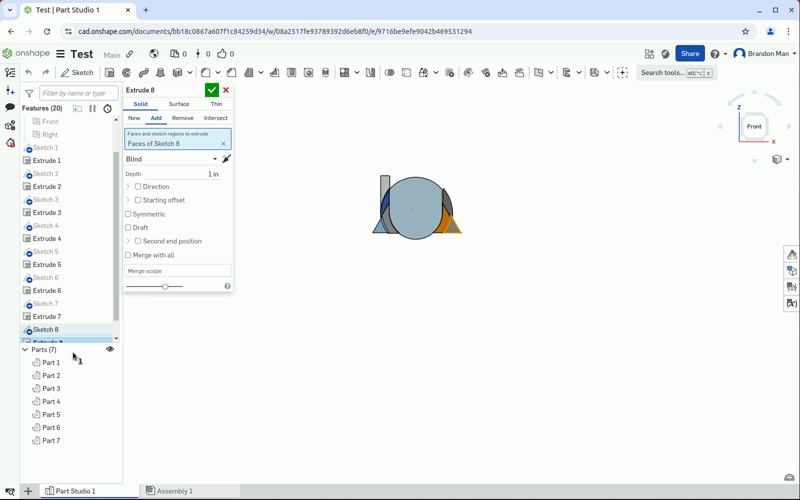
mouse_move(143, 106)
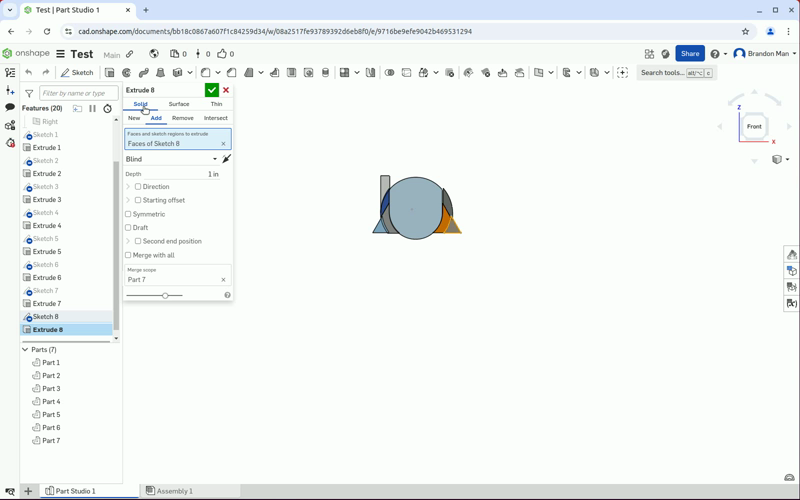
click(143, 106)
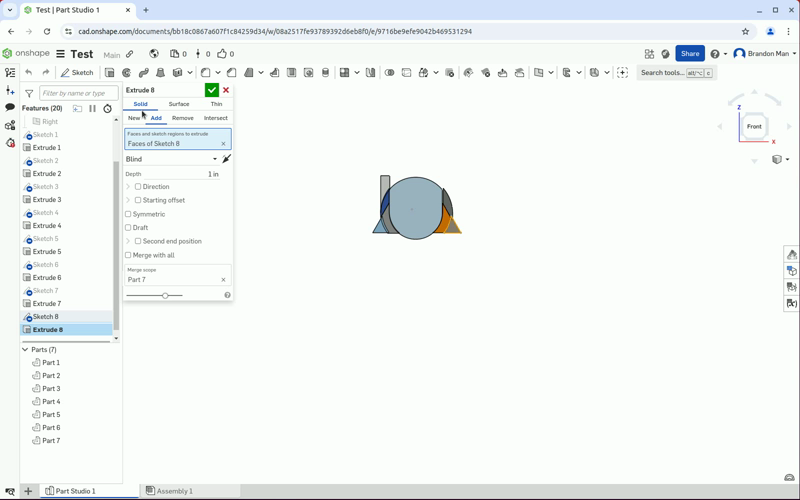
mouse_move(137, 120)
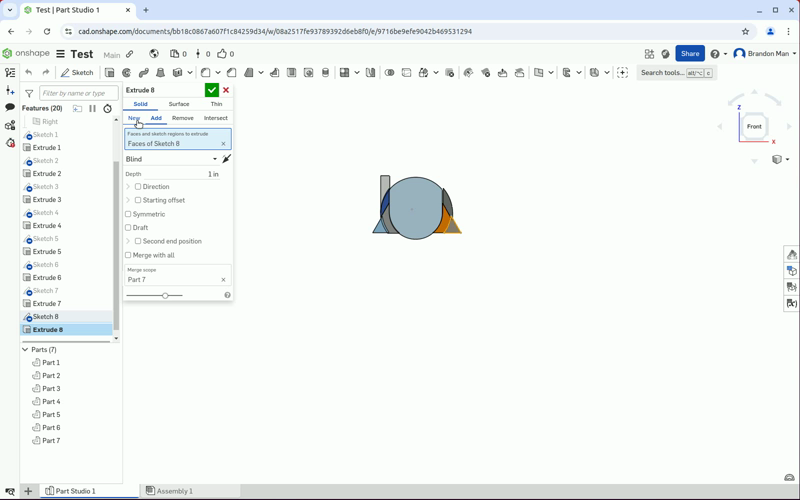
click(137, 120)
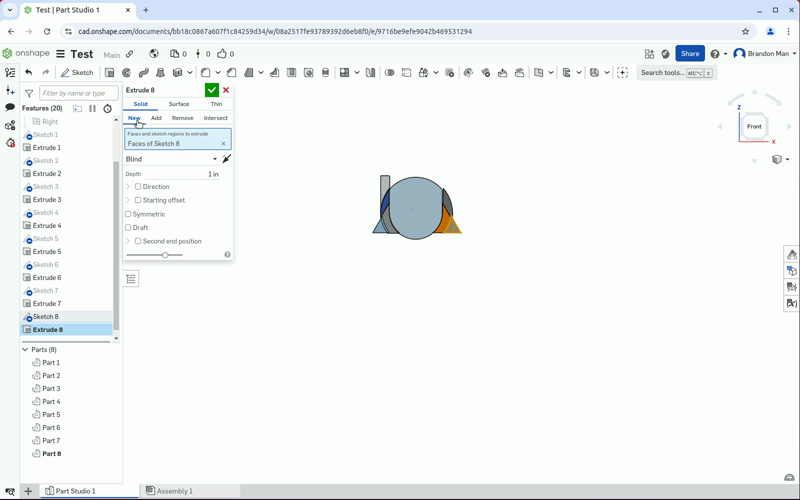
key(tab, 4)
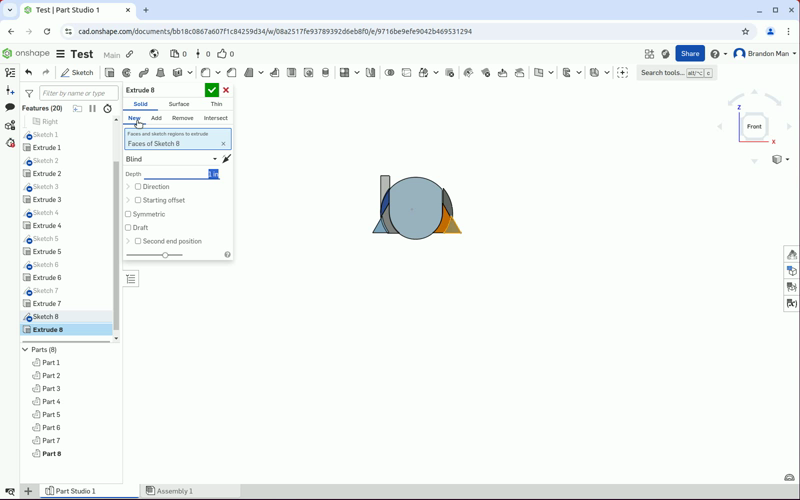
text(23.108)
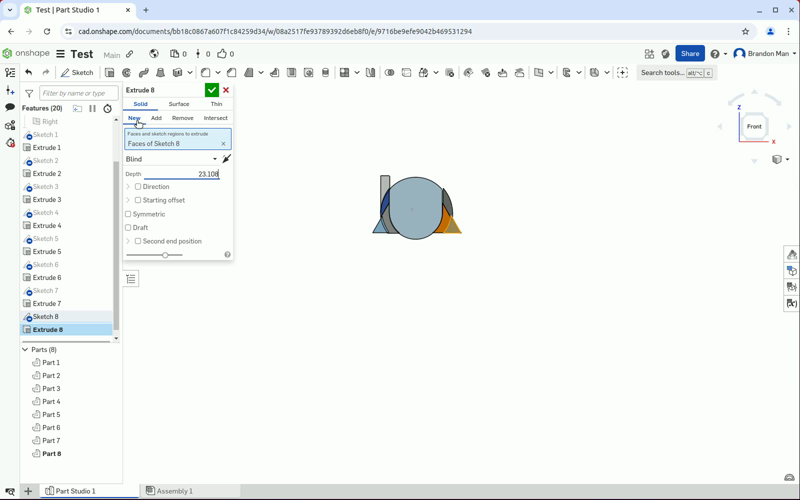
key(enter)
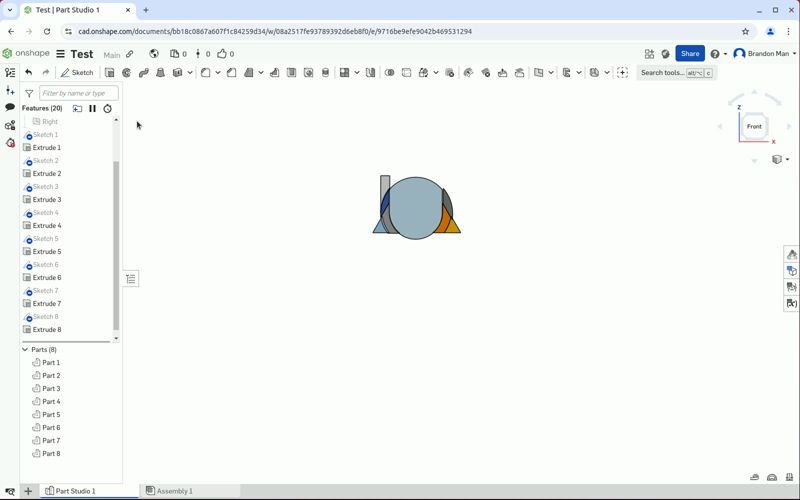
key(shift+h)
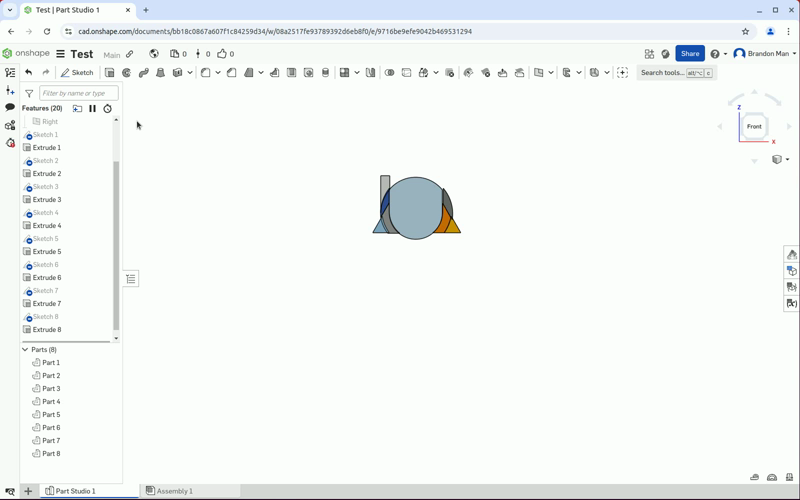
key(shift+h)
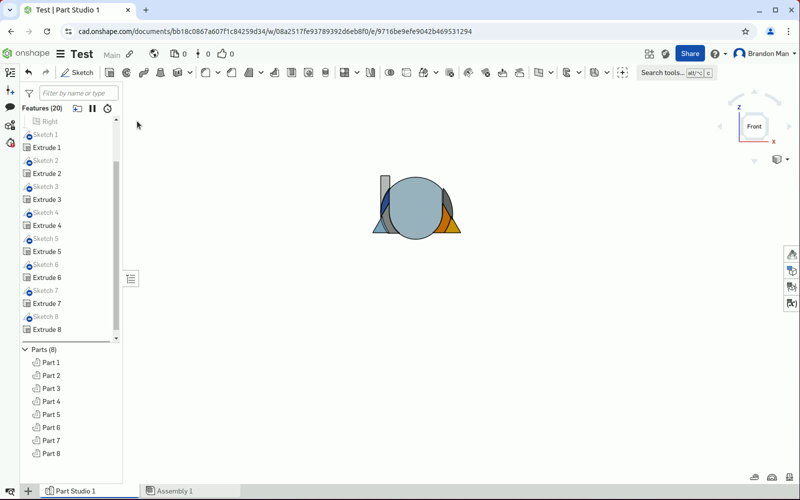
mouse_move(69, 137)
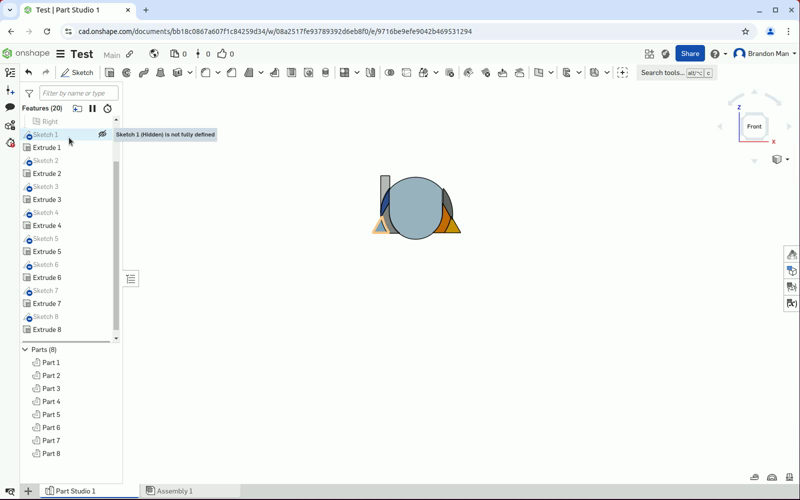
click(69, 137)
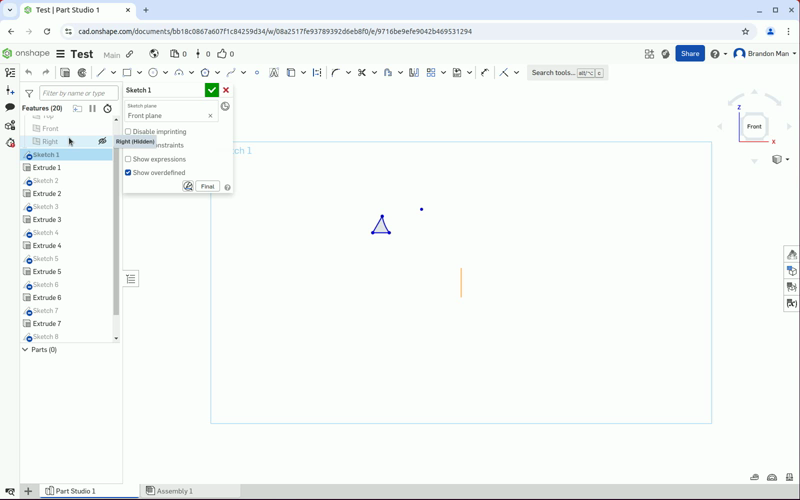
mouse_move(229, 92)
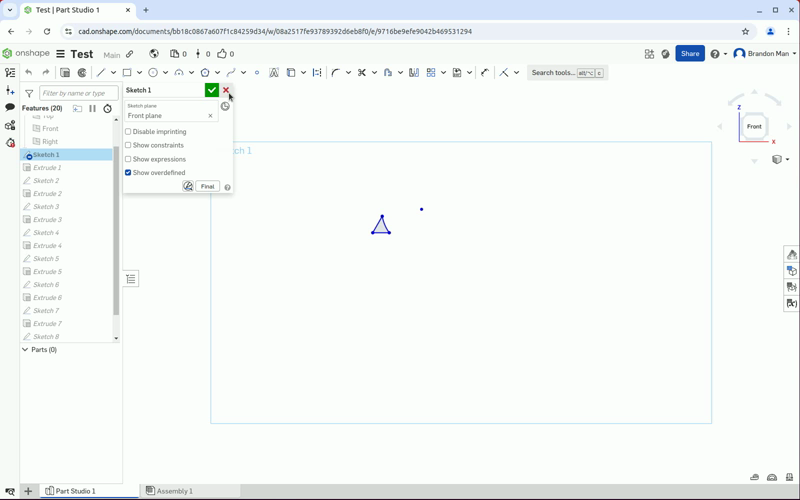
click(229, 92)
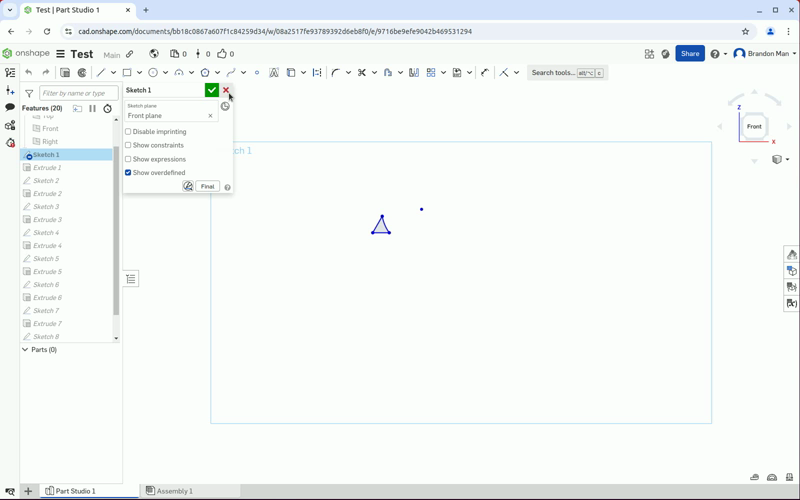
key(shift+s)
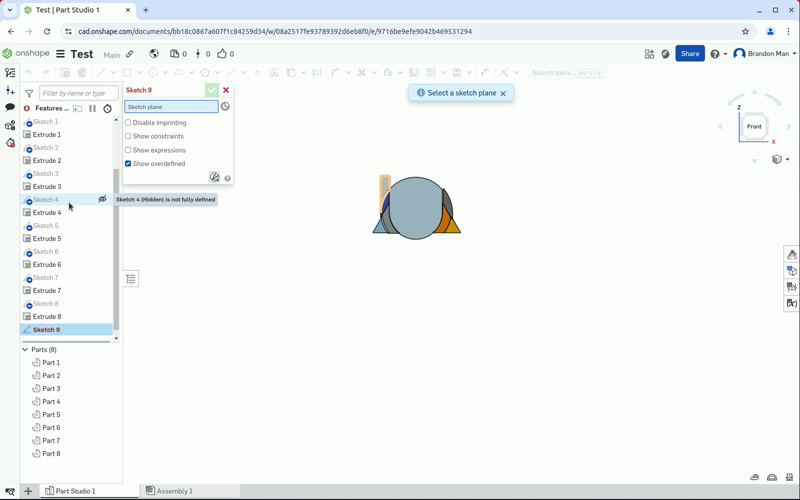
scroll(3)
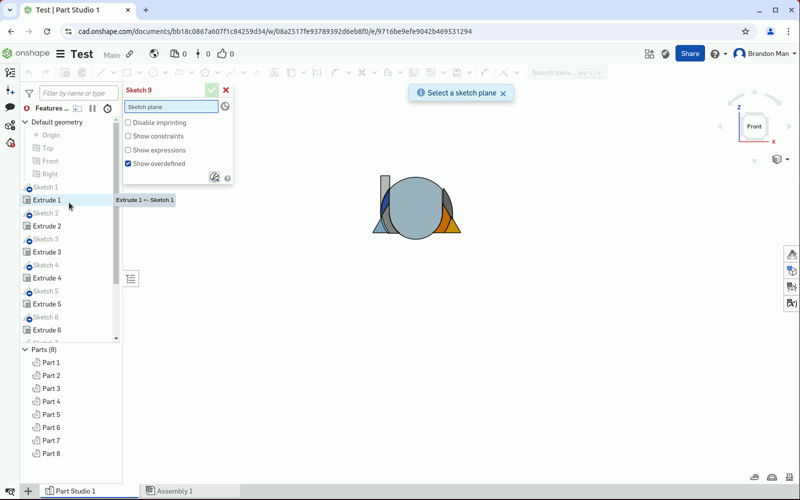
mouse_move(69, 163)
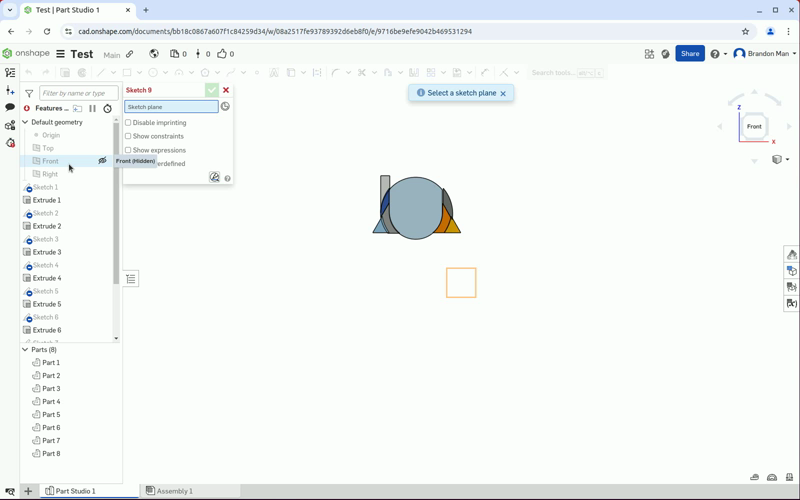
click(69, 163)
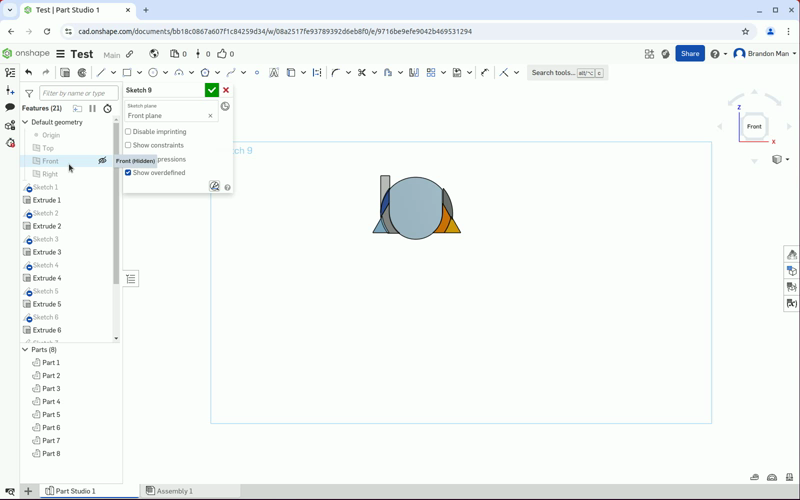
mouse_move(73, 352)
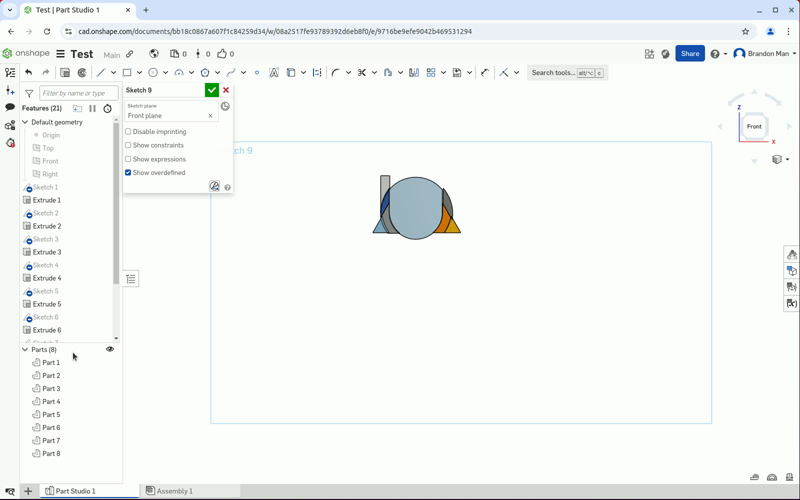
key(y)
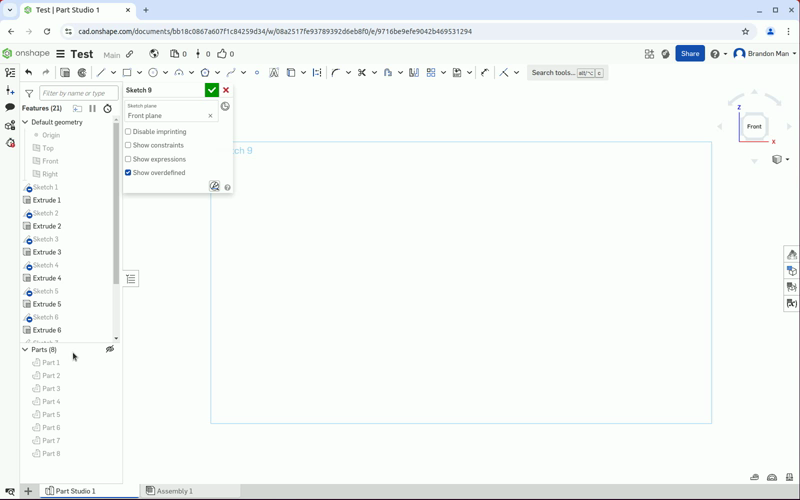
key(a)
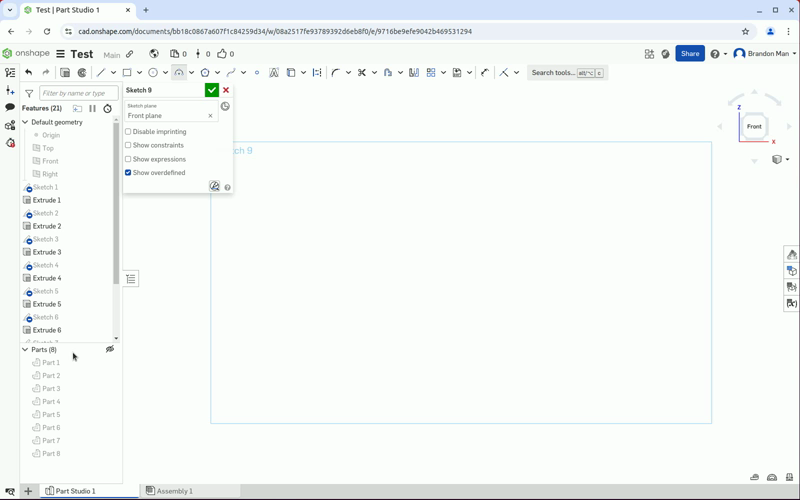
key_down(shift)
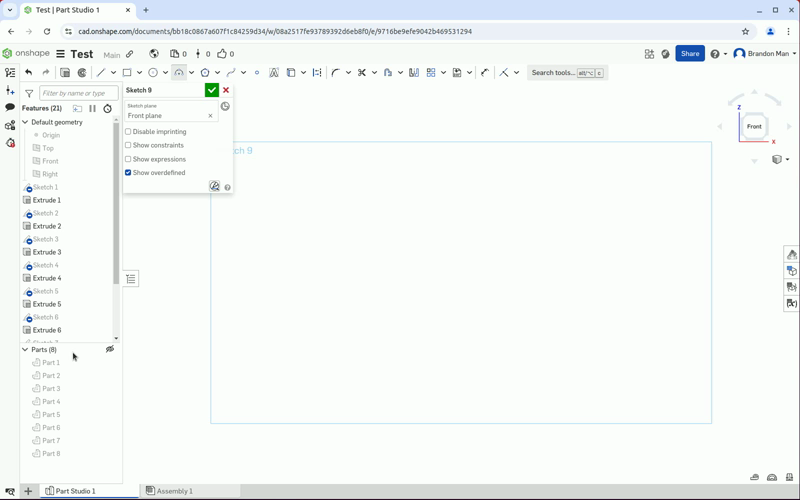
mouse_move(443, 189)
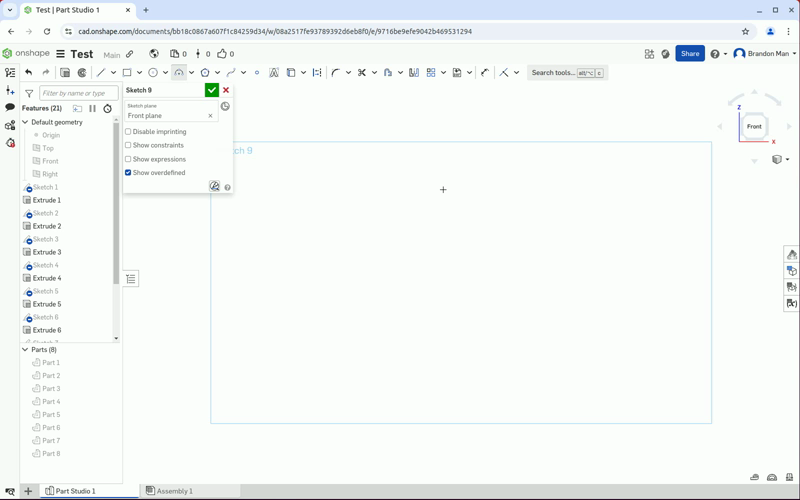
click(443, 189)
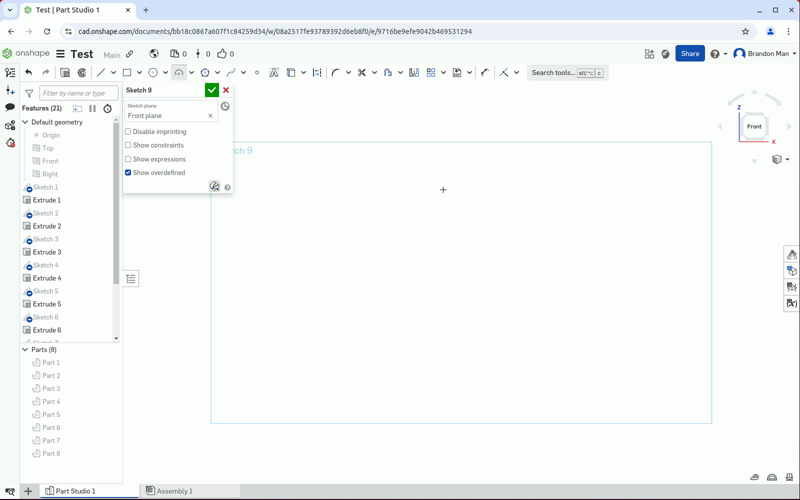
key_up(shift)
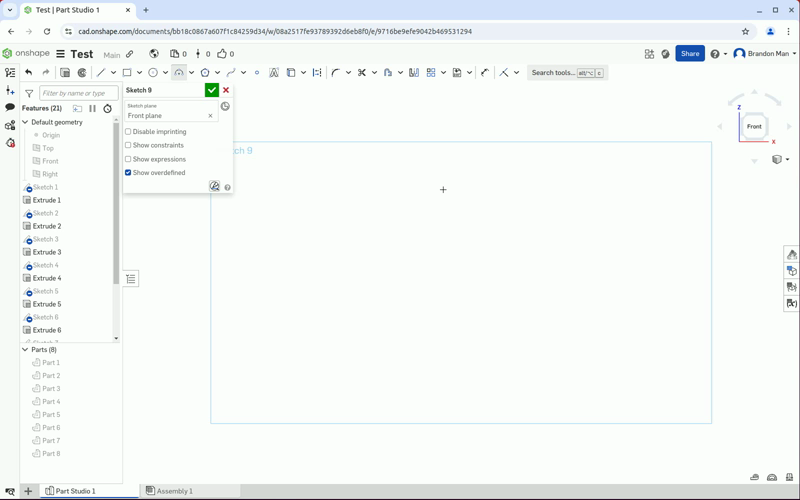
key_down(shift)
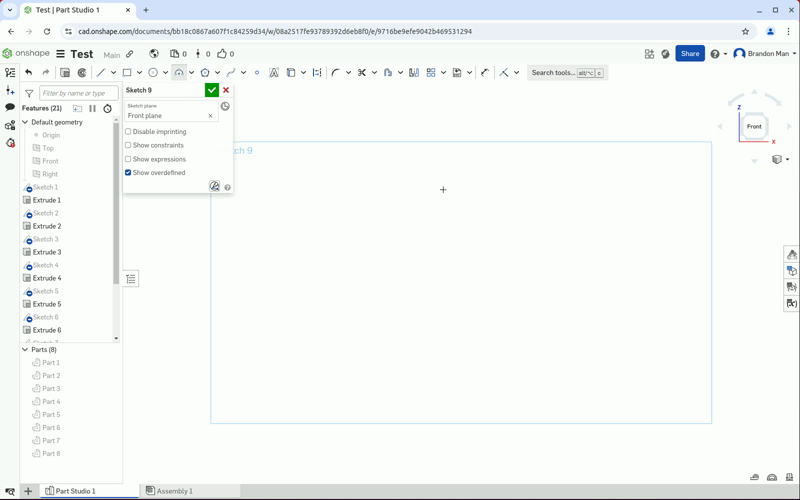
mouse_move(451, 212)
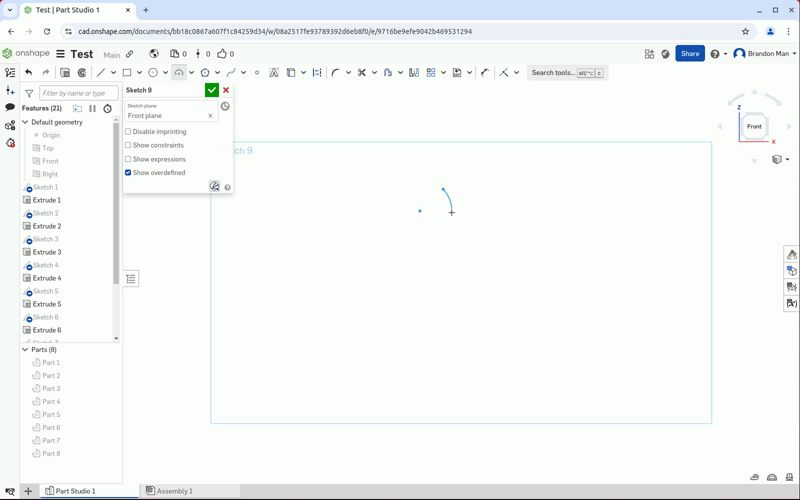
click(451, 212)
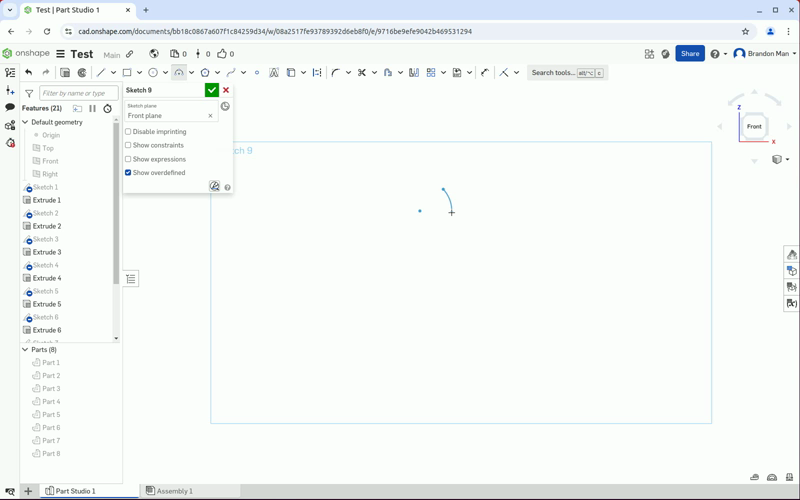
mouse_move(449, 200)
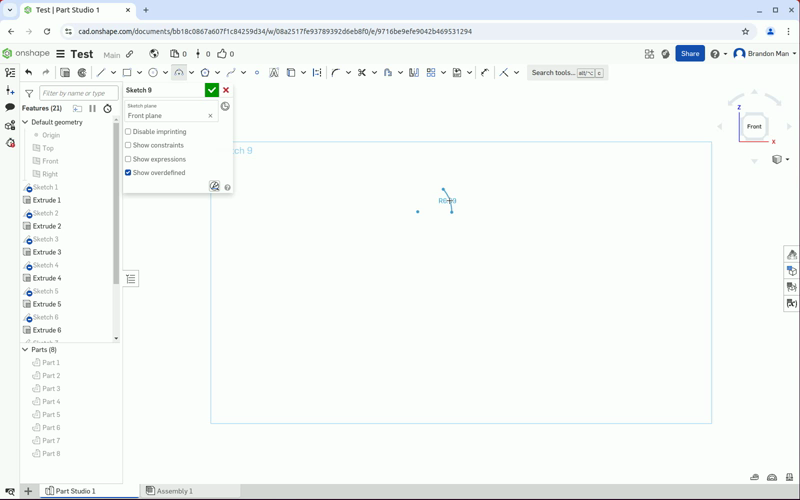
click(449, 200)
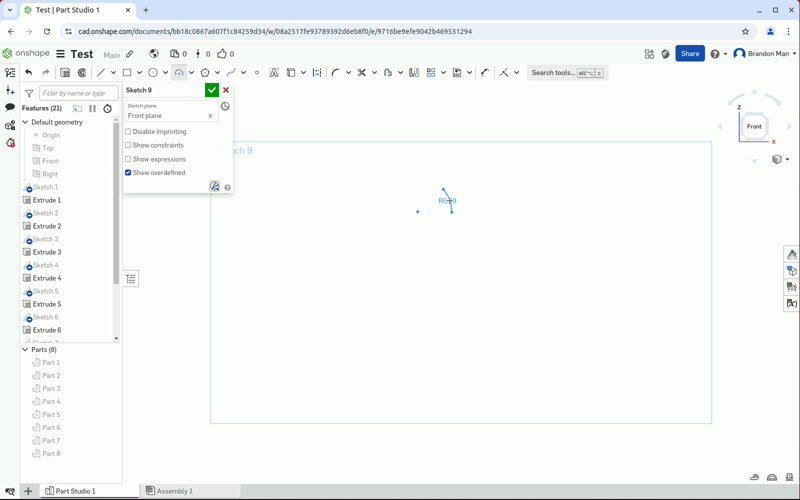
key_up(shift)
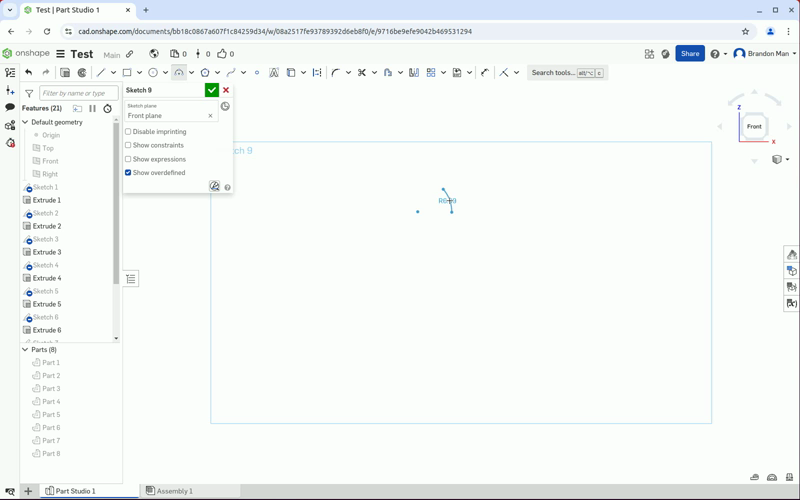
key(esc)
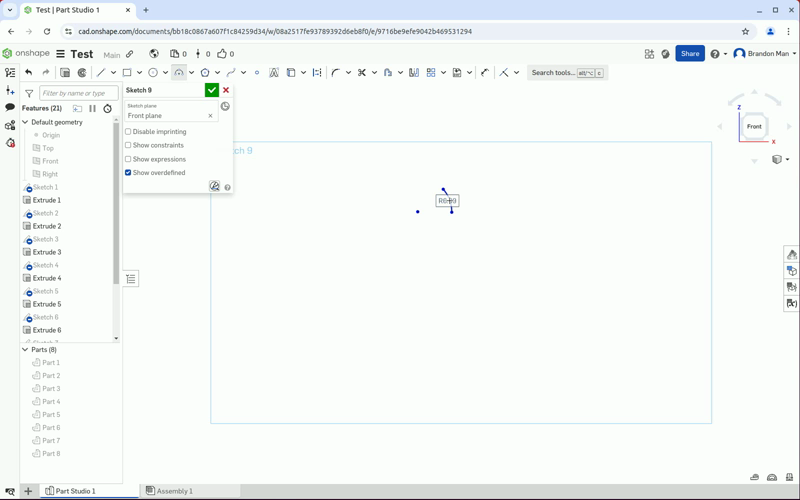
key(l)
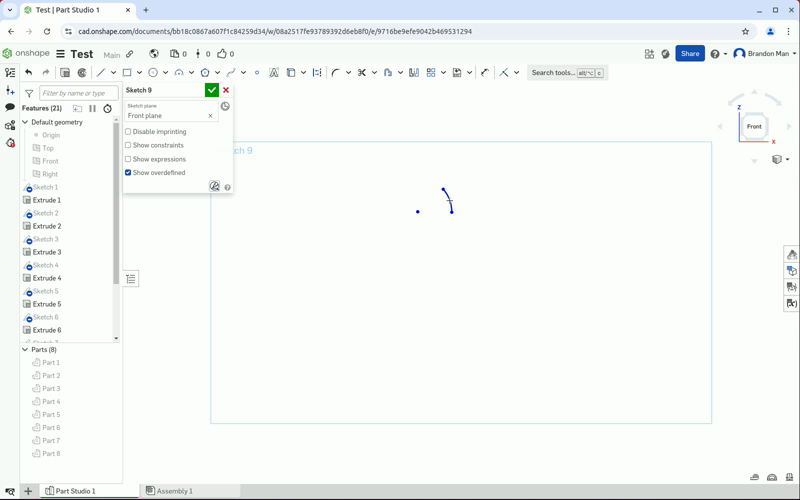
mouse_move(451, 212)
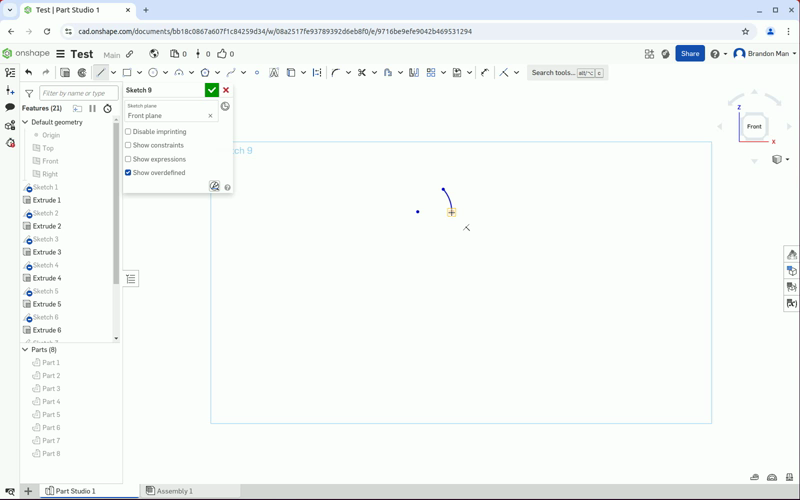
click(451, 212)
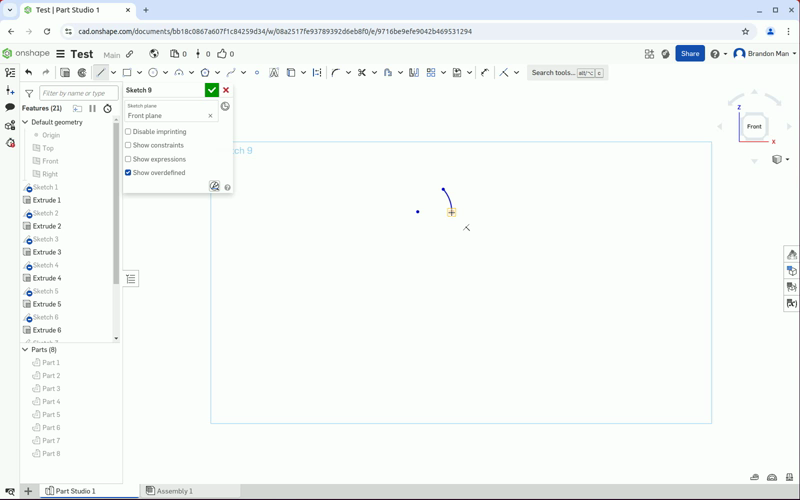
key_down(shift)
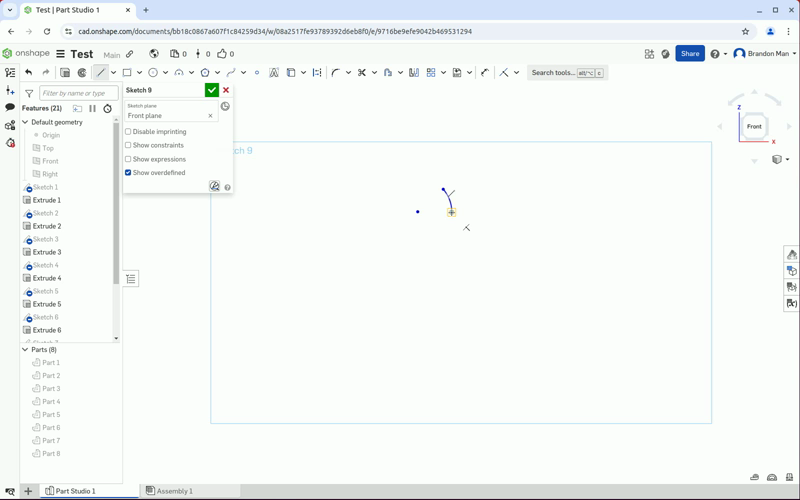
mouse_move(481, 212)
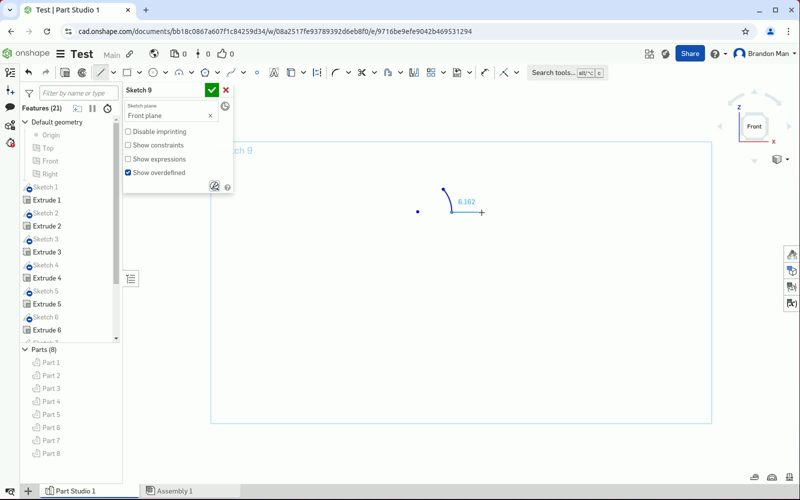
mouse_move(451, 174)
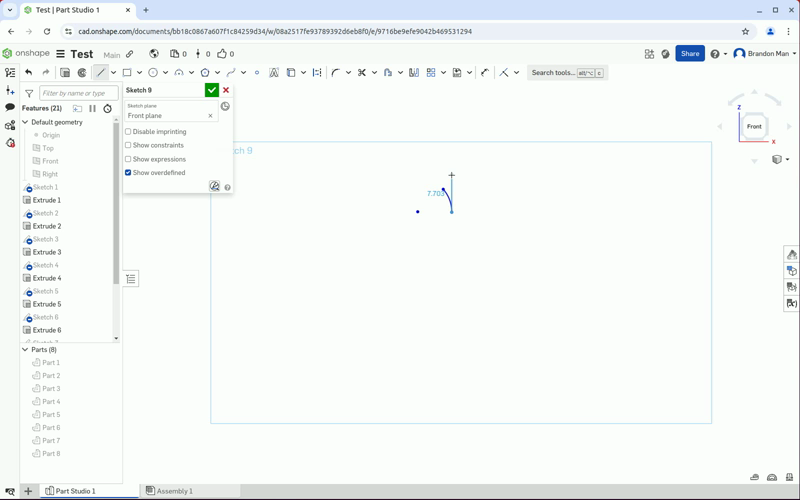
click(451, 174)
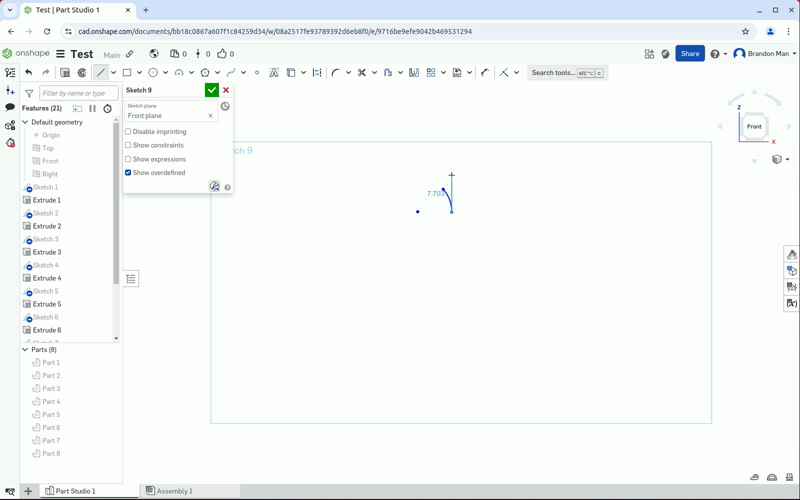
key_up(shift)
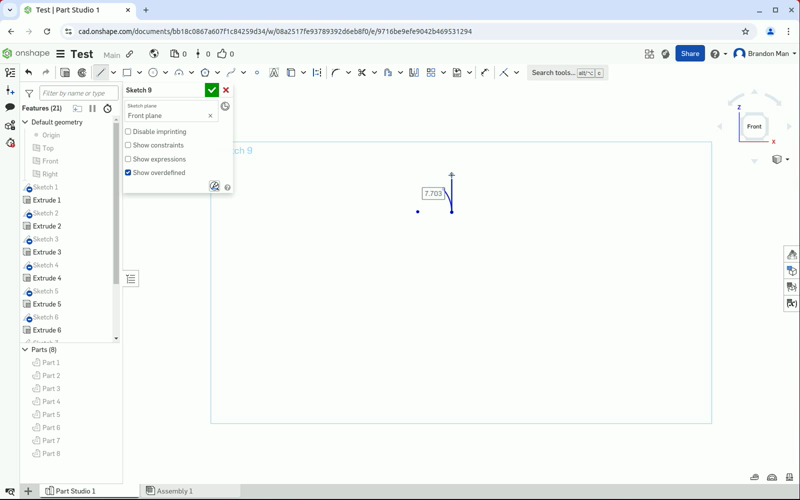
key_down(shift)
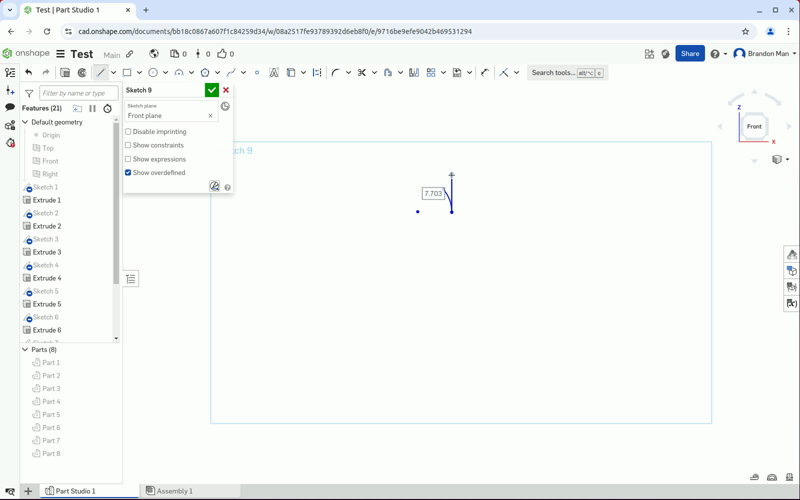
mouse_move(481, 174)
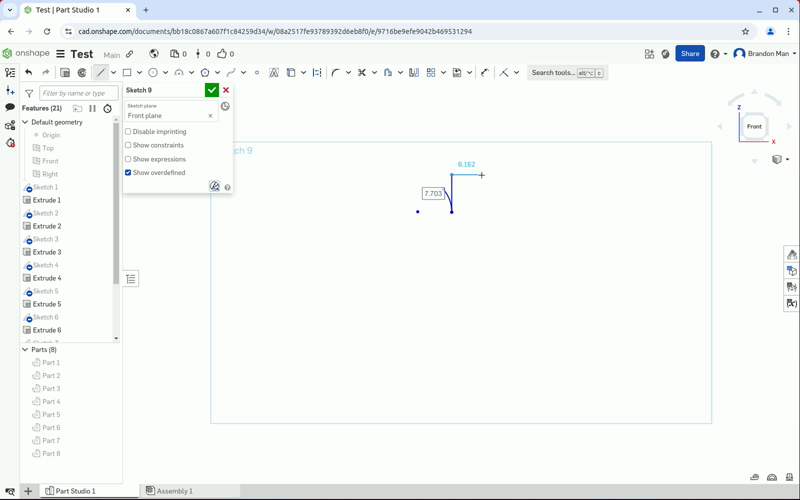
mouse_move(443, 174)
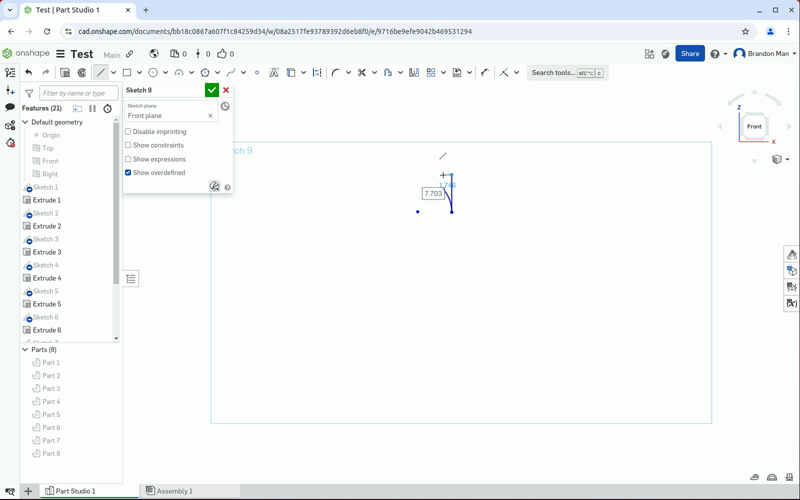
click(443, 174)
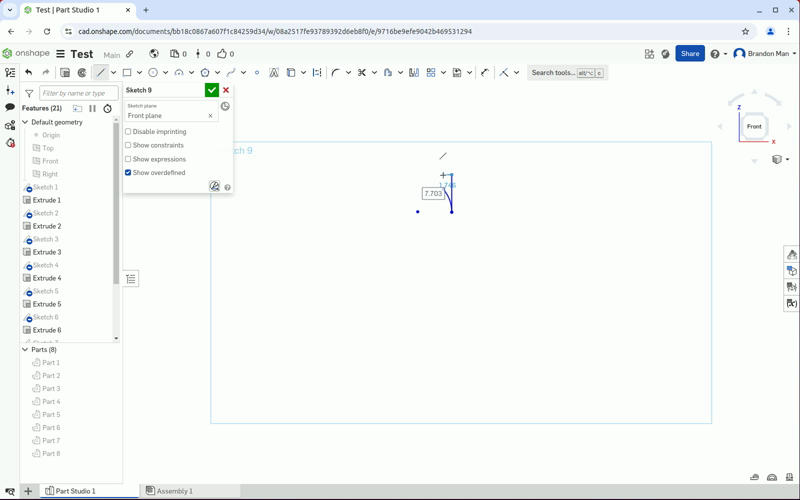
key_up(shift)
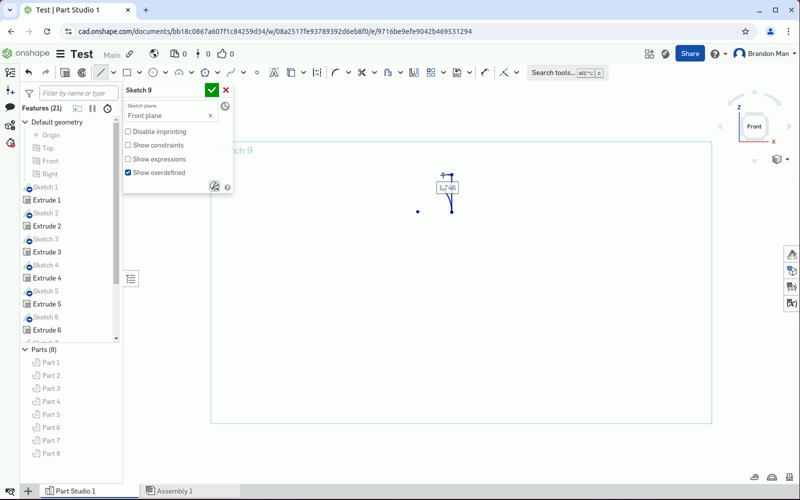
mouse_move(473, 174)
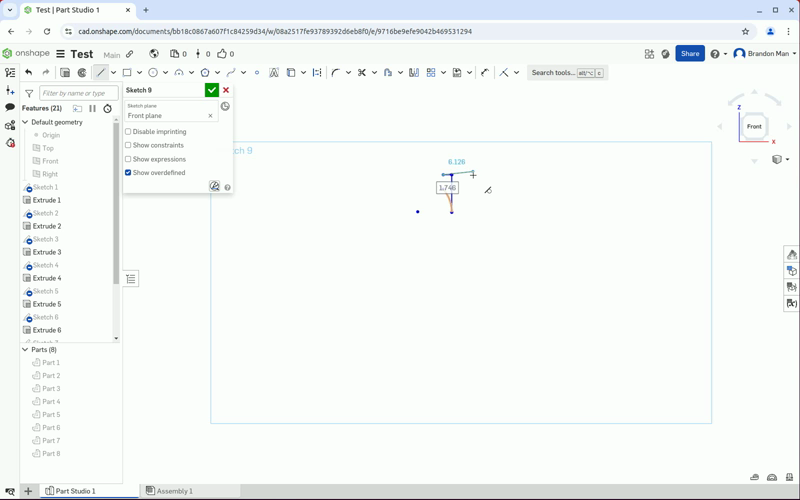
key_down(shift)
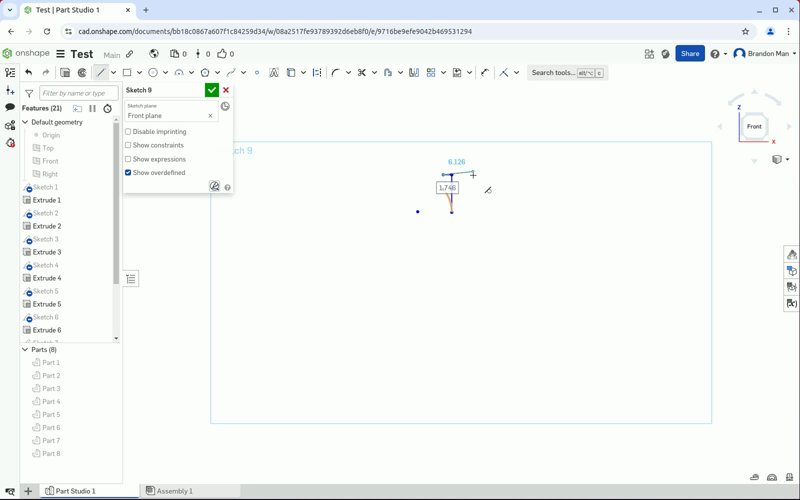
mouse_move(443, 189)
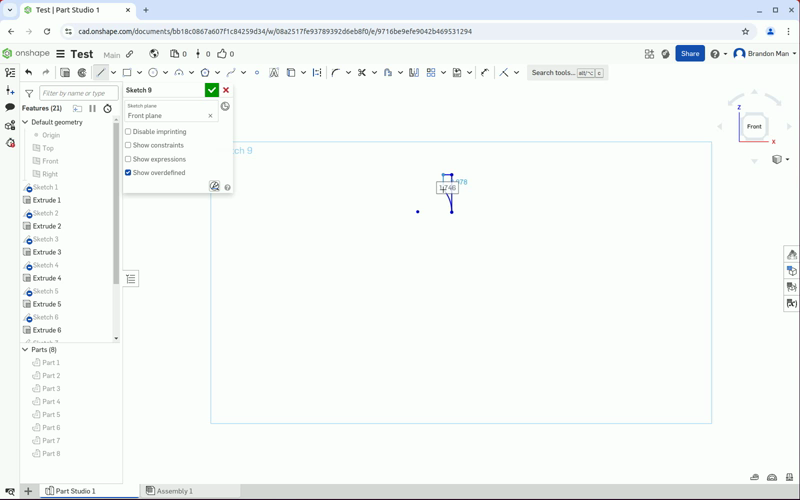
key_up(shift)
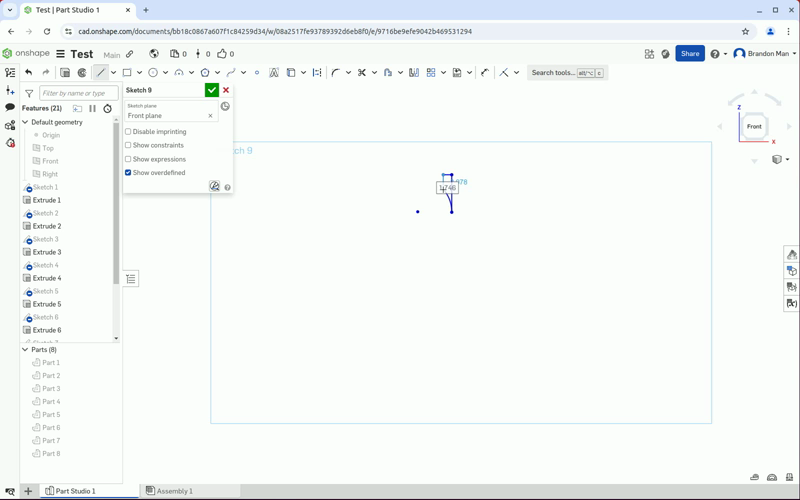
click(443, 189)
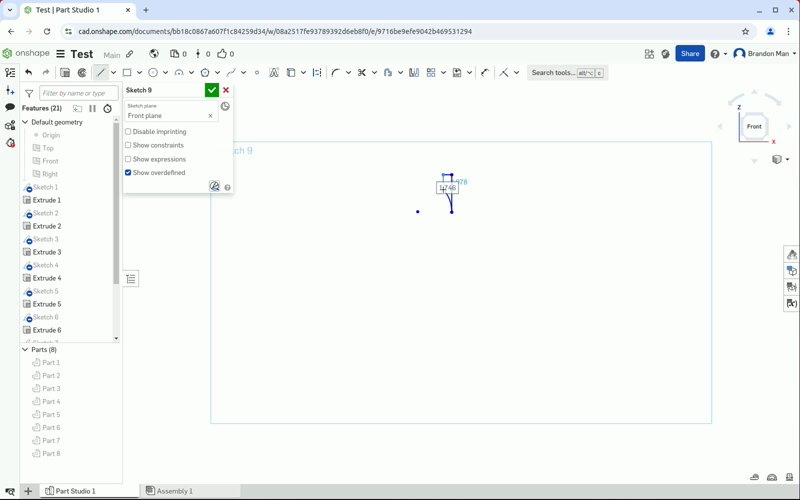
key(esc)
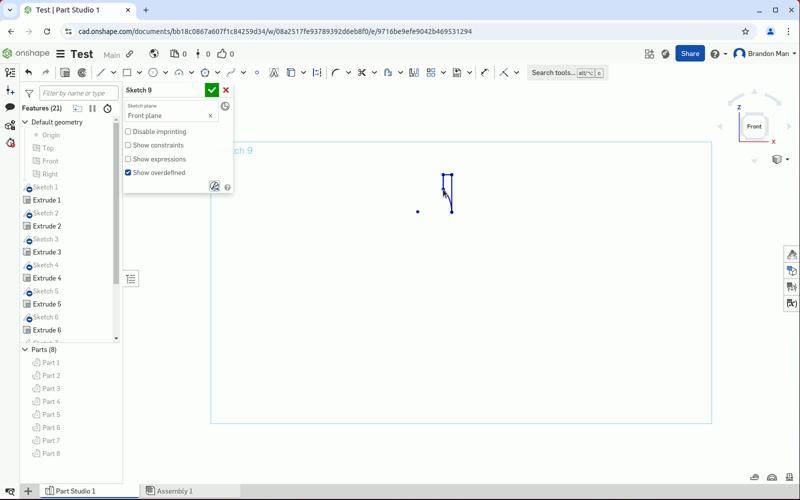
mouse_move(451, 204)
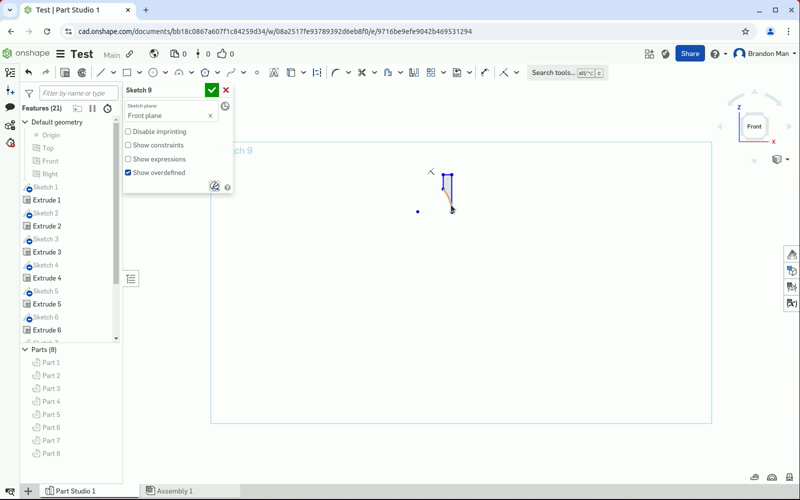
scroll(6)
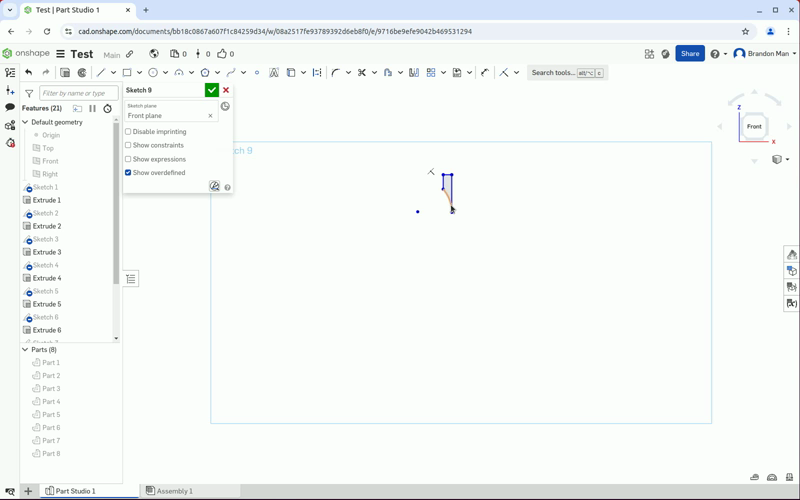
scroll(6)
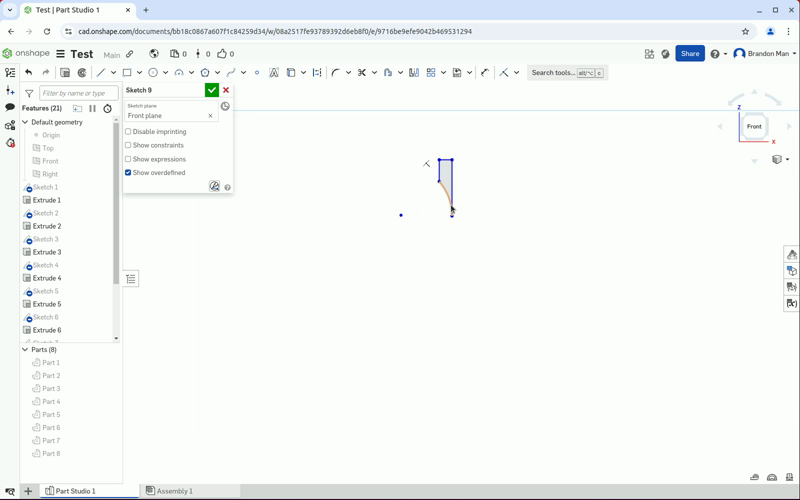
scroll(6)
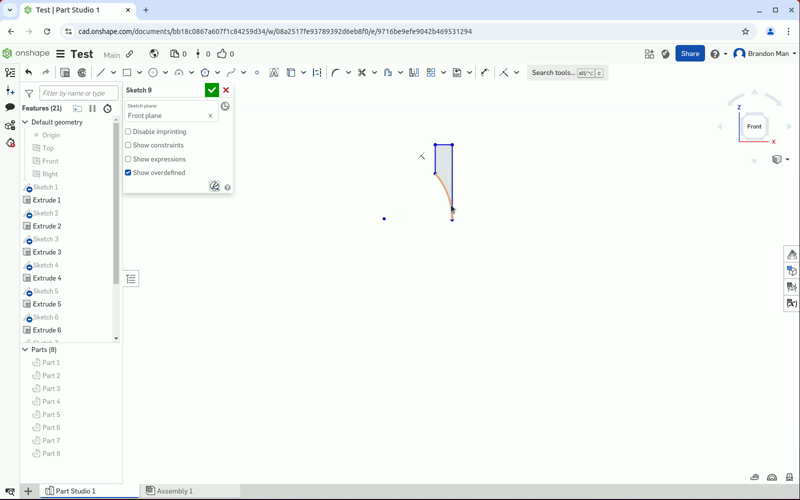
scroll(6)
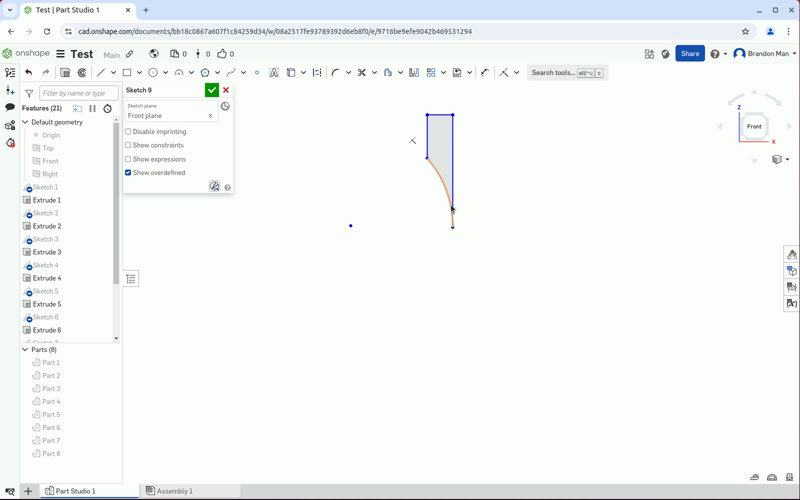
scroll(6)
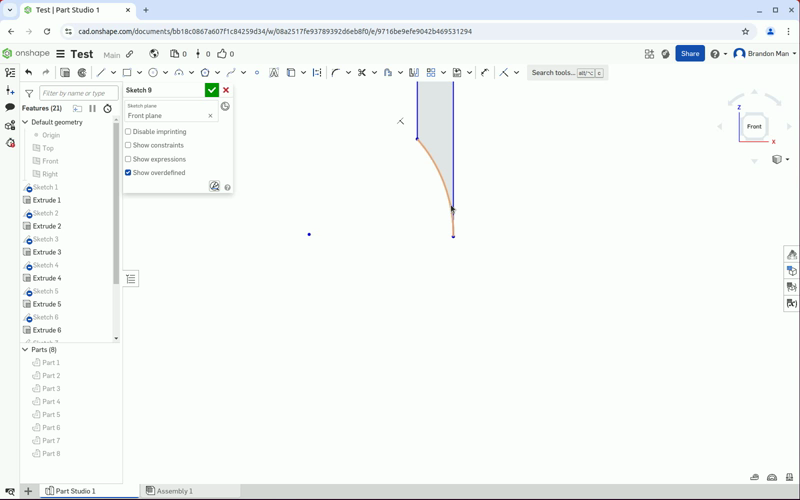
scroll(6)
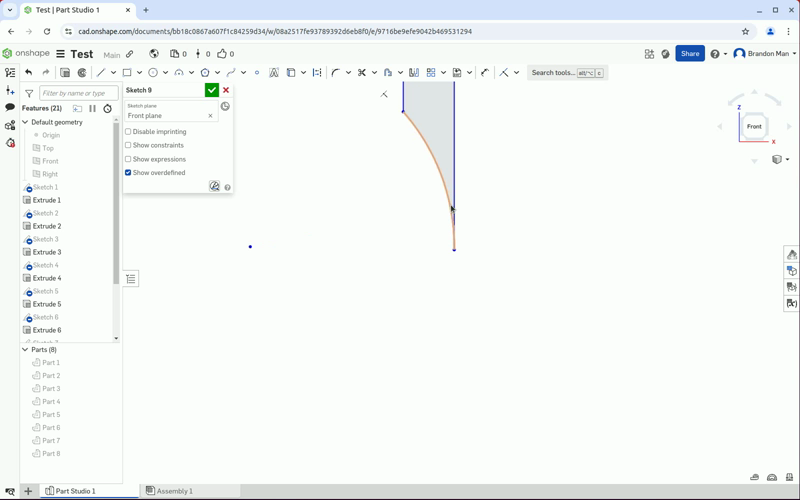
scroll(6)
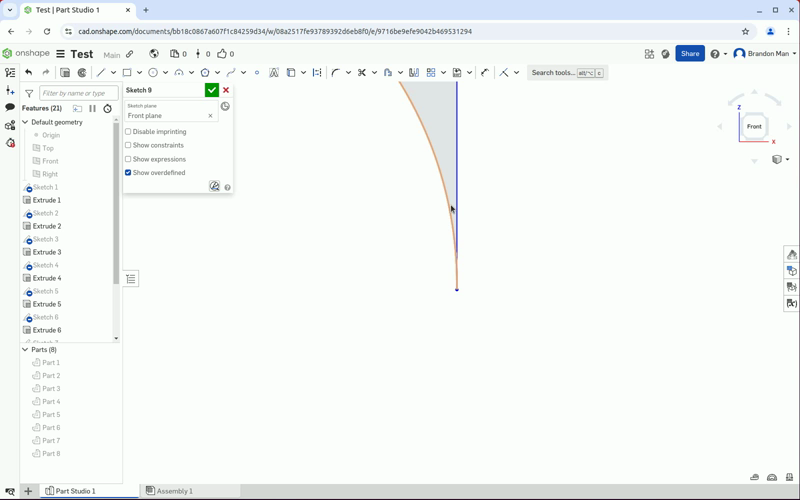
click(451, 204)
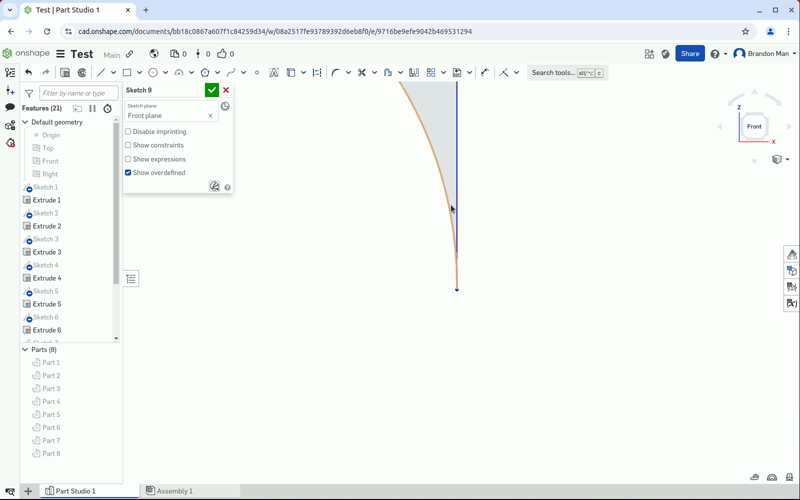
scroll(-6)
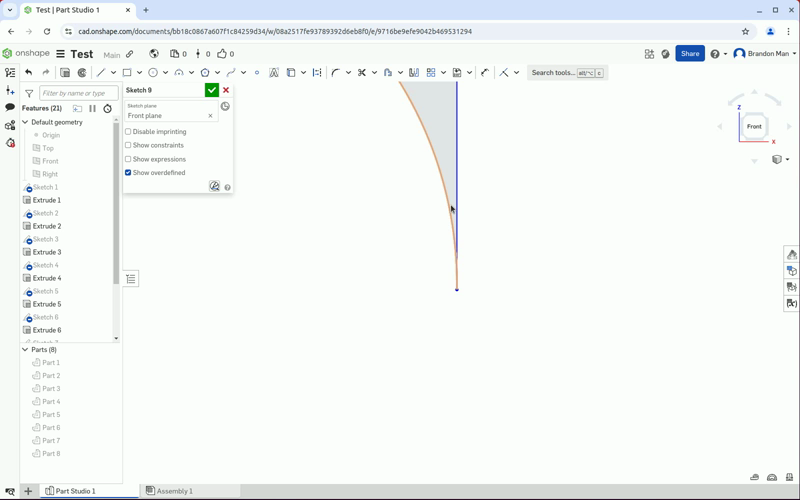
scroll(-6)
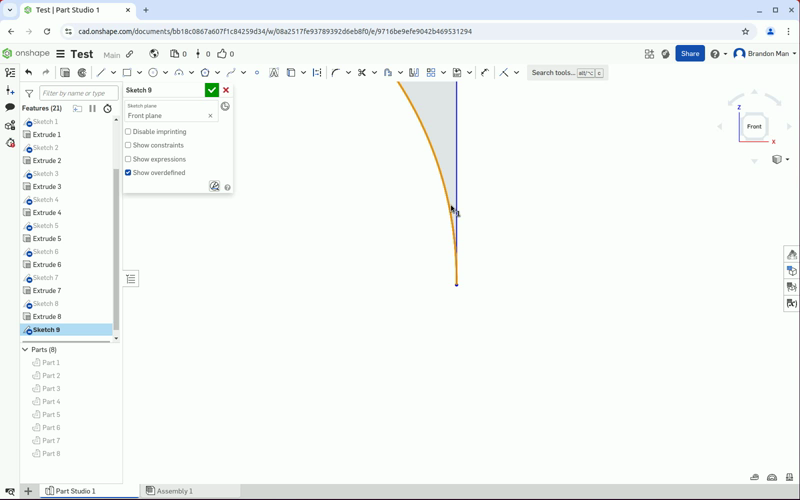
scroll(-6)
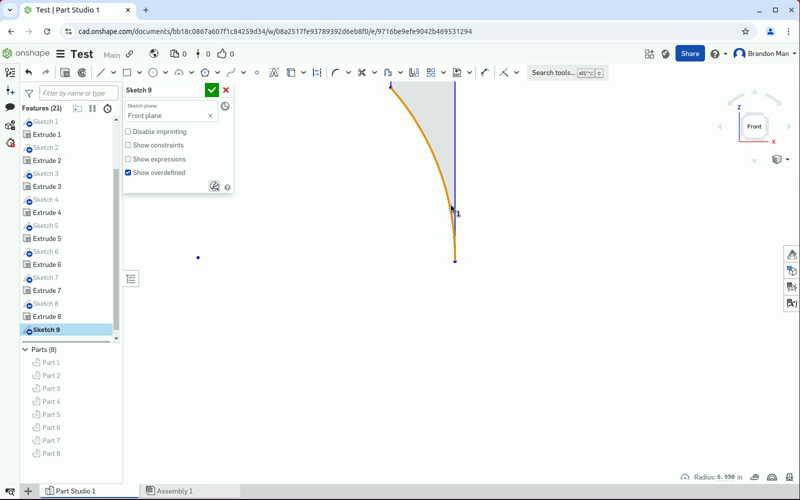
scroll(-6)
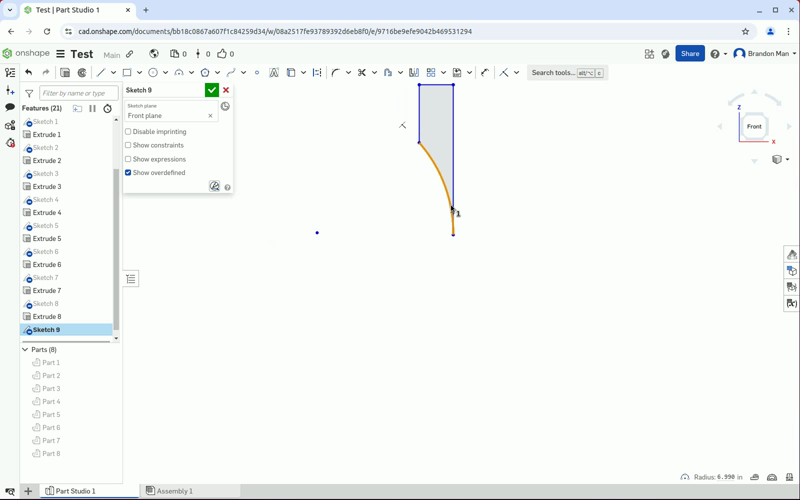
scroll(-6)
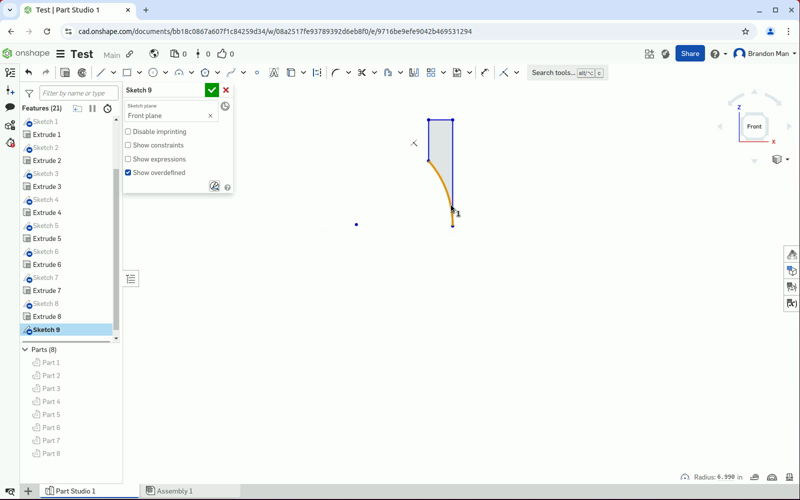
scroll(-6)
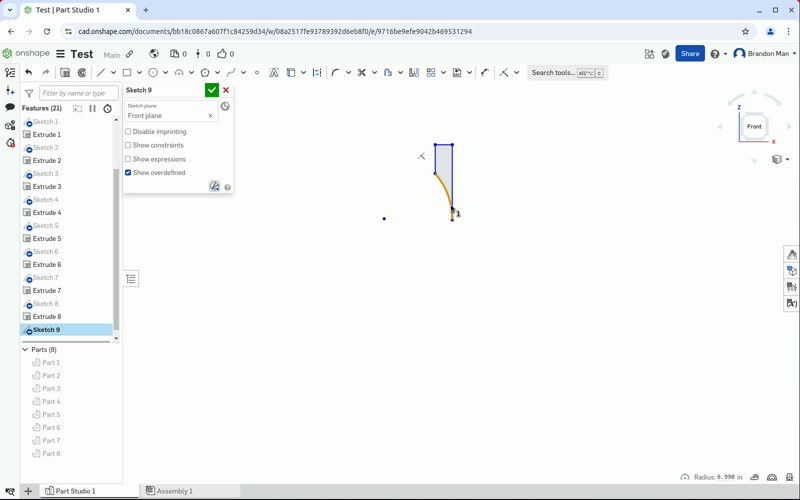
scroll(-6)
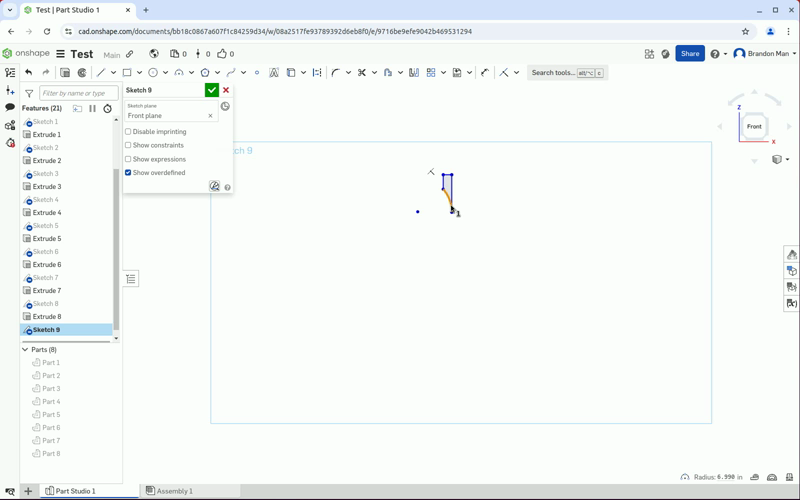
mouse_move(73, 352)
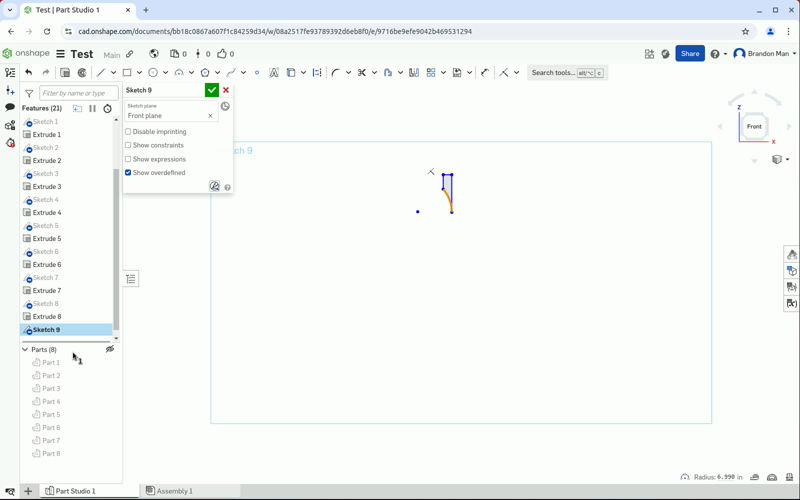
key(shift+y)
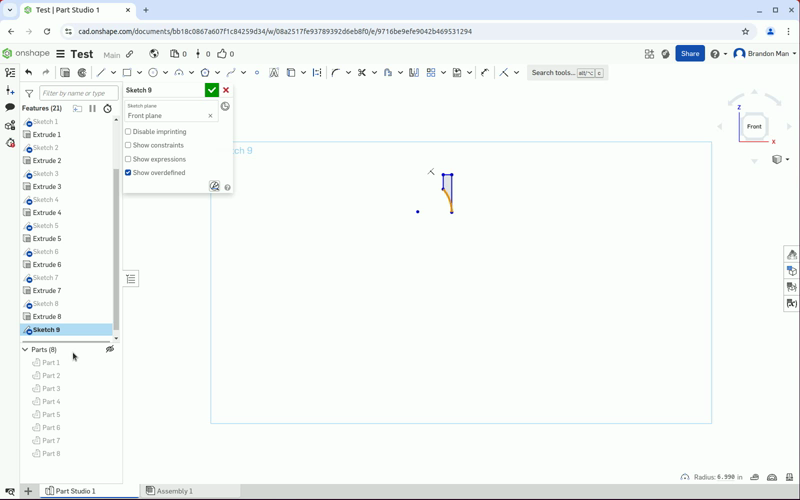
key(shift+e)
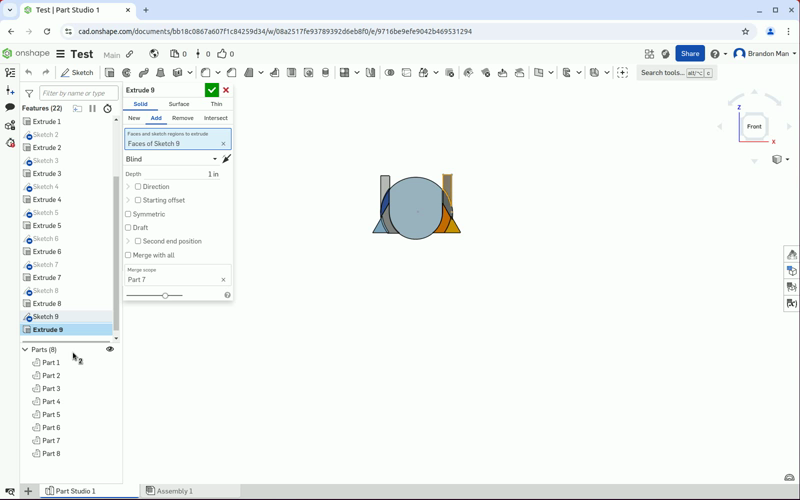
mouse_move(143, 106)
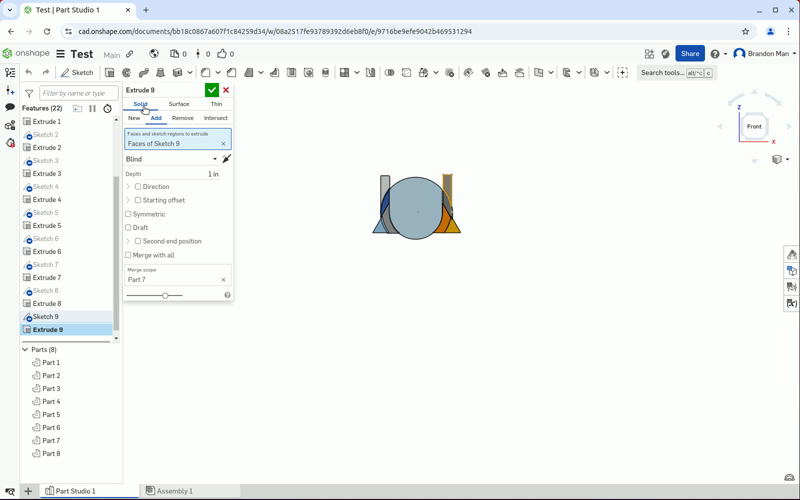
click(143, 106)
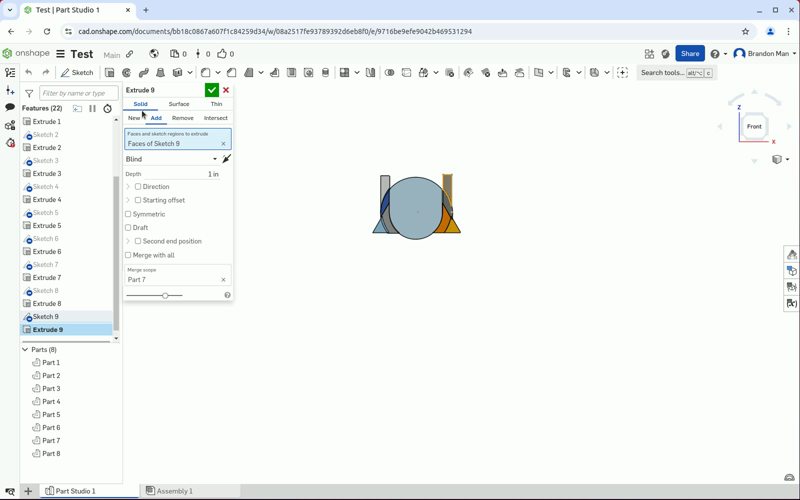
mouse_move(137, 120)
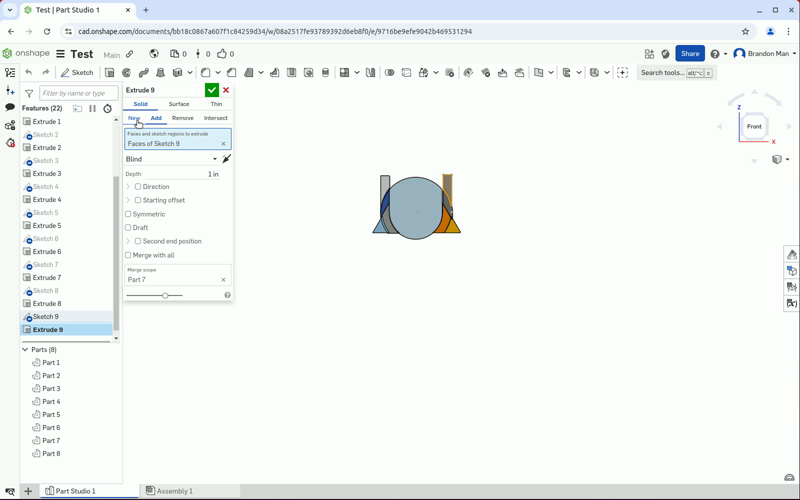
click(137, 120)
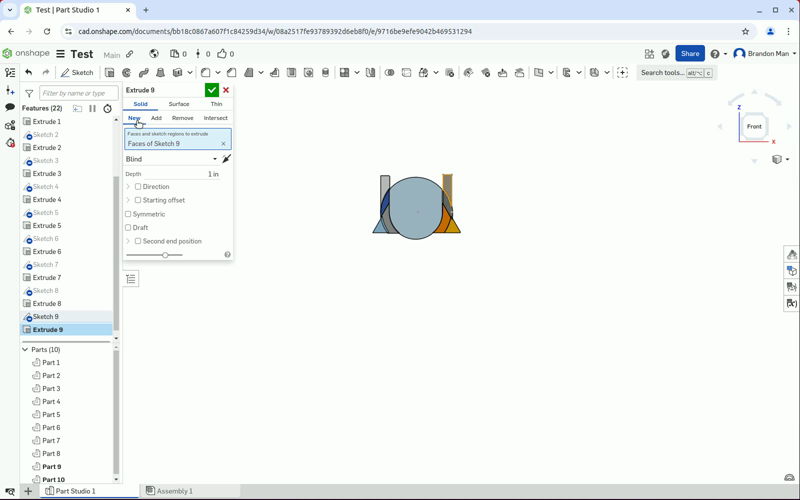
key(tab, 4)
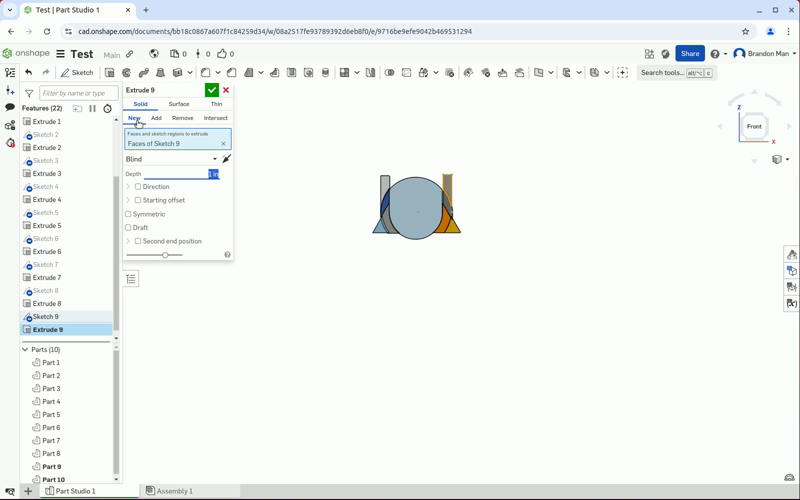
text(23.108)
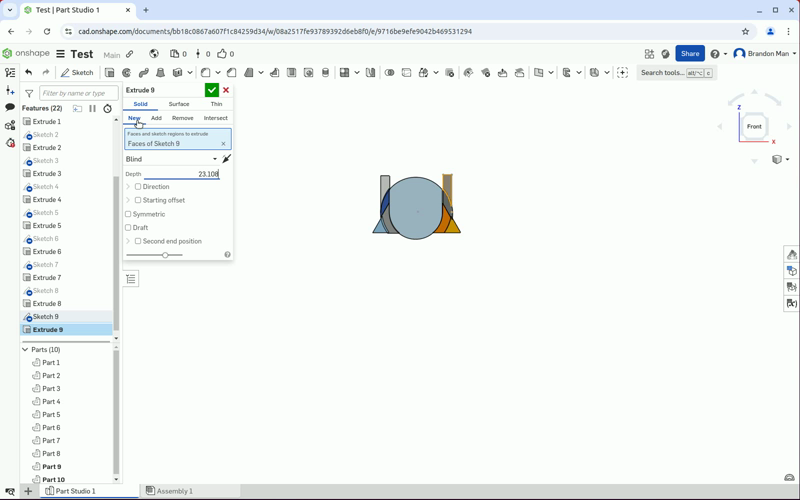
key(enter)
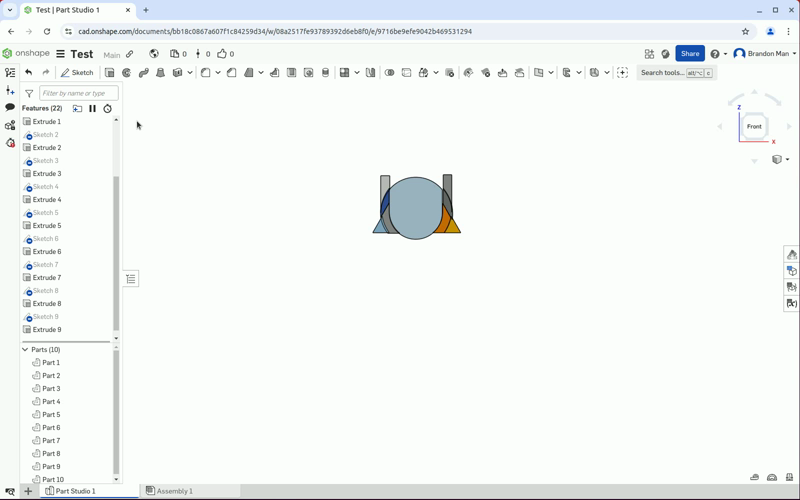
key(shift+h)
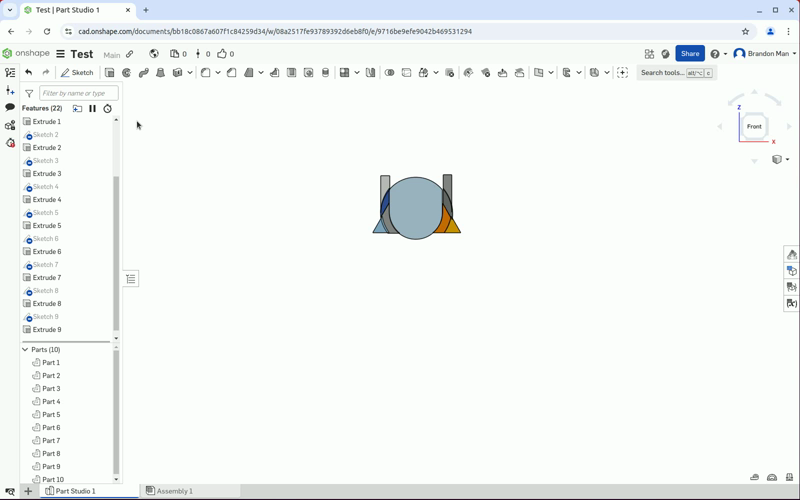
key(shift+h)
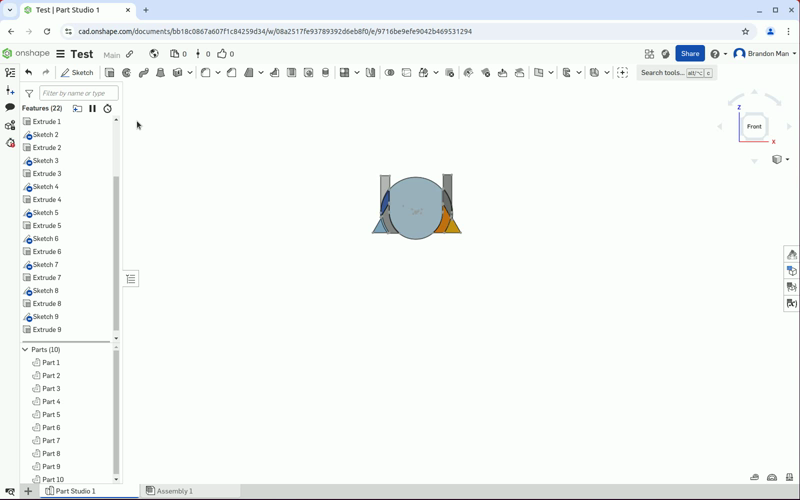
key(shift+7)
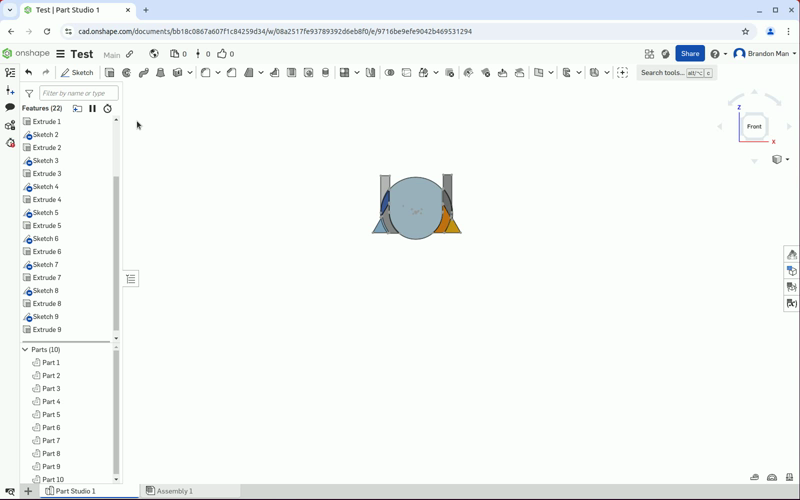
key(left, 2)
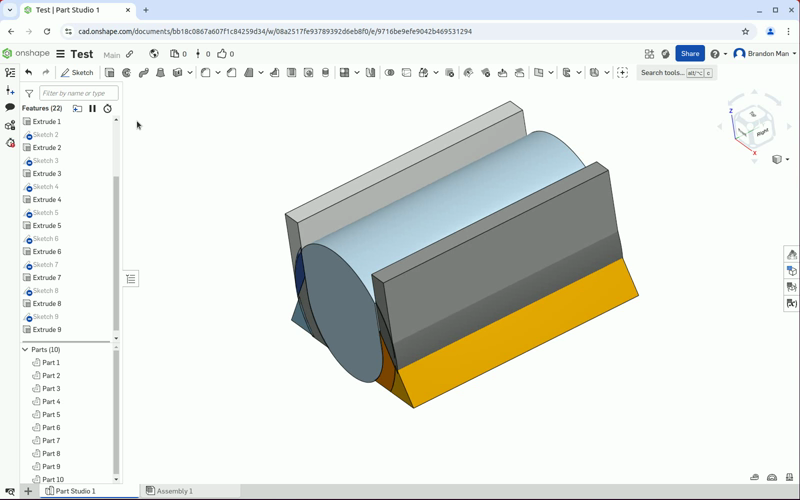
key(down, 2)
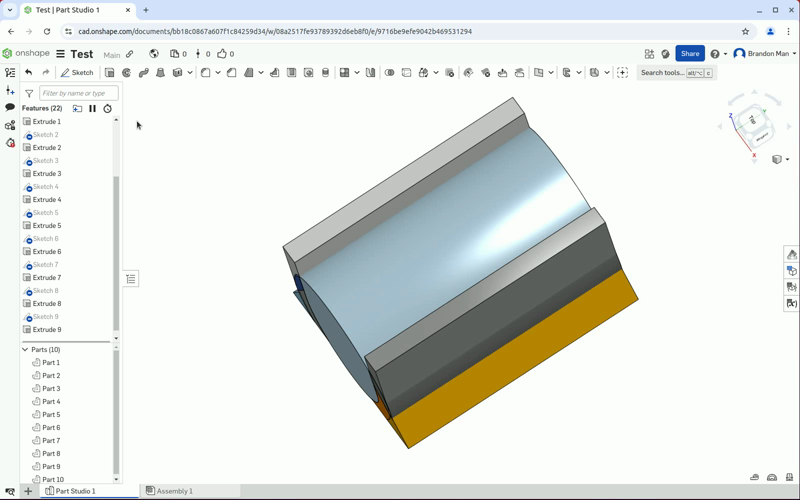
key(up, 2)
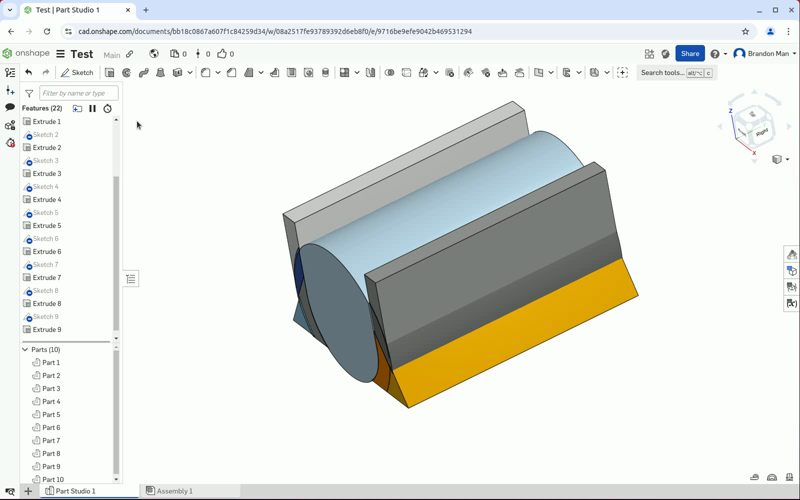
key(right, 2)
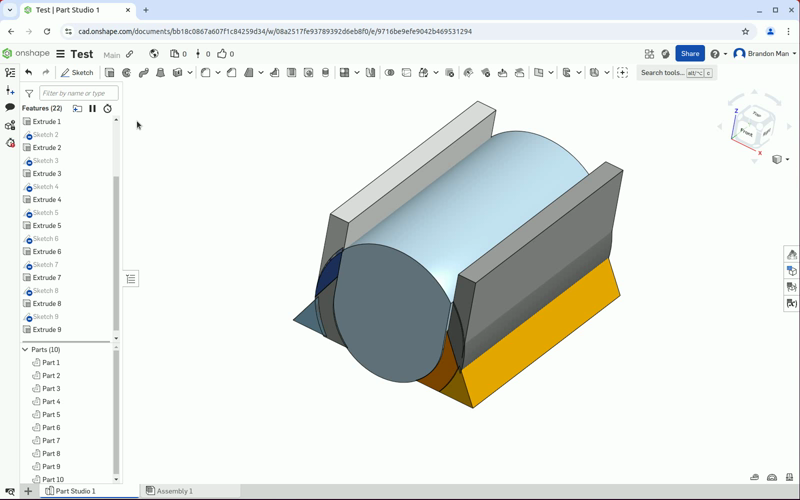
mouse_move(69, 111)
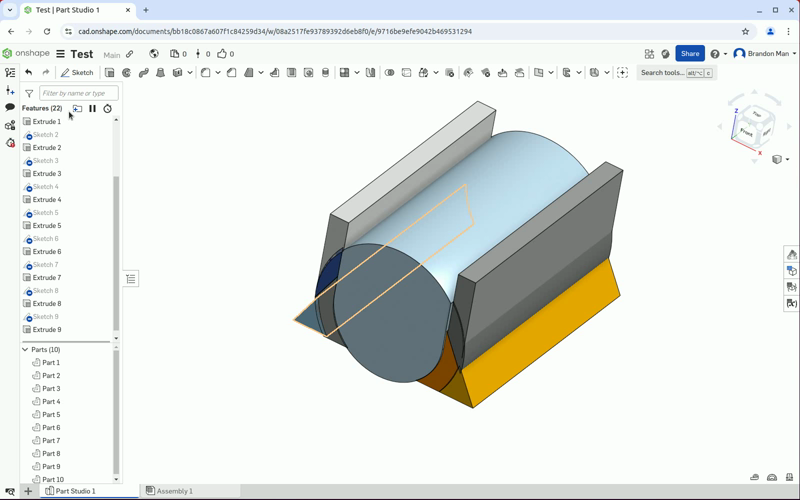
click(69, 111)